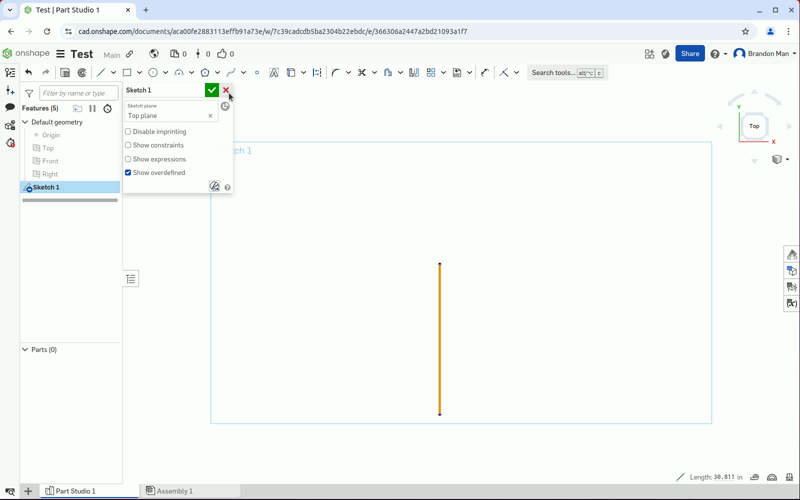
key(shift+h)
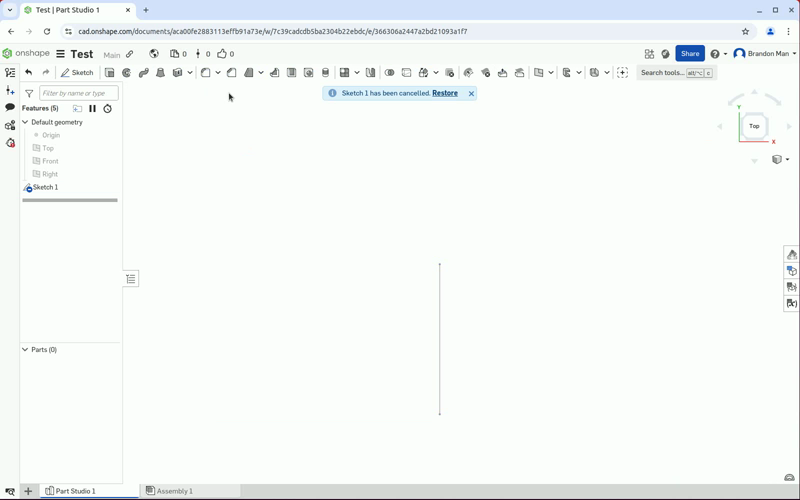
key(shift+s)
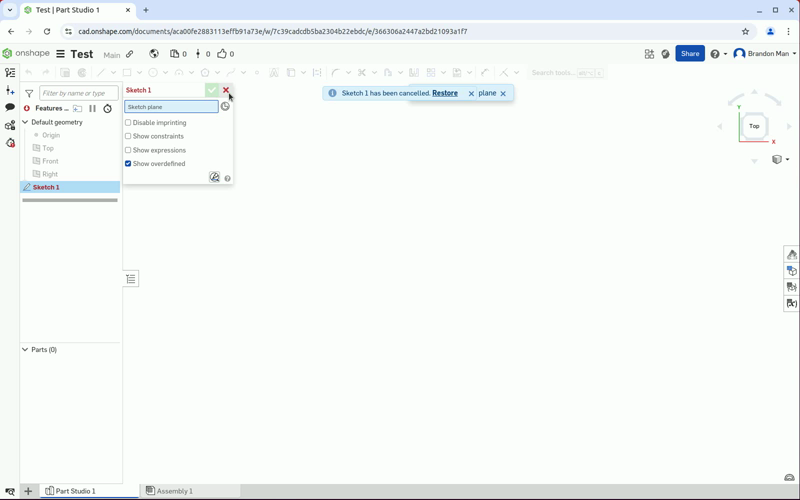
mouse_move(73, 150)
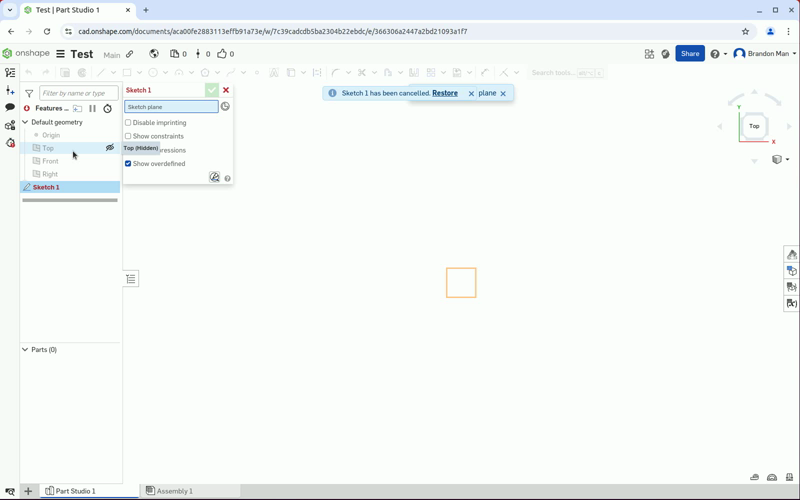
click(73, 150)
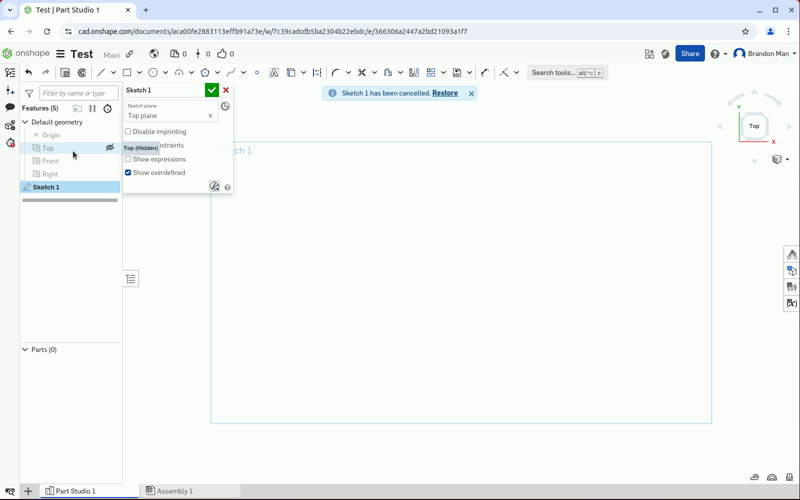
mouse_move(73, 352)
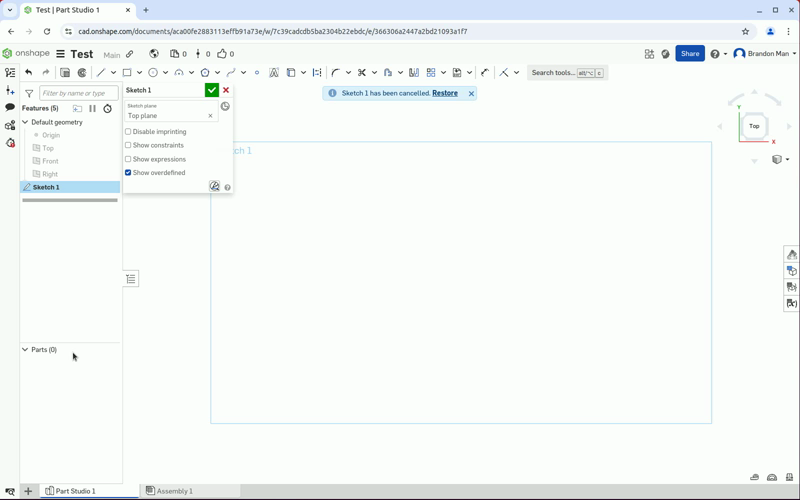
key(y)
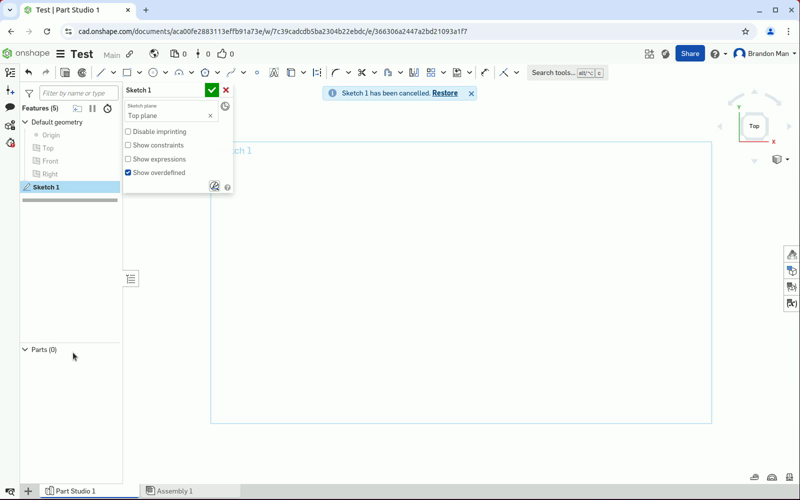
key(l)
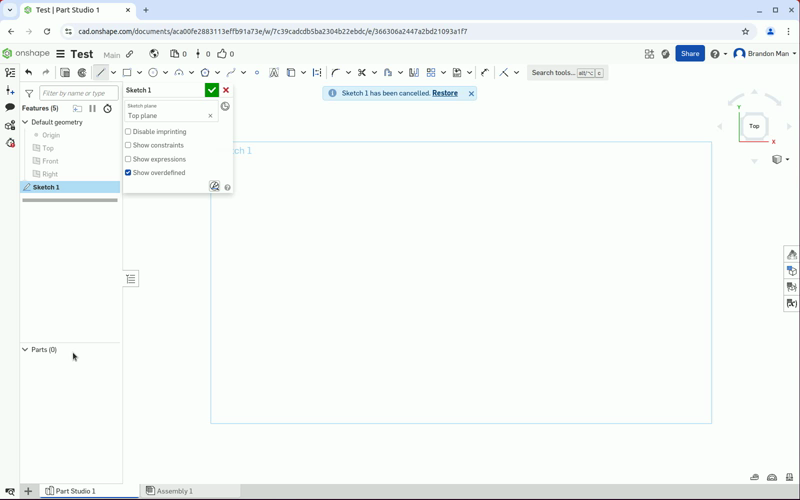
key_down(shift)
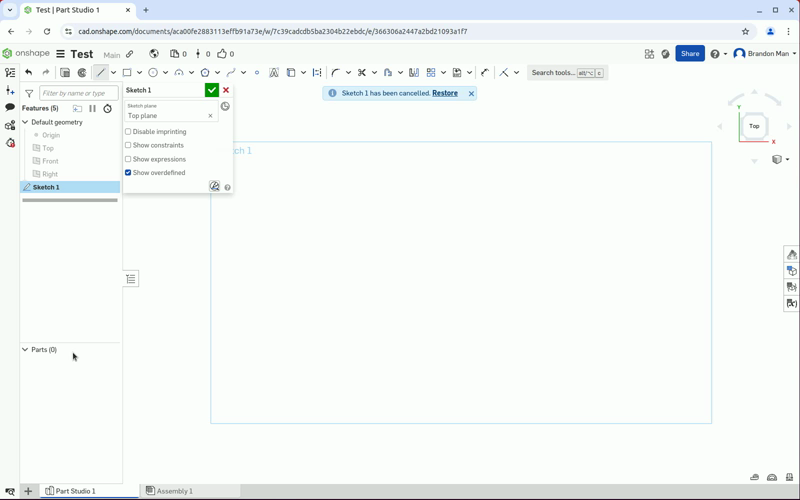
mouse_move(494, 365)
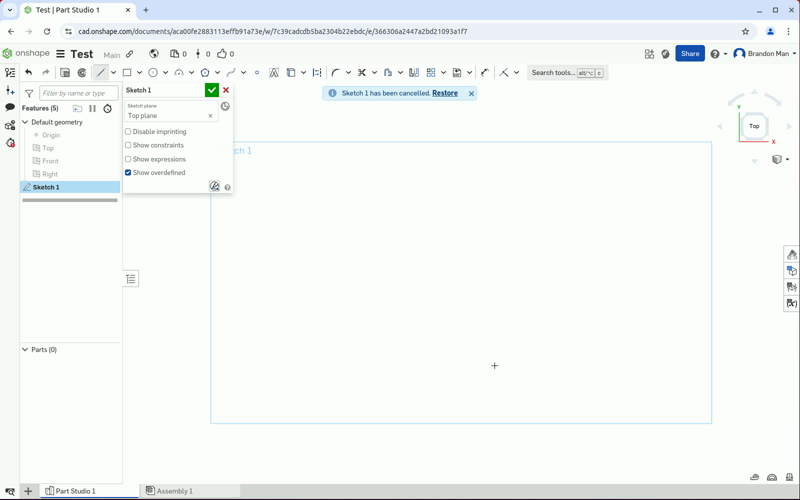
click(494, 365)
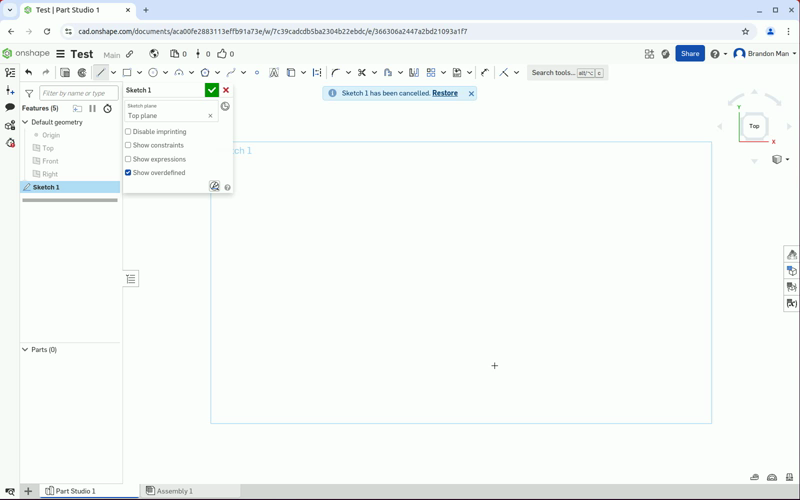
key_up(shift)
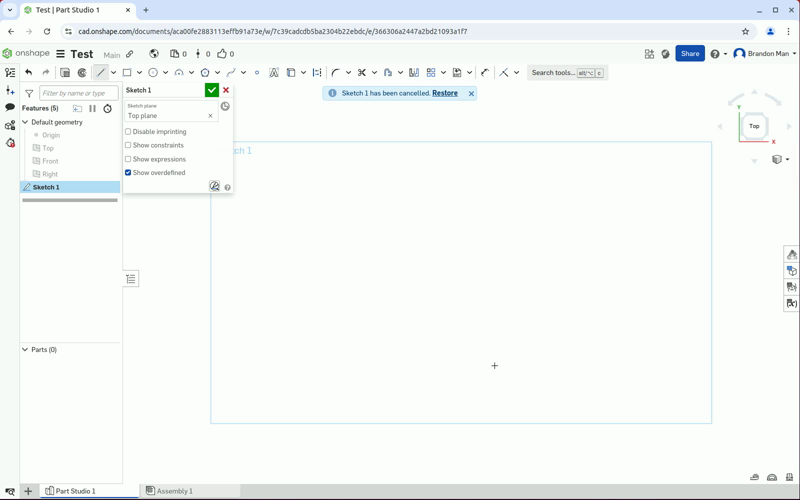
key_down(shift)
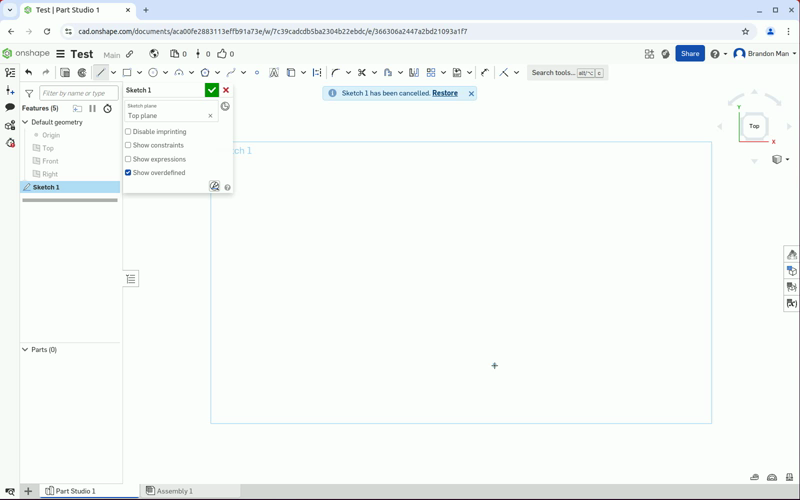
mouse_move(524, 365)
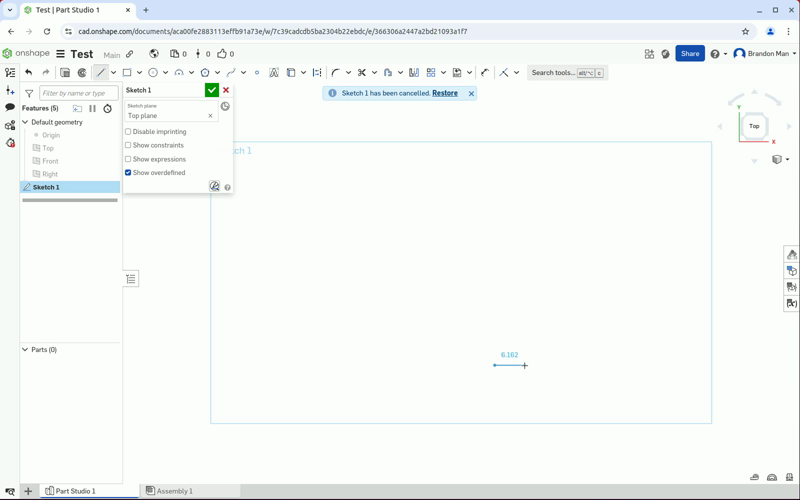
mouse_move(543, 365)
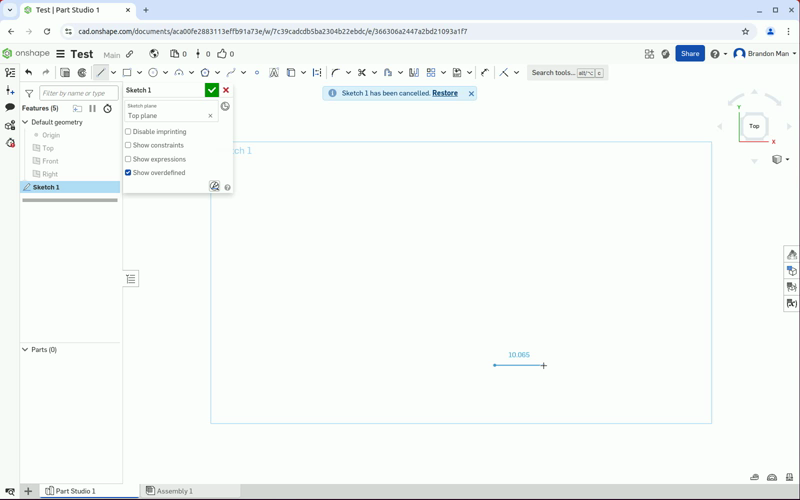
click(543, 365)
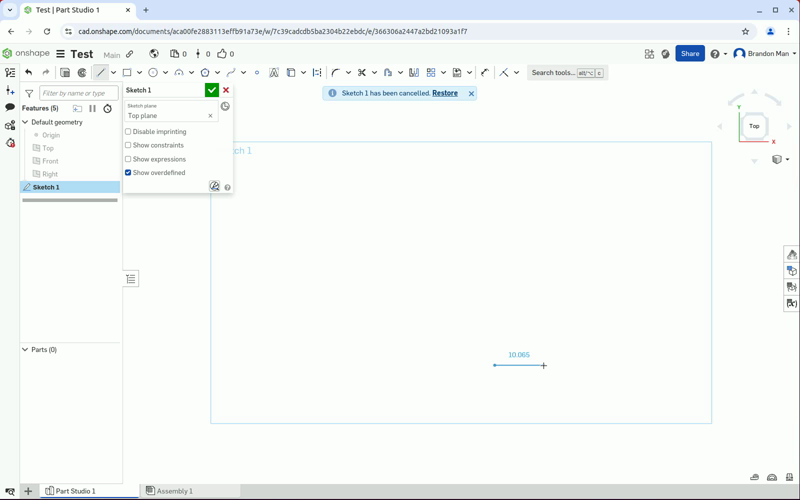
key_up(shift)
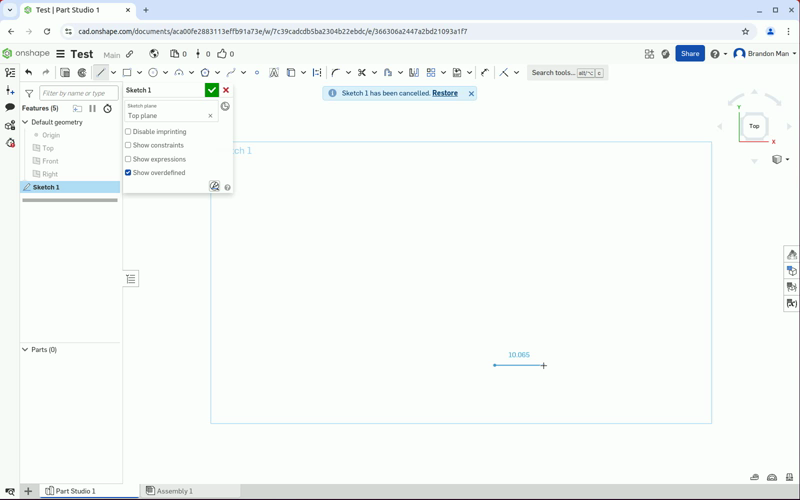
key_down(shift)
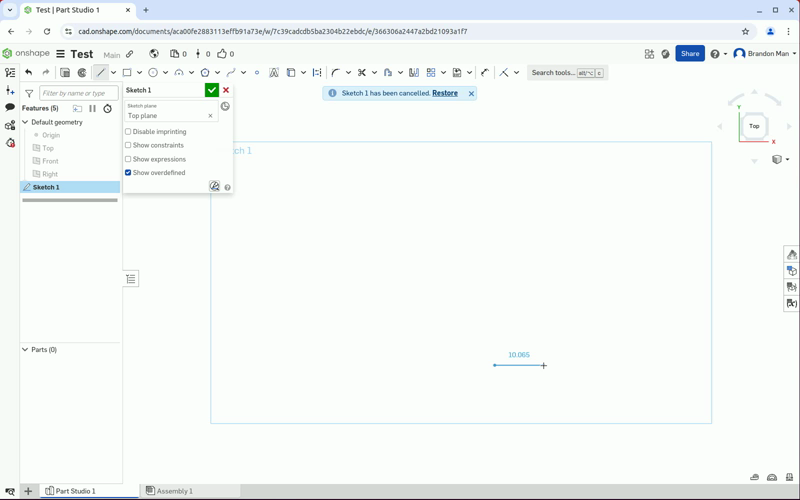
mouse_move(573, 365)
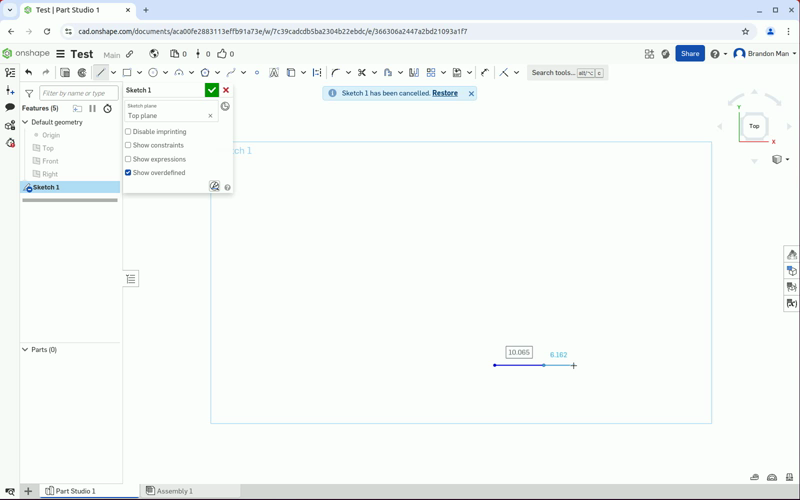
mouse_move(543, 316)
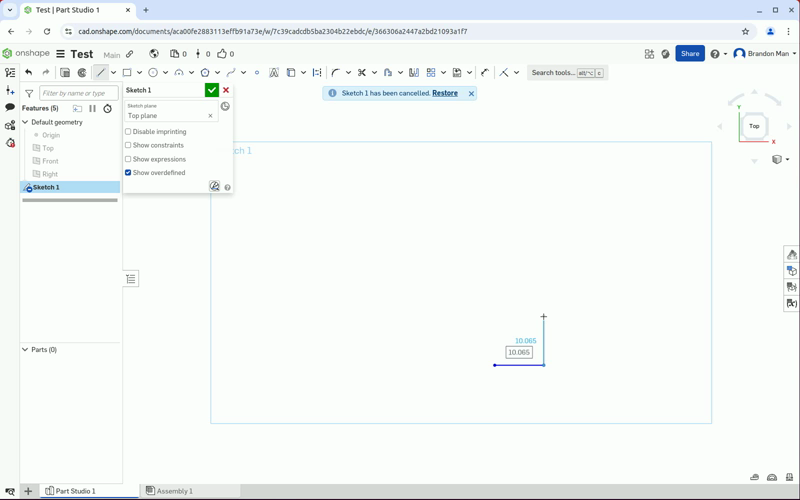
click(543, 316)
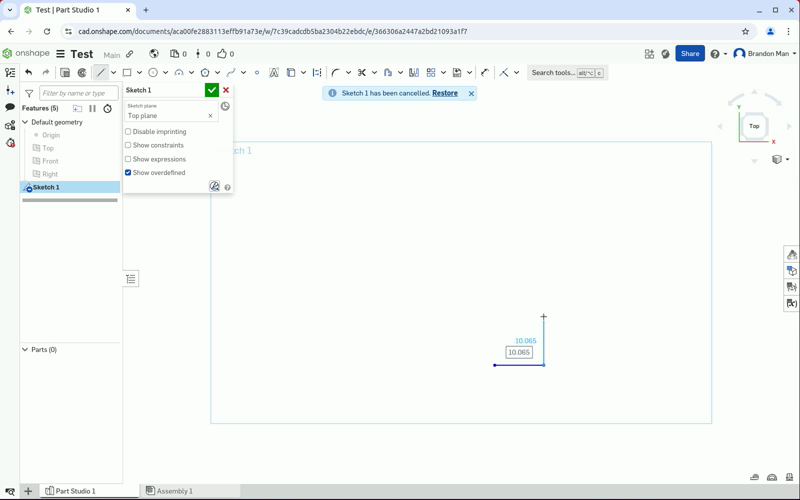
key_up(shift)
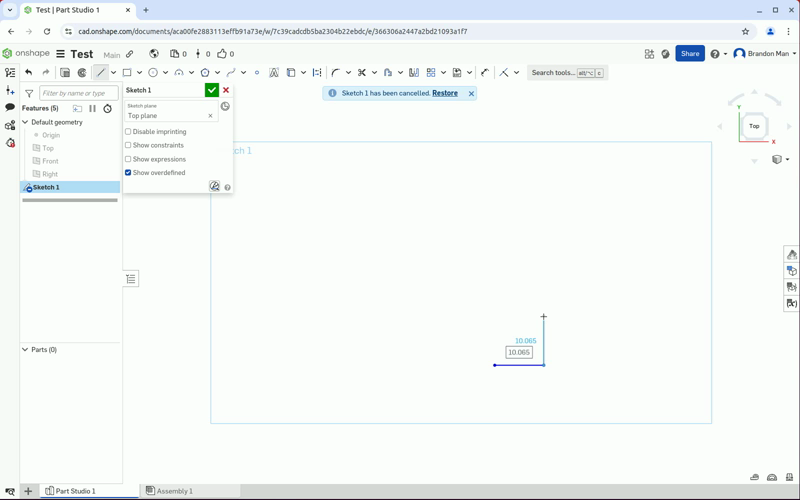
key_down(shift)
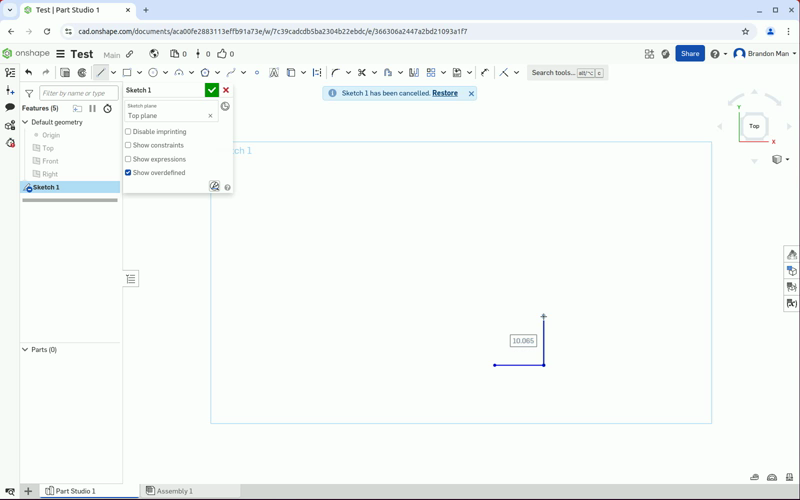
mouse_move(494, 365)
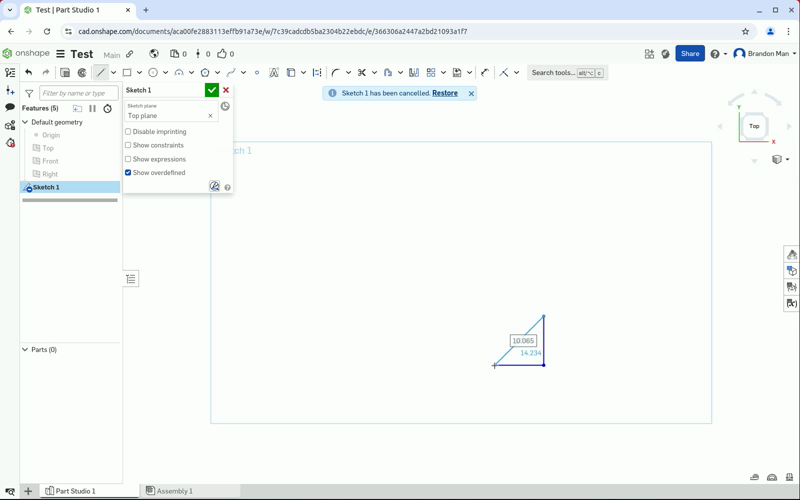
key_up(shift)
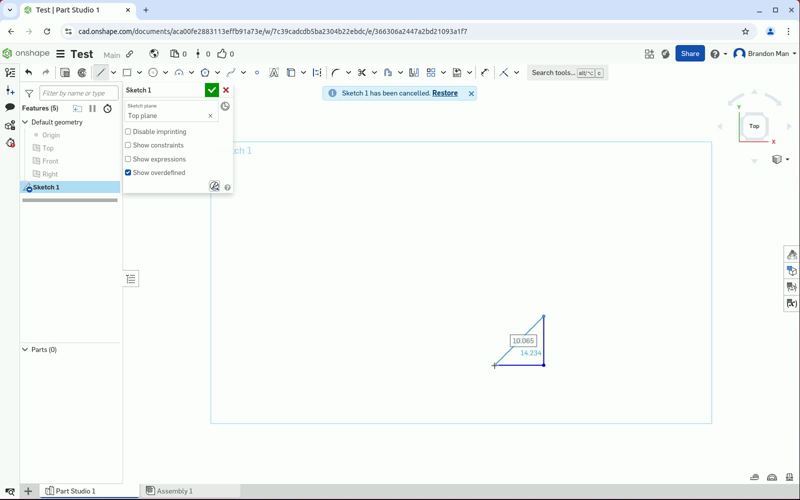
click(494, 365)
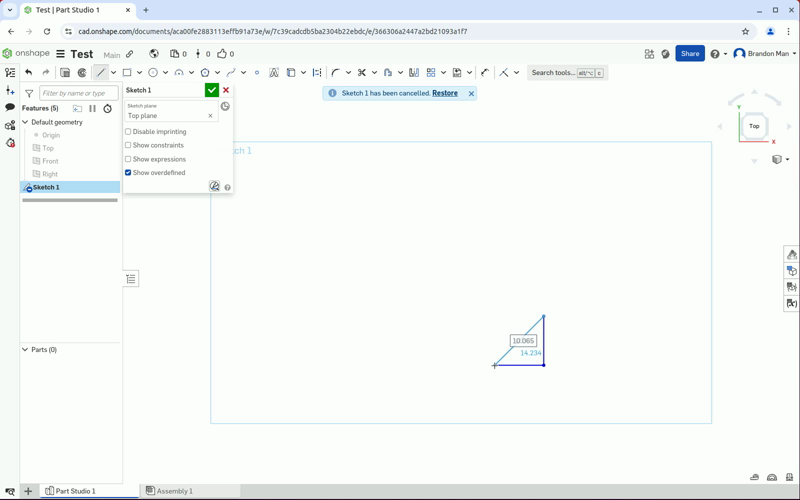
key(esc)
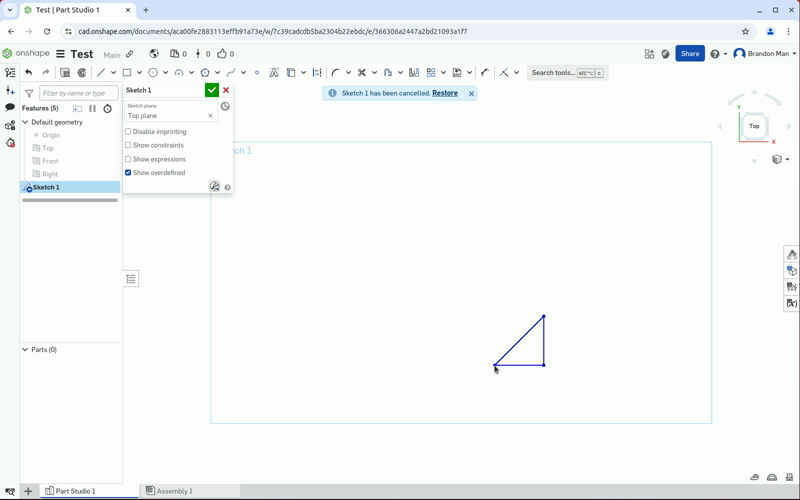
mouse_move(527, 347)
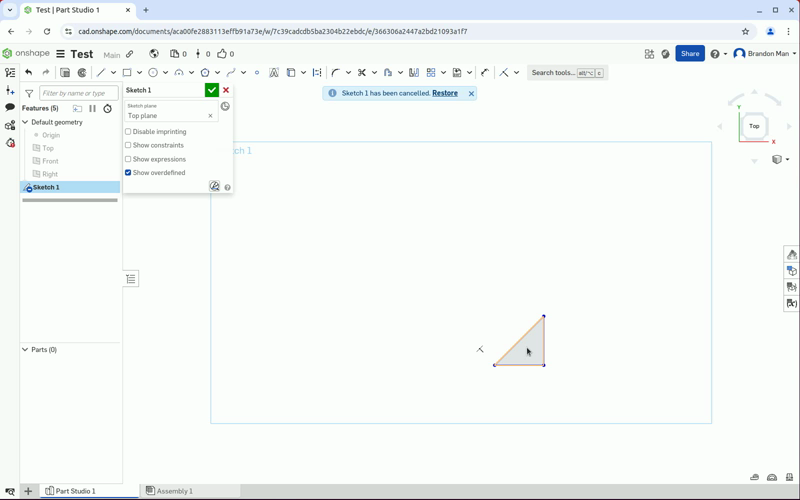
scroll(6)
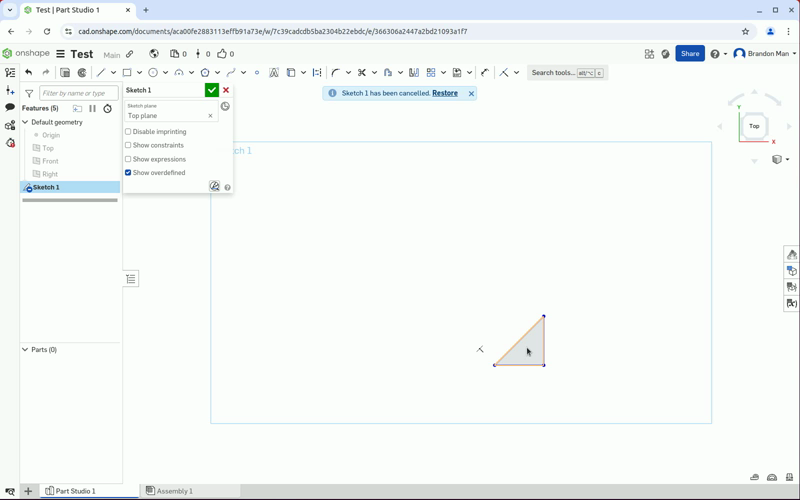
scroll(6)
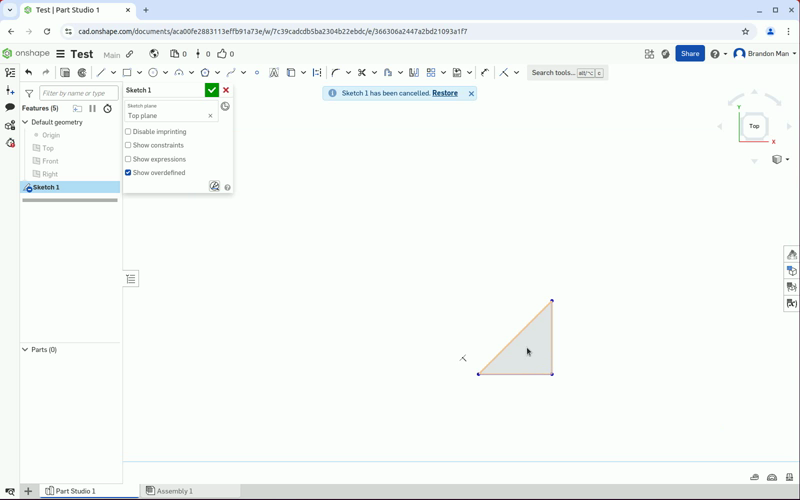
scroll(6)
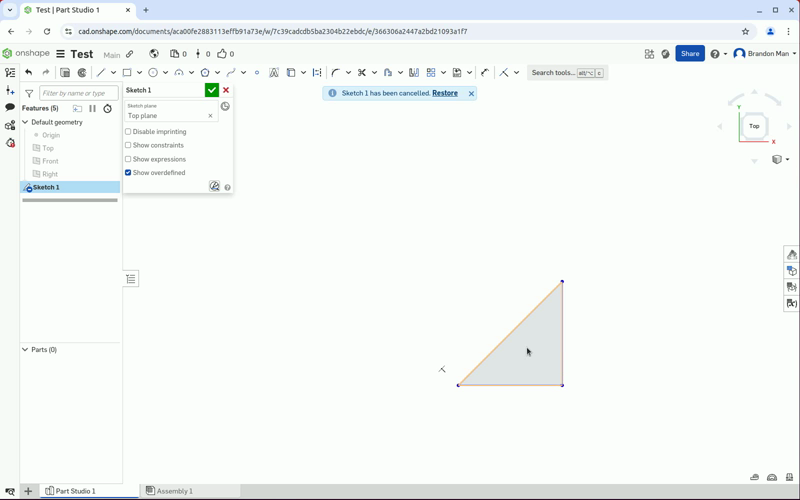
scroll(6)
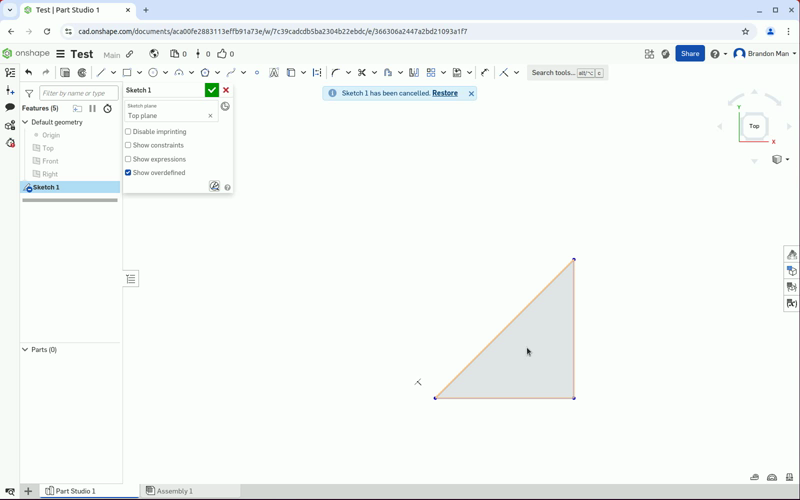
scroll(6)
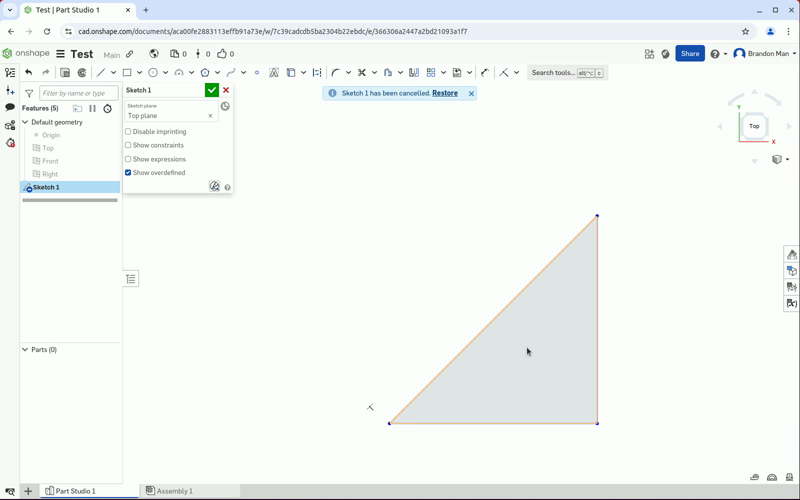
scroll(6)
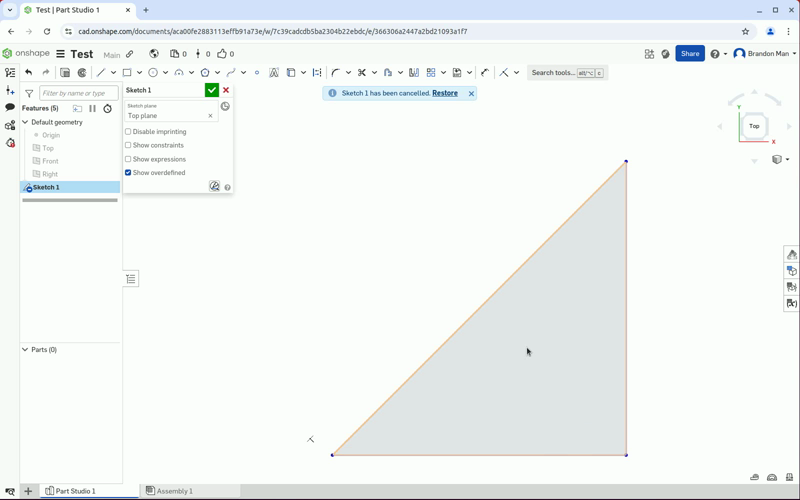
scroll(6)
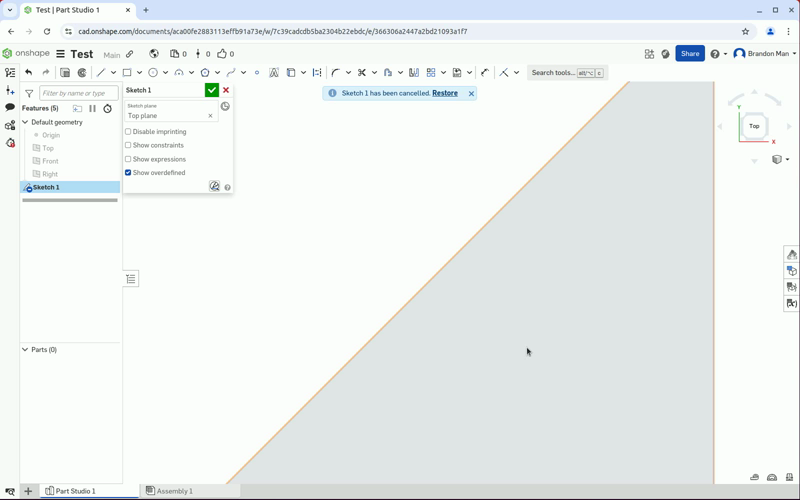
click(527, 347)
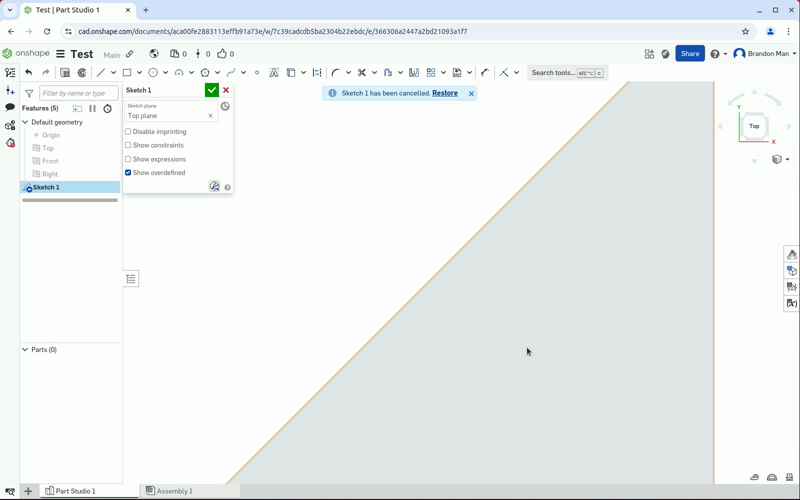
scroll(-6)
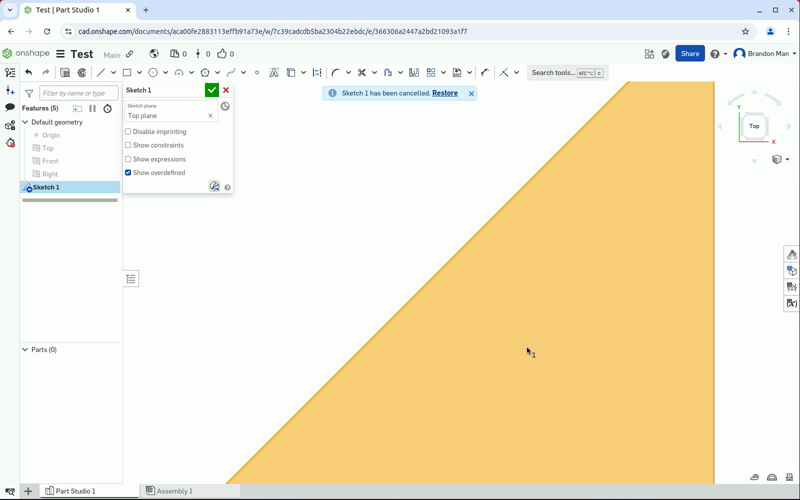
scroll(-6)
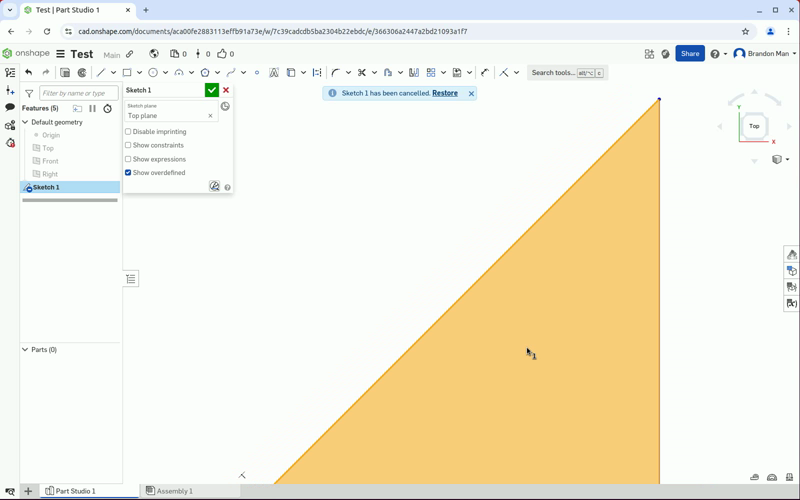
scroll(-6)
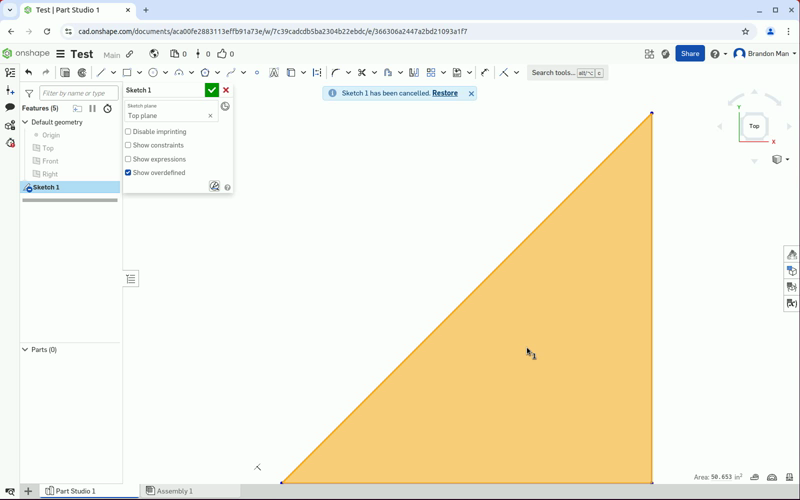
scroll(-6)
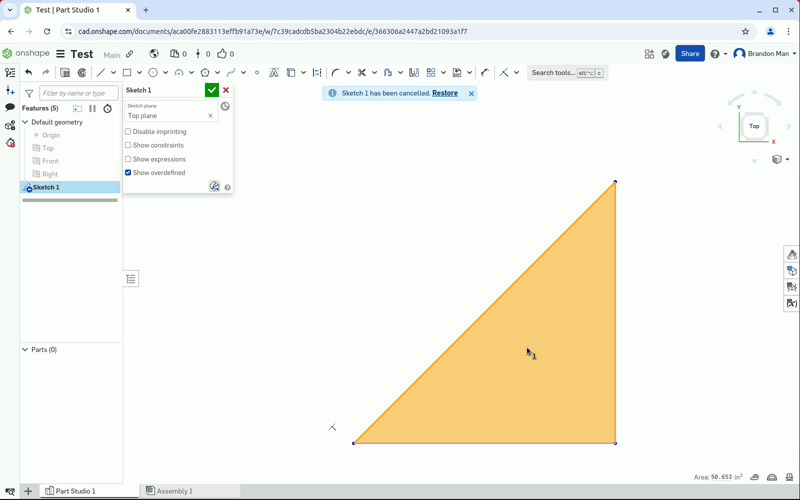
scroll(-6)
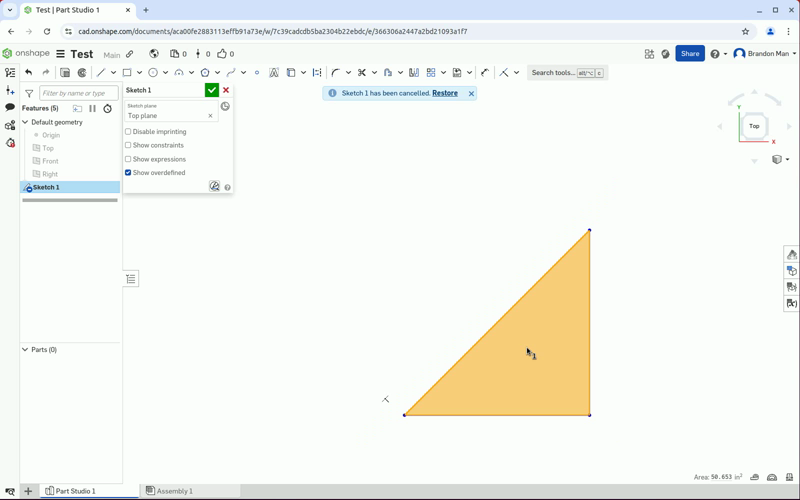
scroll(-6)
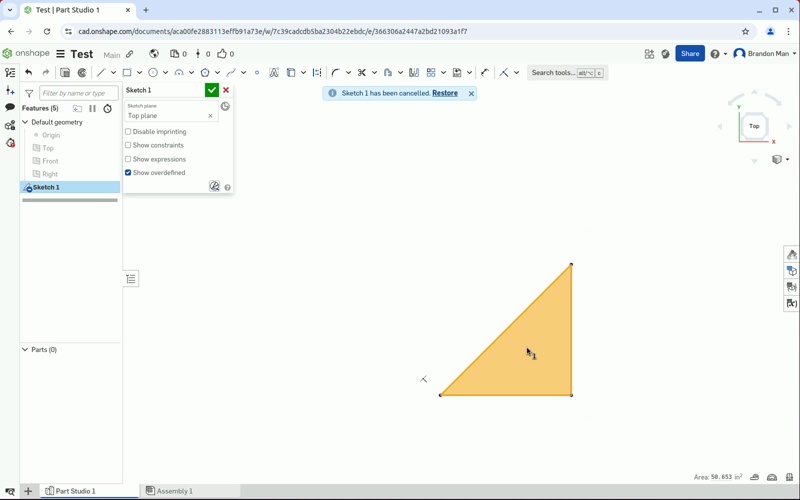
scroll(-6)
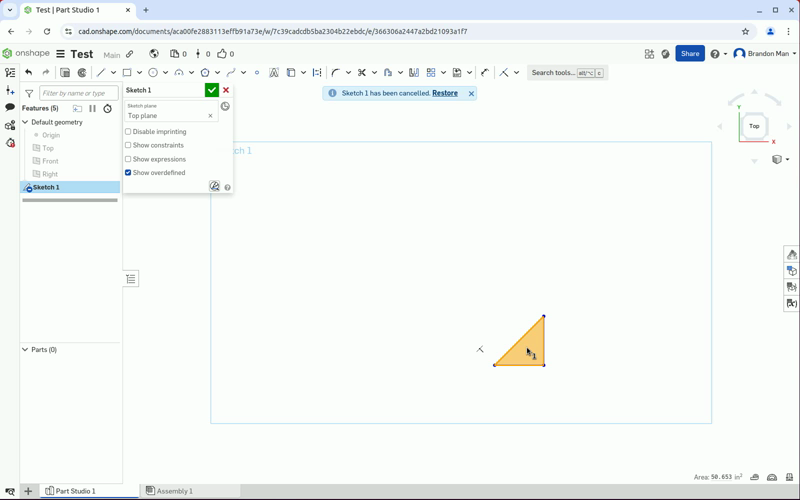
mouse_move(73, 352)
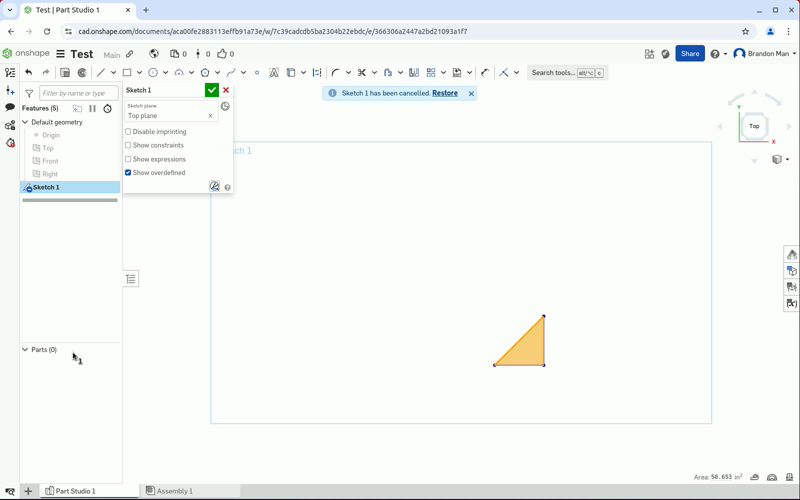
key(shift+y)
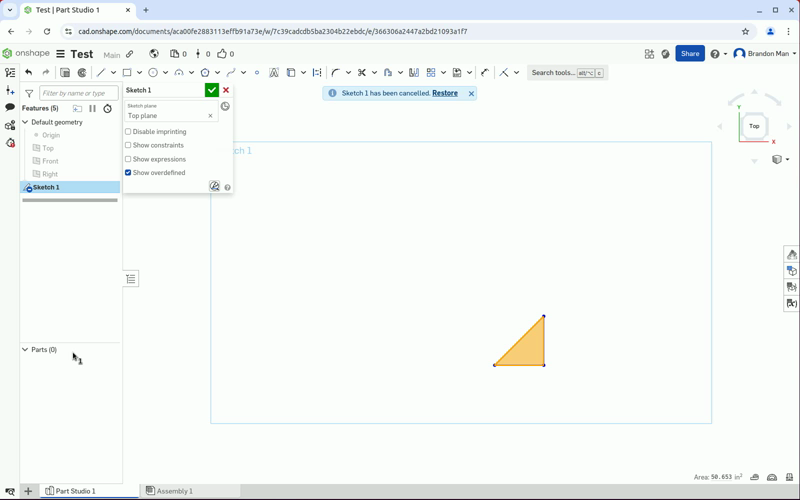
key(shift+e)
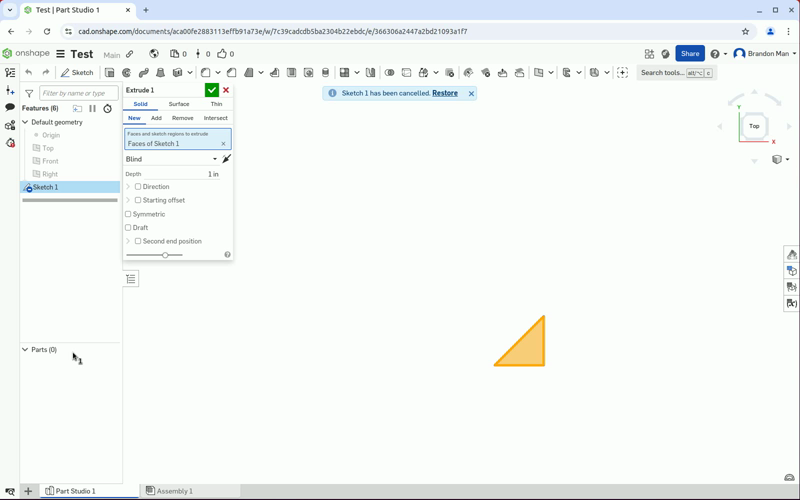
mouse_move(143, 106)
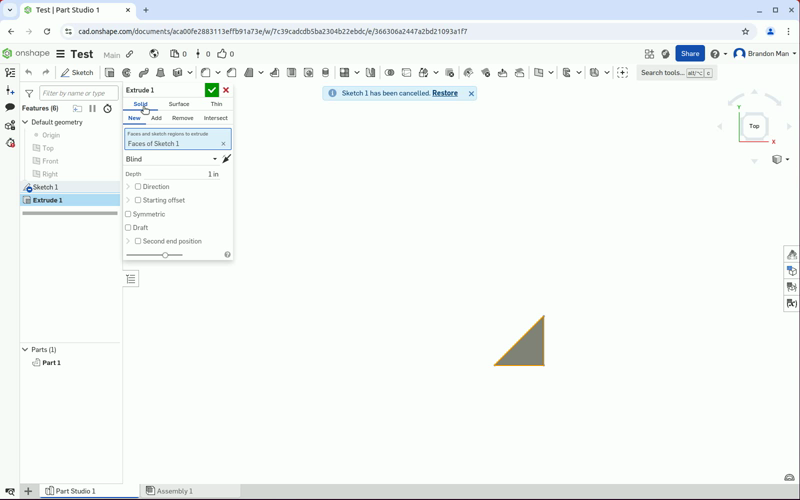
click(143, 106)
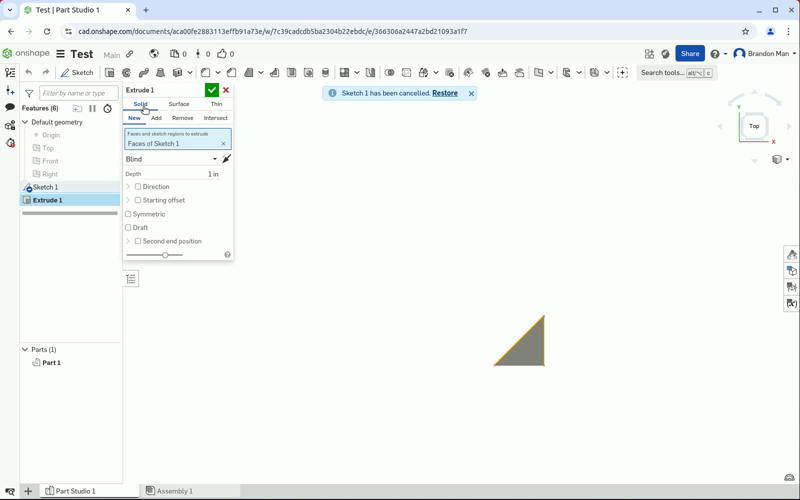
mouse_move(137, 120)
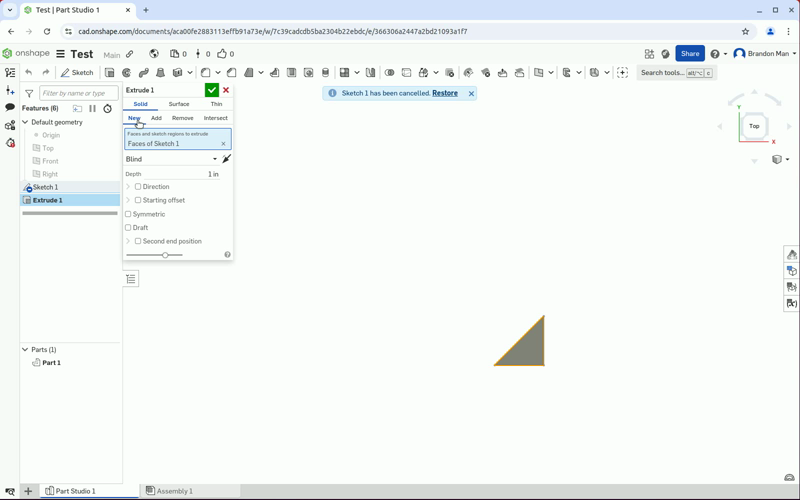
click(137, 120)
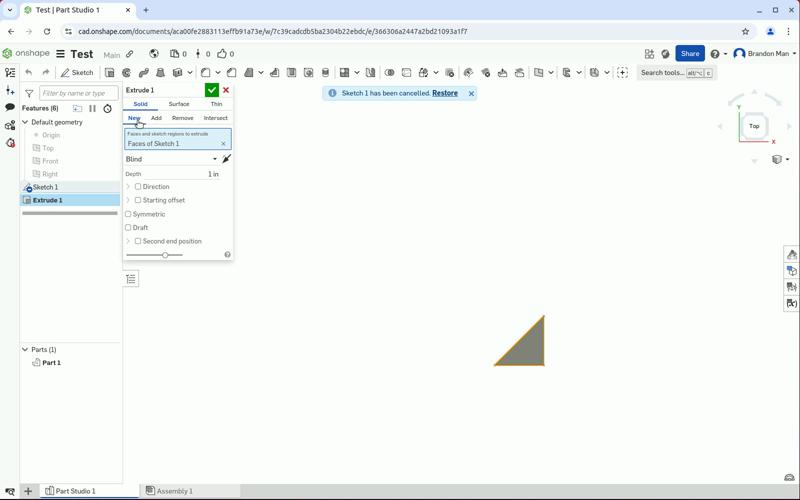
key(tab, 4)
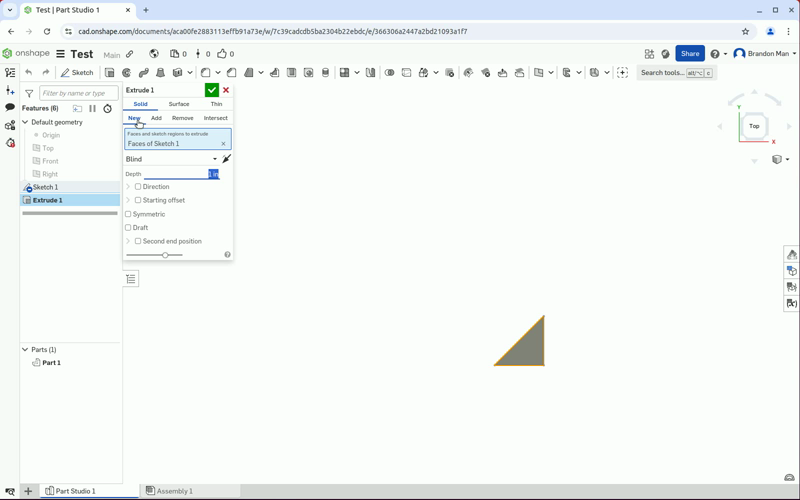
text(2.166)
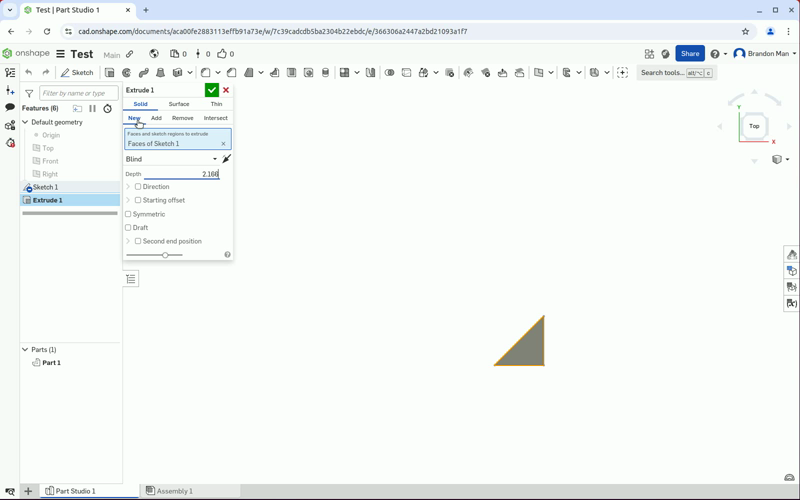
key(enter)
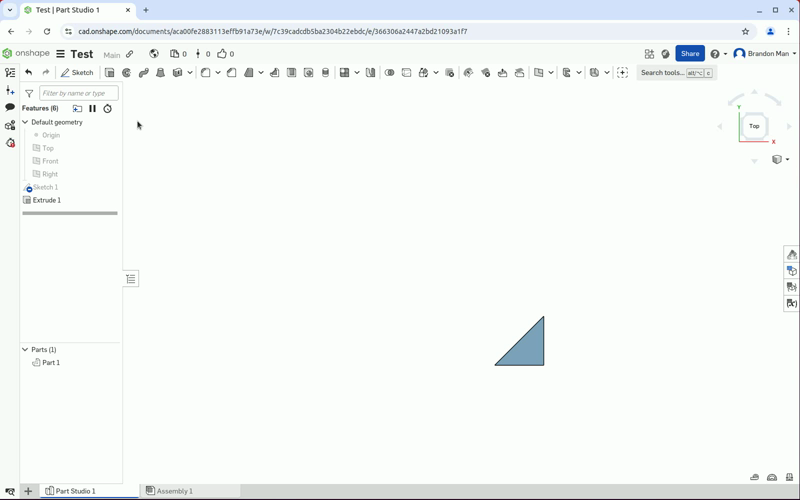
key(shift+h)
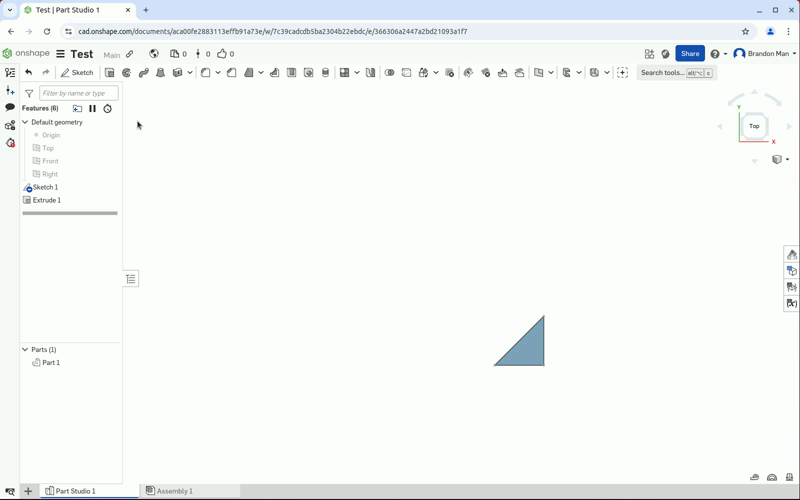
key(shift+h)
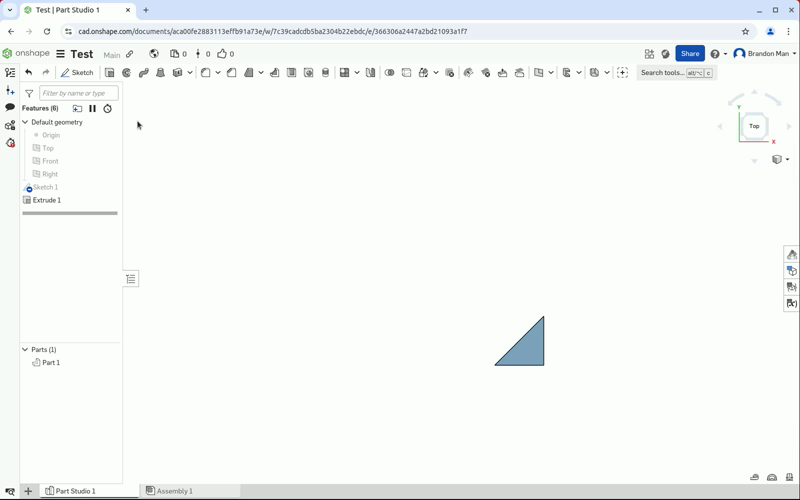
mouse_move(73, 189)
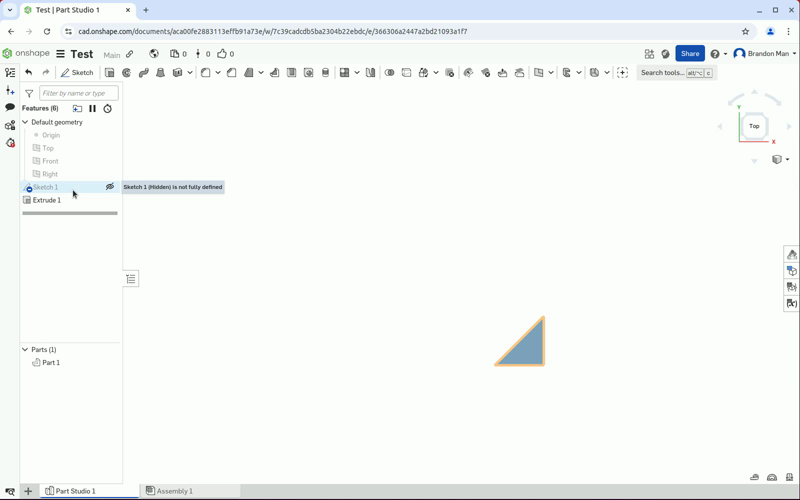
click(73, 189)
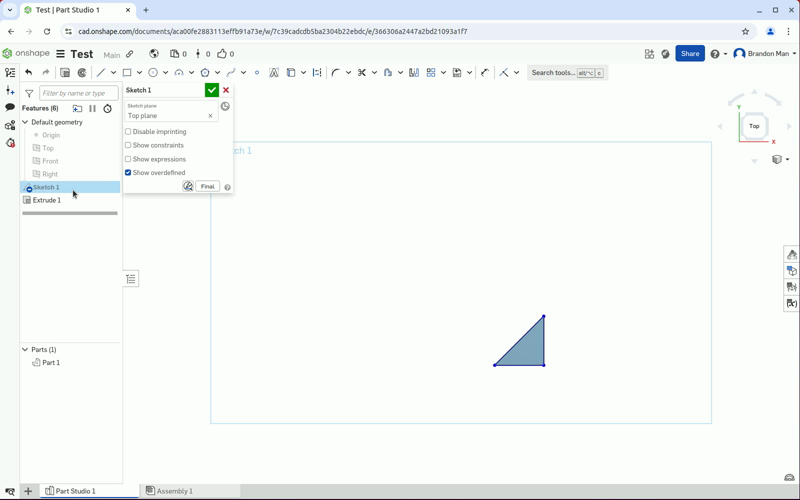
mouse_move(229, 92)
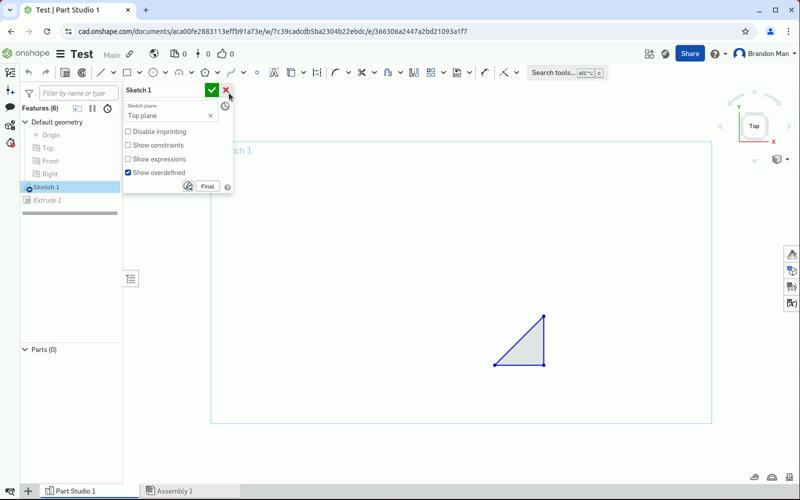
click(229, 92)
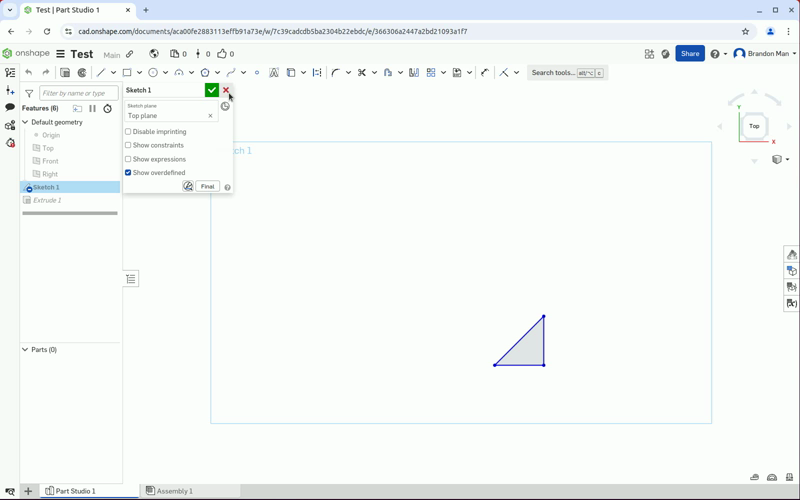
key(shift+s)
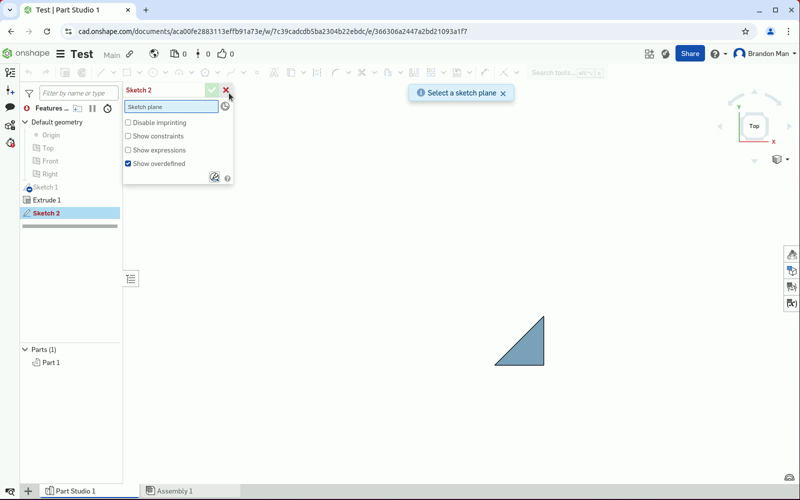
mouse_move(73, 150)
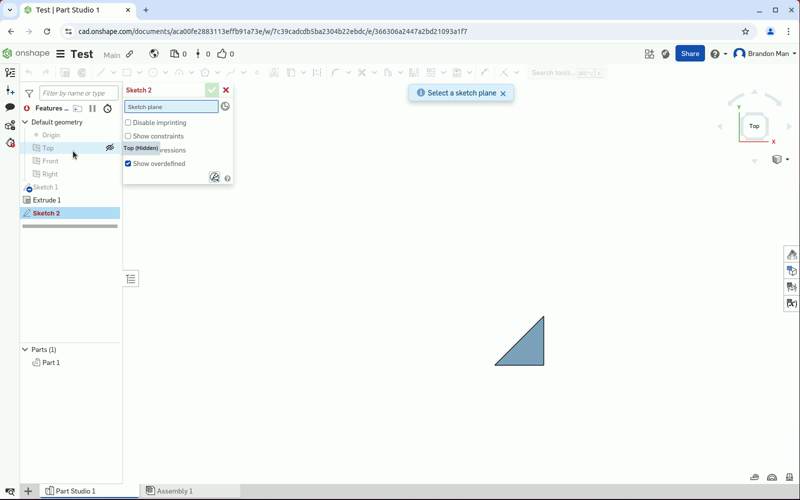
click(73, 150)
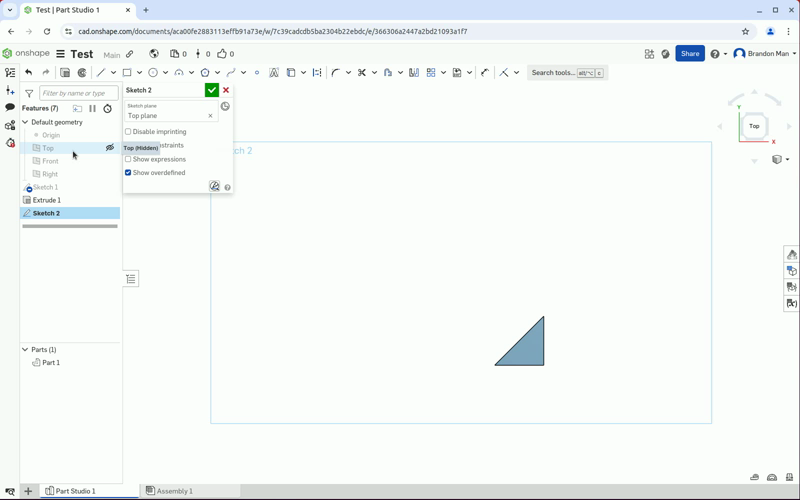
mouse_move(73, 352)
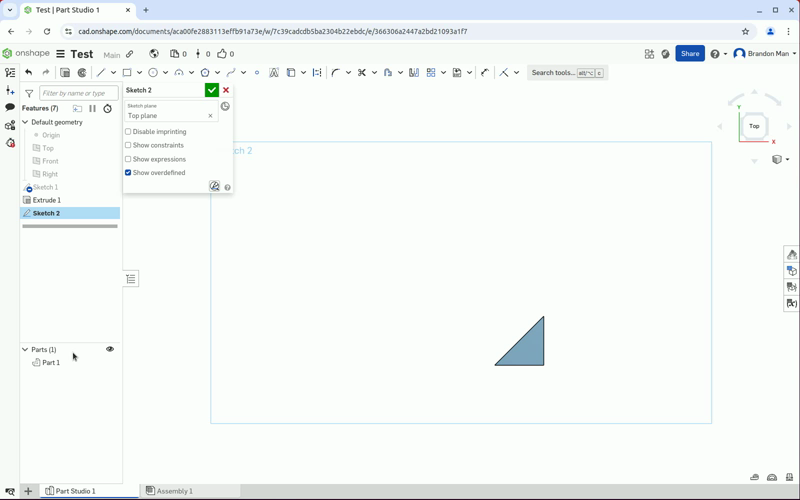
key(y)
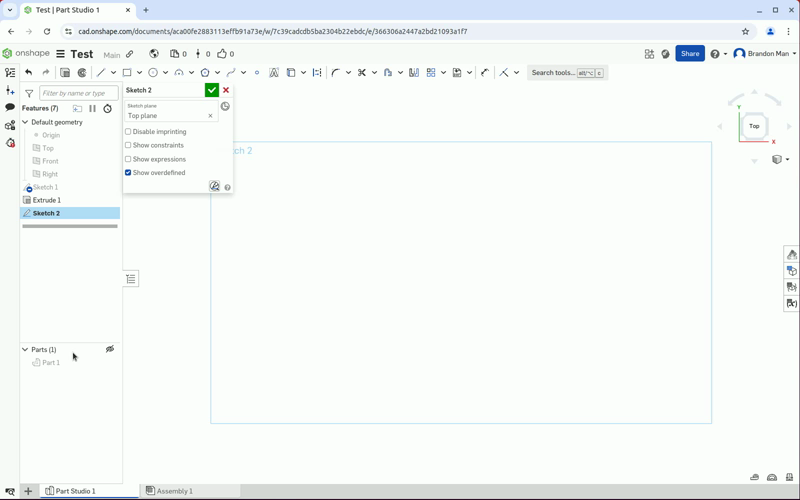
key(l)
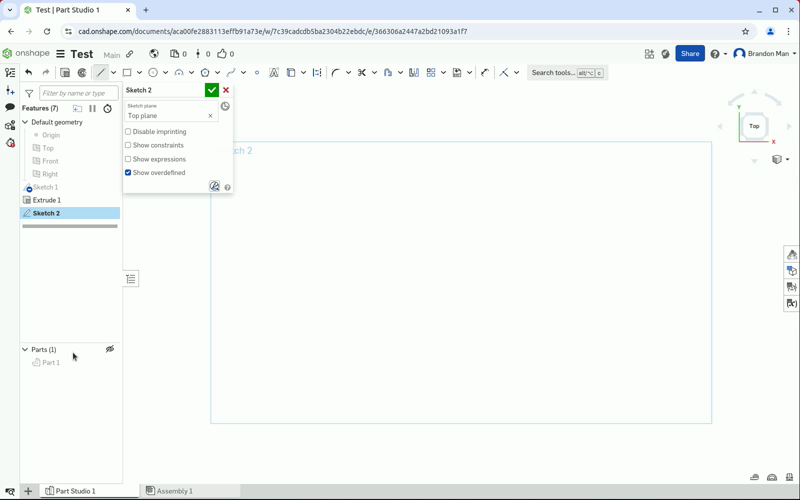
key_down(shift)
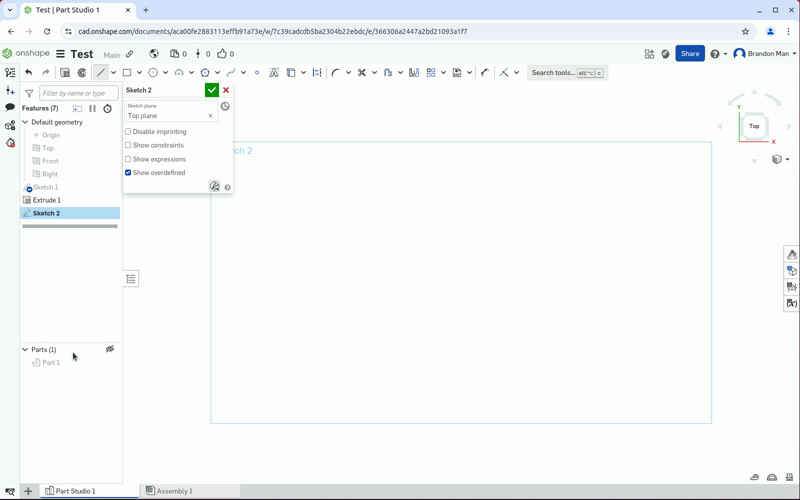
mouse_move(426, 365)
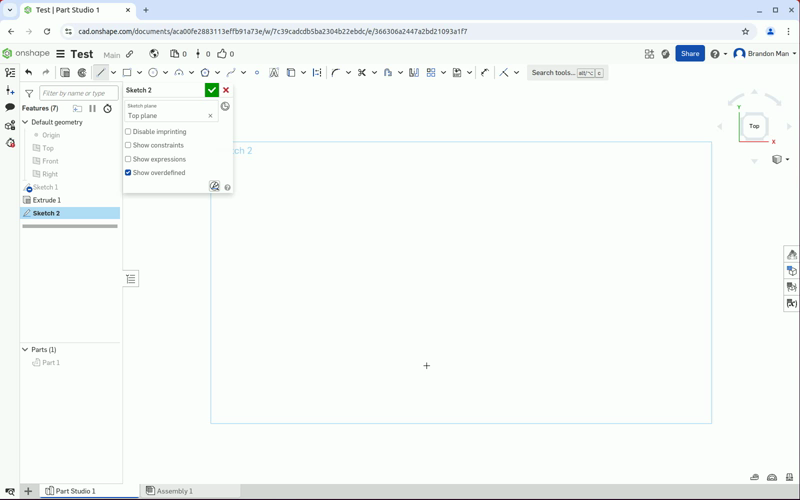
click(426, 365)
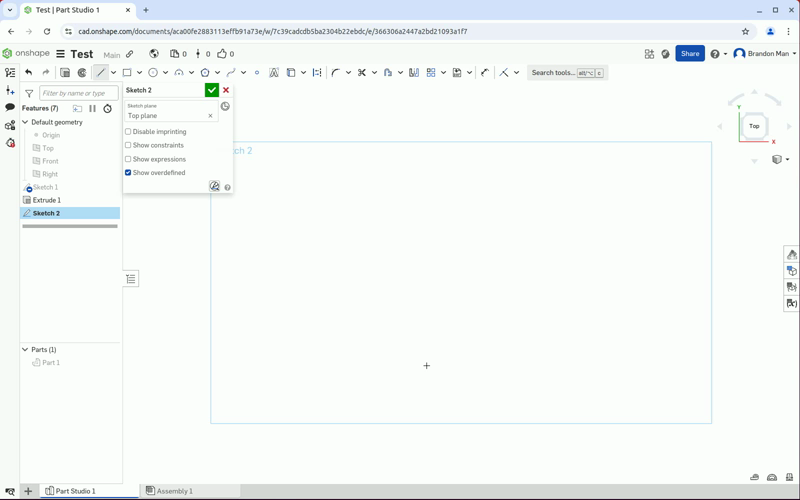
key_up(shift)
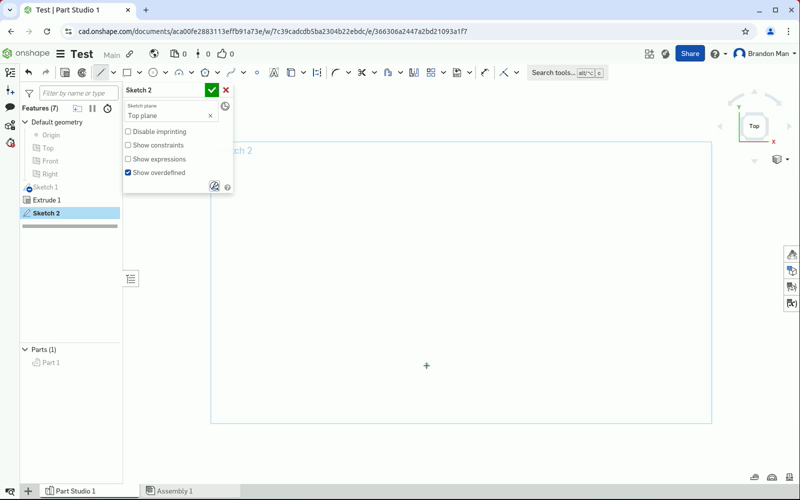
key_down(shift)
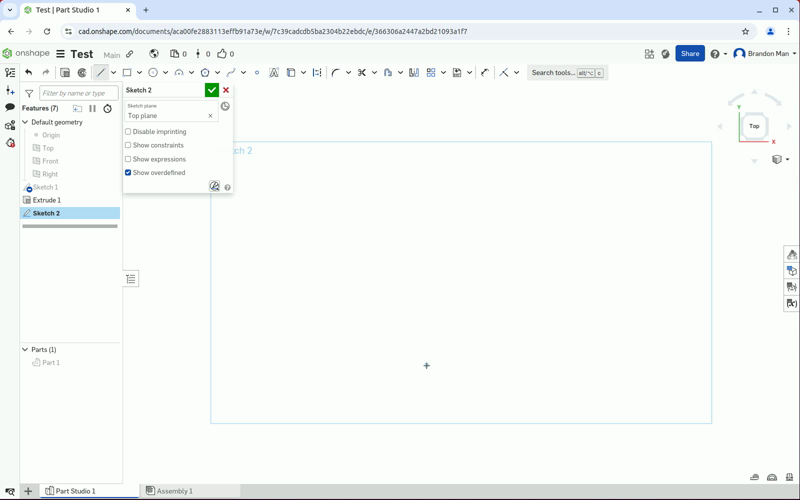
mouse_move(456, 365)
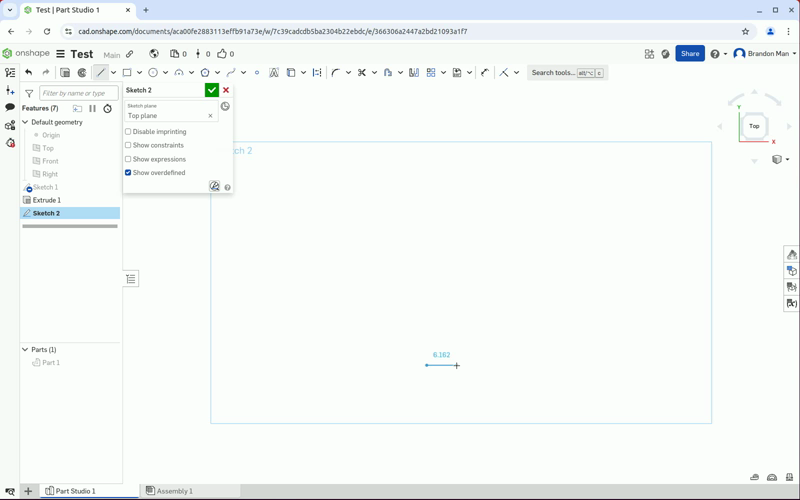
mouse_move(454, 393)
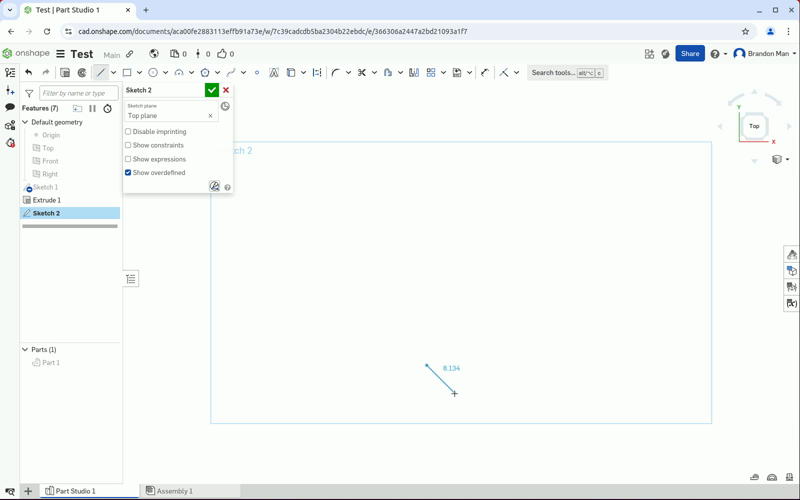
click(454, 393)
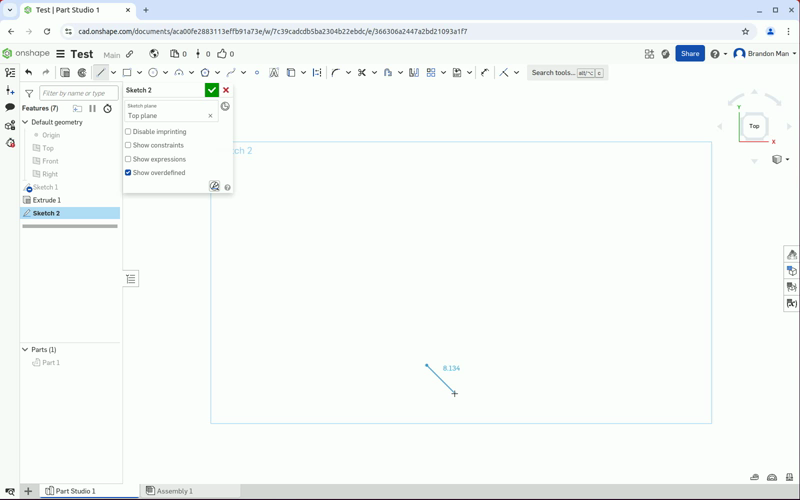
key_up(shift)
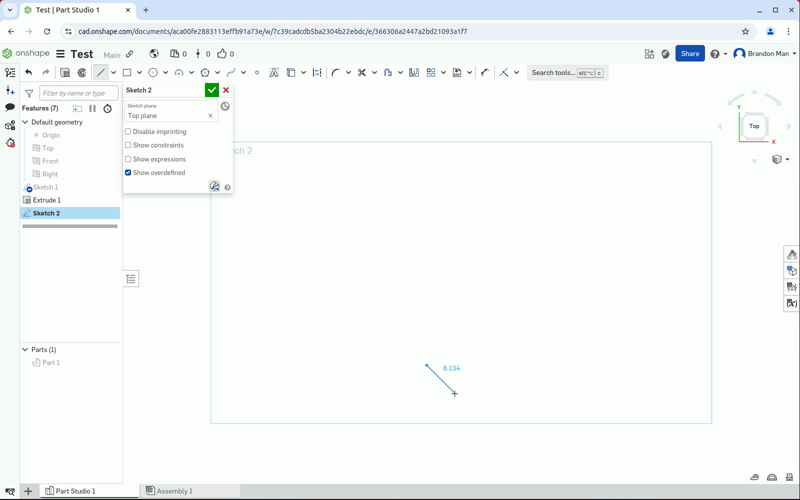
key(esc)
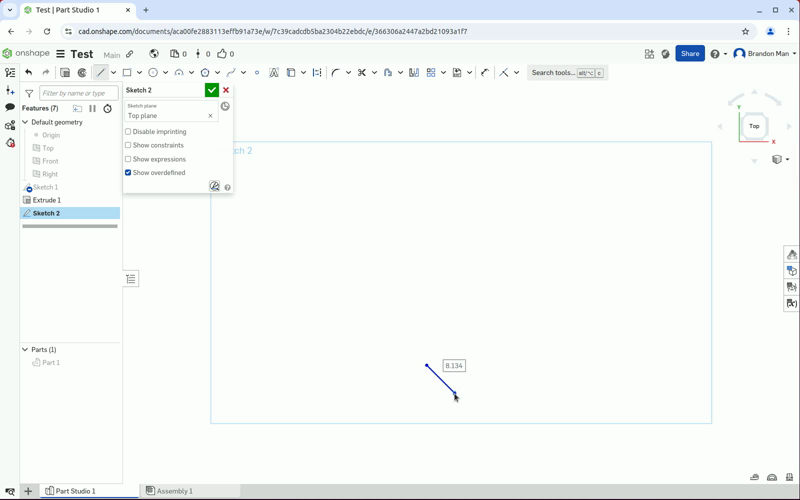
key(a)
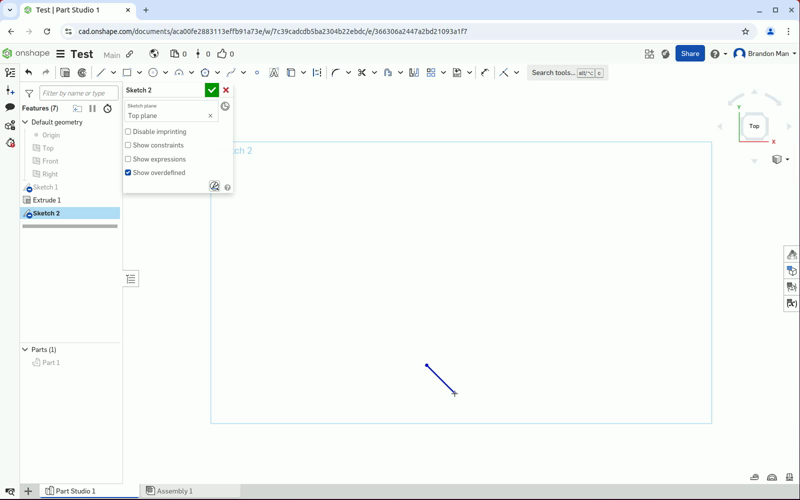
mouse_move(454, 393)
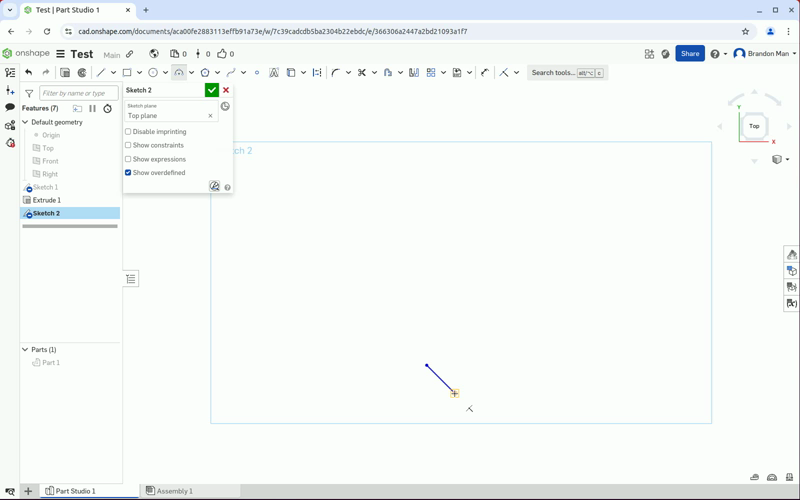
click(454, 393)
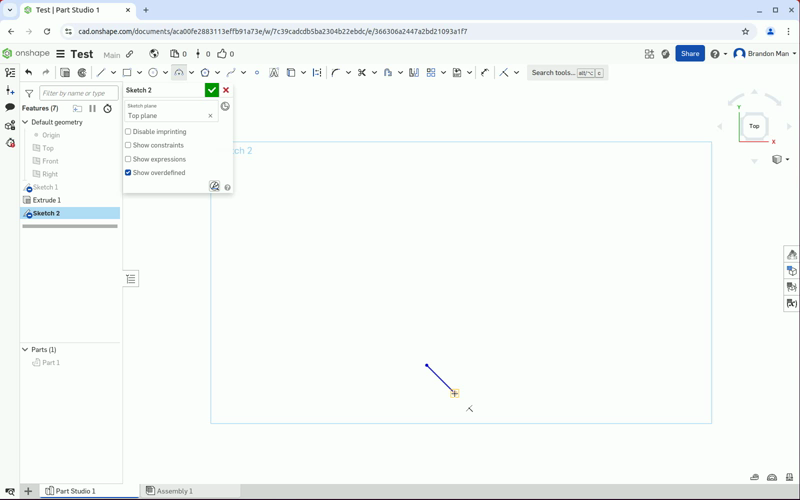
key_down(shift)
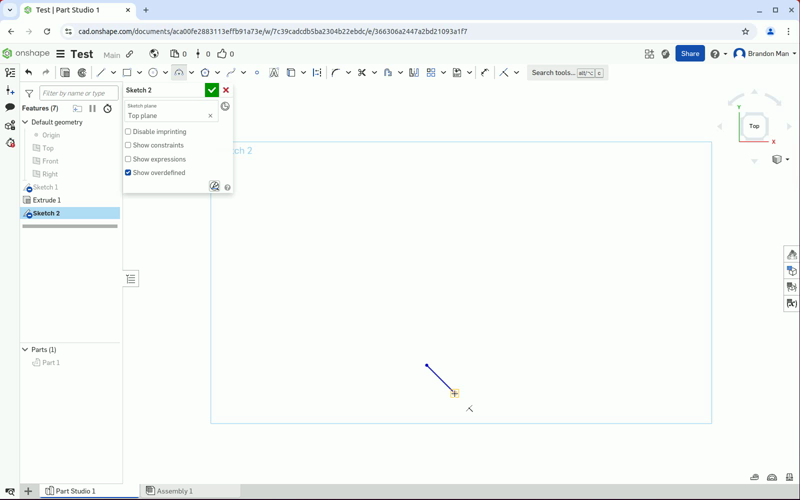
mouse_move(467, 393)
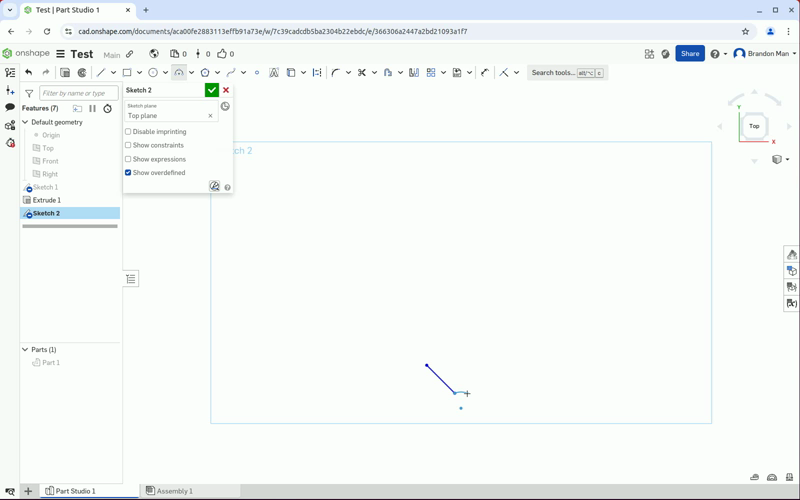
click(467, 393)
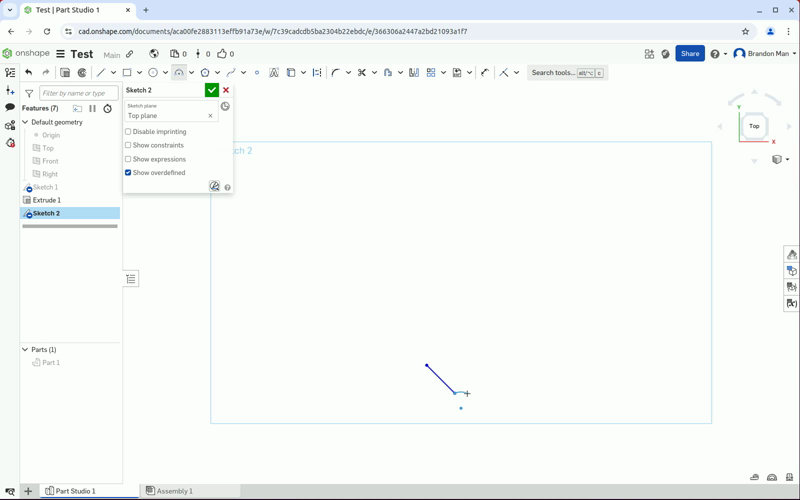
mouse_move(461, 395)
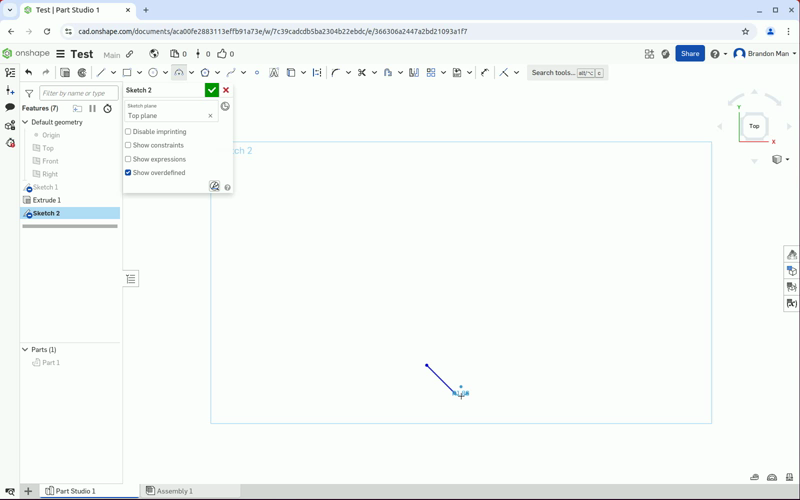
click(461, 395)
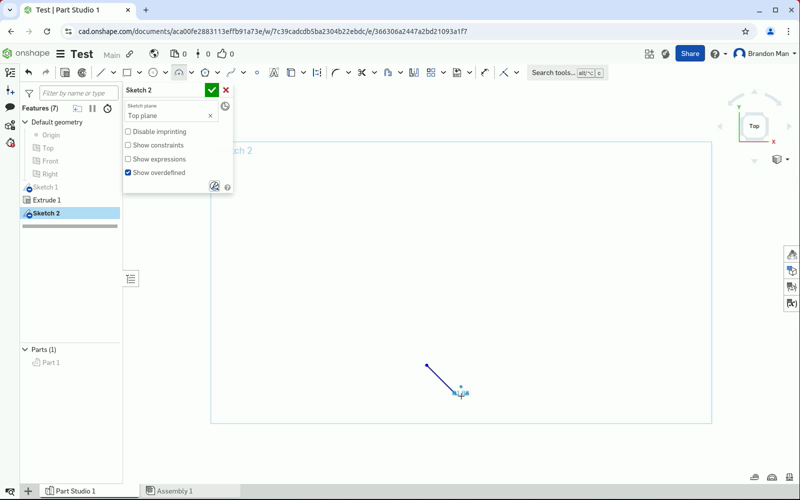
key_up(shift)
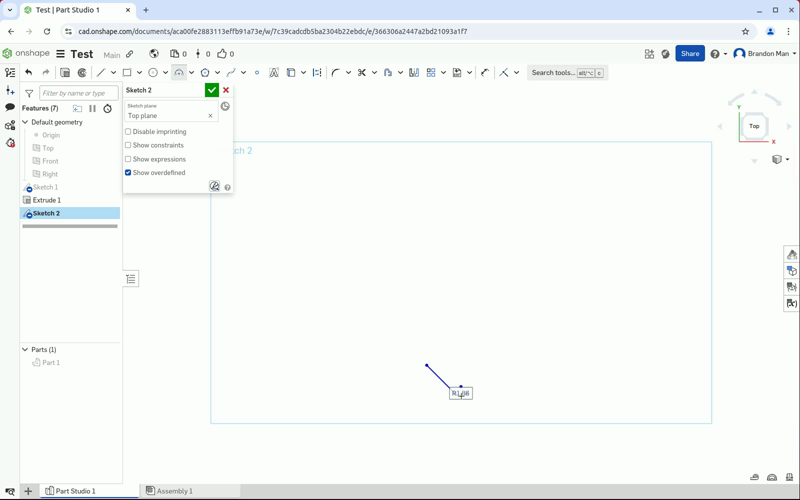
key(esc)
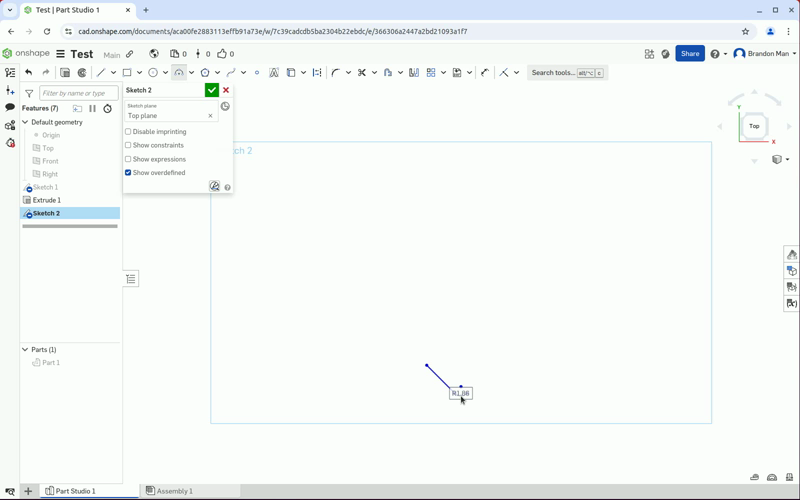
key(l)
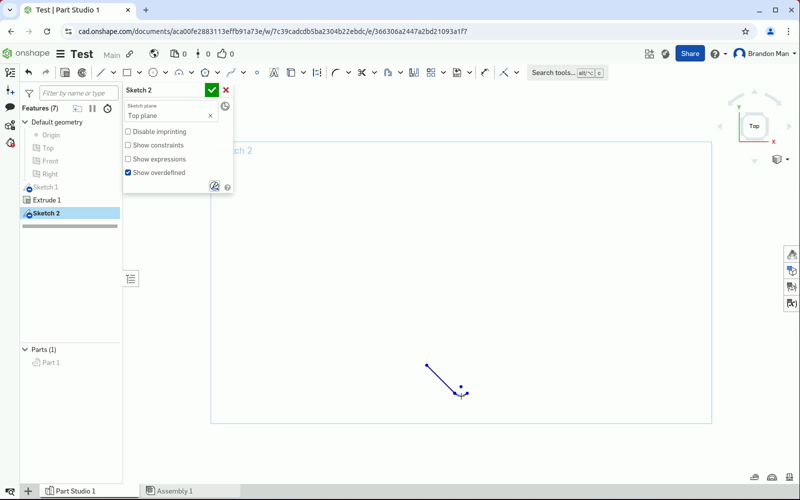
mouse_move(467, 393)
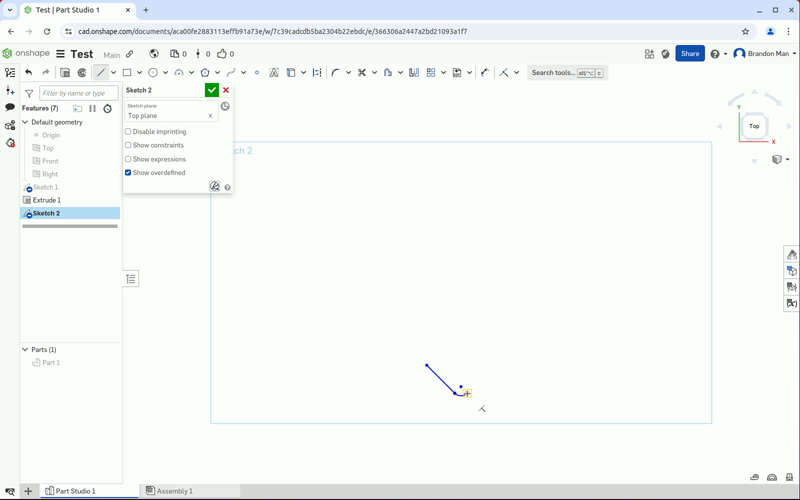
click(467, 393)
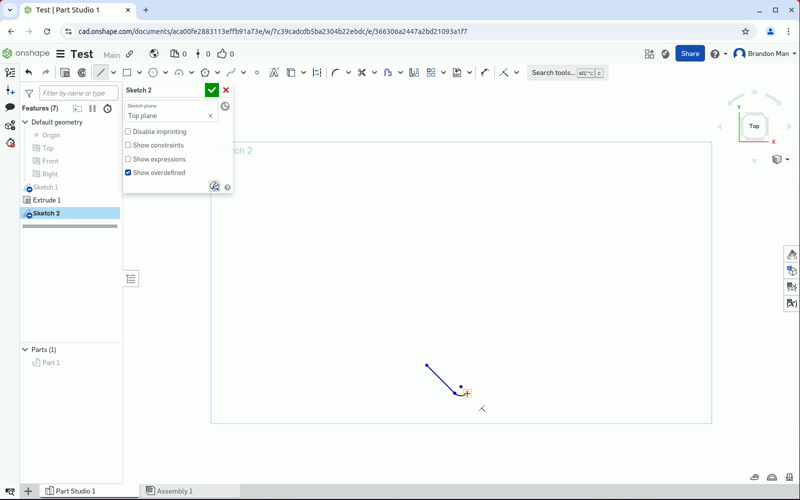
key_down(shift)
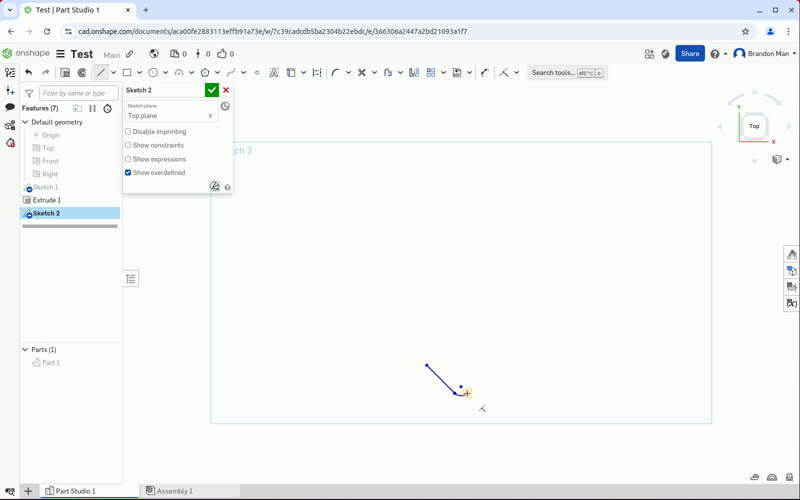
mouse_move(497, 393)
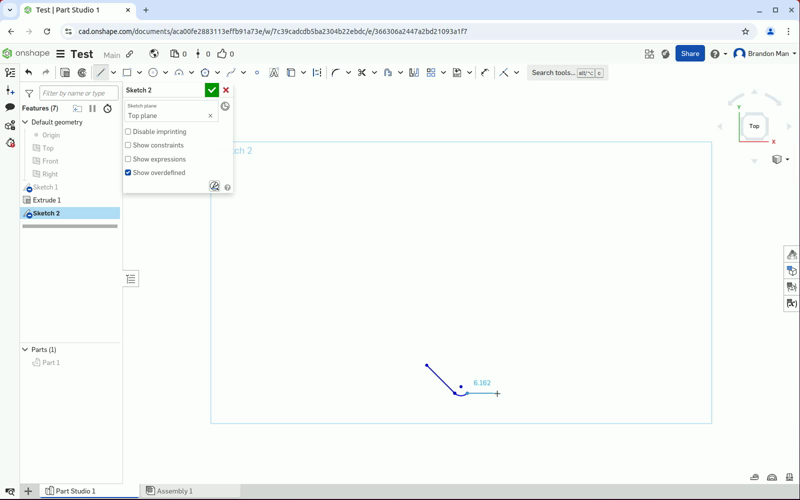
mouse_move(495, 365)
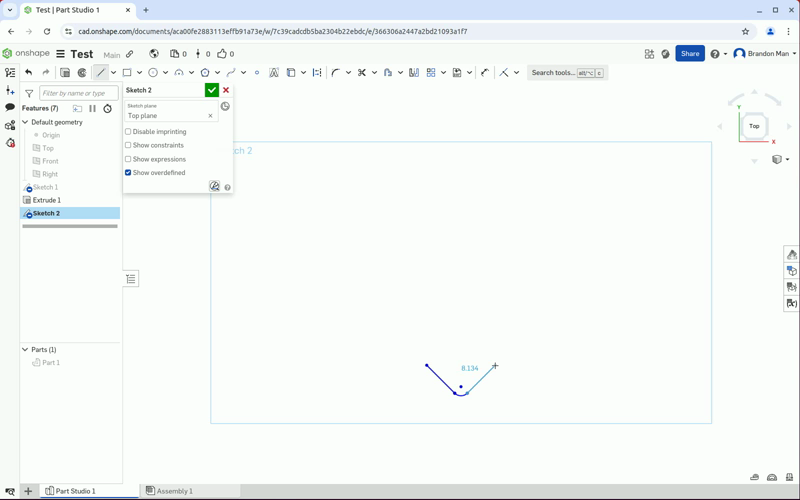
click(495, 365)
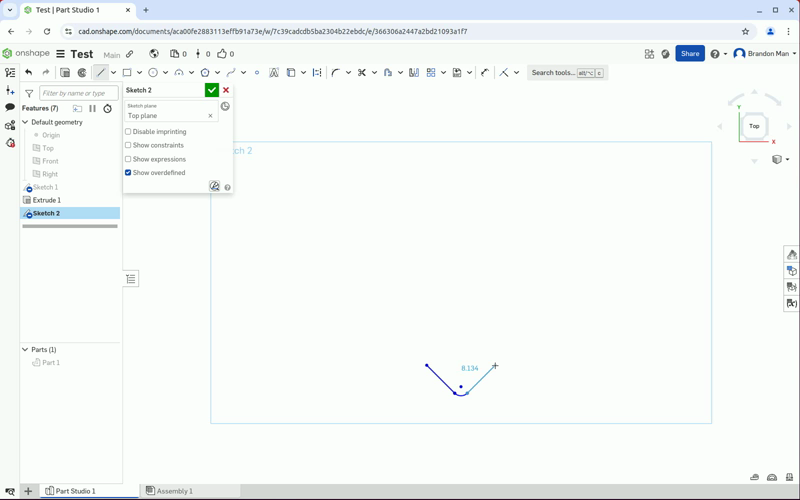
key_up(shift)
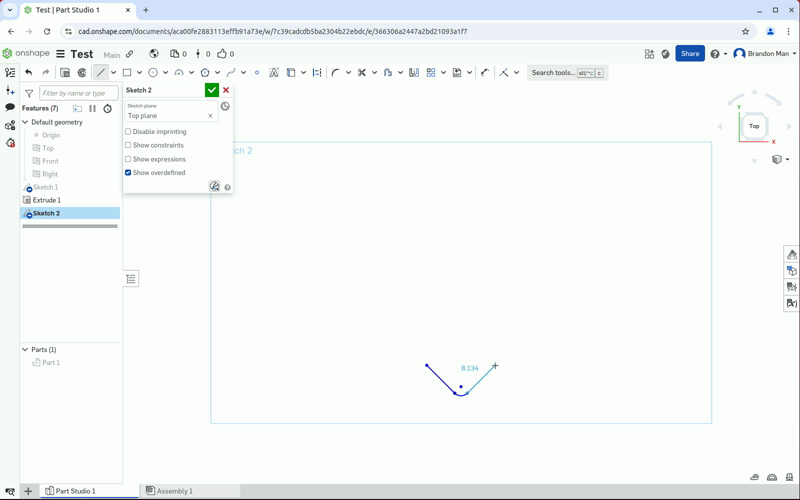
key_down(shift)
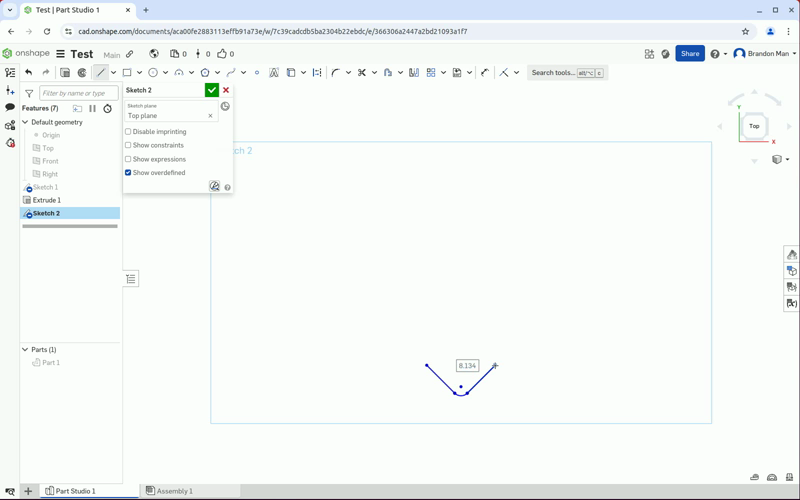
mouse_move(426, 365)
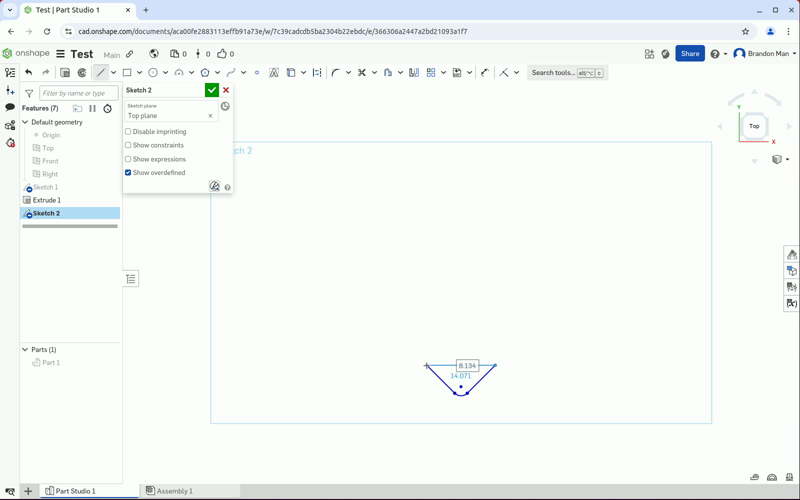
key_up(shift)
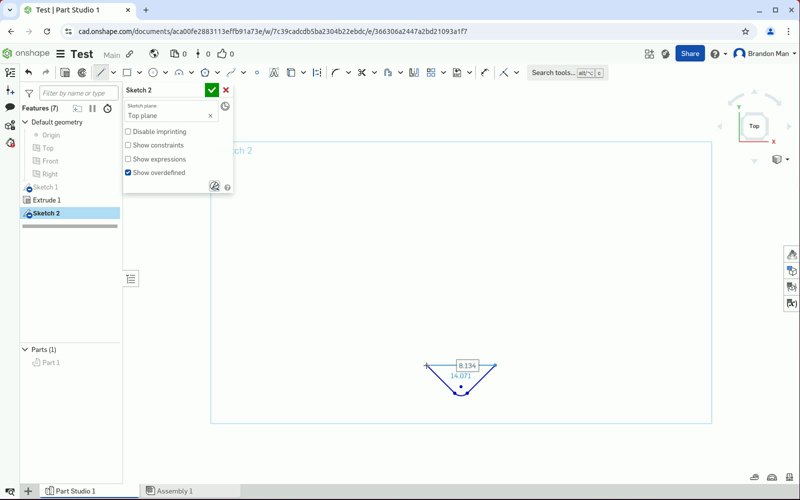
click(426, 365)
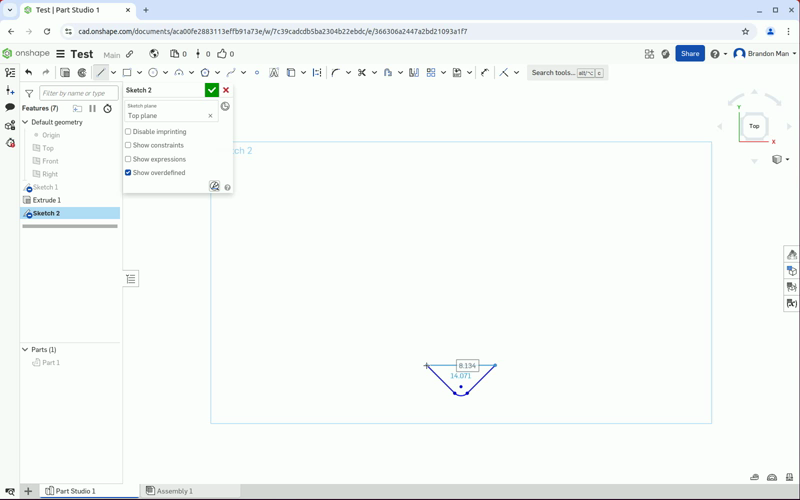
key(esc)
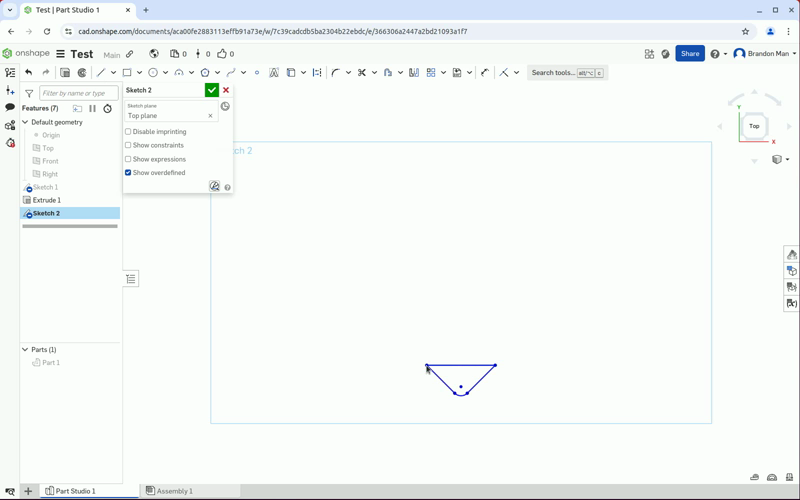
mouse_move(461, 379)
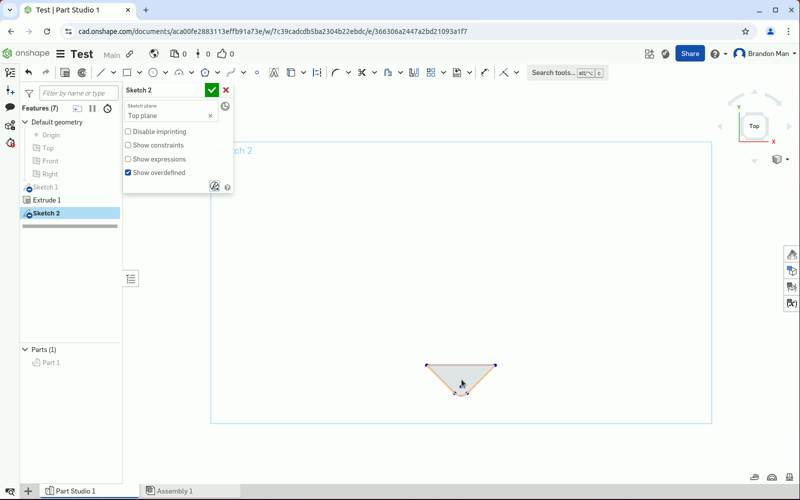
scroll(6)
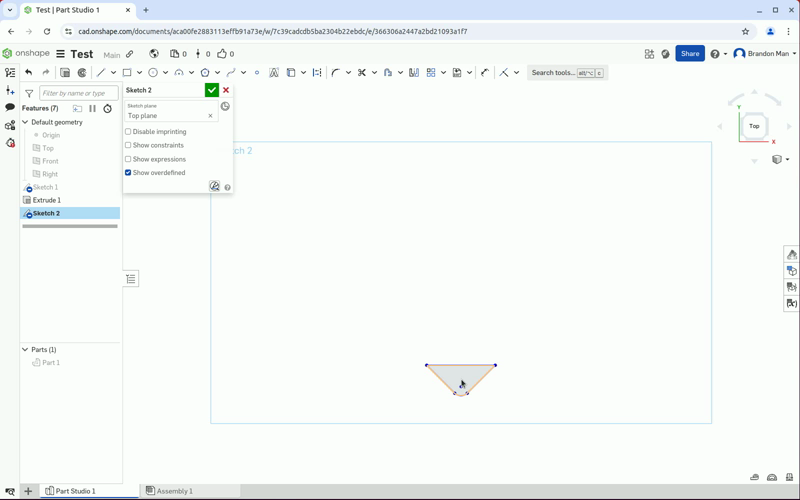
scroll(6)
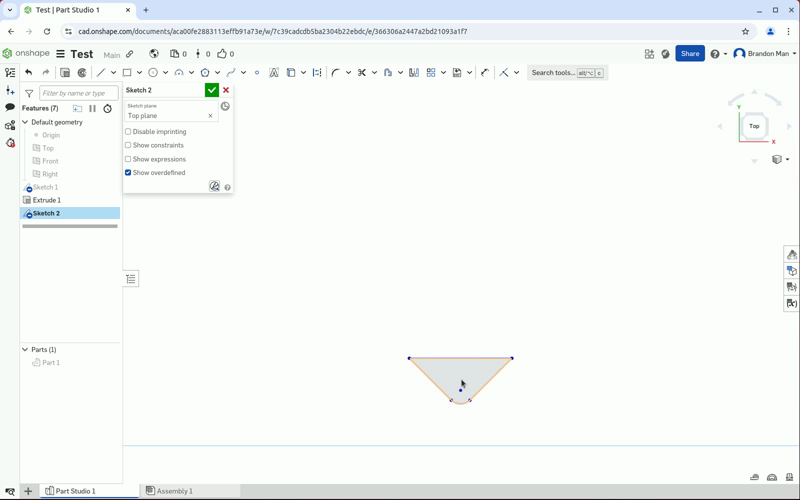
scroll(6)
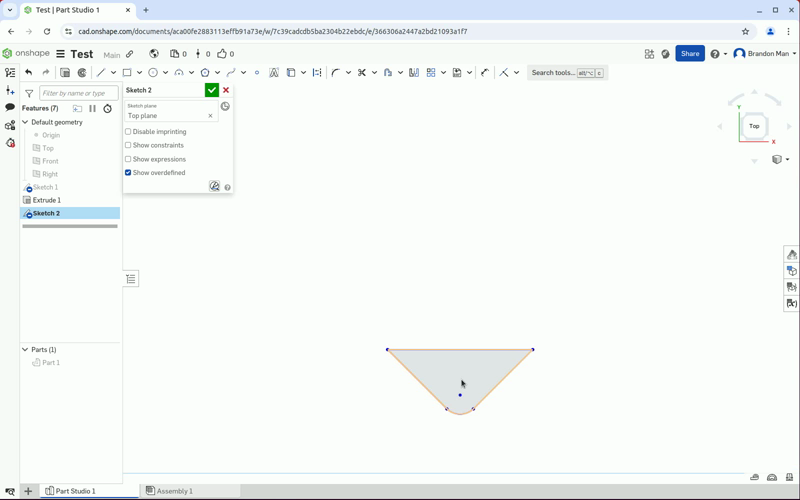
scroll(6)
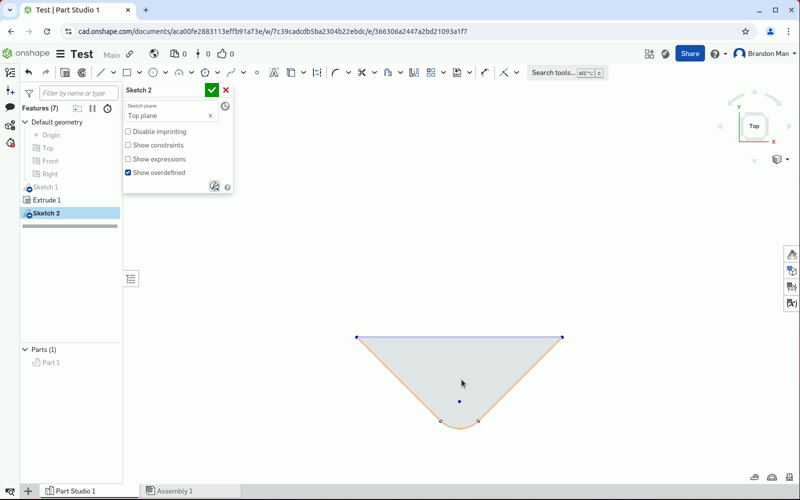
scroll(6)
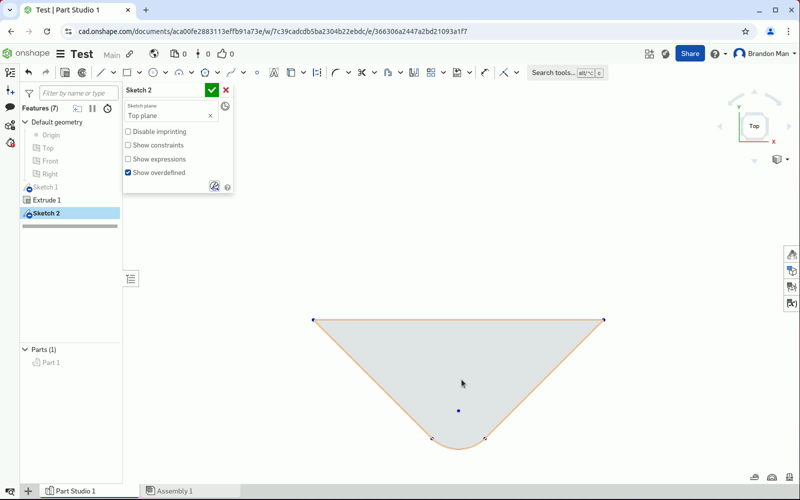
scroll(6)
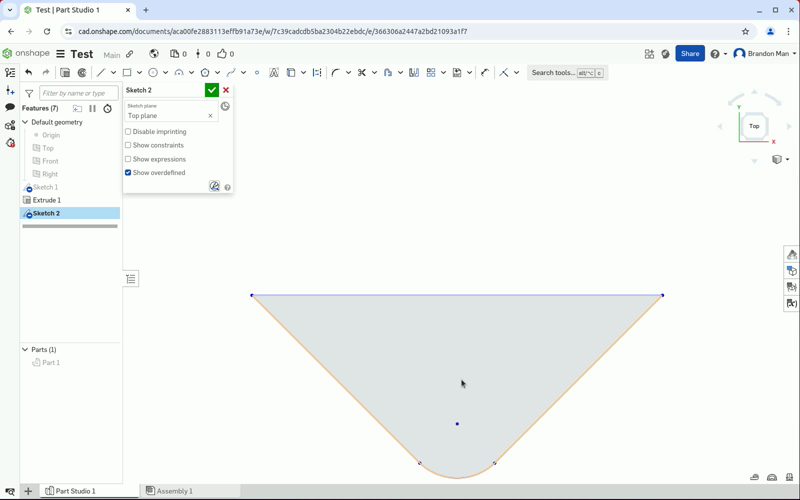
scroll(6)
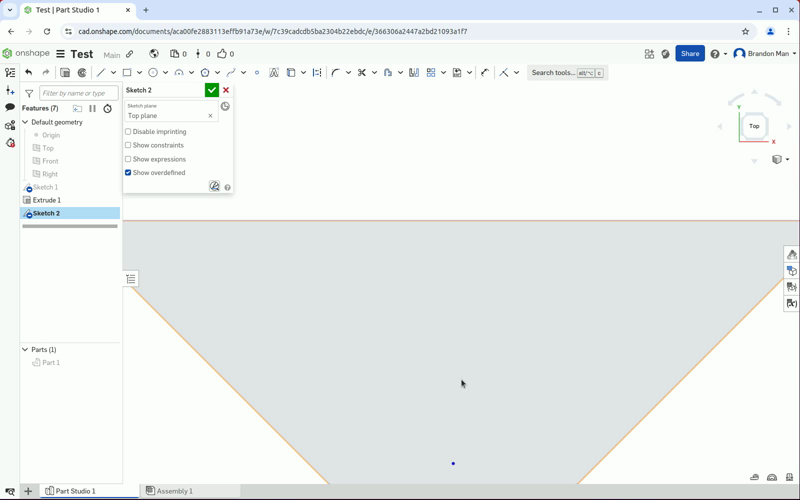
click(461, 379)
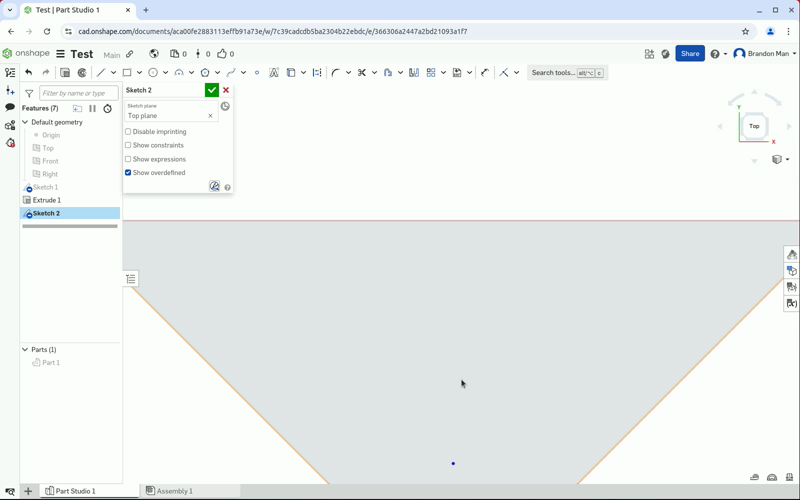
scroll(-6)
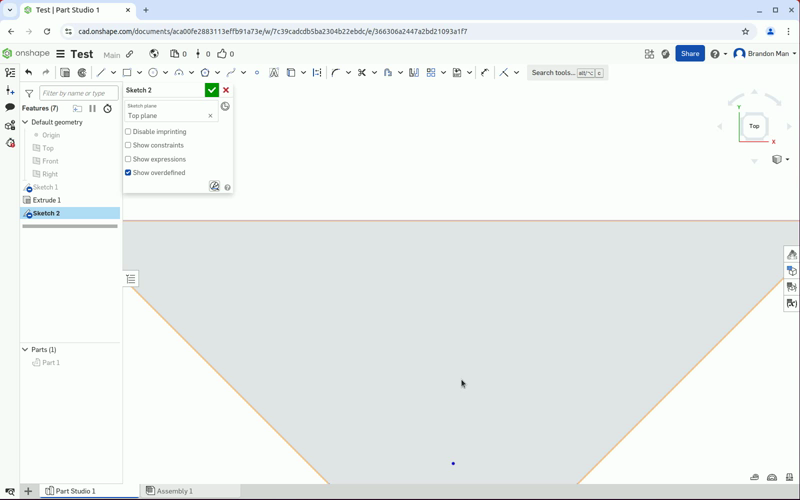
scroll(-6)
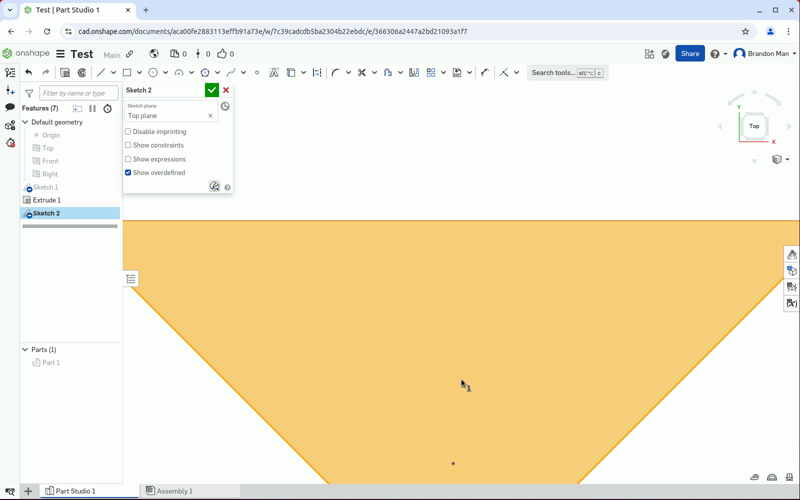
scroll(-6)
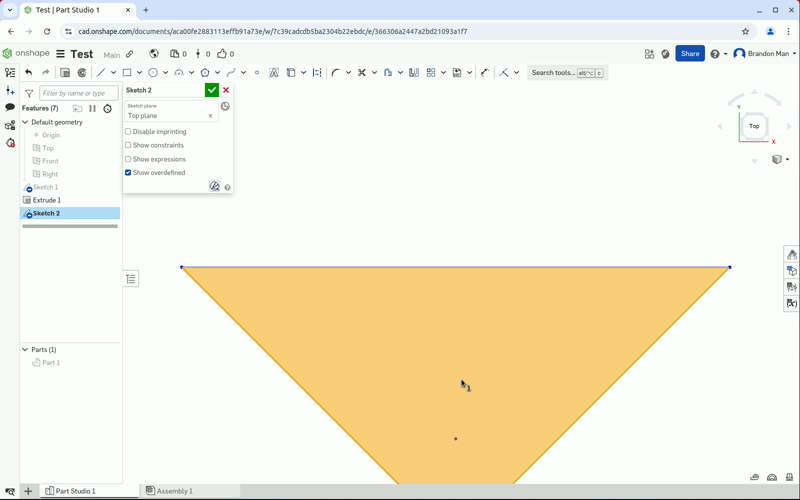
scroll(-6)
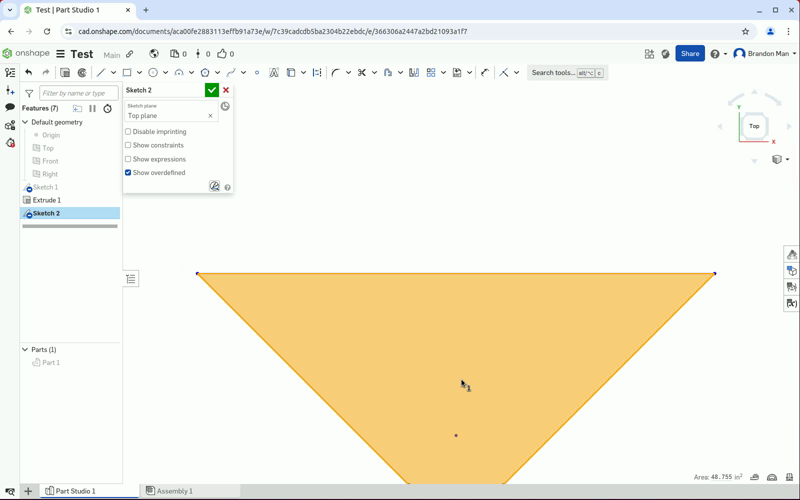
scroll(-6)
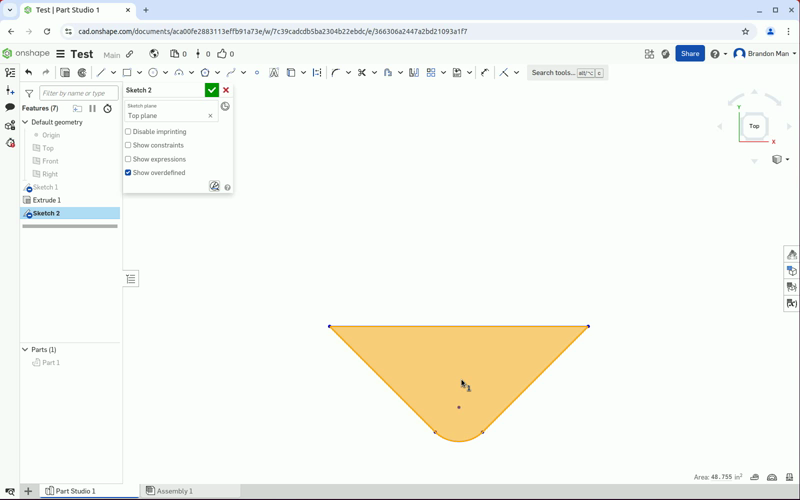
scroll(-6)
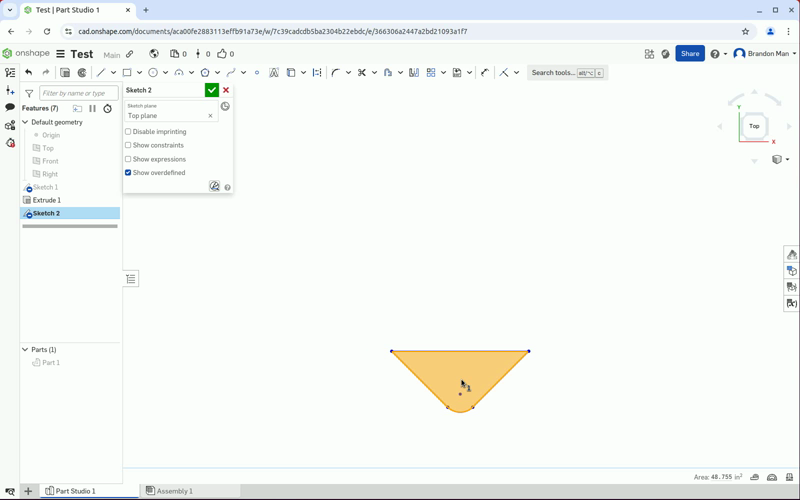
scroll(-6)
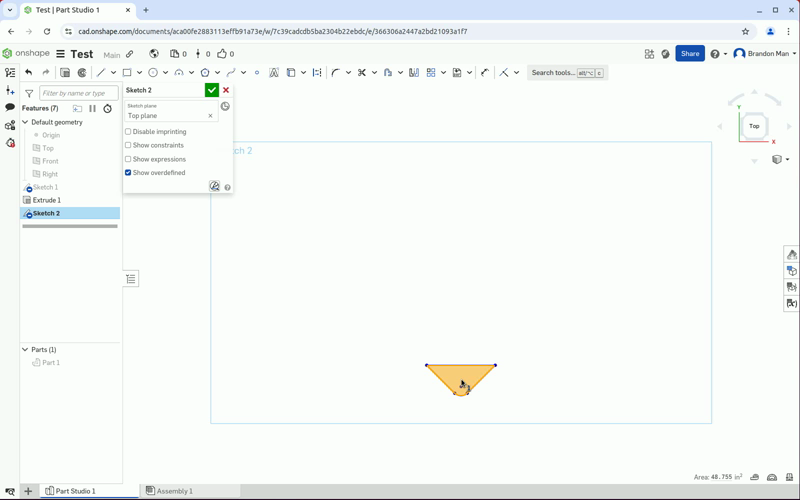
mouse_move(73, 352)
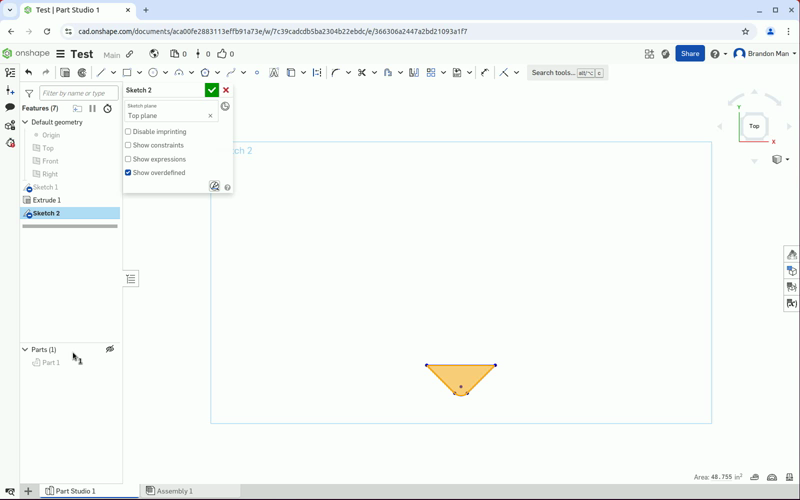
key(shift+y)
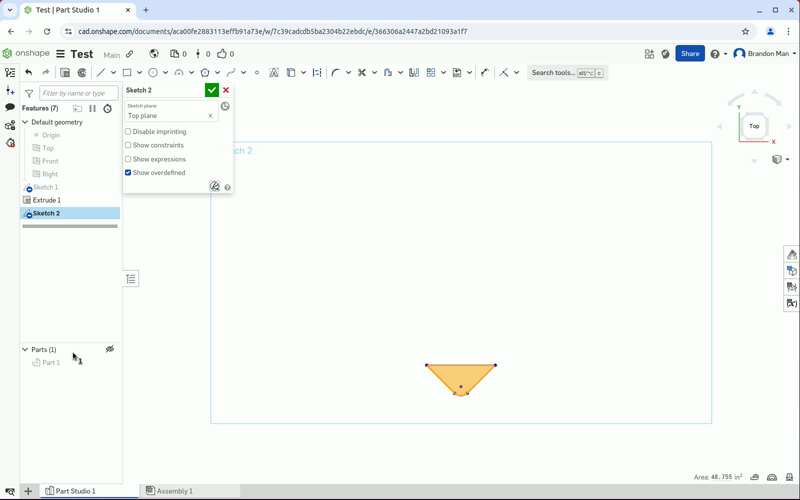
key(shift+e)
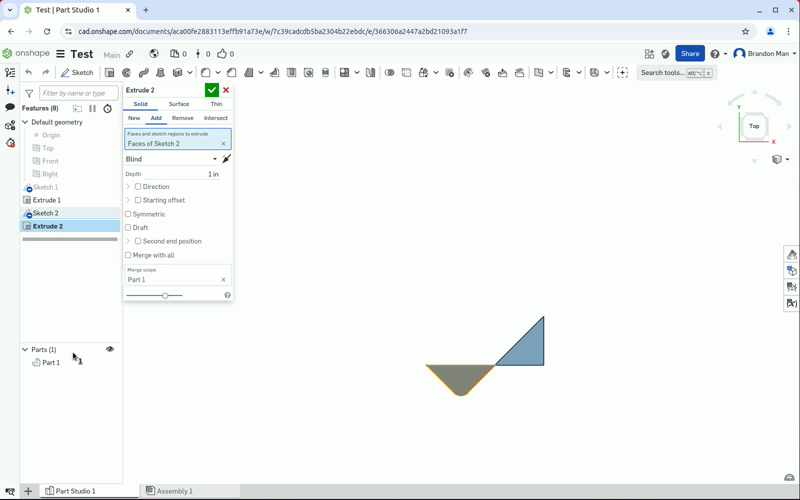
mouse_move(143, 106)
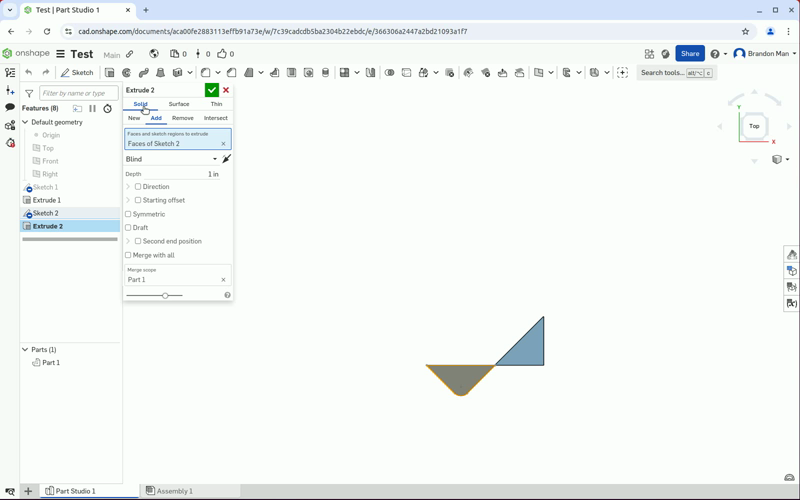
click(143, 106)
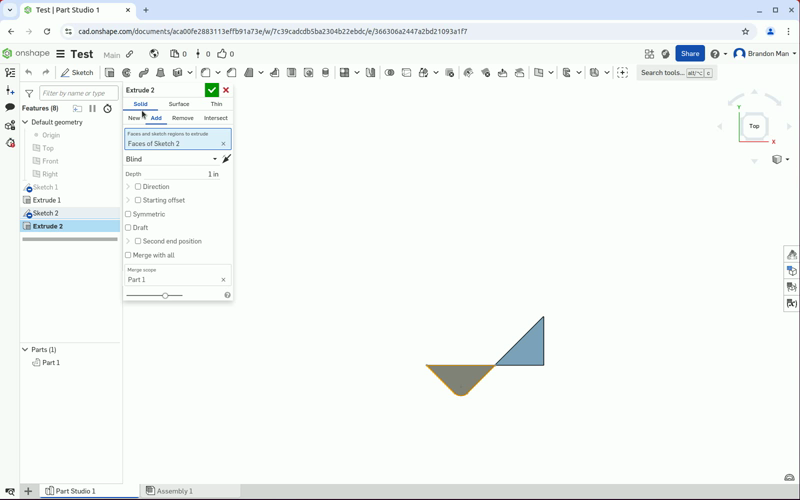
mouse_move(137, 120)
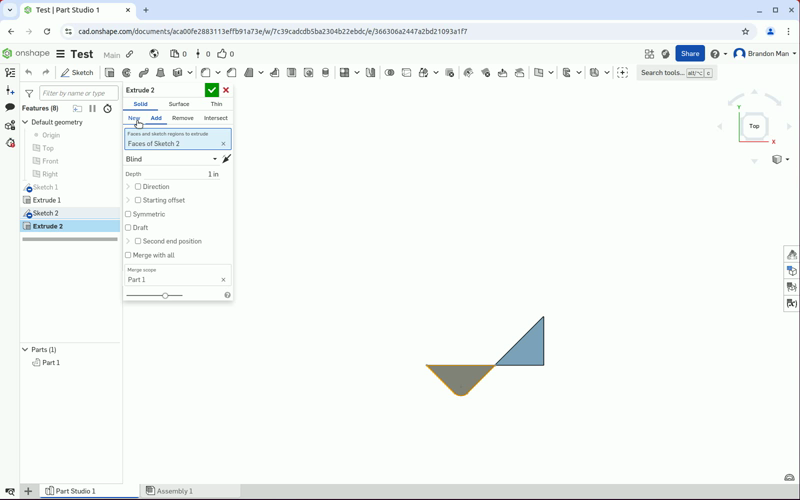
click(137, 120)
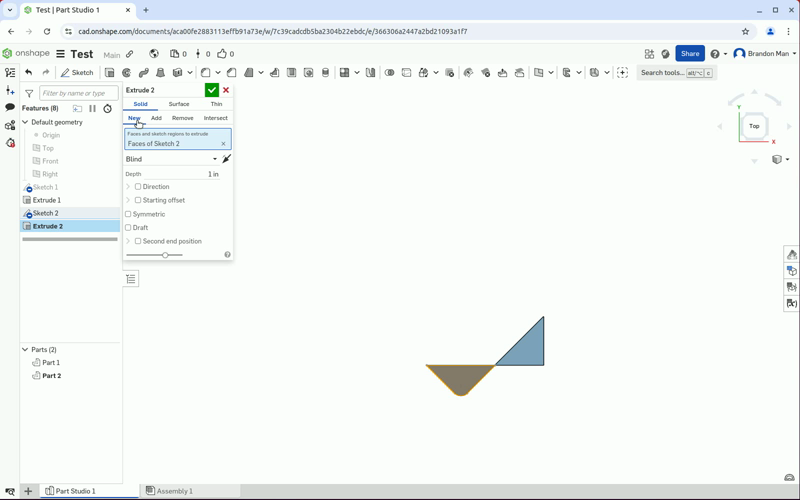
key(tab, 4)
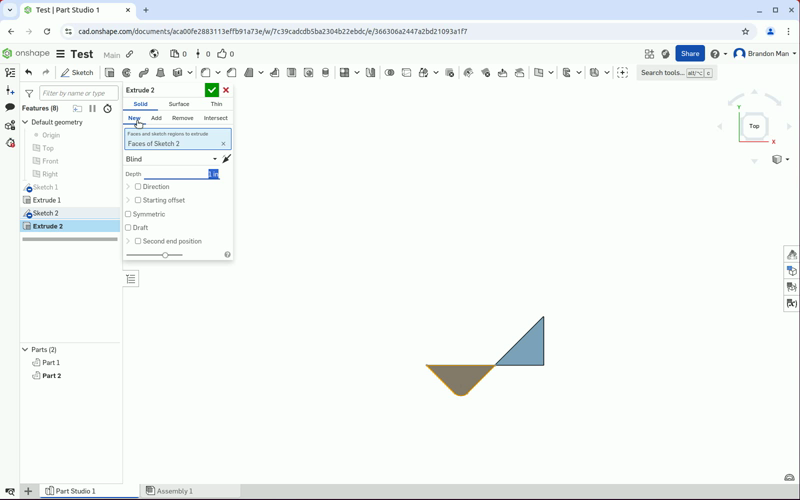
text(2.166)
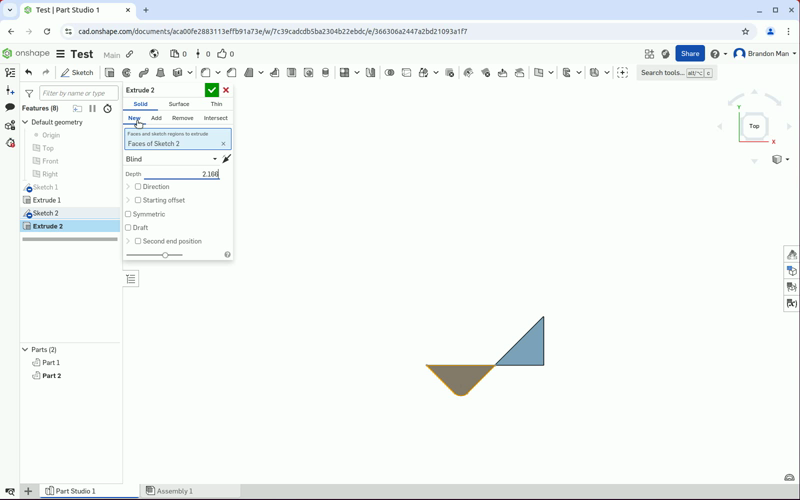
key(enter)
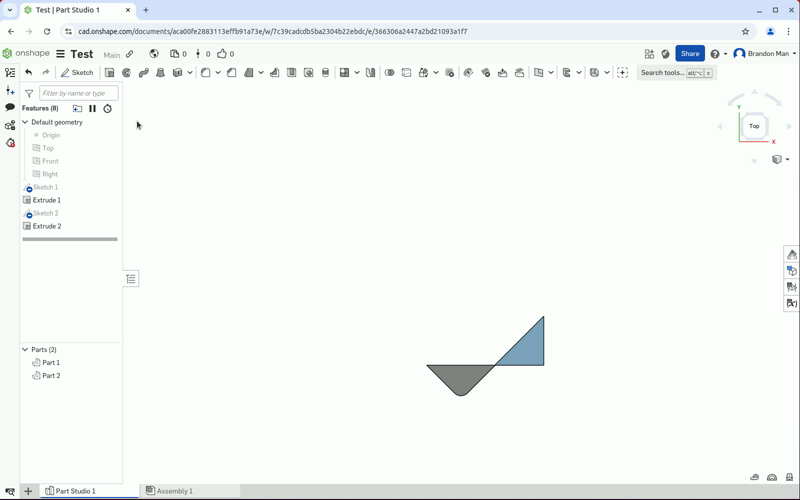
key(shift+h)
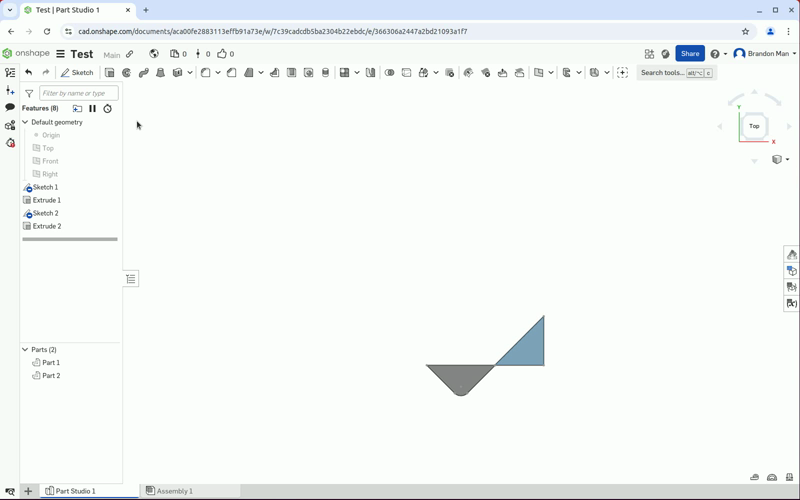
key(shift+h)
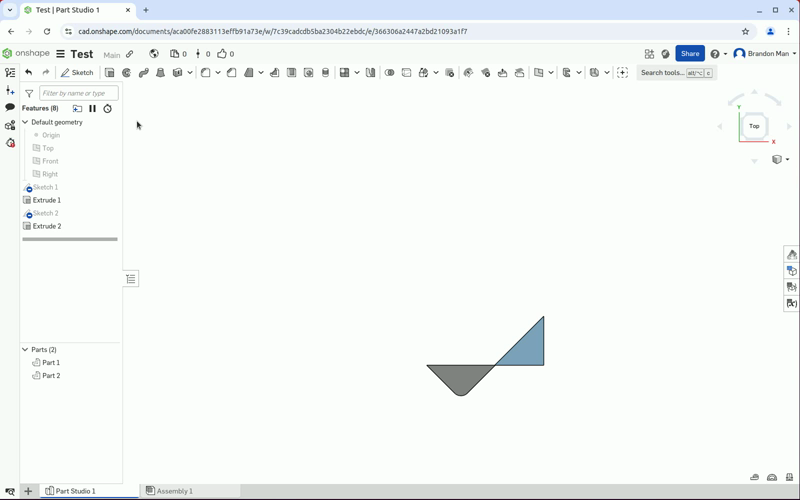
mouse_move(73, 189)
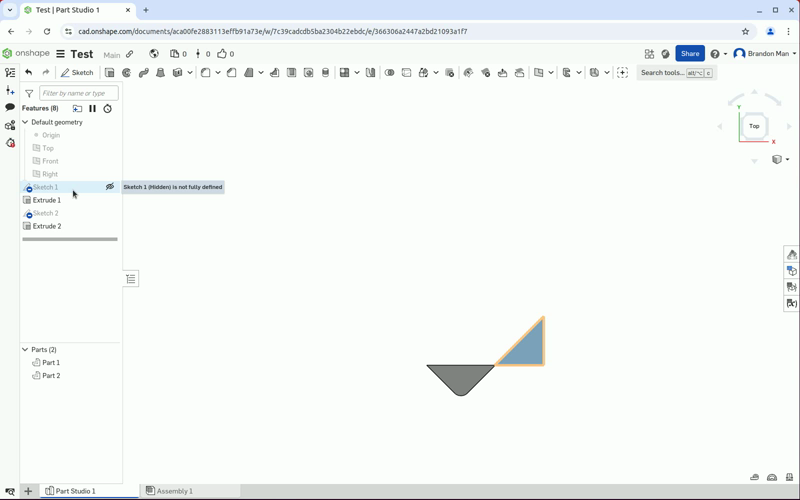
click(73, 189)
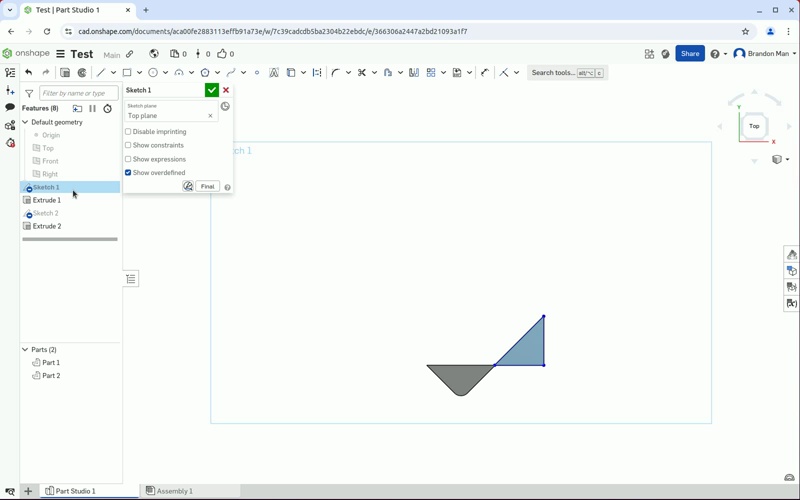
mouse_move(229, 92)
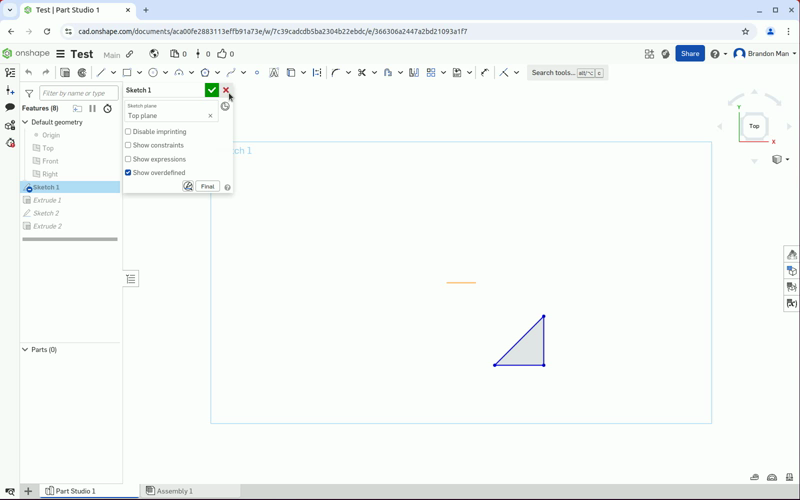
click(229, 92)
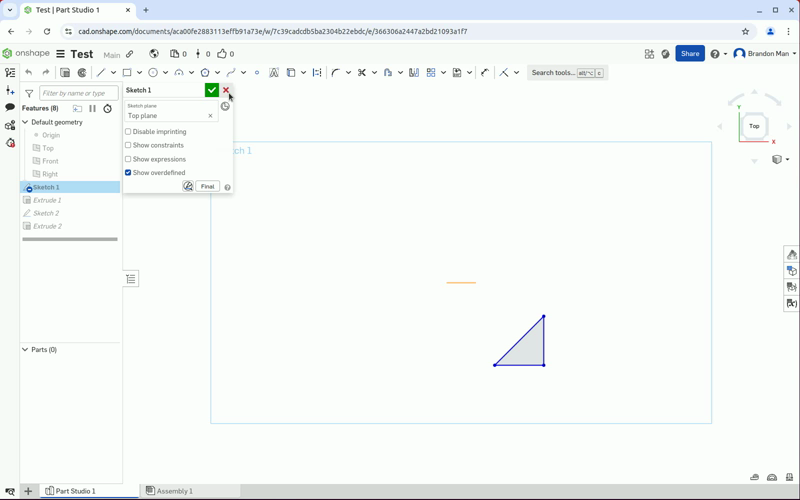
key(shift+s)
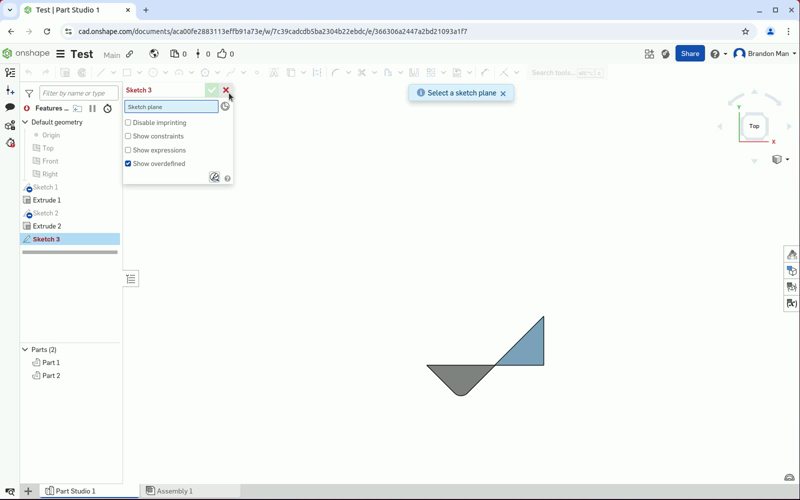
mouse_move(73, 150)
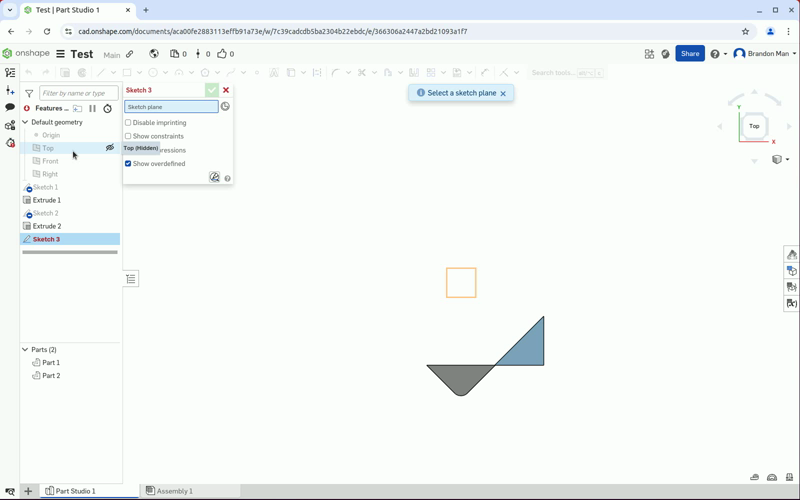
click(73, 150)
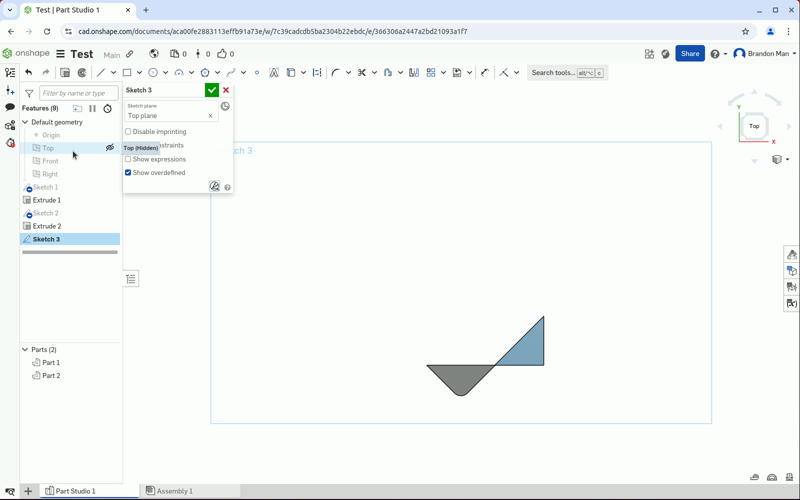
mouse_move(73, 352)
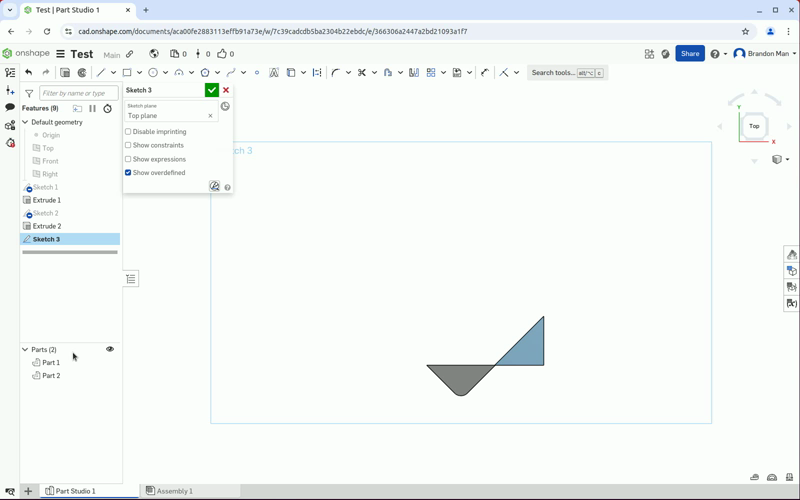
key(y)
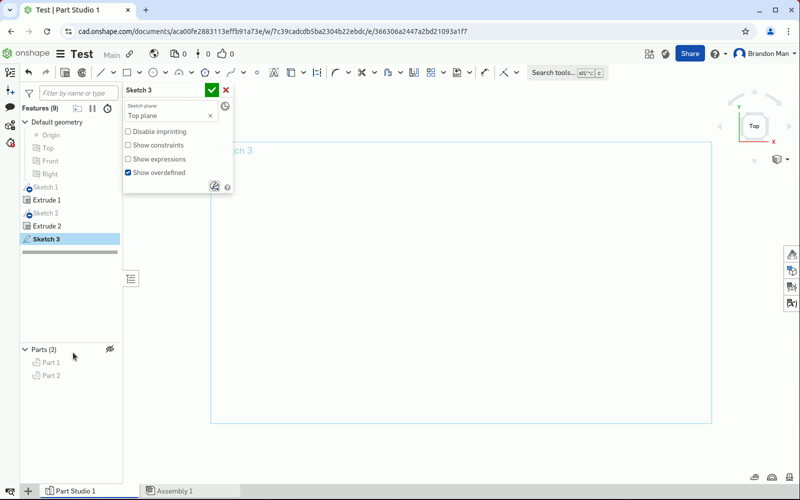
key(l)
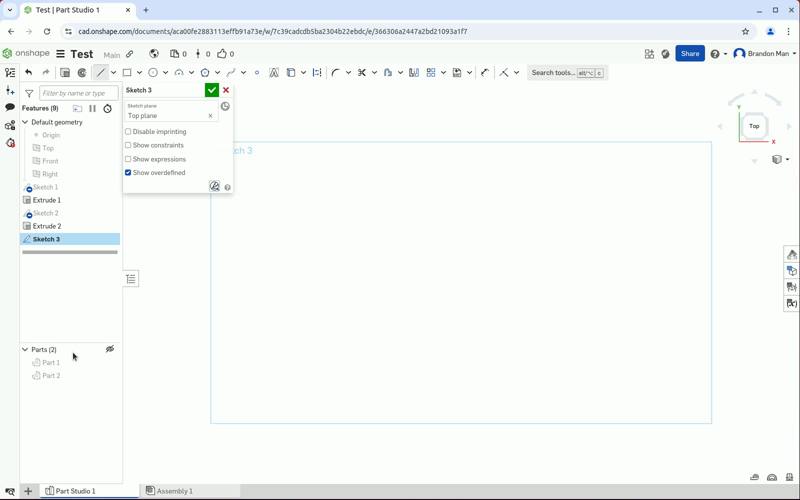
key_down(shift)
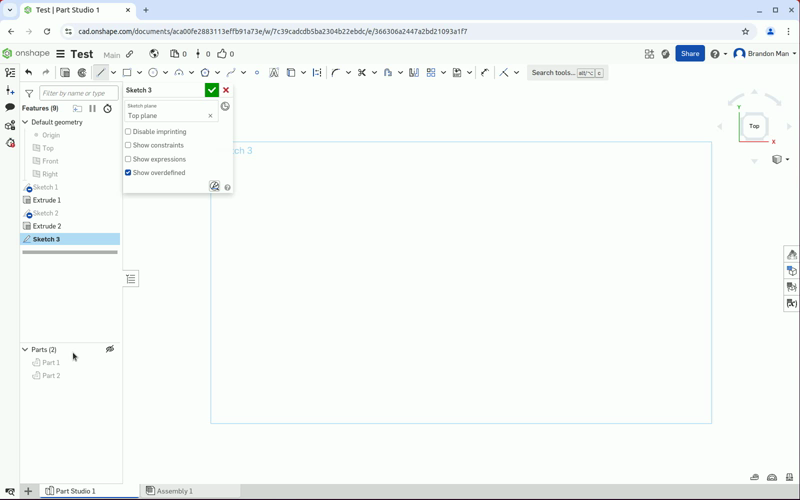
mouse_move(378, 365)
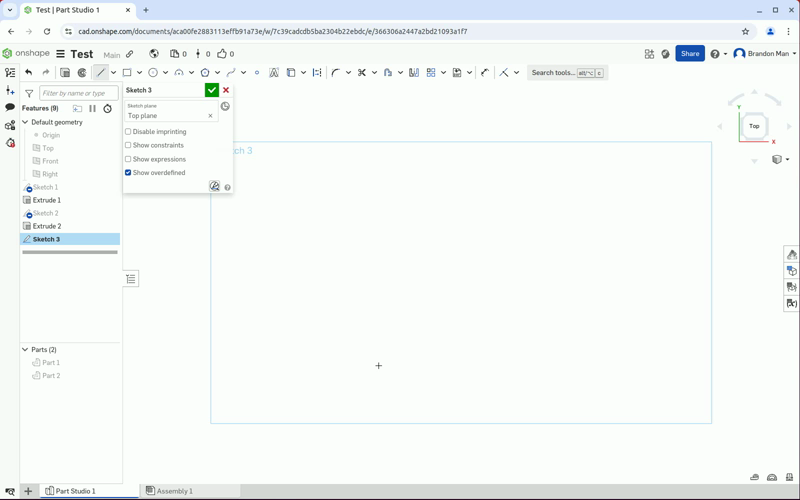
click(378, 365)
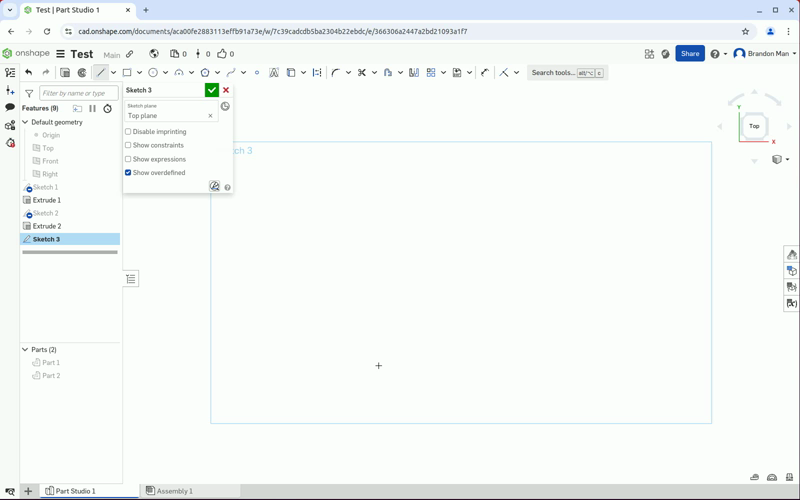
key_up(shift)
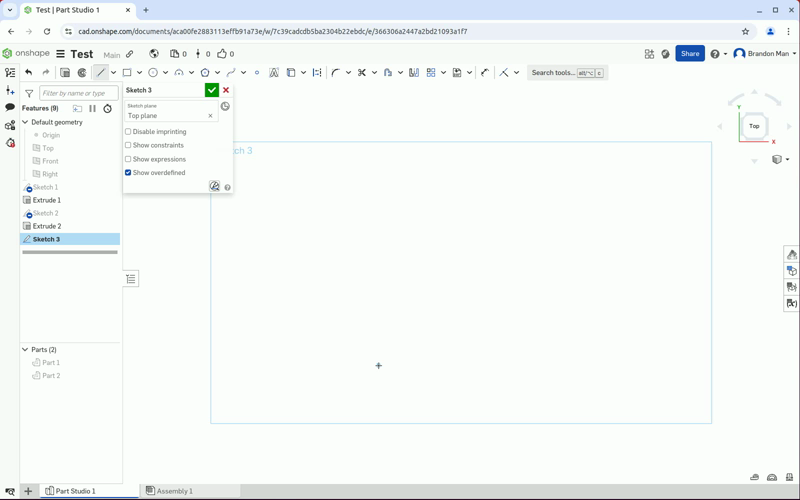
key_down(shift)
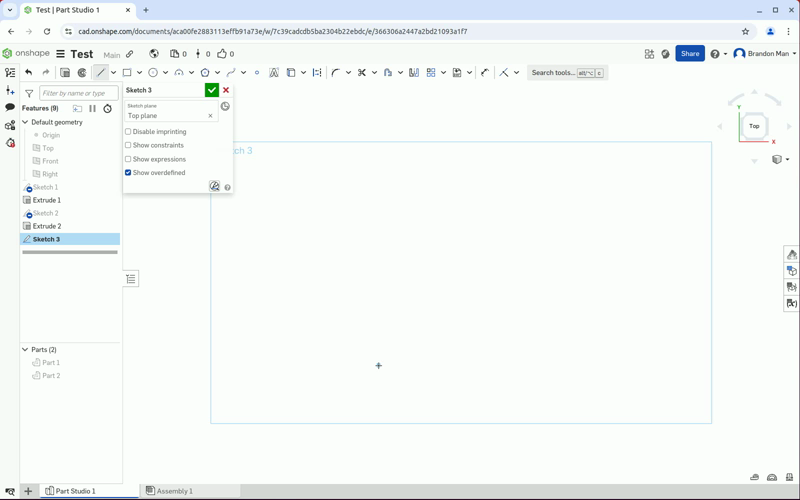
mouse_move(408, 365)
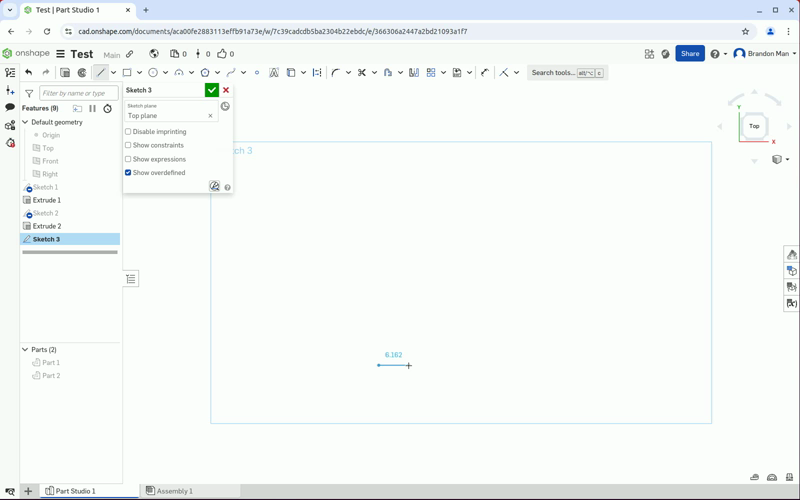
mouse_move(427, 365)
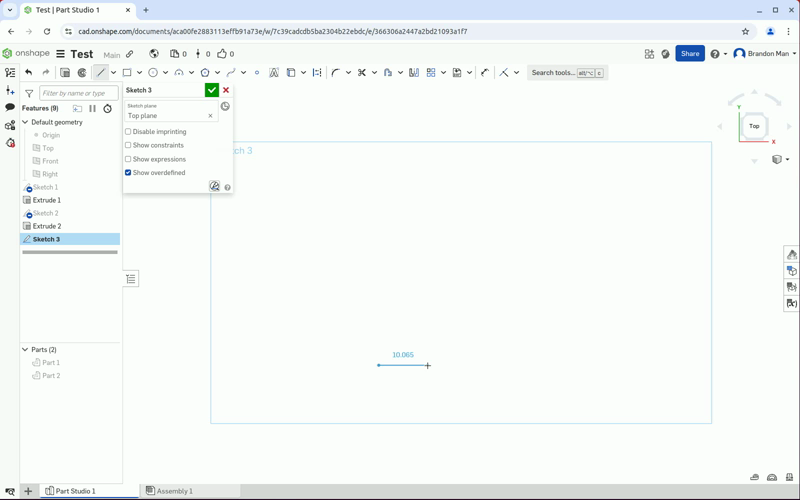
click(427, 365)
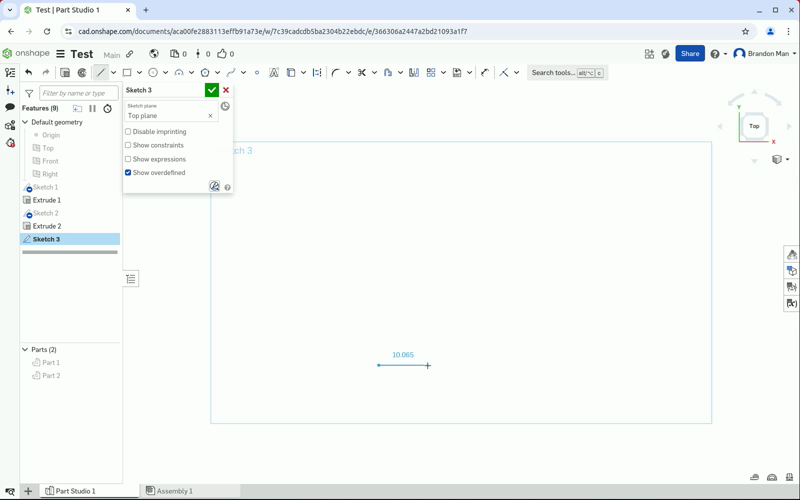
key_up(shift)
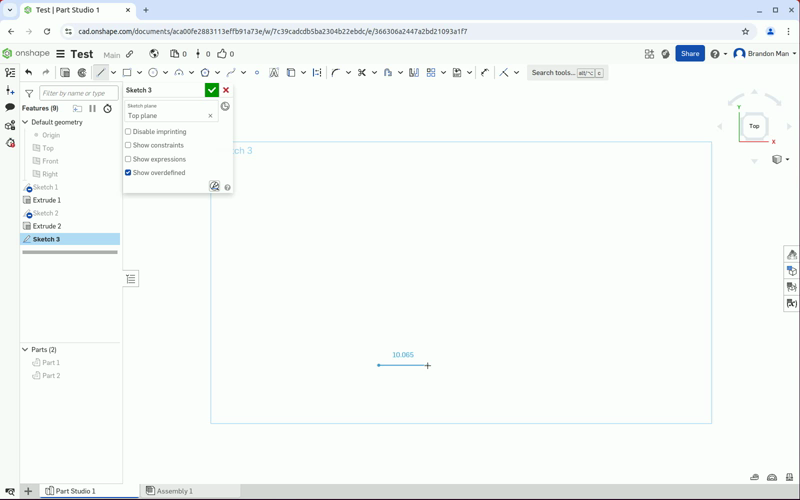
key_down(shift)
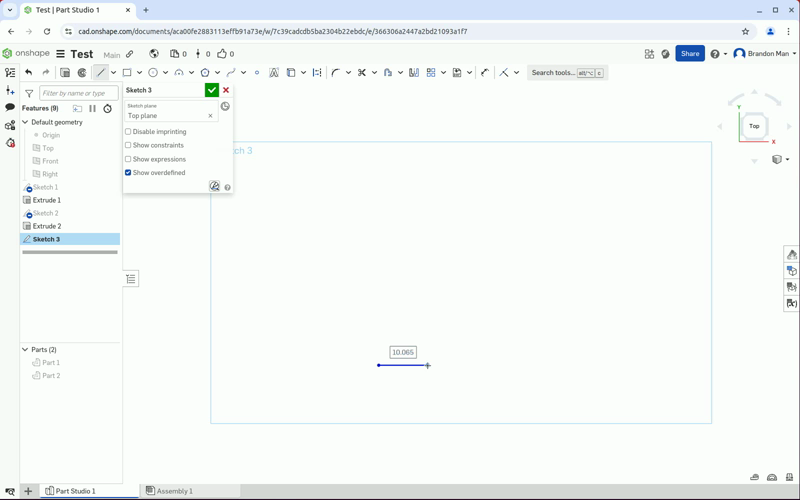
mouse_move(378, 316)
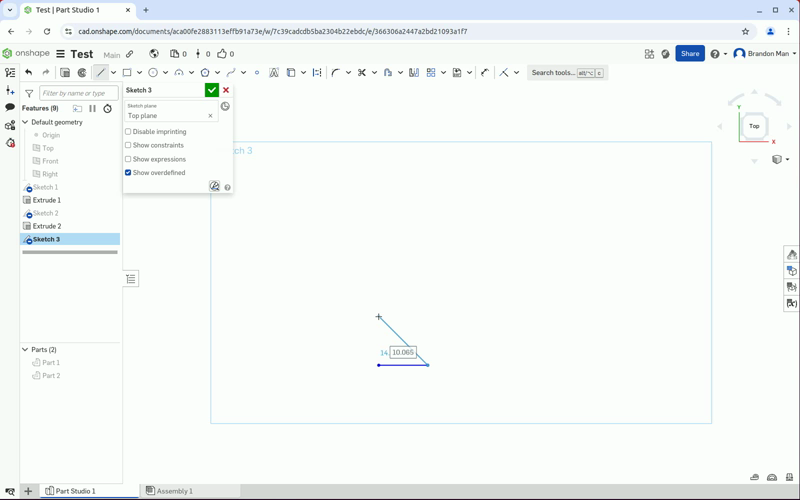
click(378, 316)
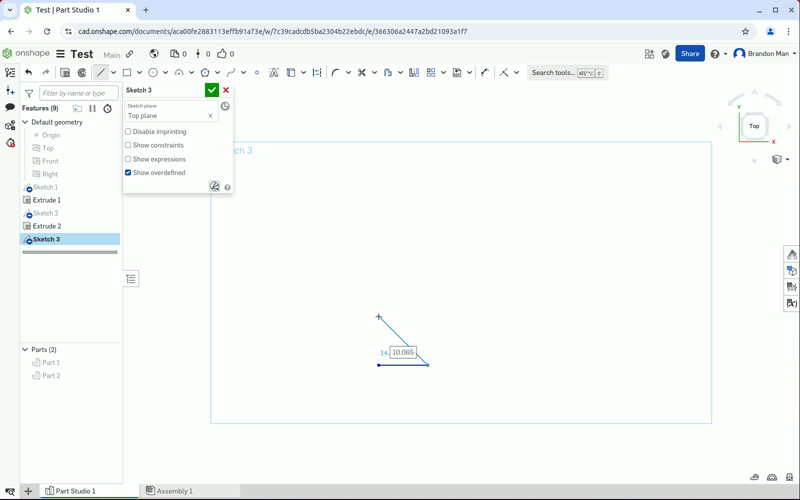
key_up(shift)
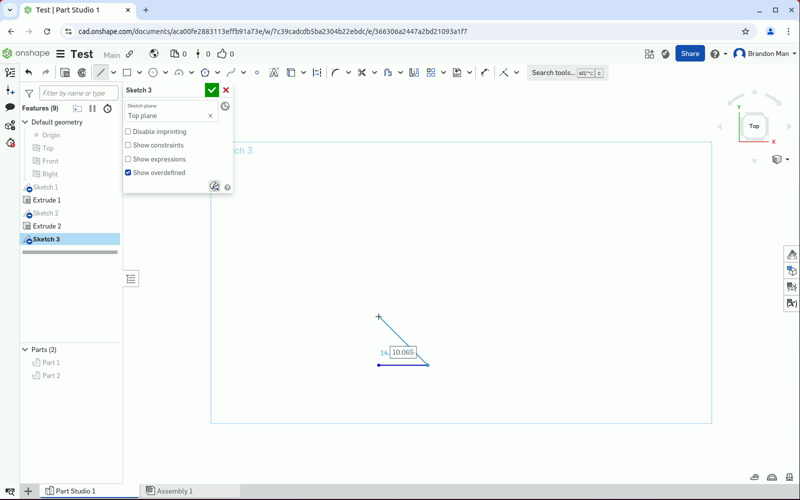
mouse_move(408, 316)
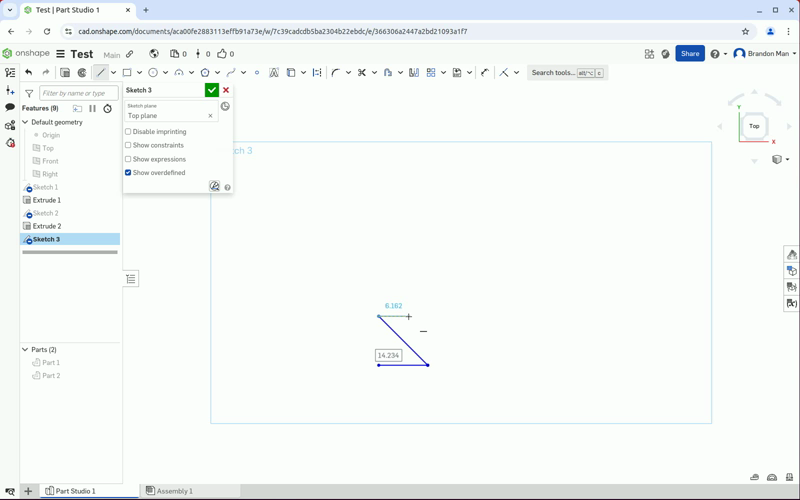
key_down(shift)
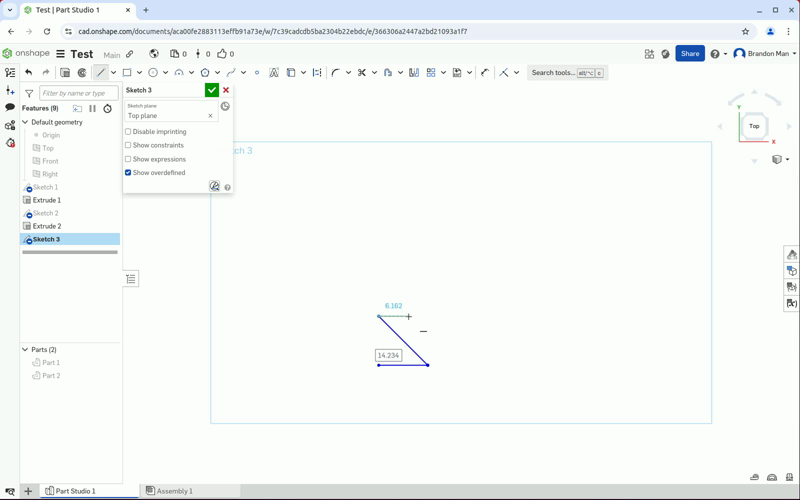
mouse_move(378, 365)
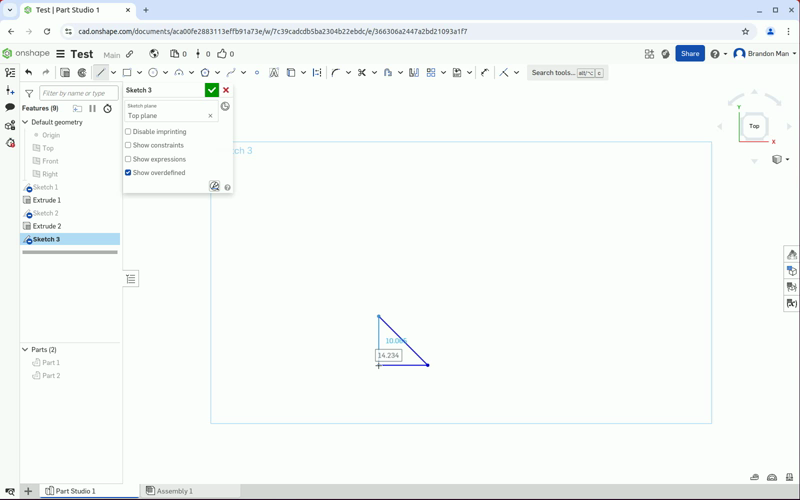
key_up(shift)
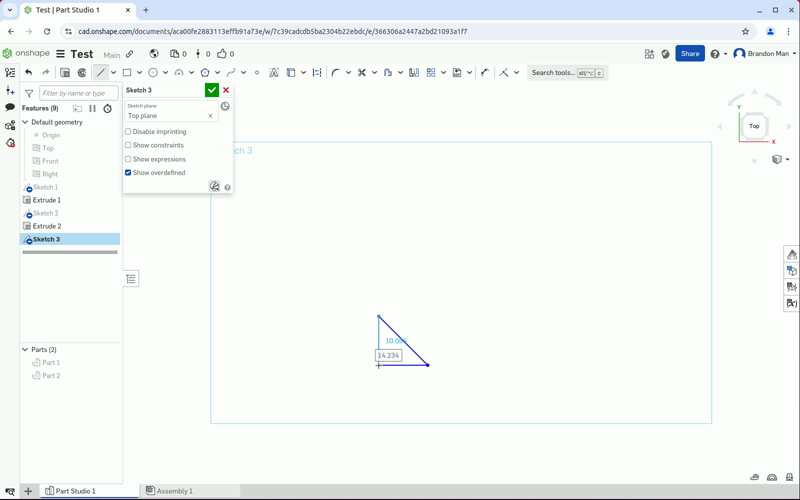
click(378, 365)
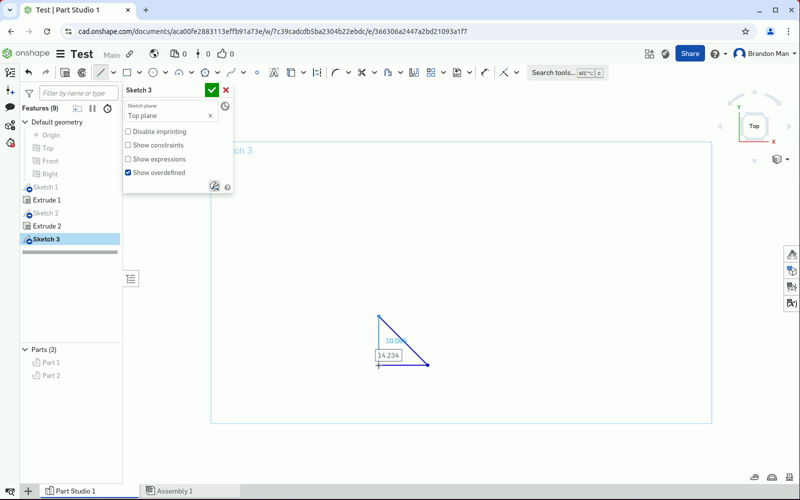
key(esc)
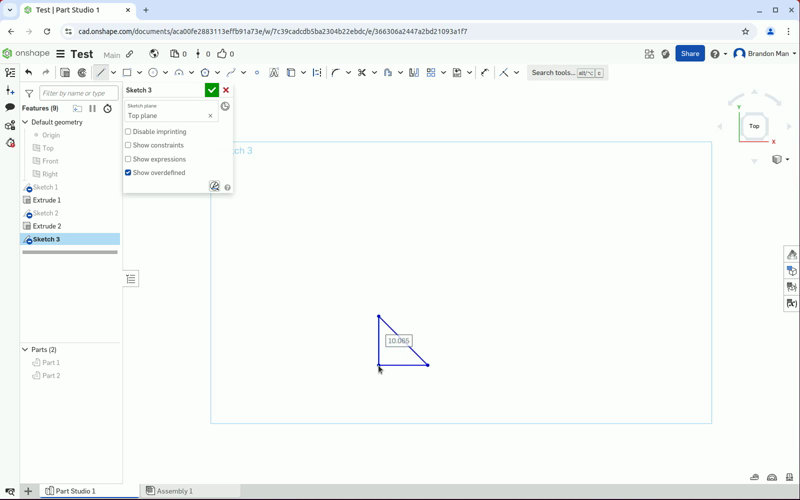
mouse_move(412, 356)
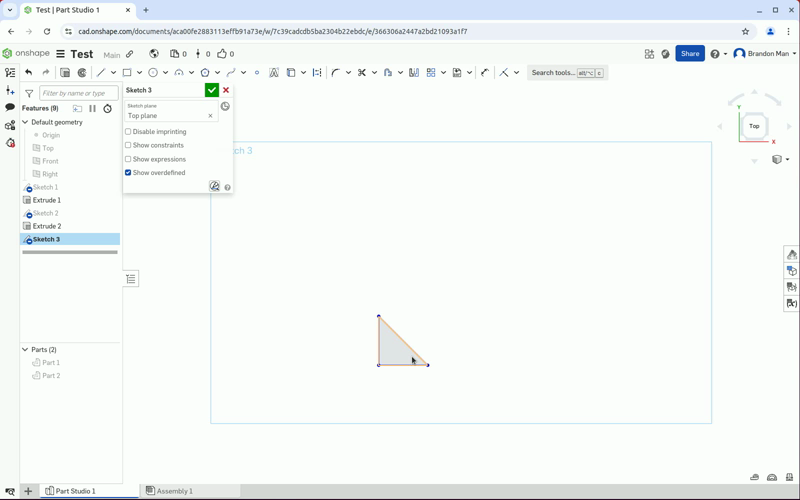
scroll(6)
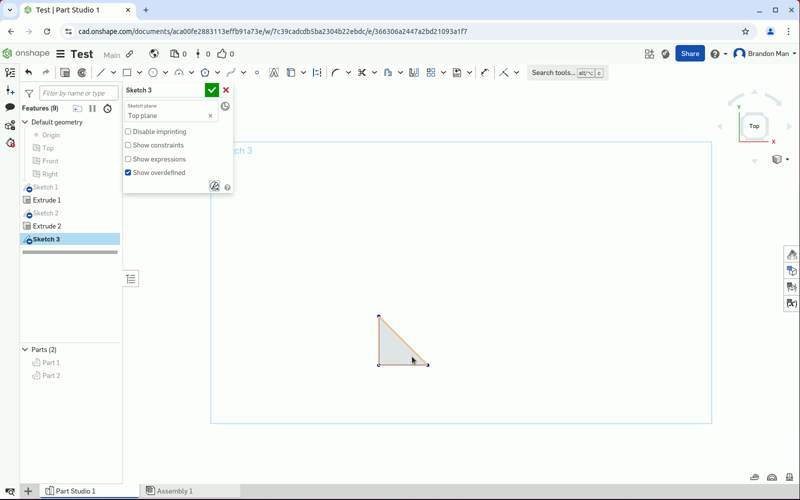
scroll(6)
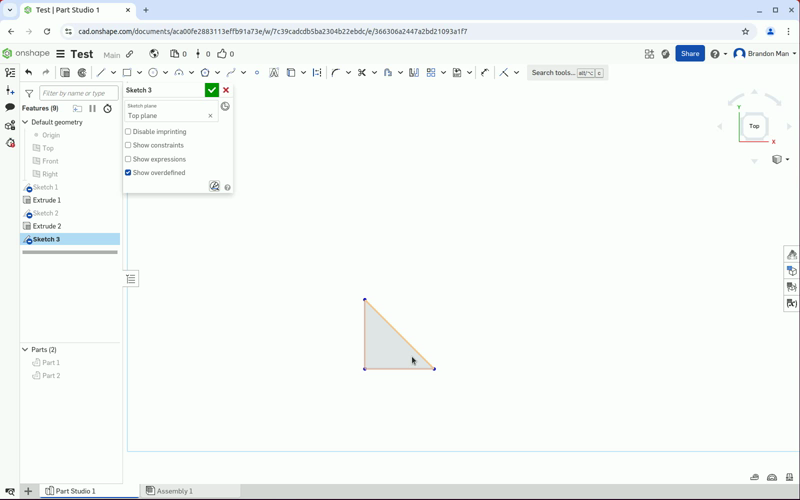
scroll(6)
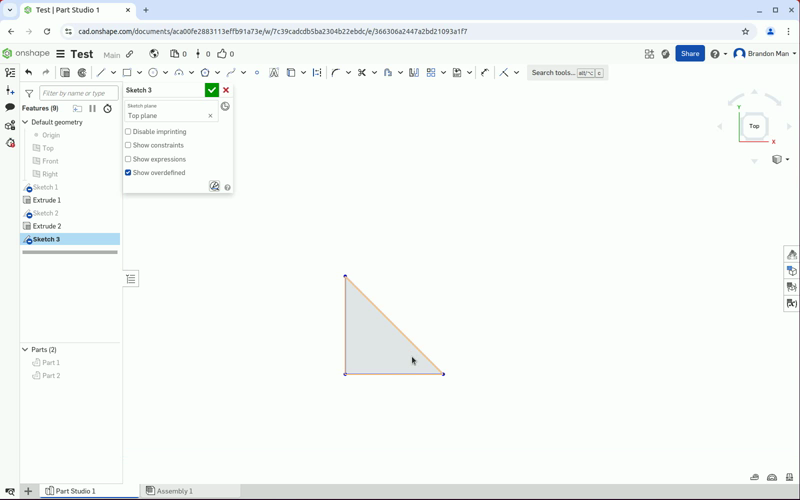
scroll(6)
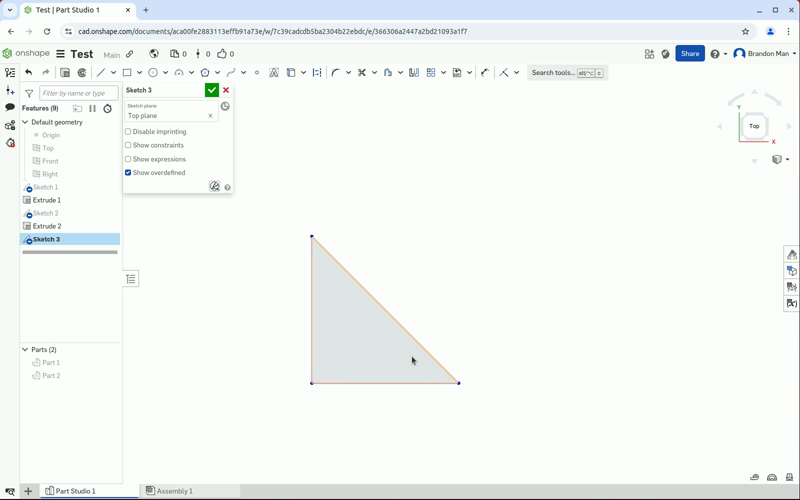
scroll(6)
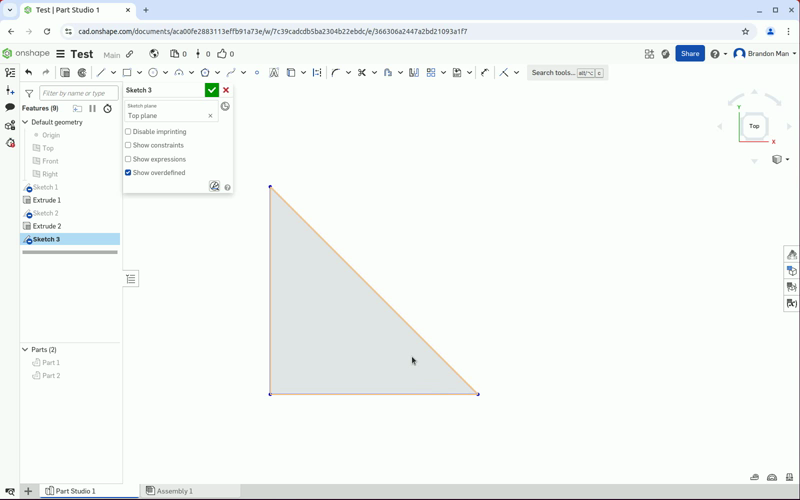
scroll(6)
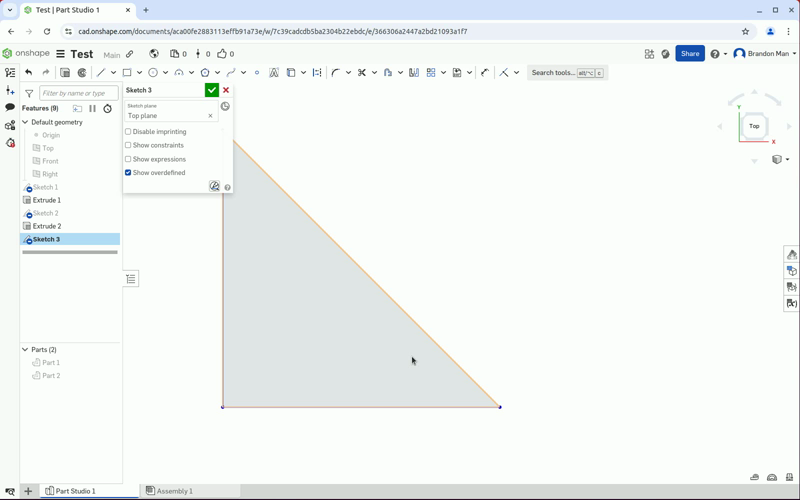
scroll(6)
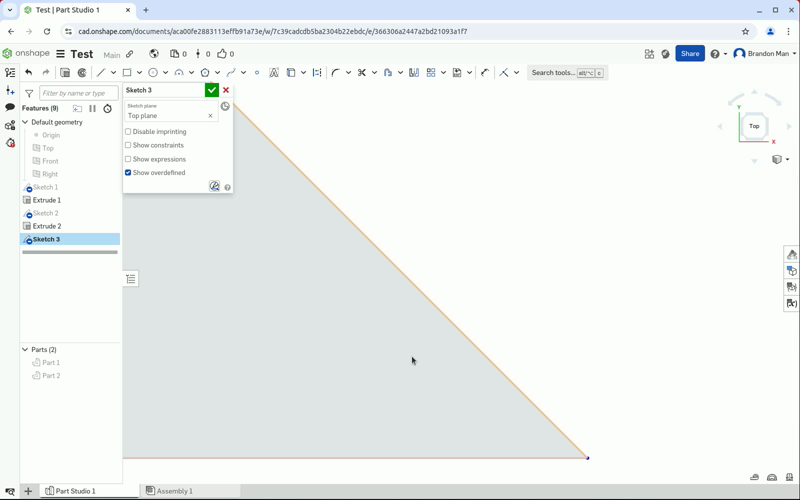
click(412, 356)
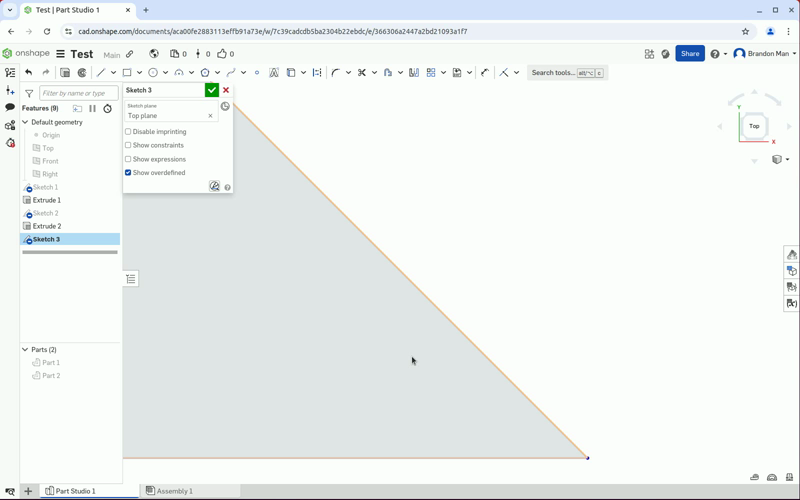
scroll(-6)
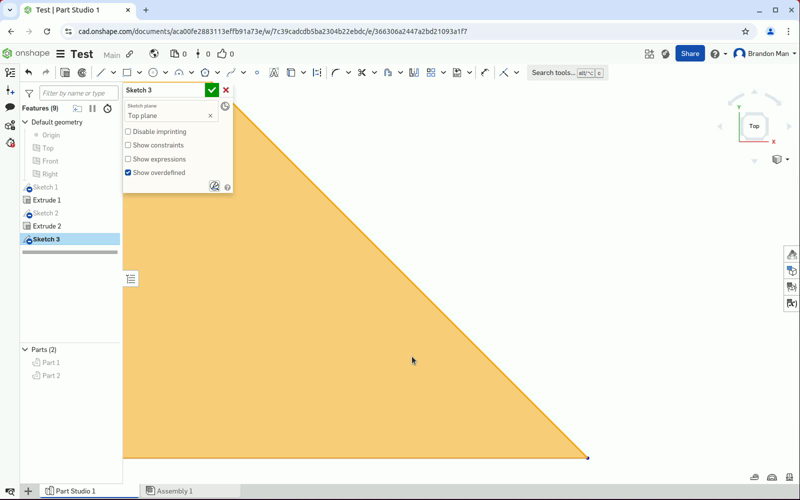
scroll(-6)
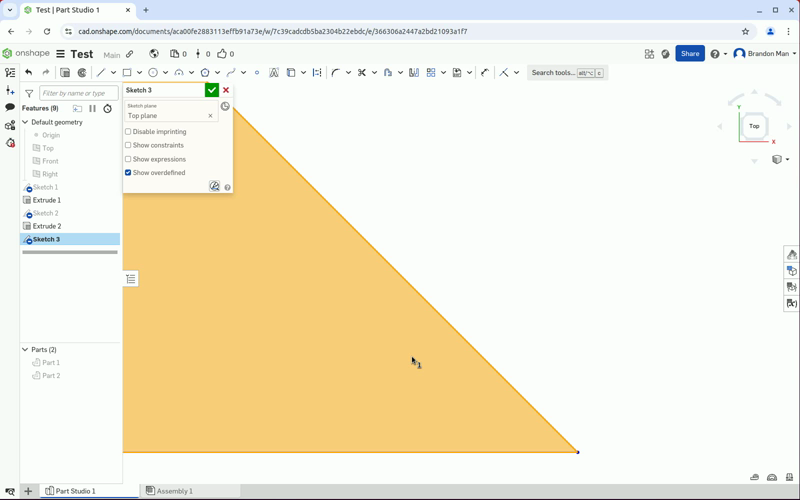
scroll(-6)
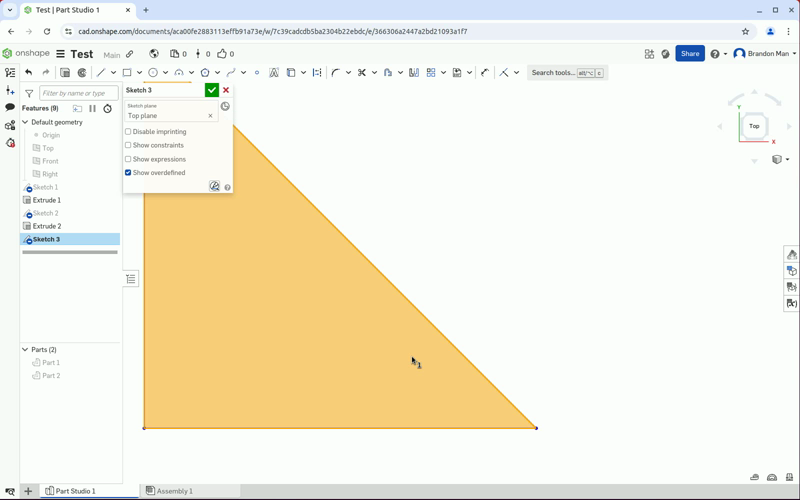
scroll(-6)
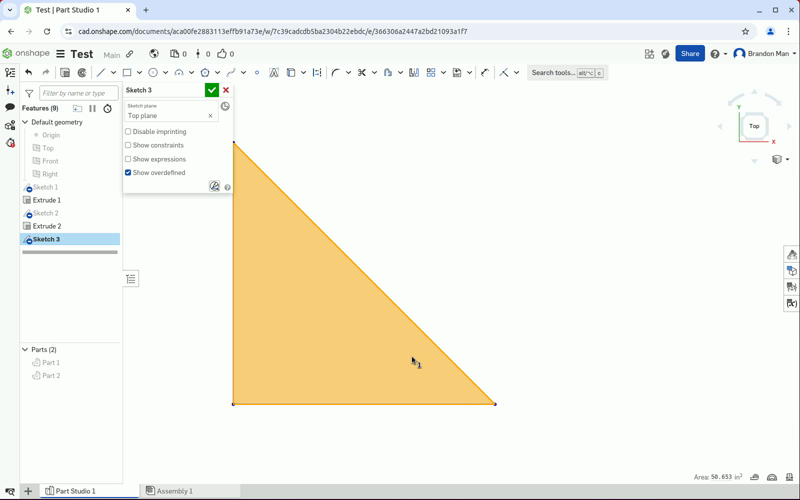
scroll(-6)
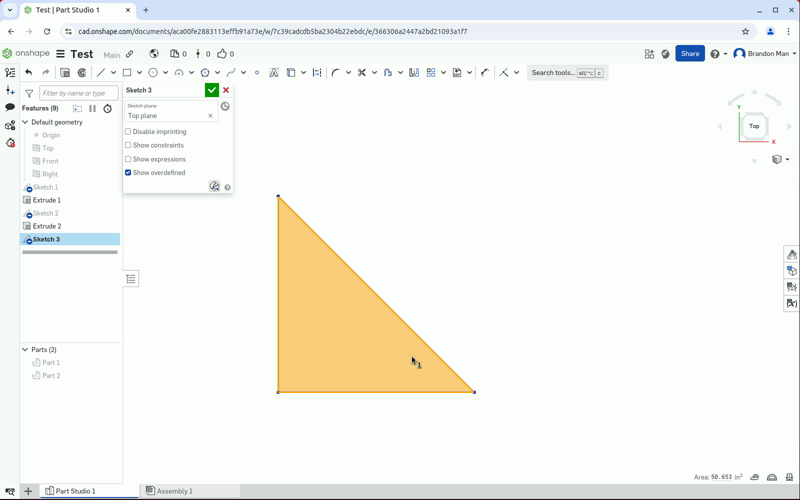
scroll(-6)
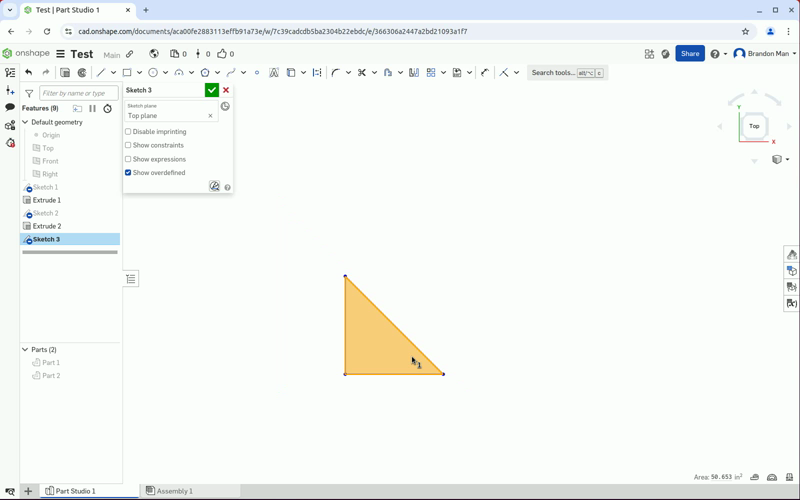
scroll(-6)
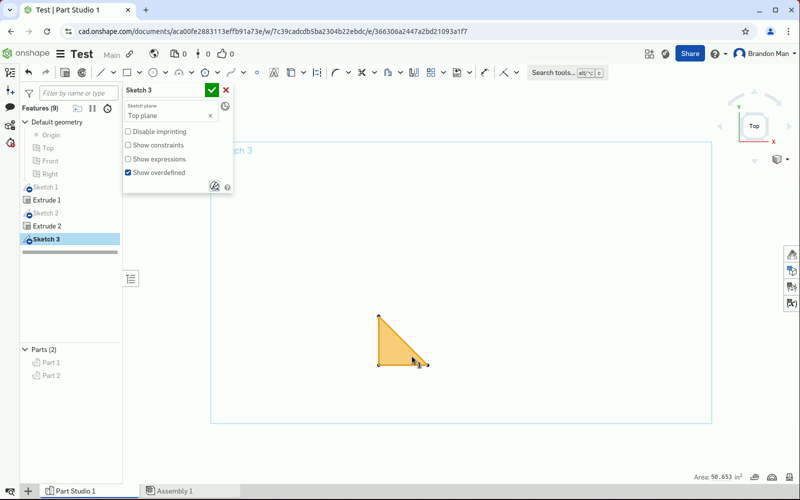
mouse_move(73, 352)
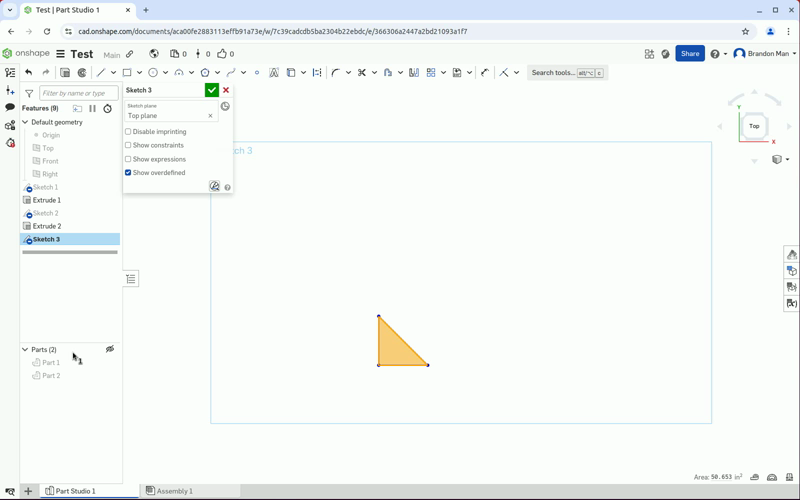
key(shift+y)
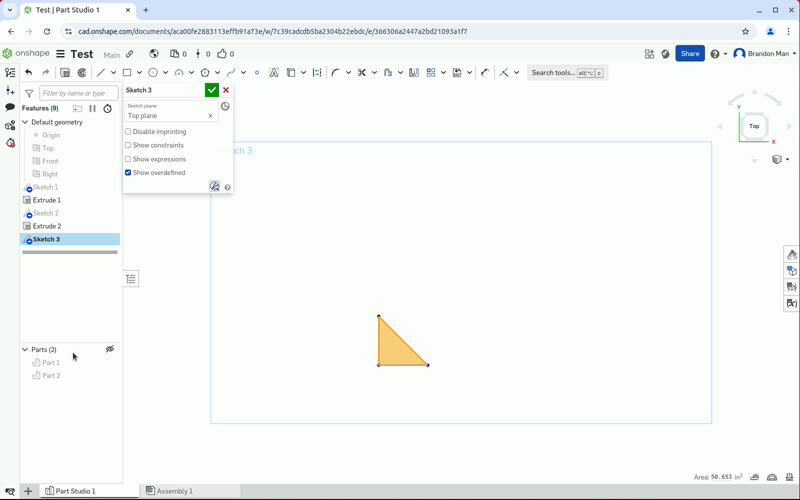
key(shift+e)
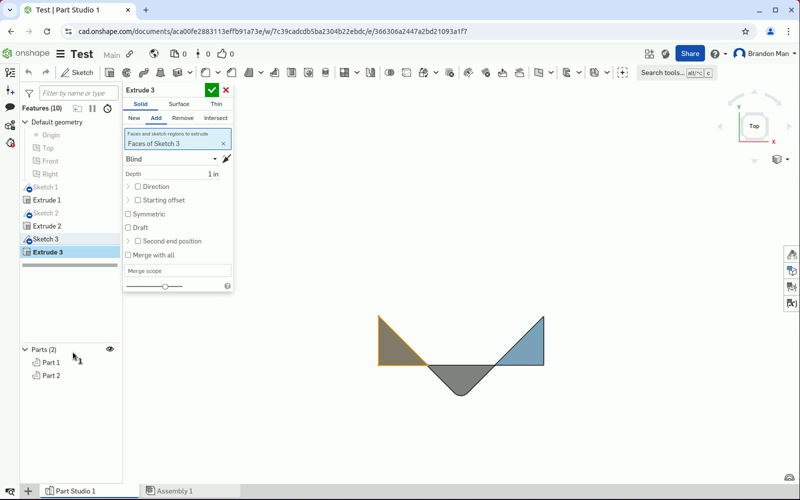
mouse_move(143, 106)
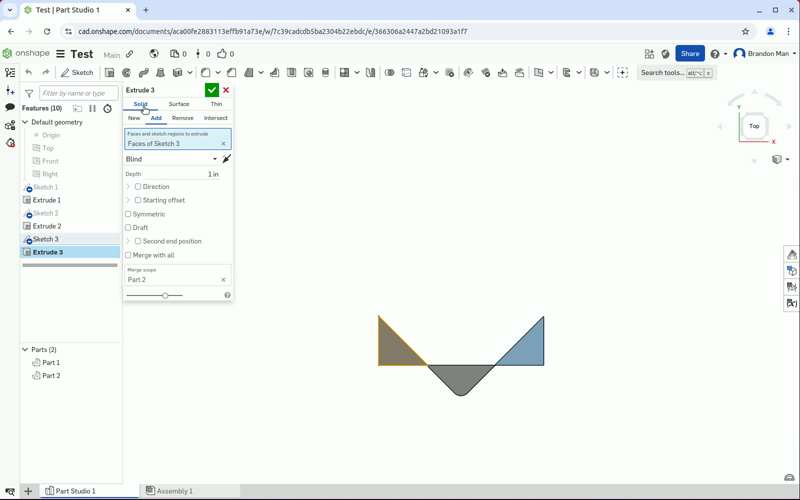
click(143, 106)
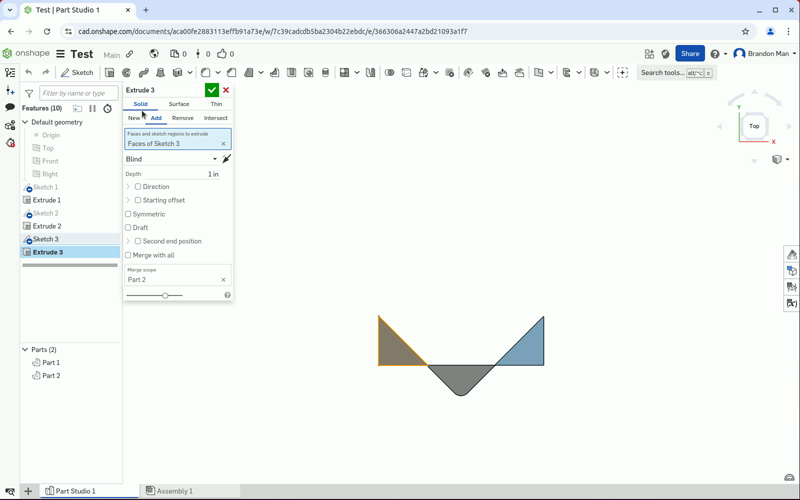
mouse_move(137, 120)
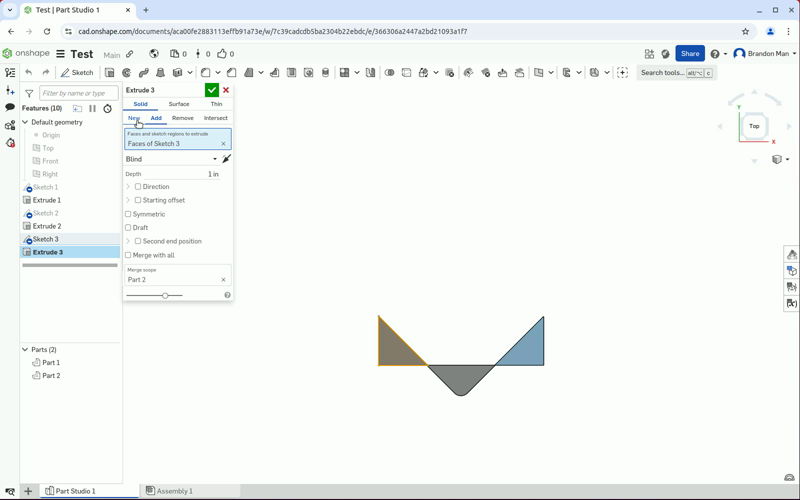
click(137, 120)
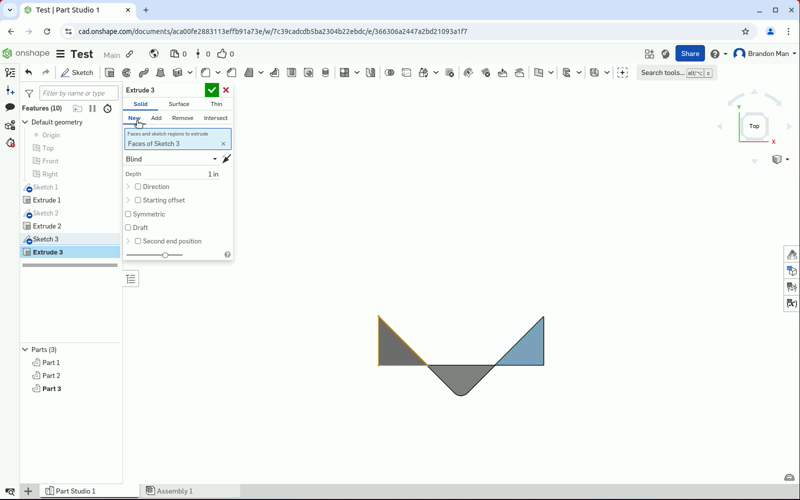
key(tab, 4)
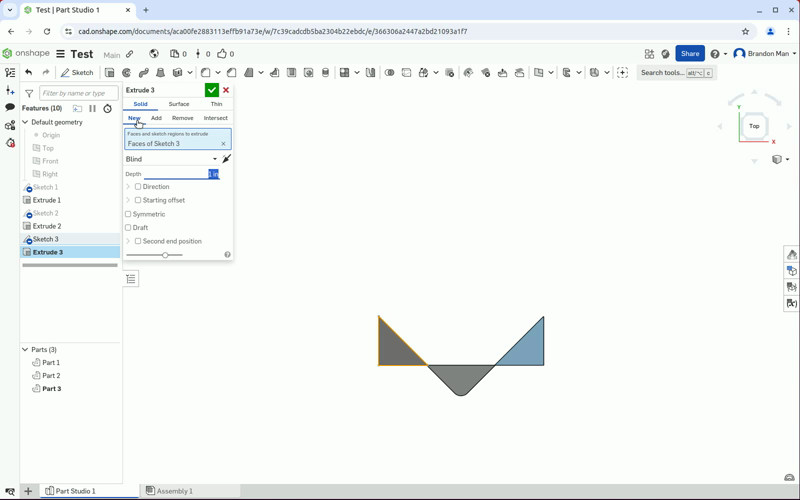
text(2.166)
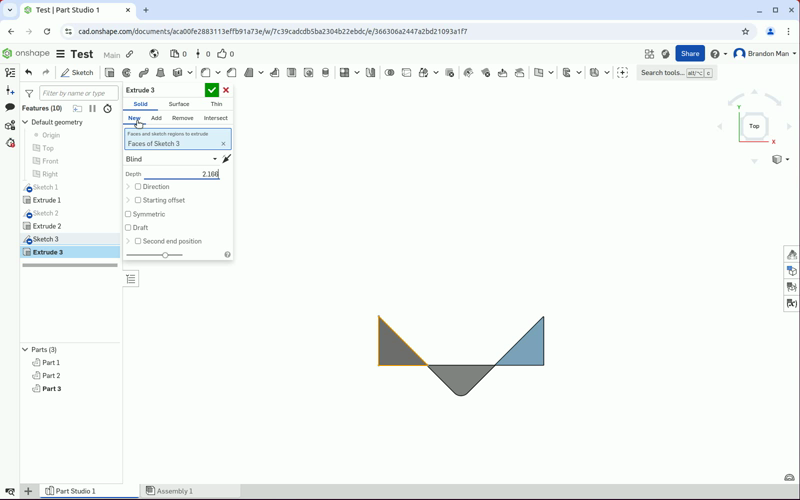
key(enter)
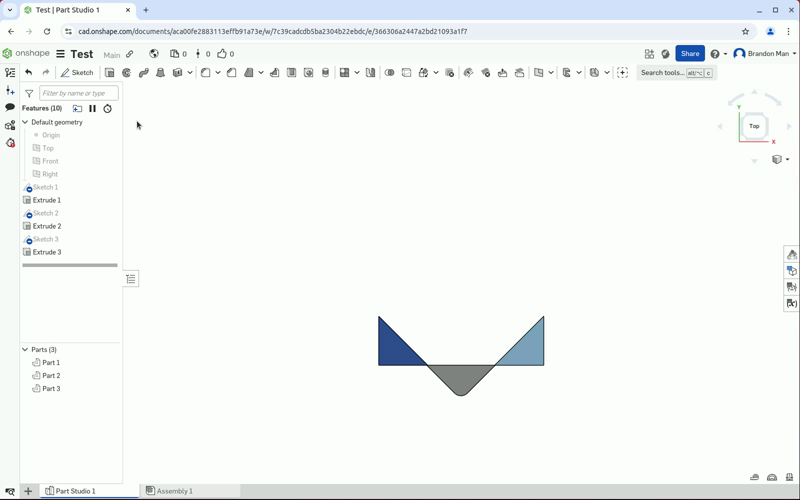
key(shift+h)
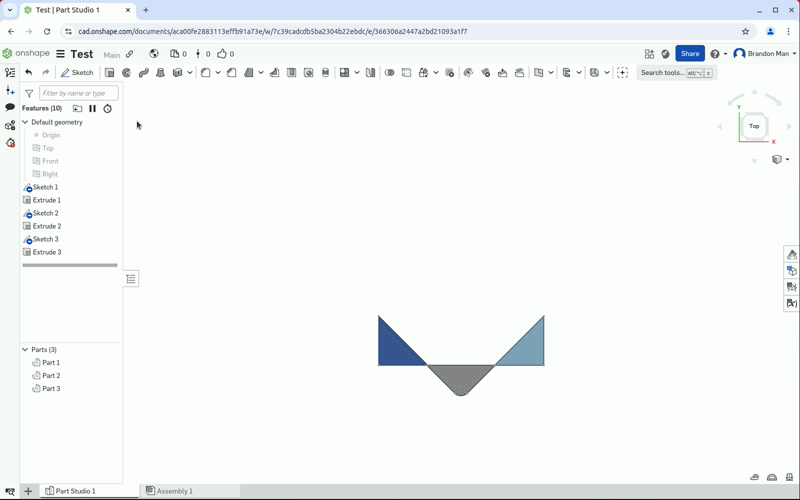
key(shift+h)
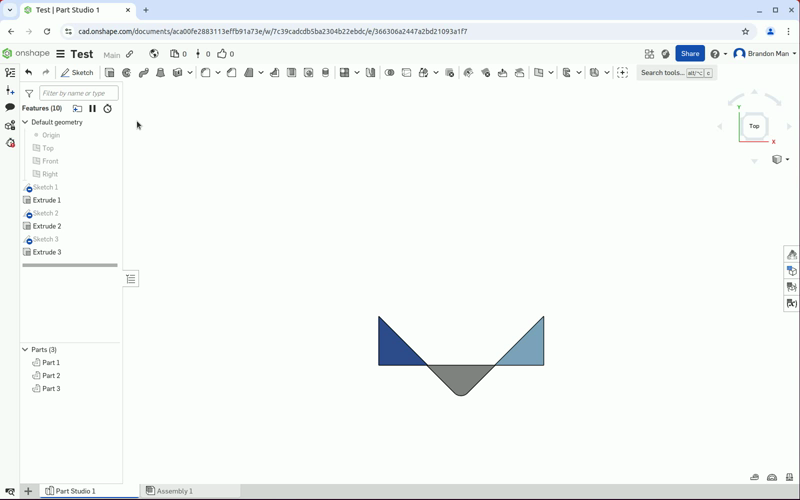
mouse_move(73, 189)
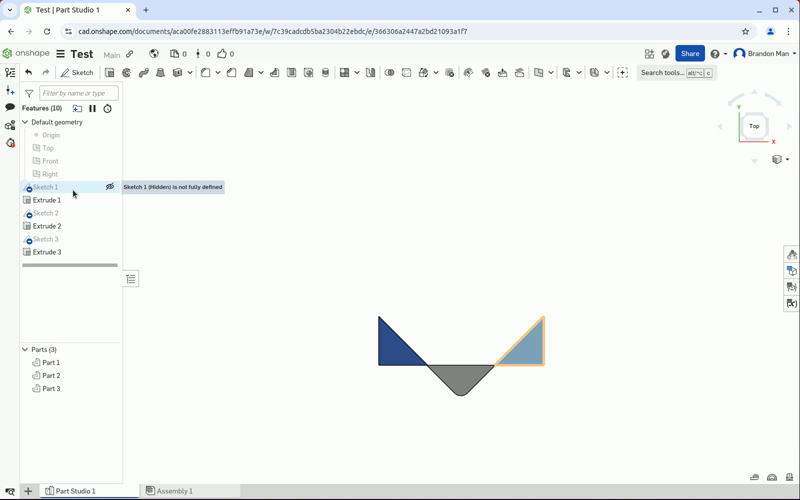
click(73, 189)
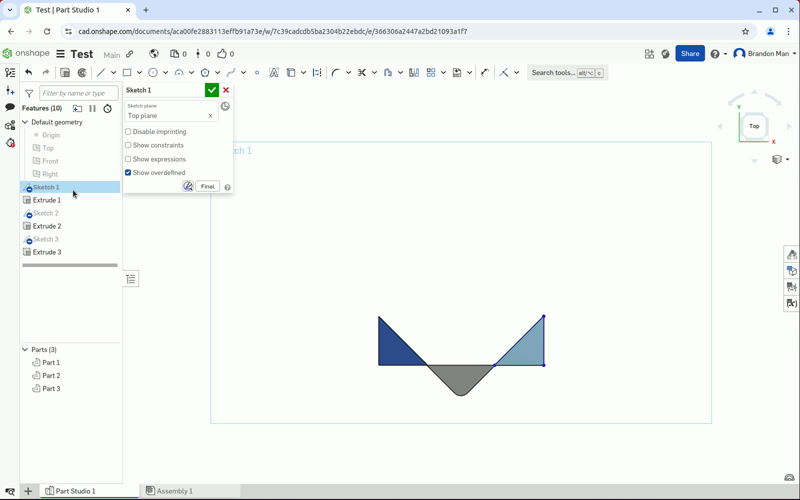
mouse_move(229, 92)
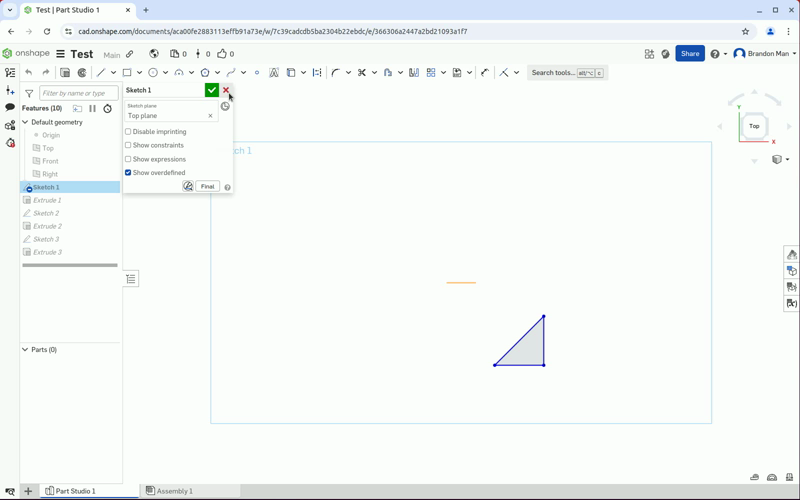
click(229, 92)
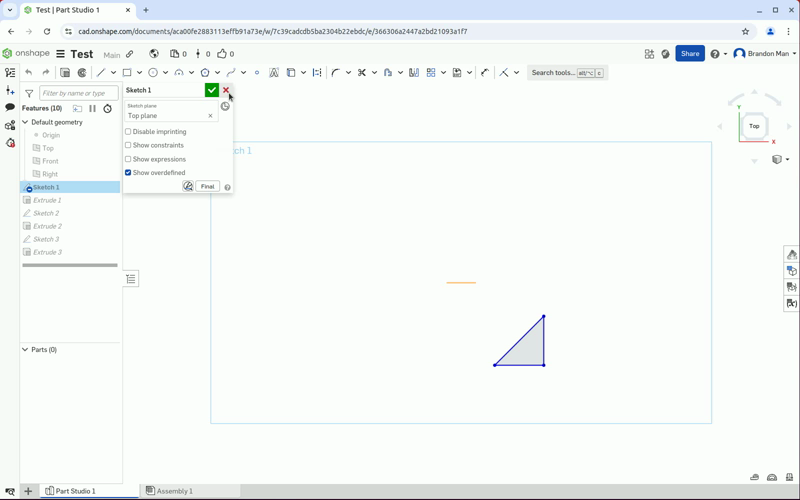
key(shift+s)
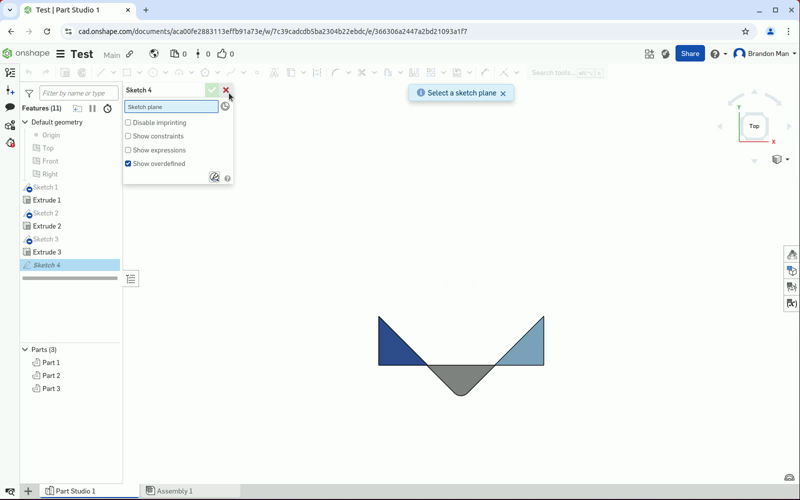
mouse_move(73, 150)
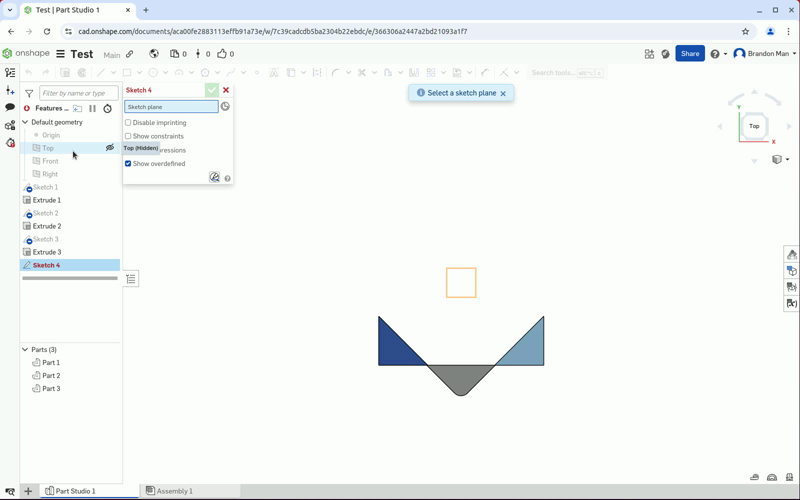
click(73, 150)
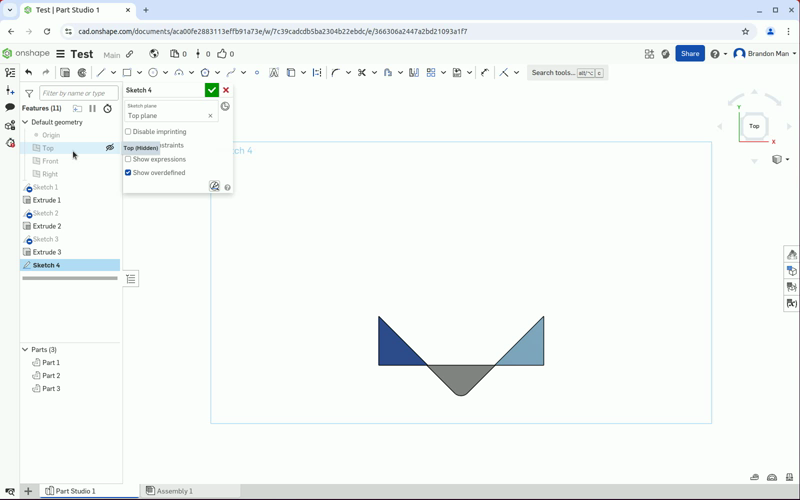
mouse_move(73, 352)
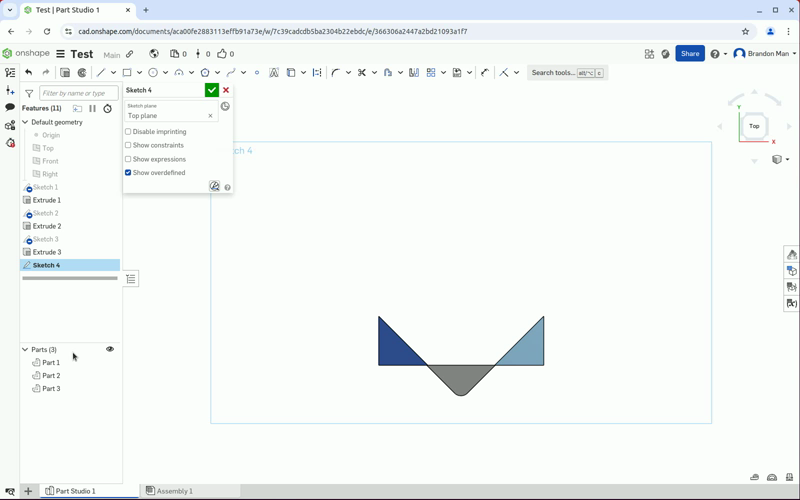
key(y)
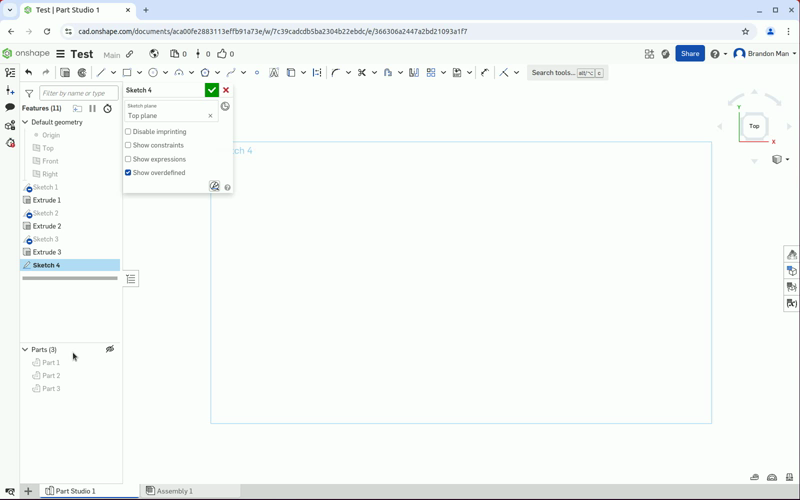
key(l)
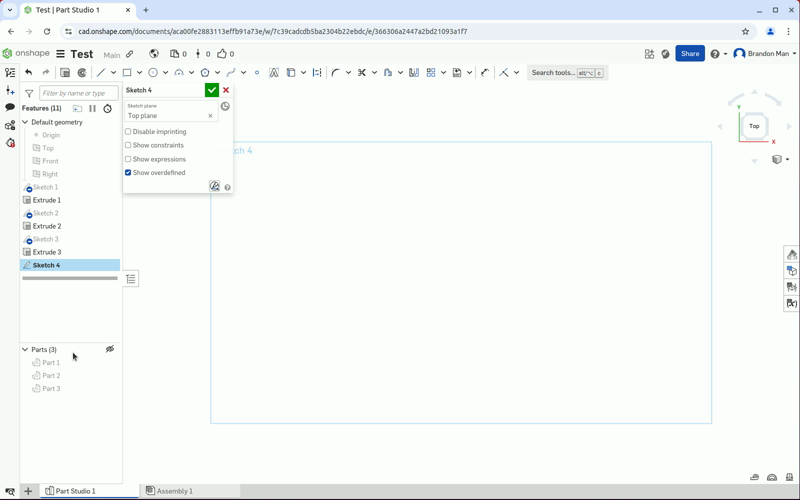
key_down(shift)
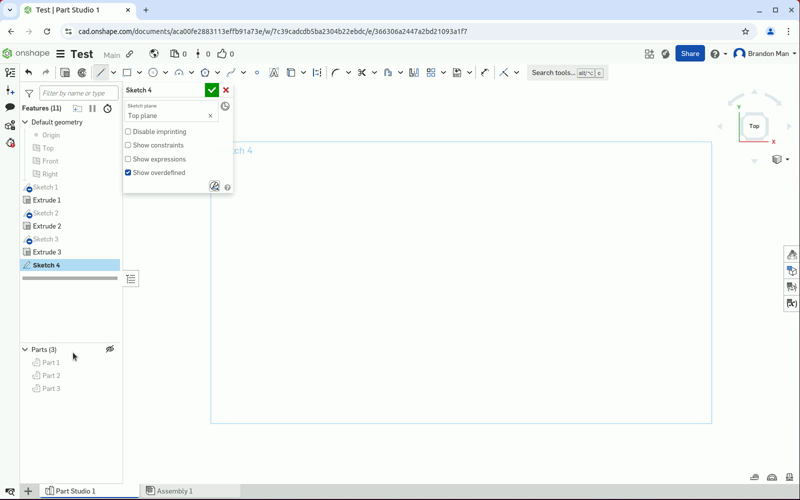
mouse_move(494, 200)
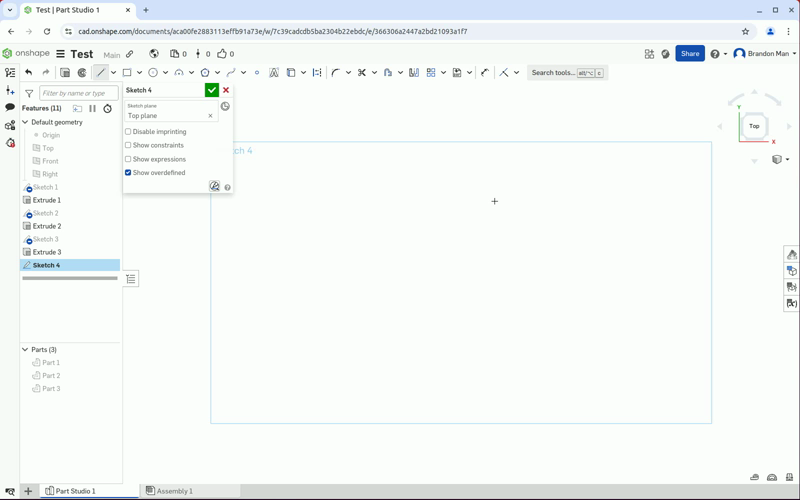
click(494, 200)
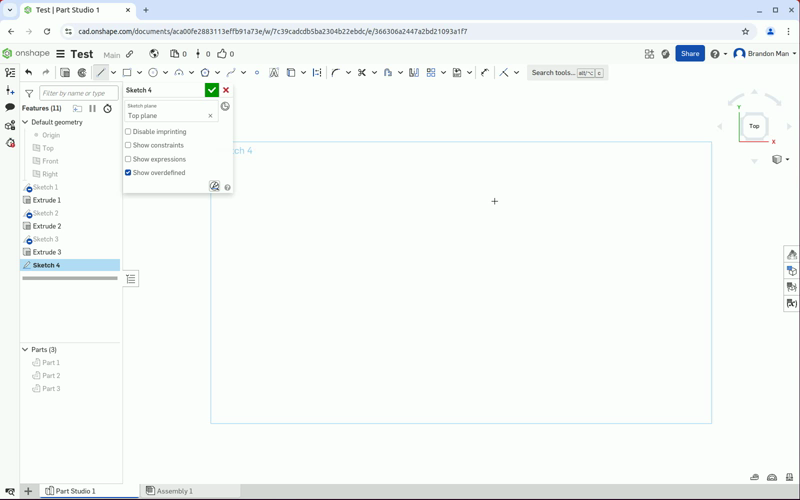
key_up(shift)
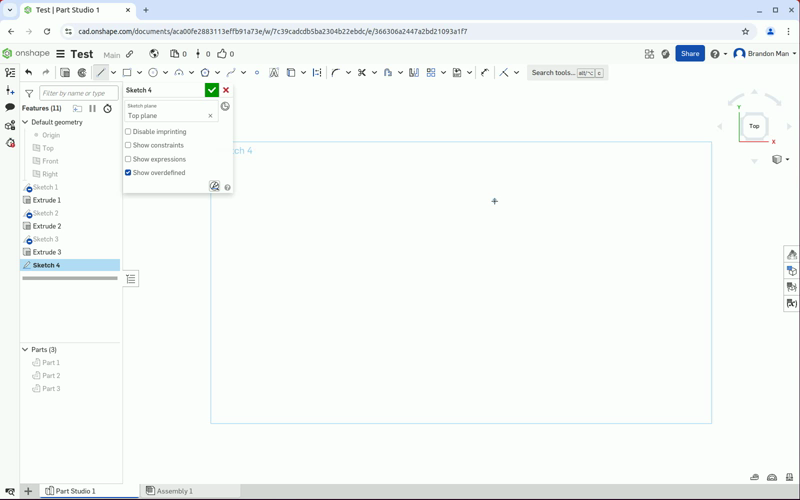
key_down(shift)
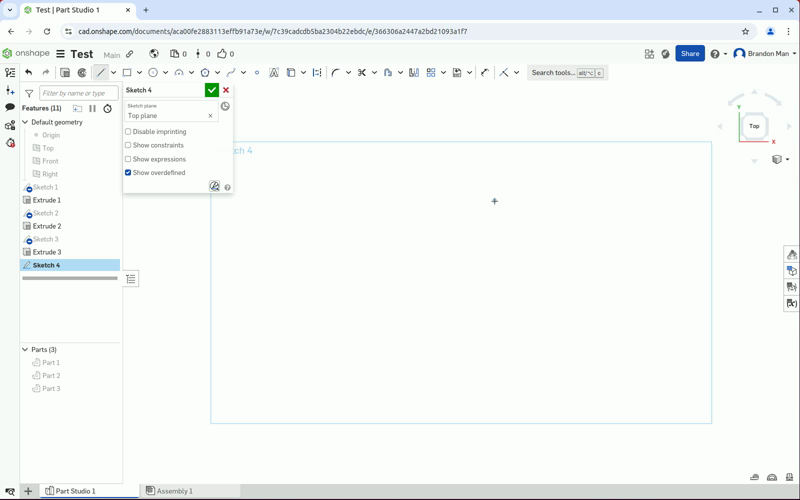
mouse_move(543, 249)
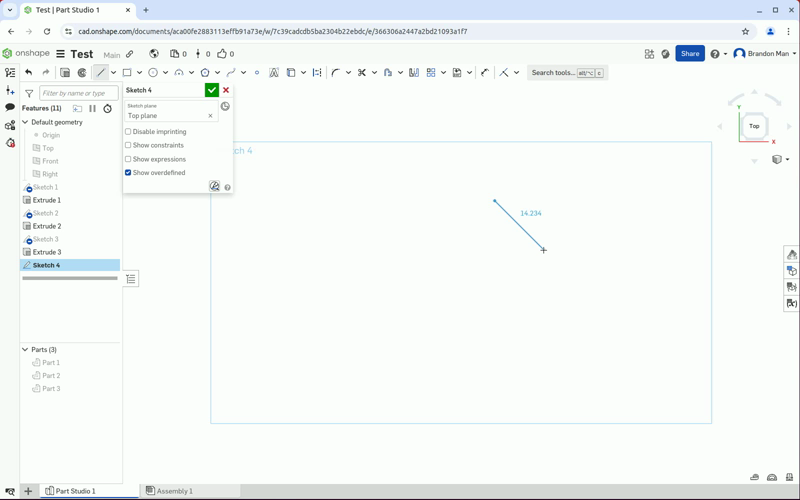
click(543, 249)
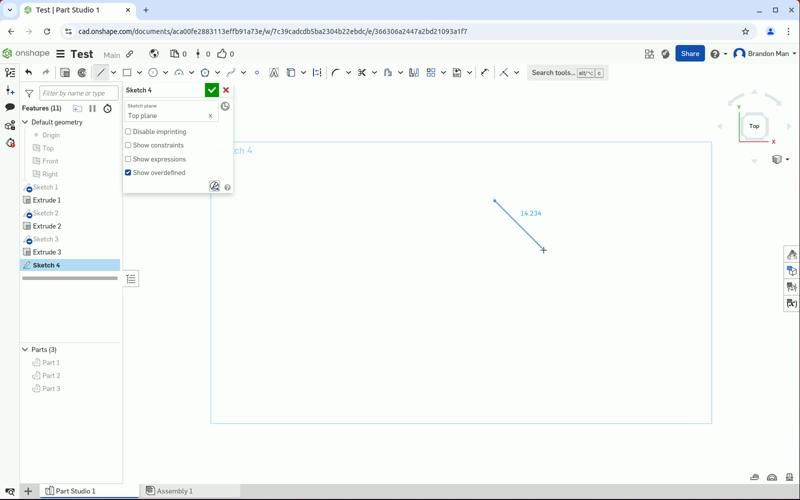
key_up(shift)
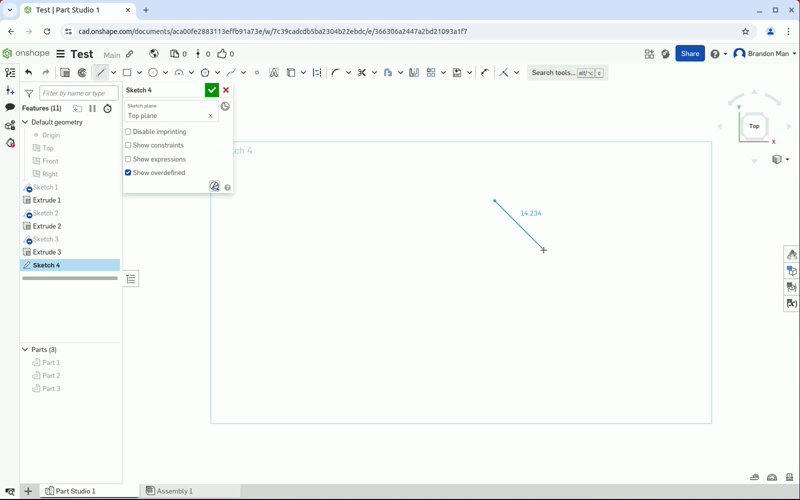
key_down(shift)
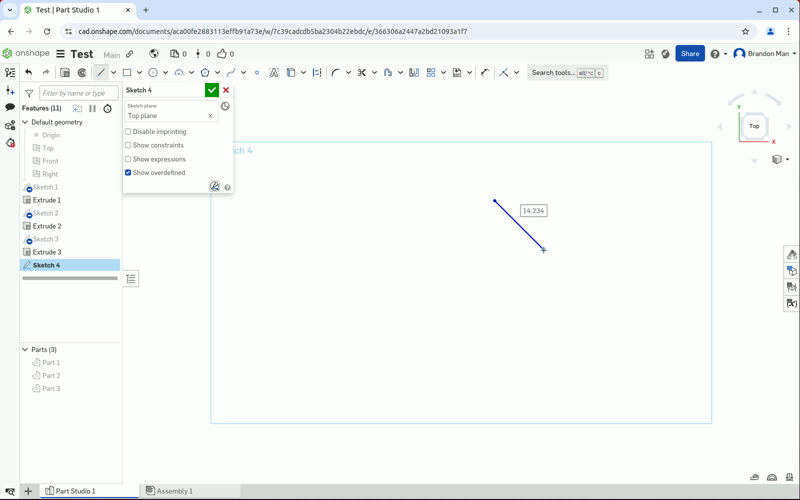
mouse_move(573, 249)
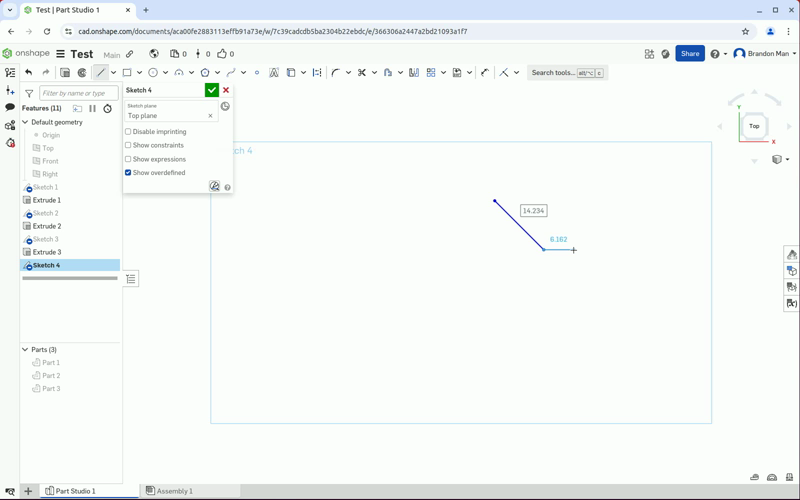
mouse_move(543, 209)
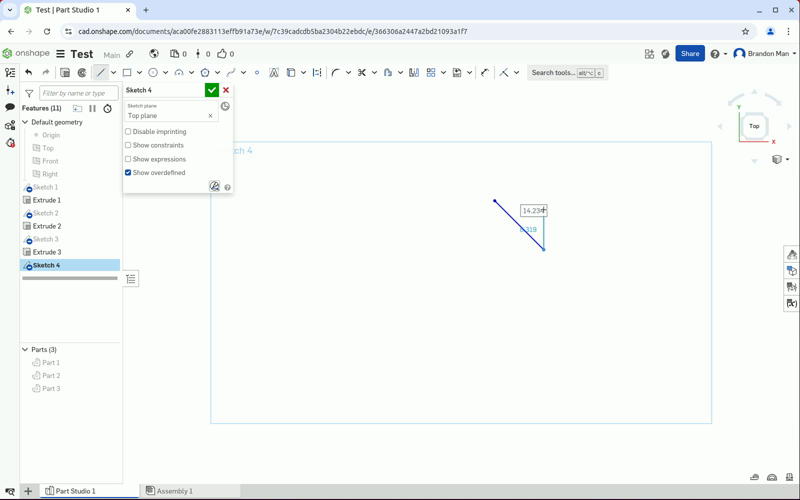
click(543, 209)
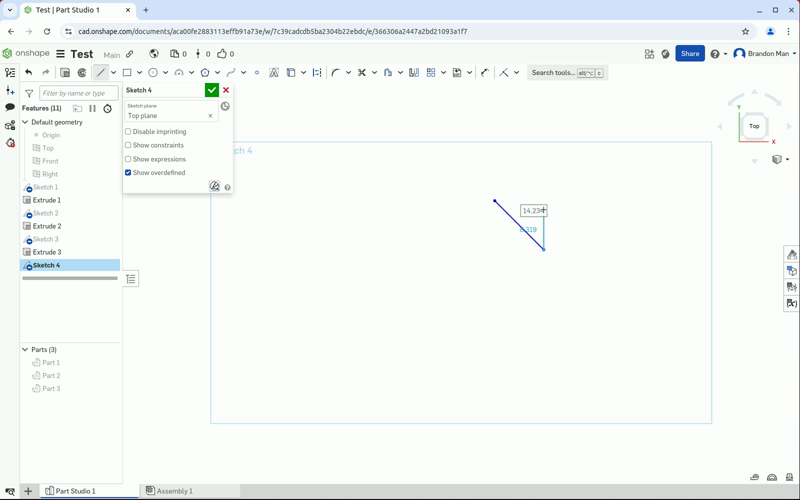
key_up(shift)
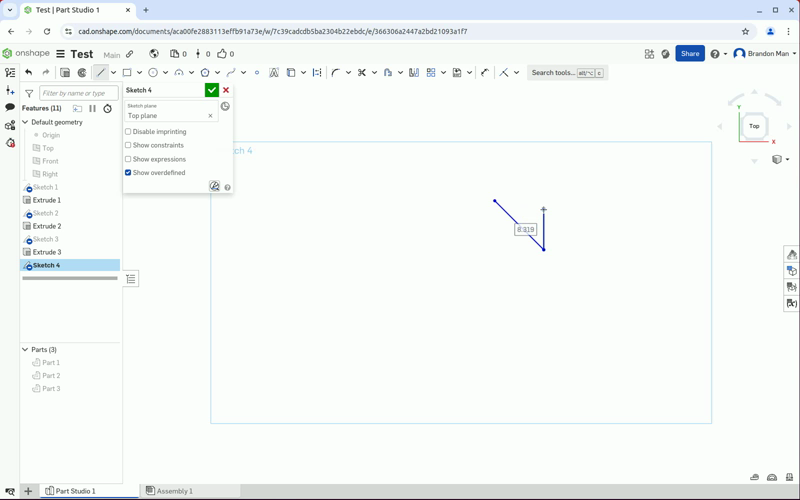
key(esc)
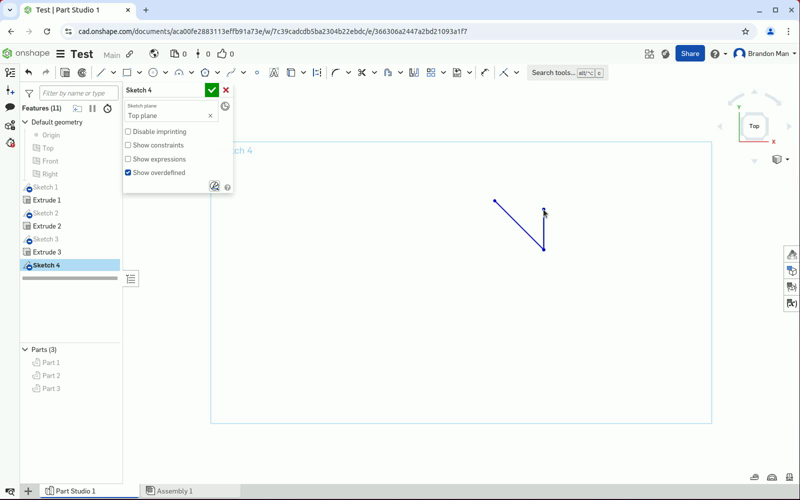
key(a)
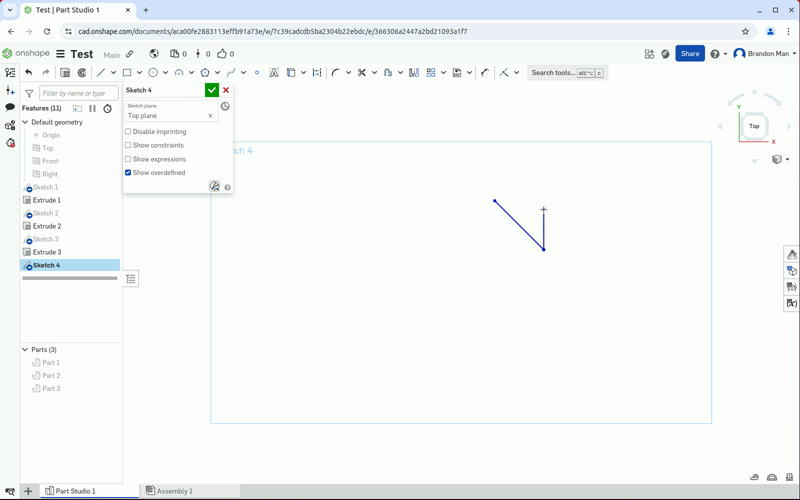
mouse_move(543, 209)
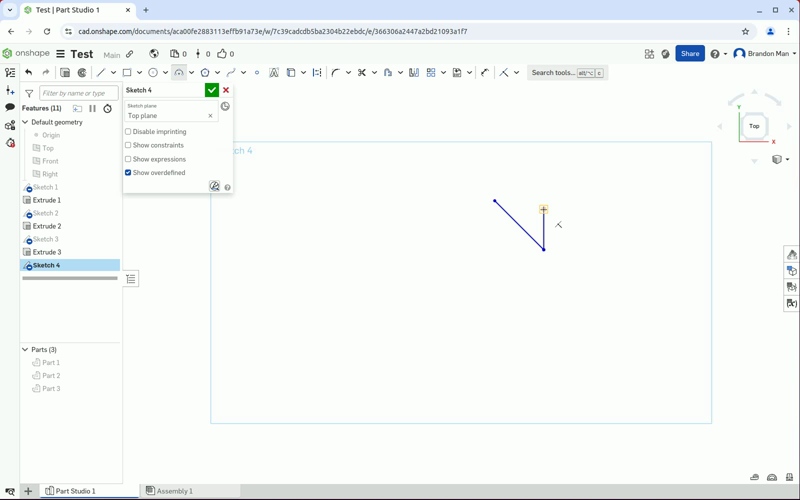
click(543, 209)
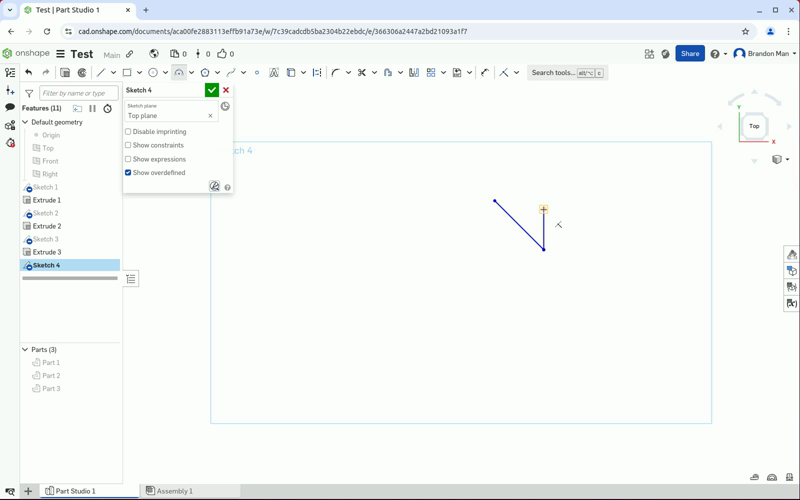
key_down(shift)
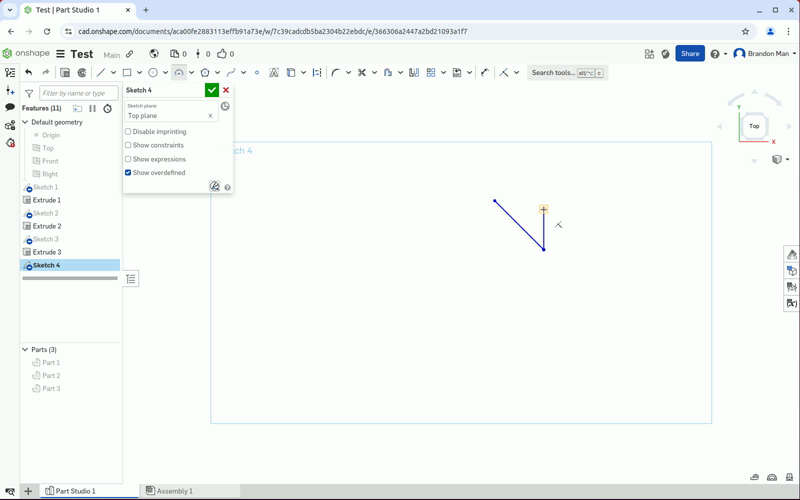
mouse_move(535, 200)
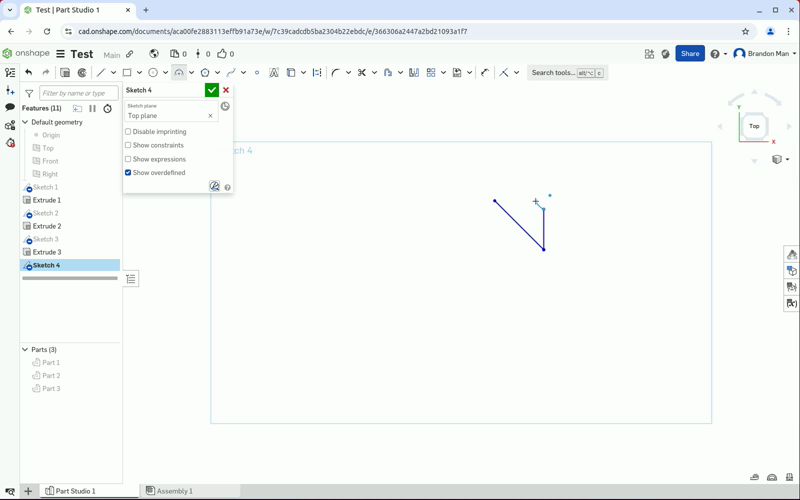
click(535, 200)
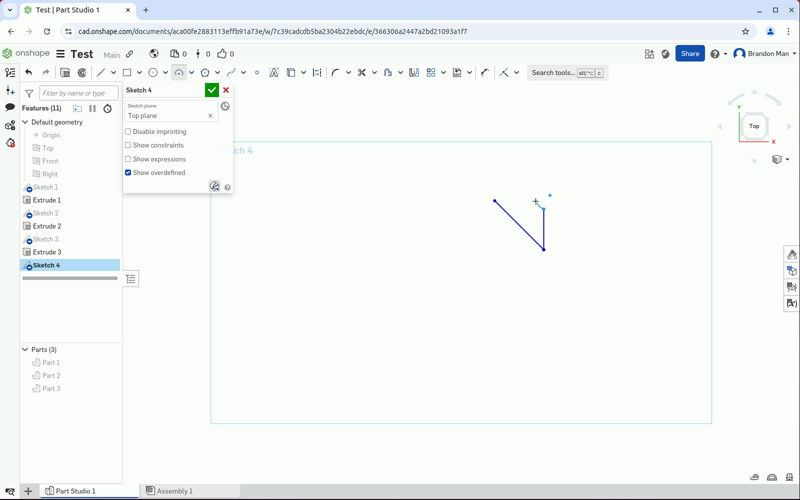
mouse_move(541, 203)
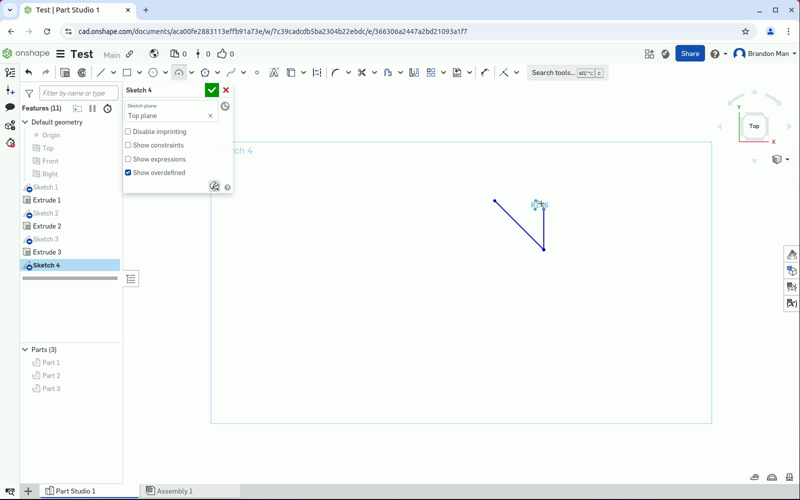
click(541, 203)
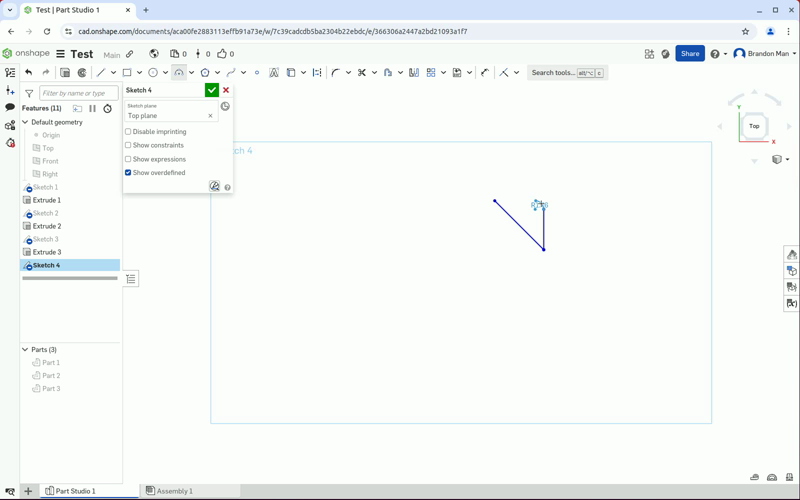
key_up(shift)
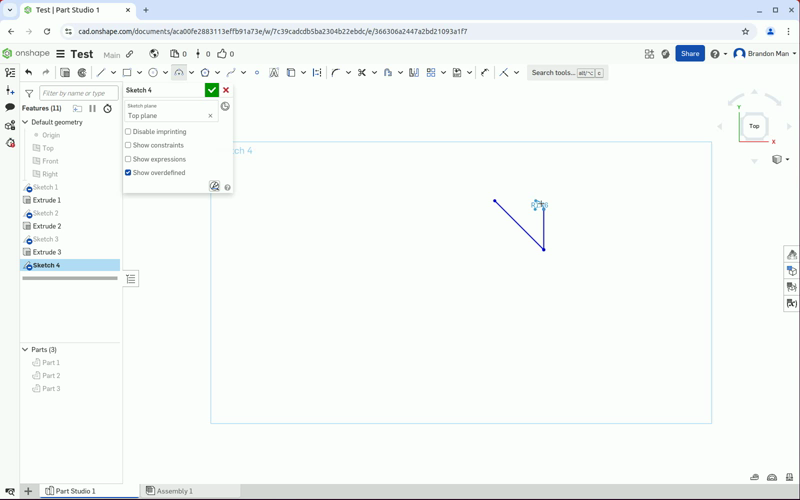
key(esc)
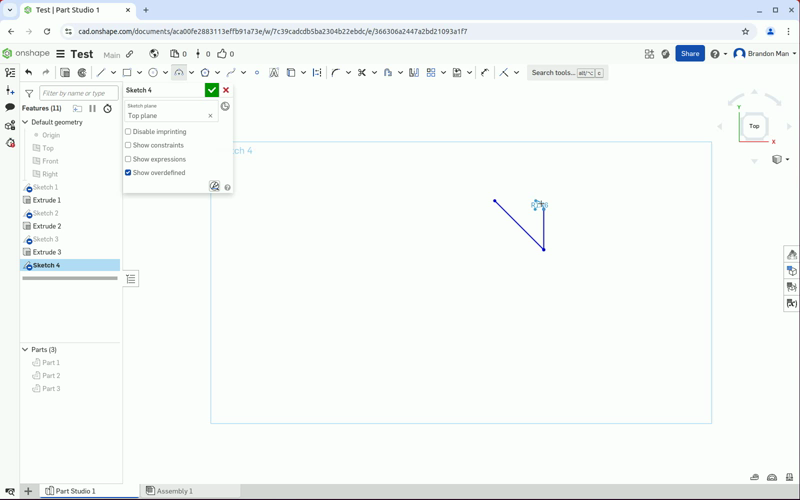
key(l)
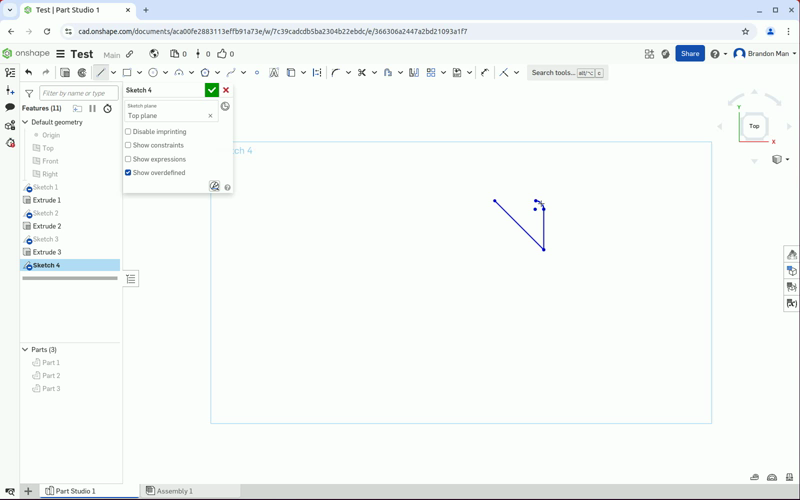
mouse_move(535, 200)
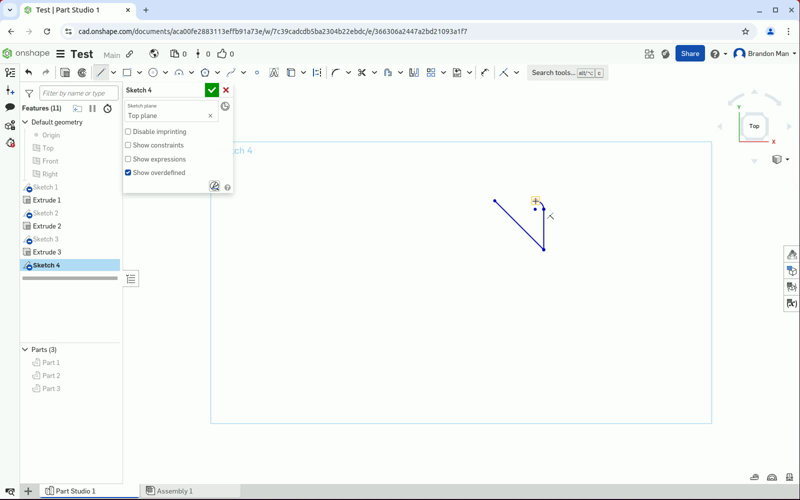
click(535, 200)
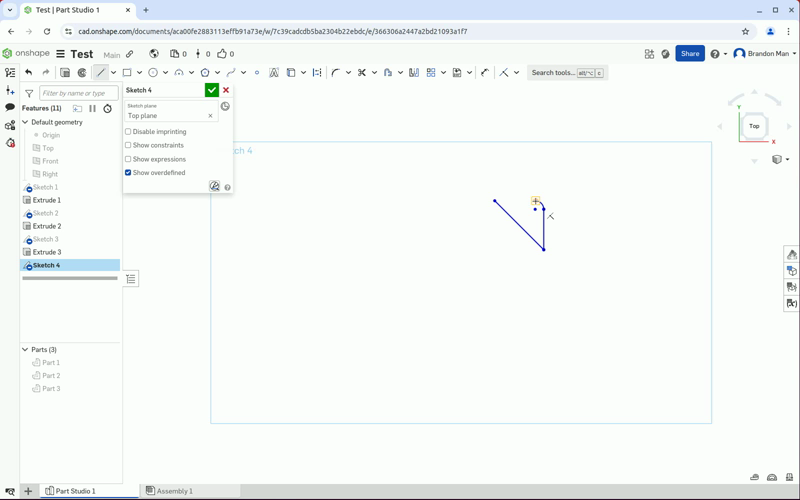
mouse_move(565, 200)
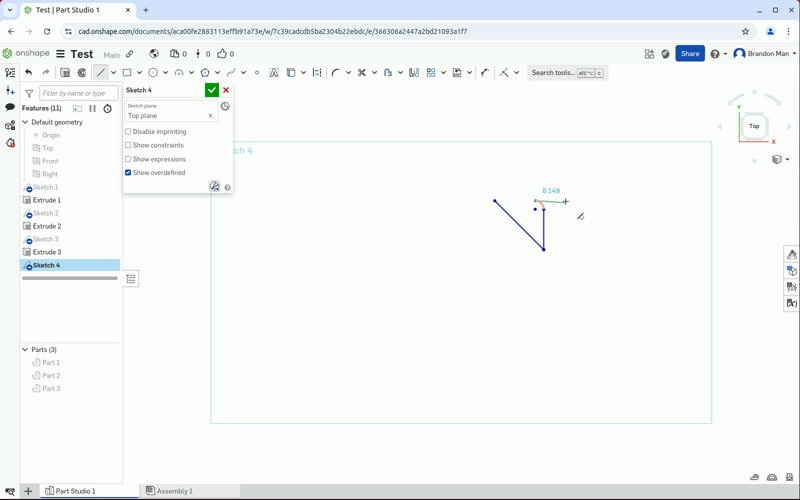
key_down(shift)
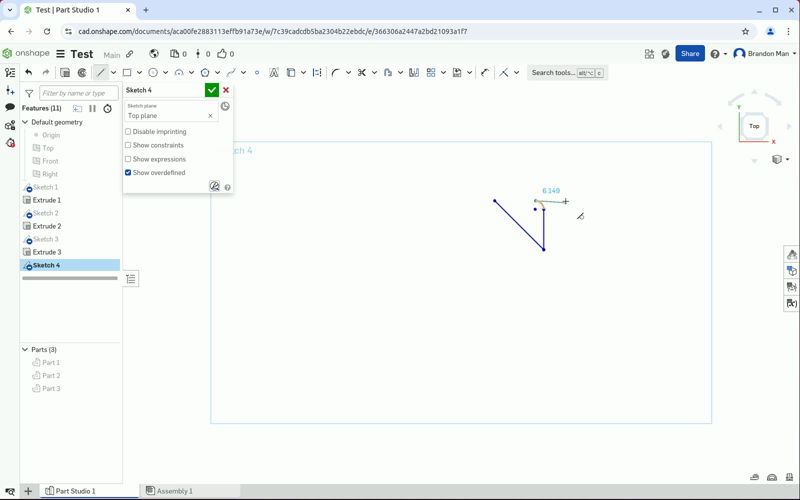
mouse_move(494, 200)
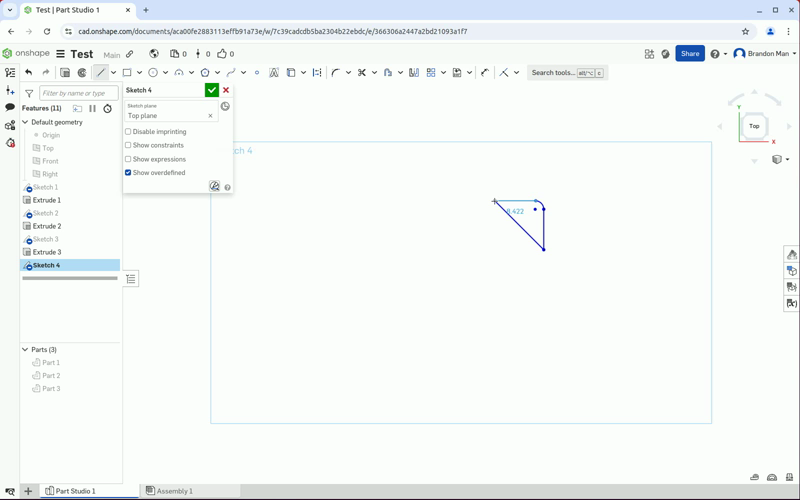
key_up(shift)
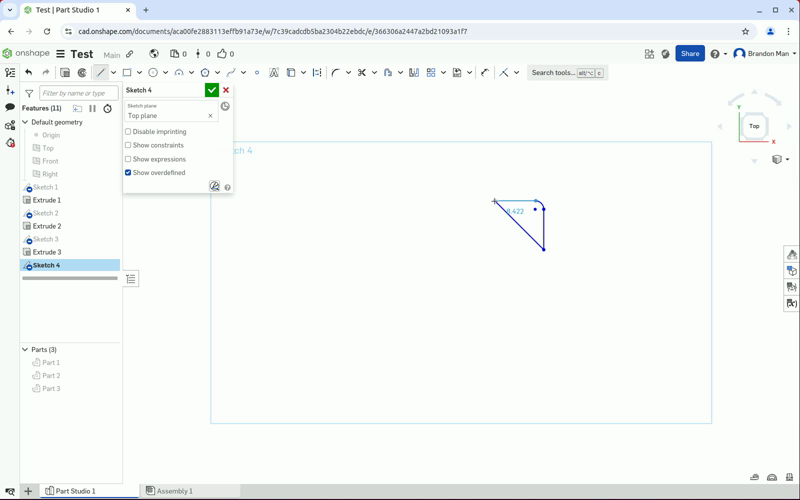
click(494, 200)
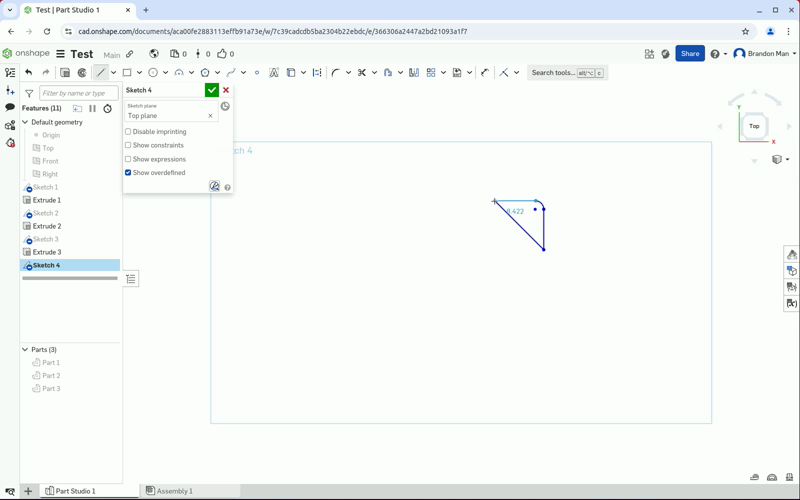
key(esc)
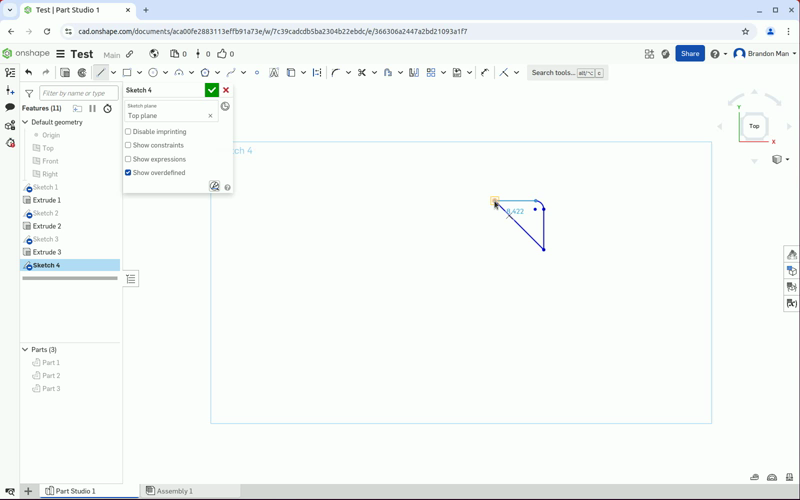
mouse_move(528, 213)
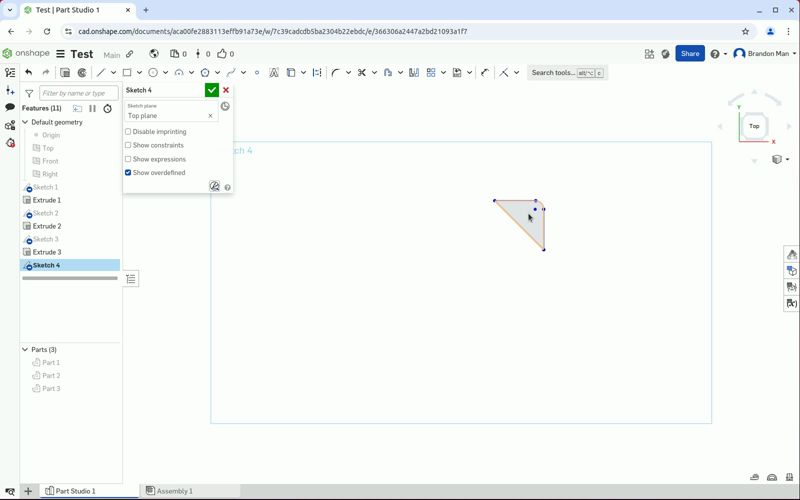
scroll(6)
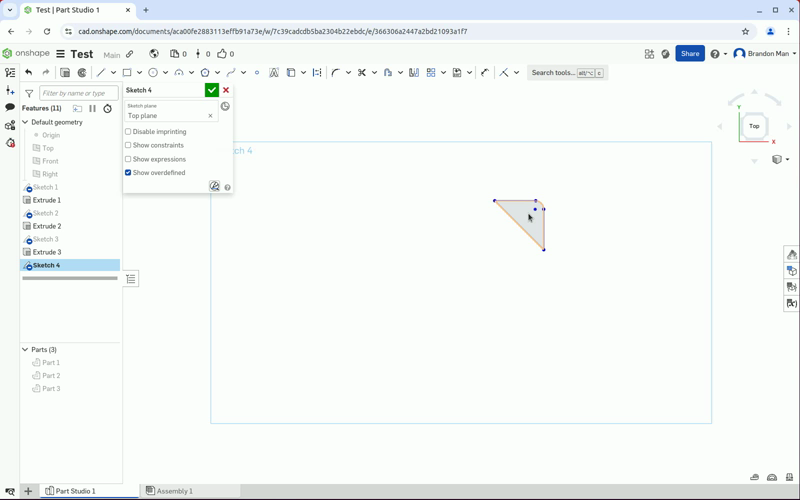
scroll(6)
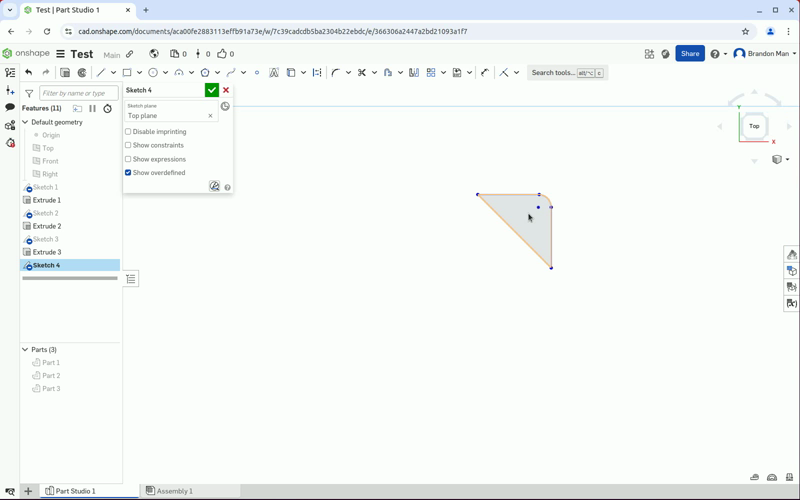
scroll(6)
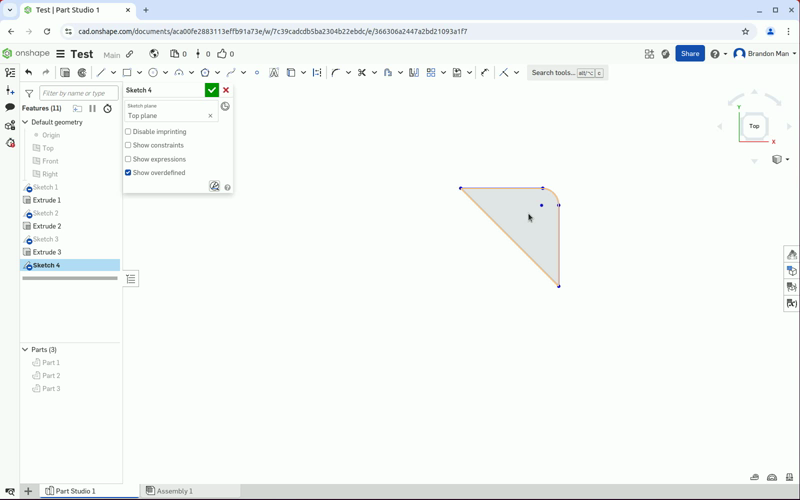
scroll(6)
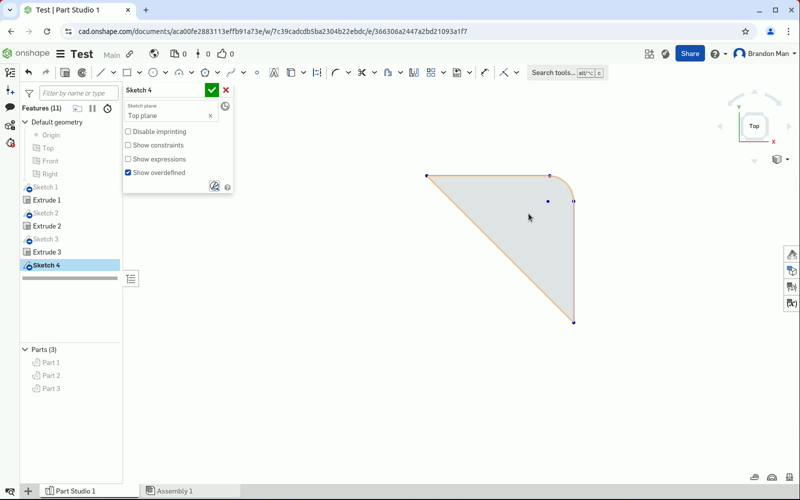
scroll(6)
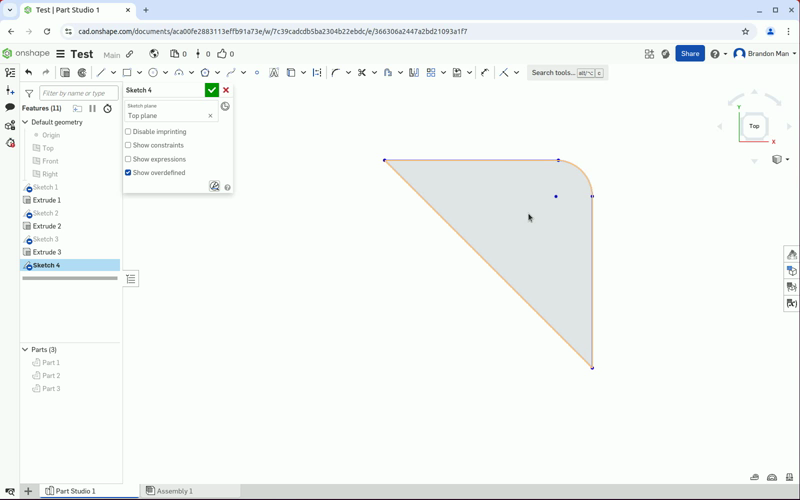
scroll(6)
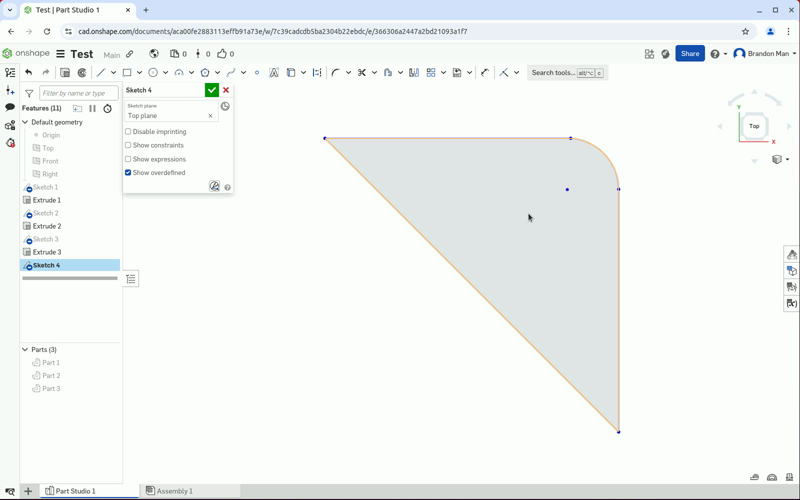
scroll(6)
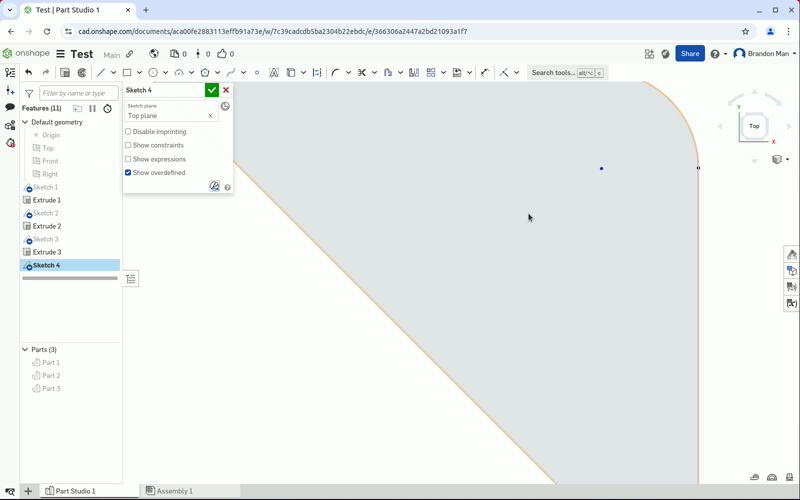
click(528, 213)
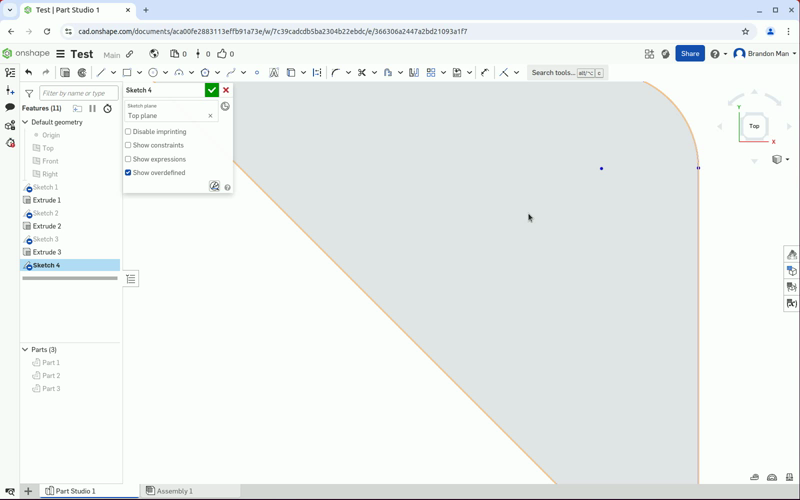
scroll(-6)
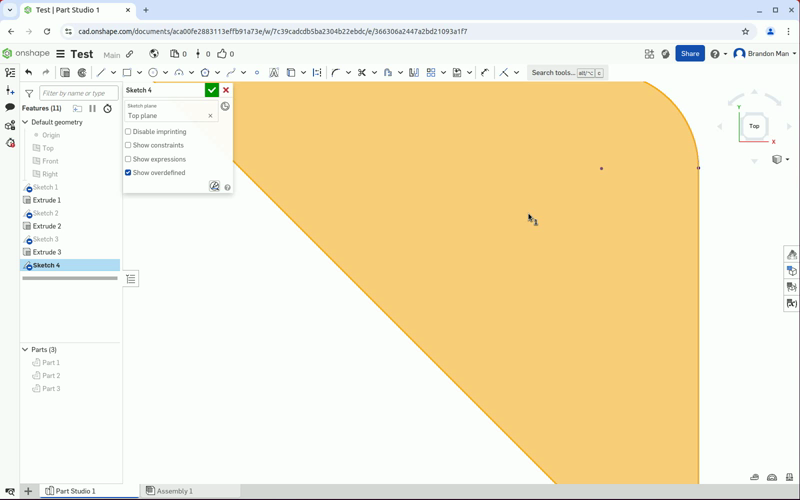
scroll(-6)
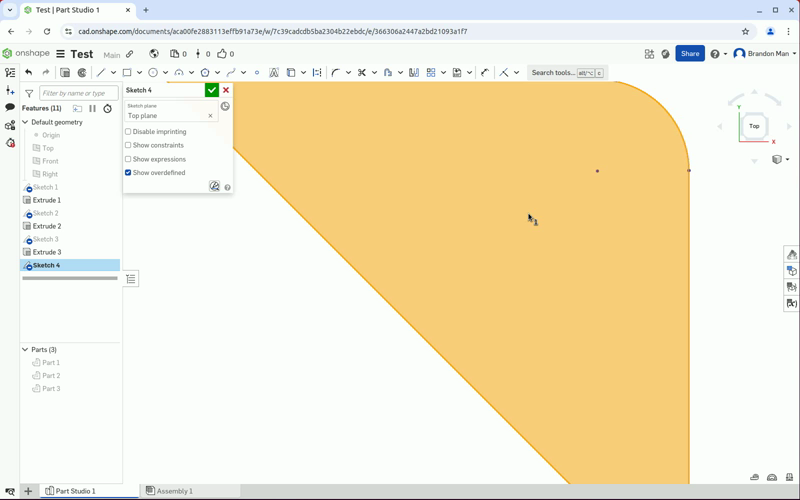
scroll(-6)
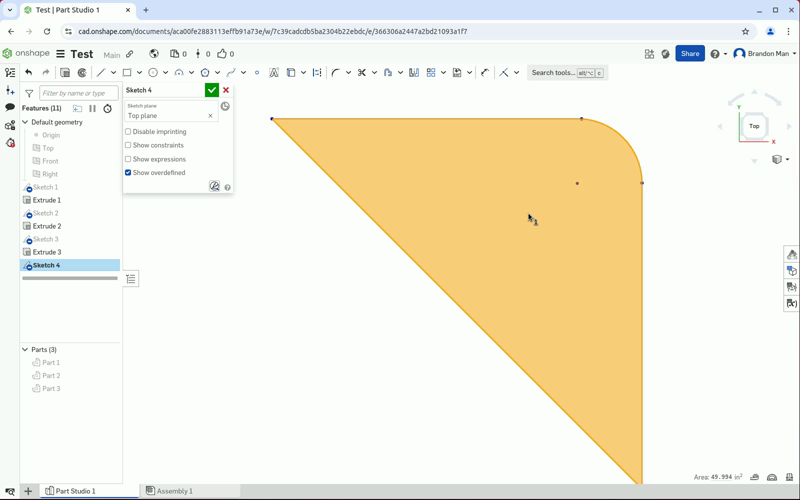
scroll(-6)
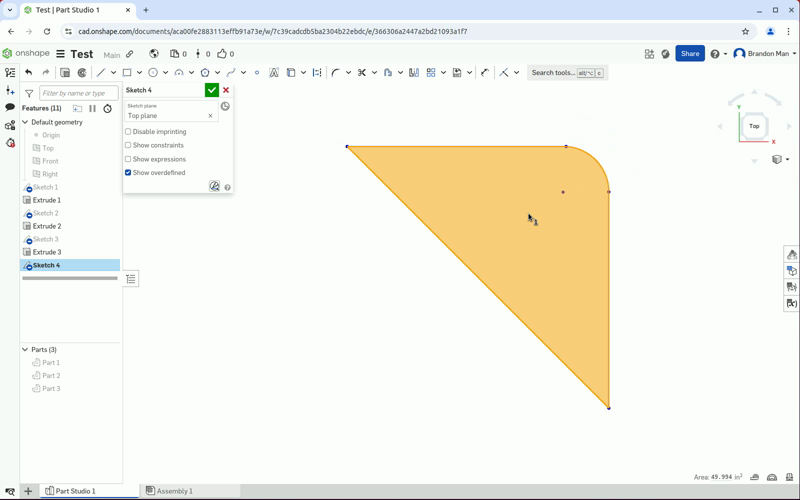
scroll(-6)
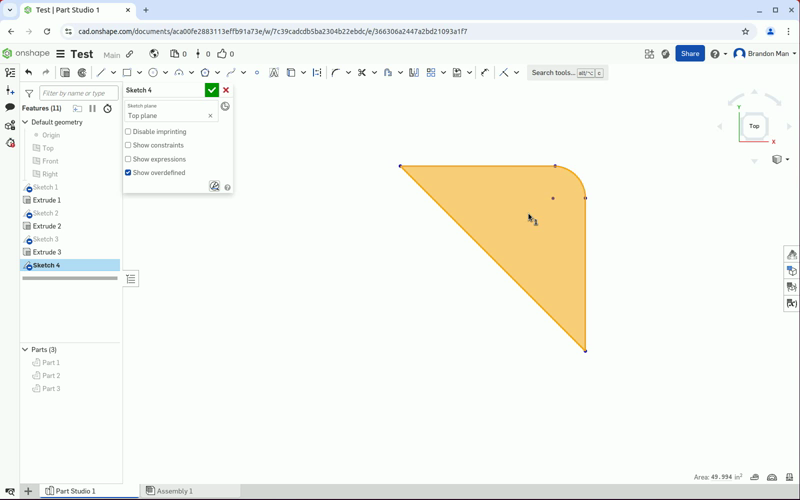
scroll(-6)
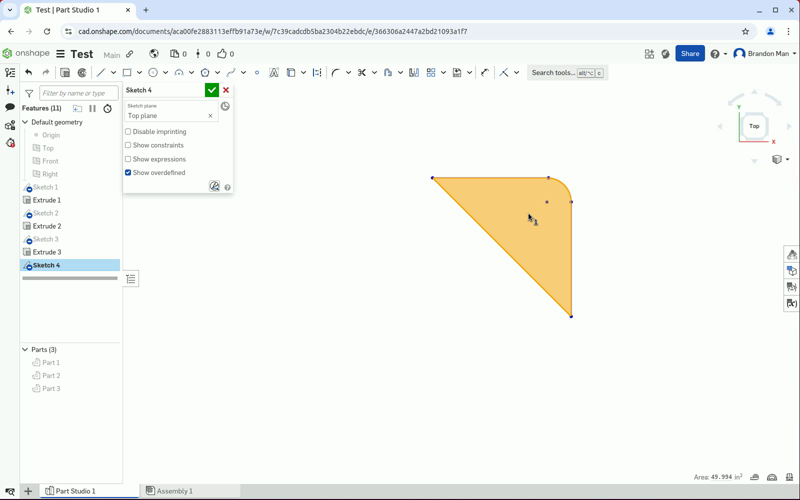
scroll(-6)
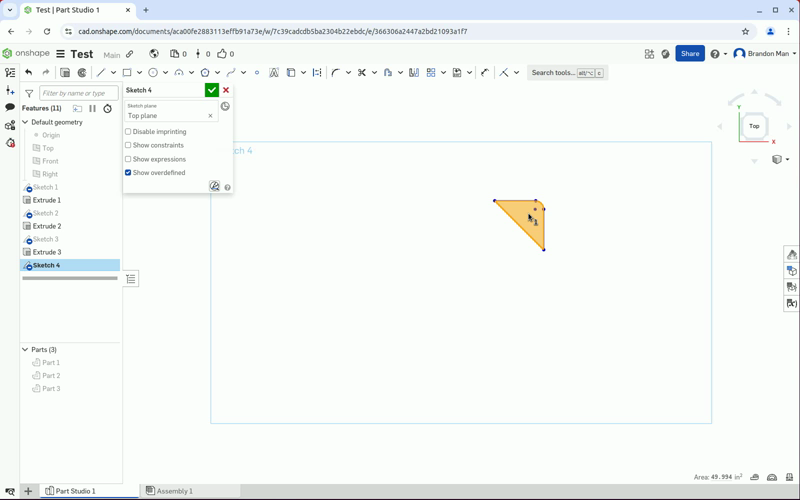
mouse_move(73, 352)
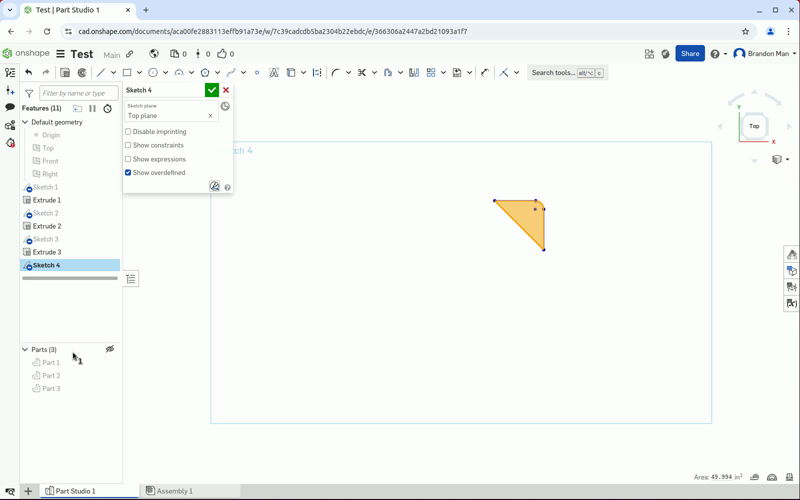
key(shift+y)
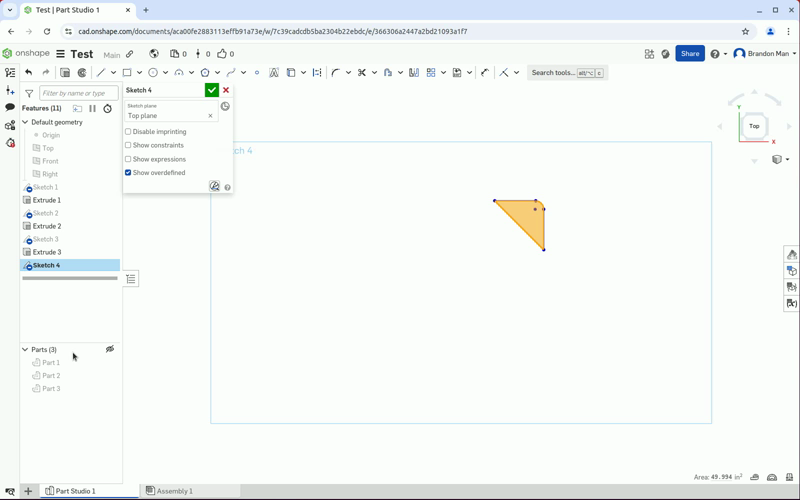
key(shift+e)
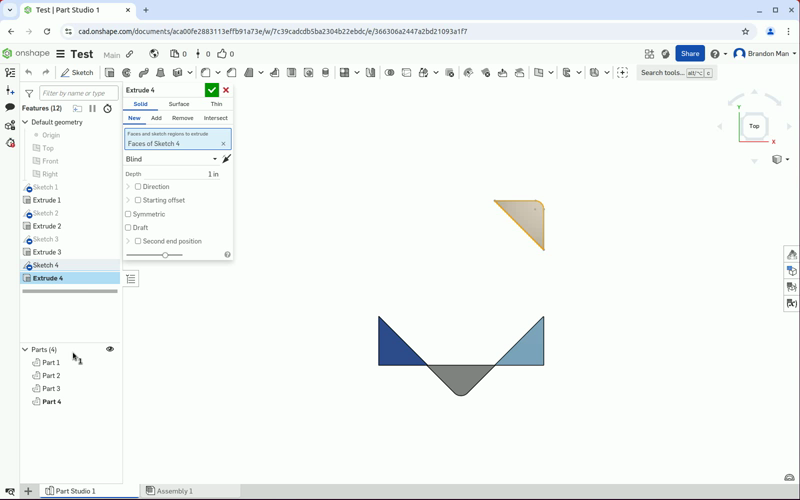
mouse_move(143, 106)
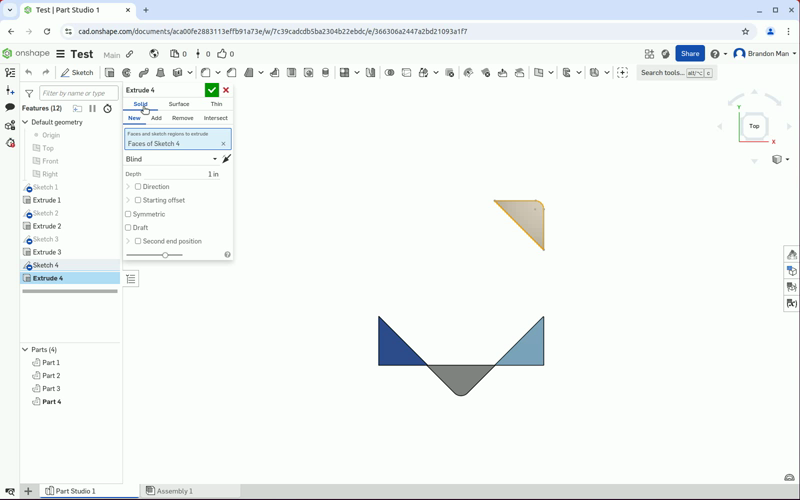
click(143, 106)
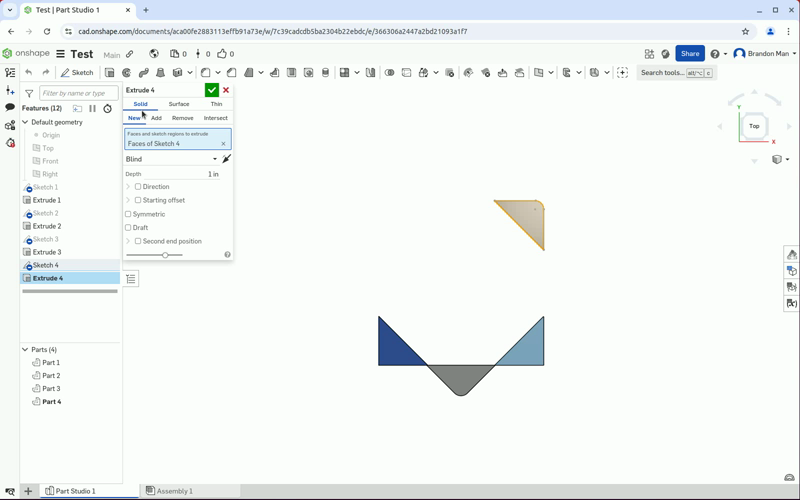
mouse_move(137, 120)
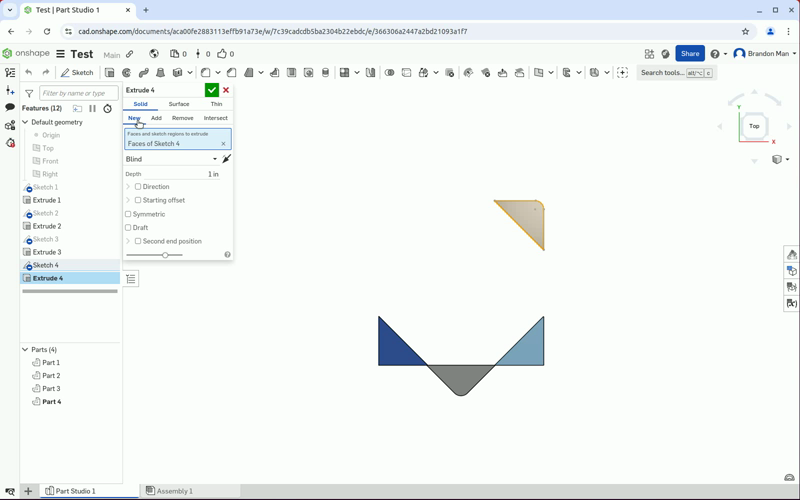
click(137, 120)
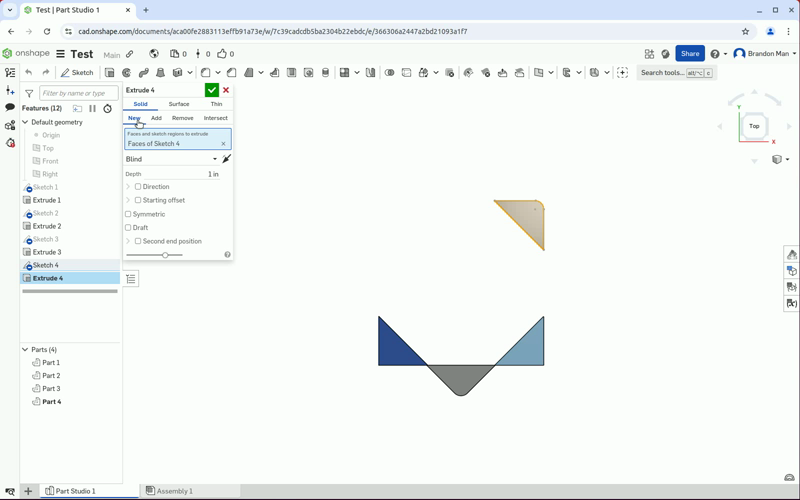
key(tab, 4)
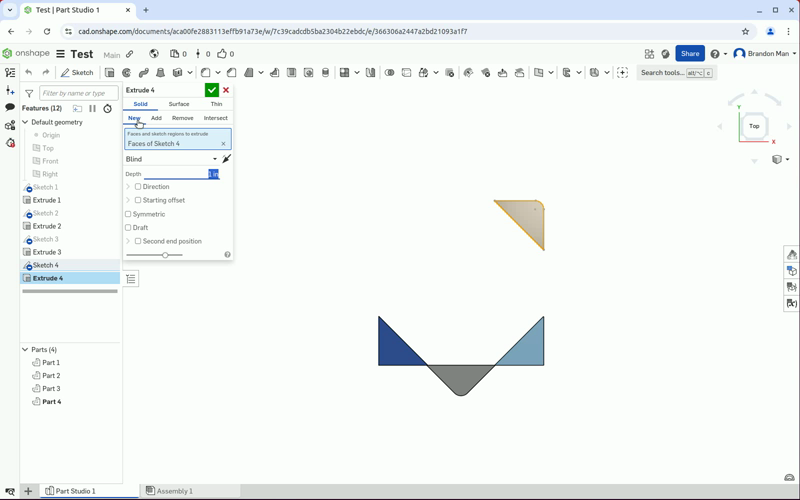
text(2.166)
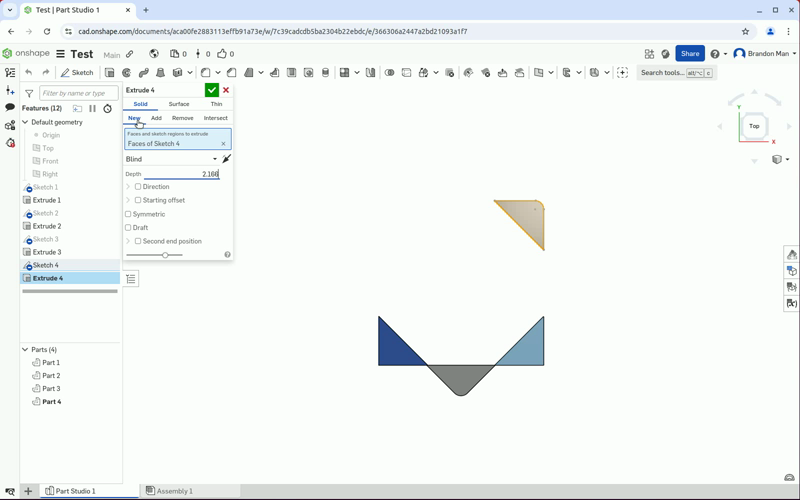
key(enter)
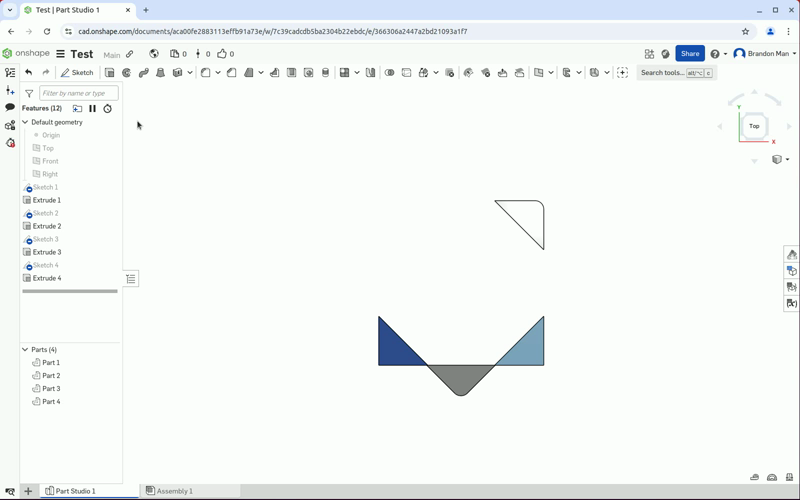
key(shift+h)
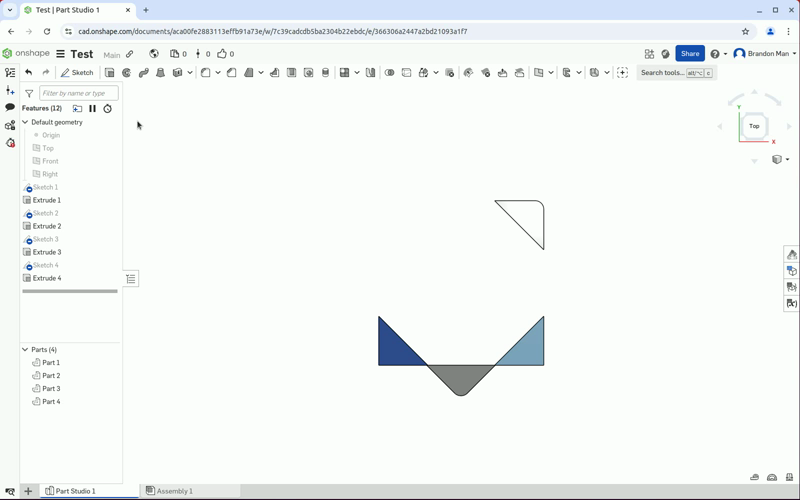
key(shift+h)
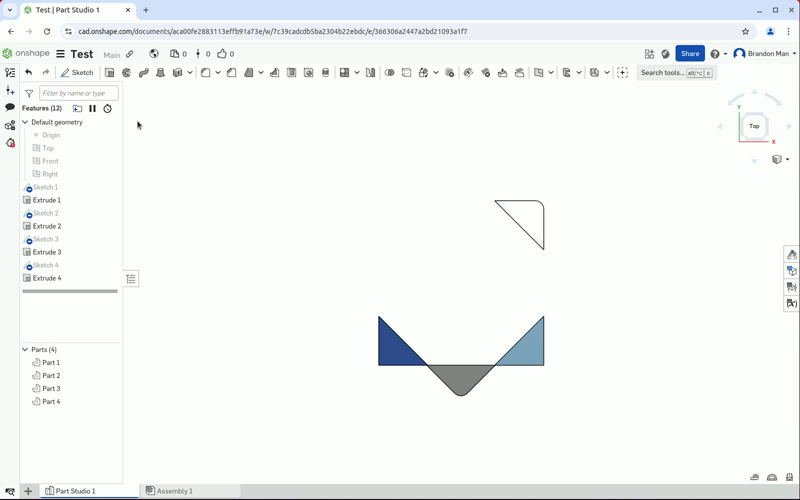
mouse_move(73, 189)
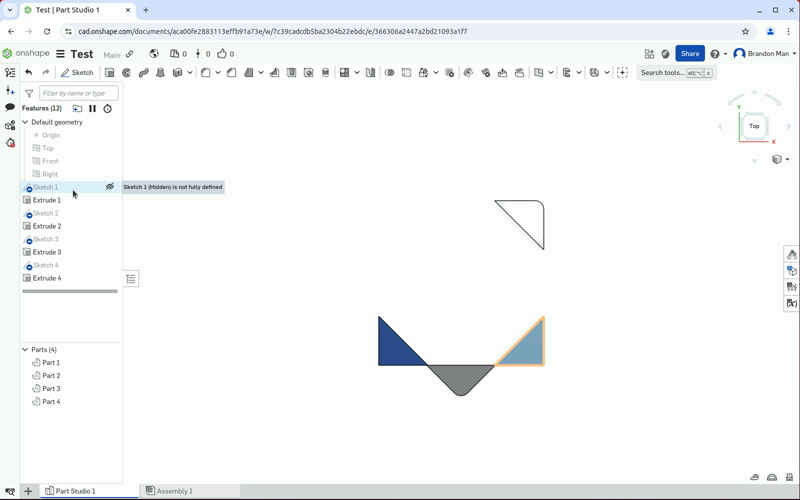
click(73, 189)
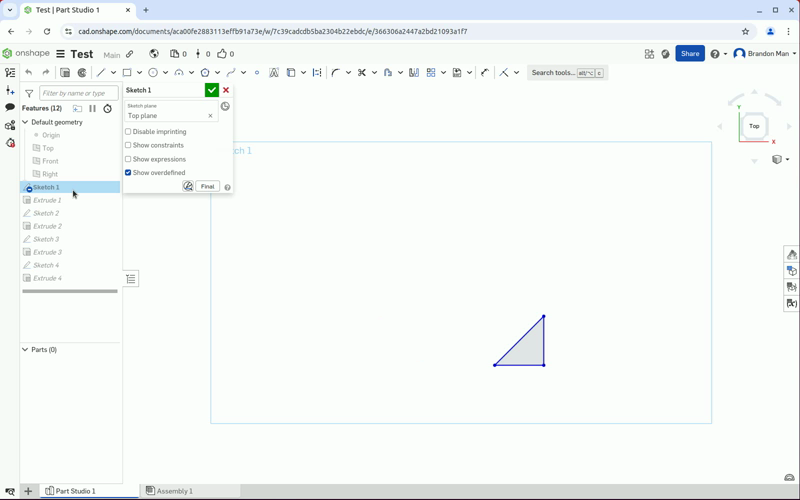
mouse_move(229, 92)
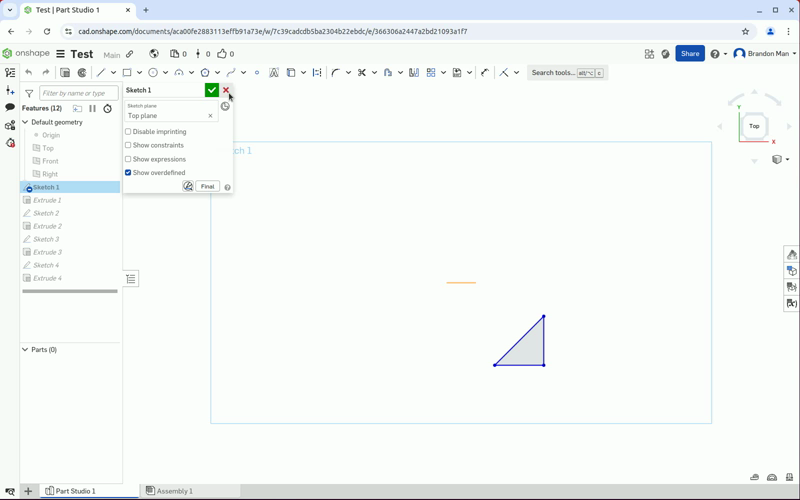
click(229, 92)
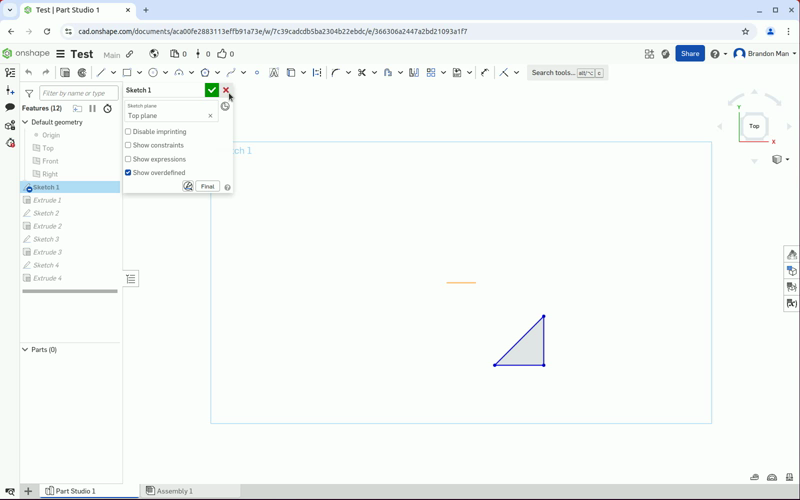
key(shift+s)
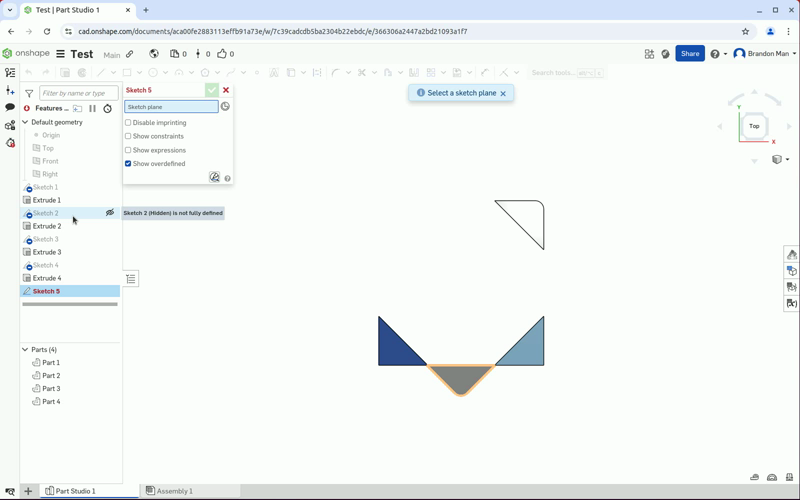
scroll(3)
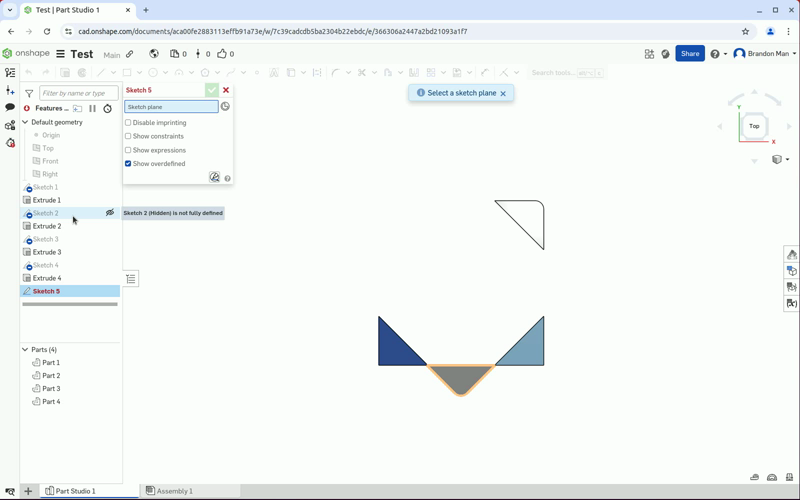
mouse_move(73, 150)
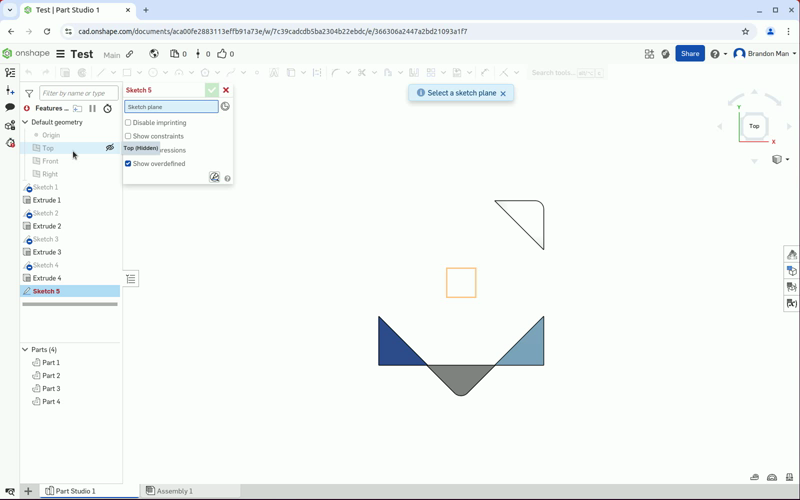
click(73, 150)
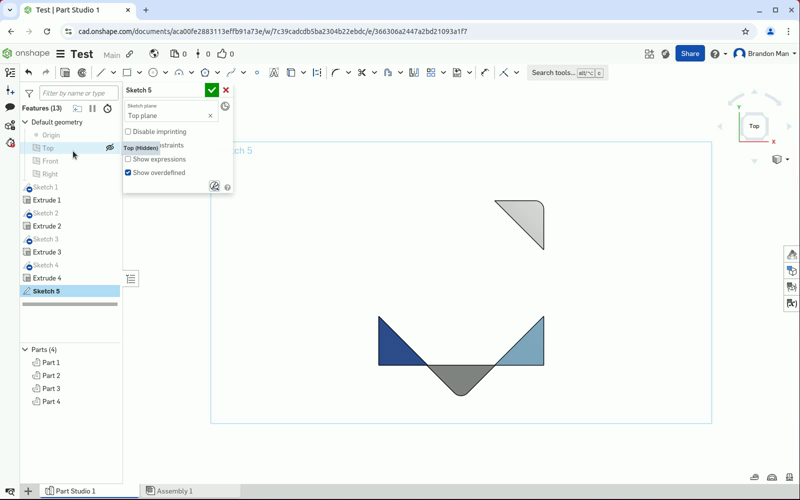
mouse_move(73, 352)
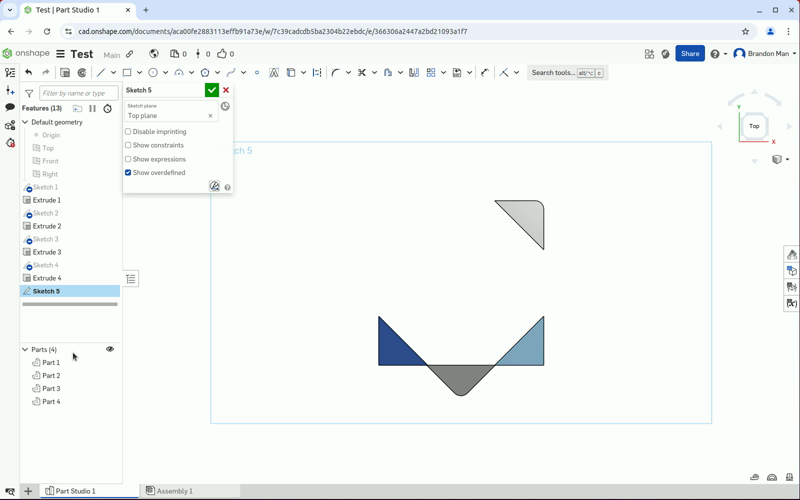
key(y)
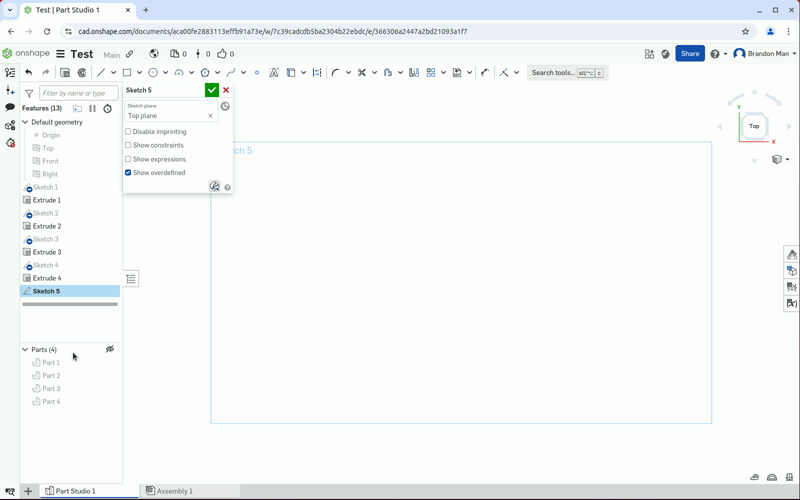
key(l)
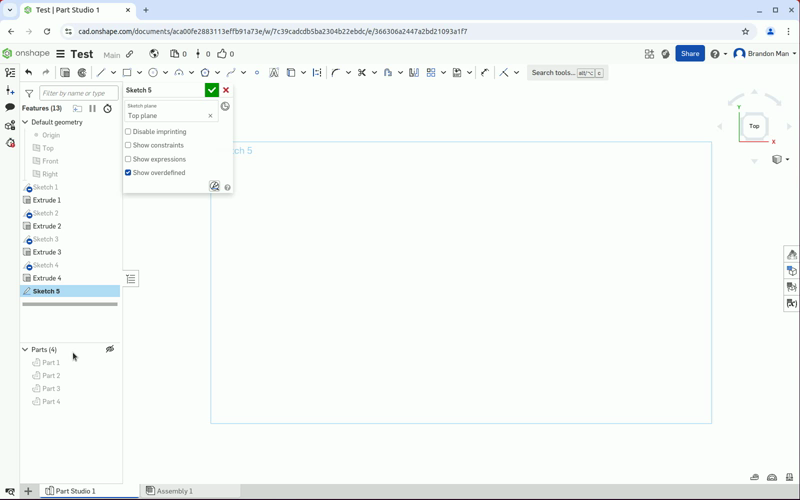
key_down(shift)
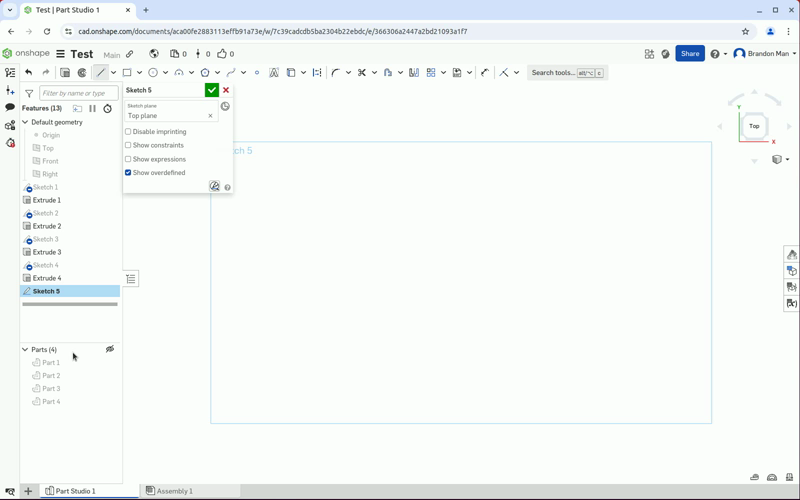
mouse_move(426, 200)
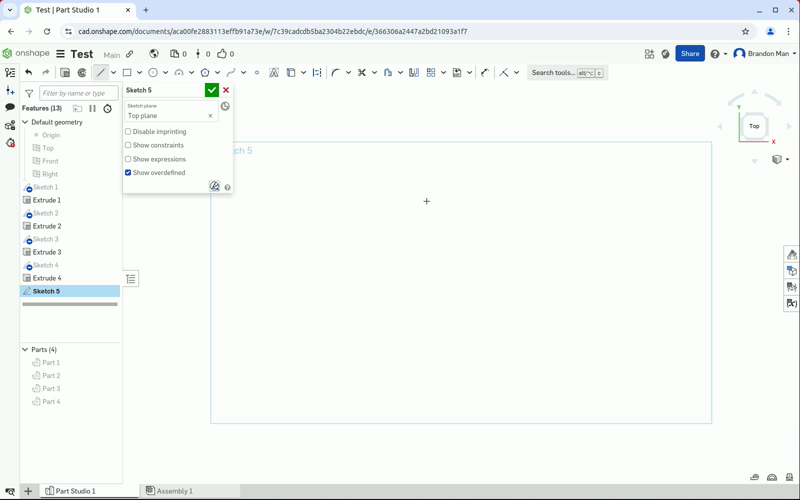
click(426, 200)
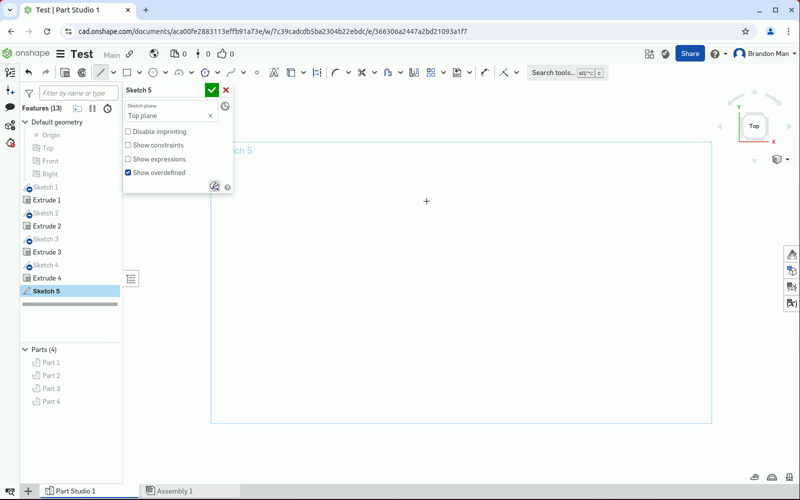
key_up(shift)
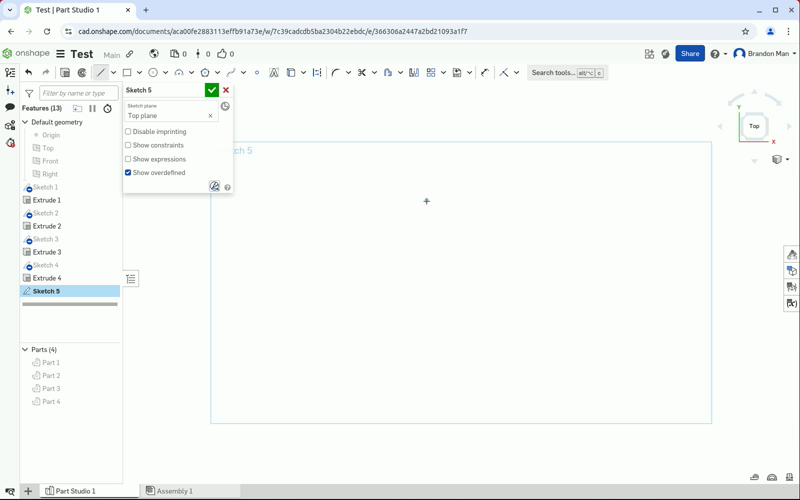
key_down(shift)
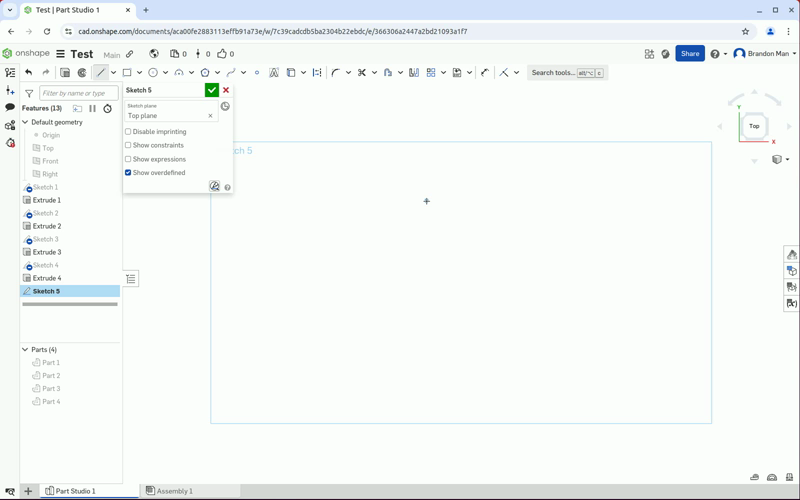
mouse_move(495, 200)
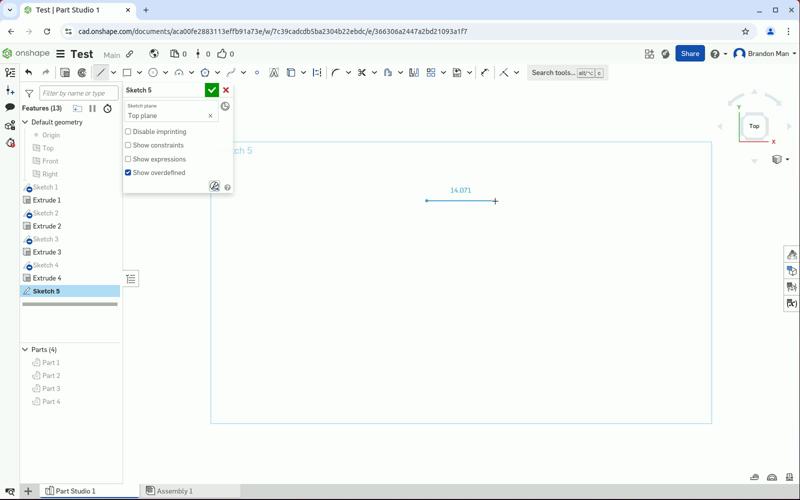
click(495, 200)
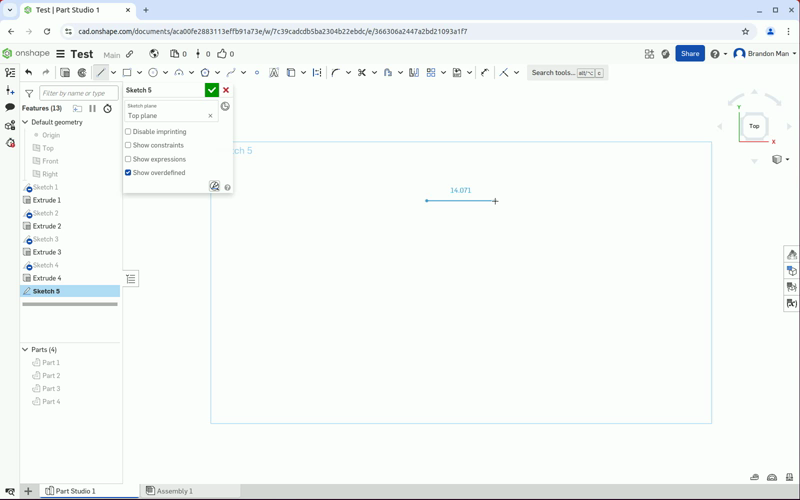
key_up(shift)
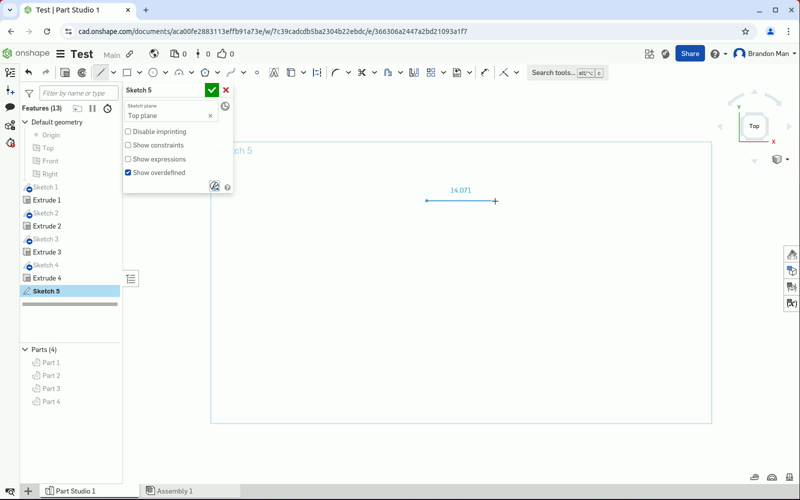
key_down(shift)
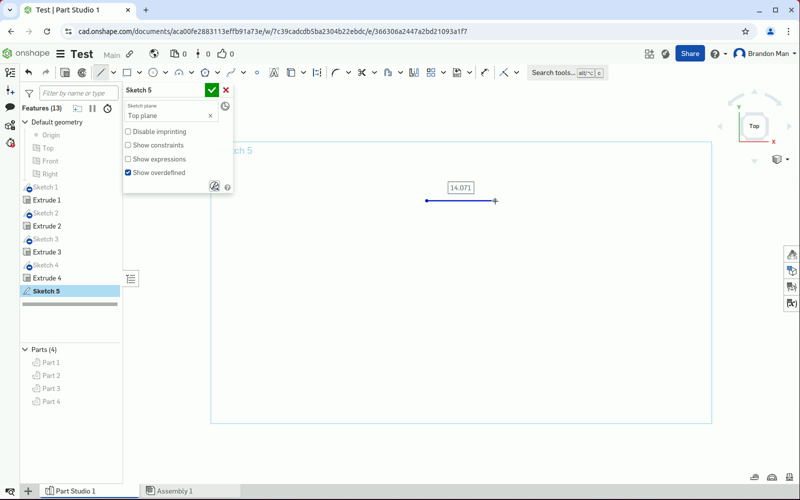
mouse_move(525, 200)
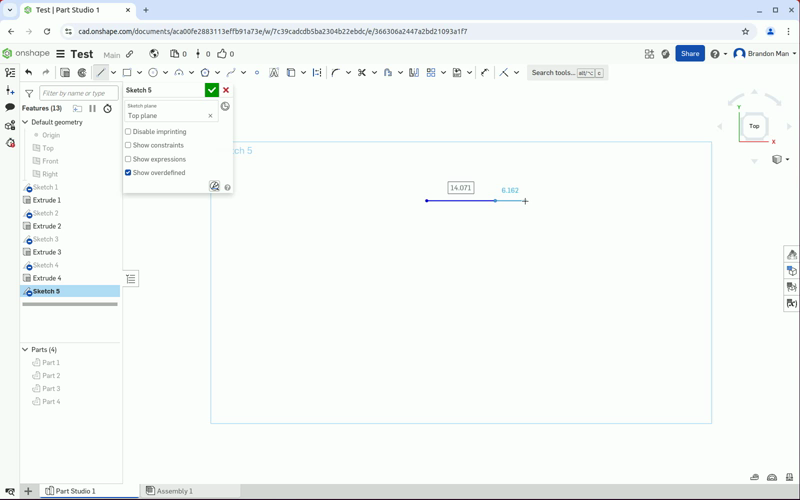
mouse_move(467, 172)
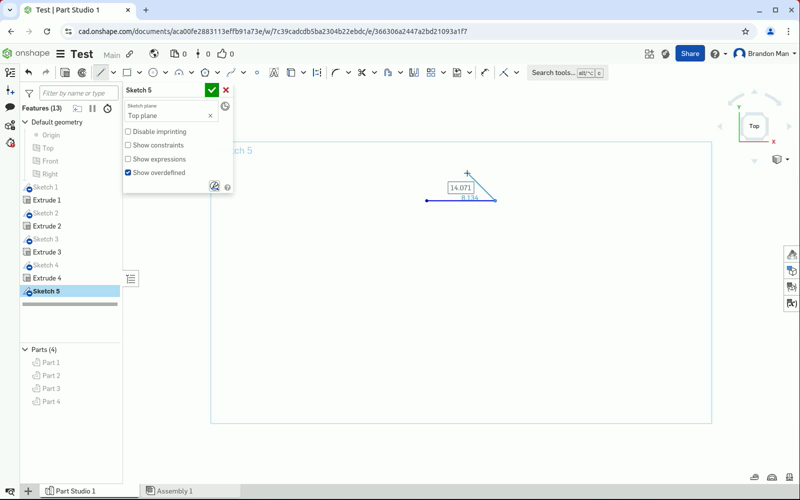
click(467, 172)
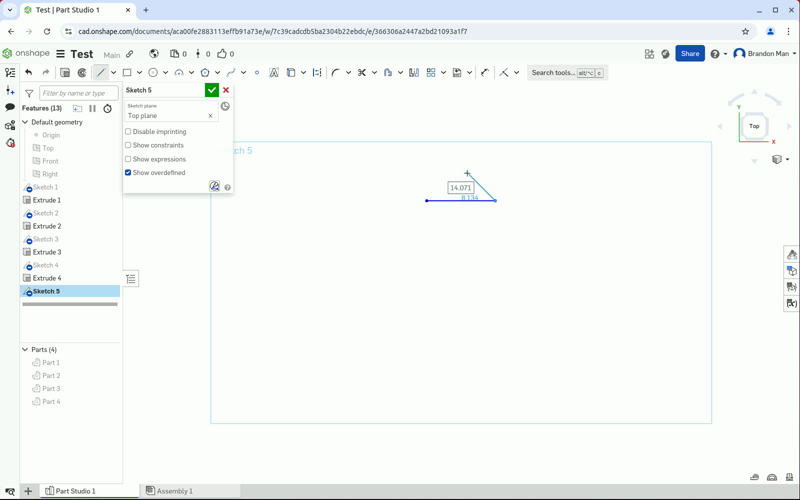
key_up(shift)
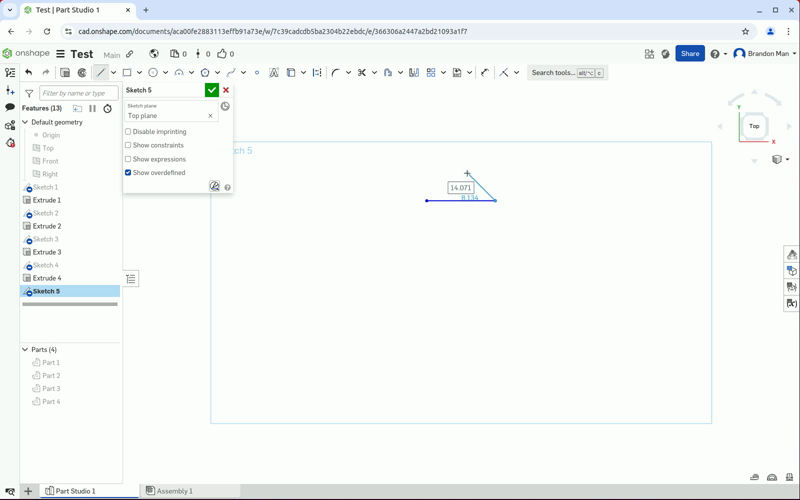
key(esc)
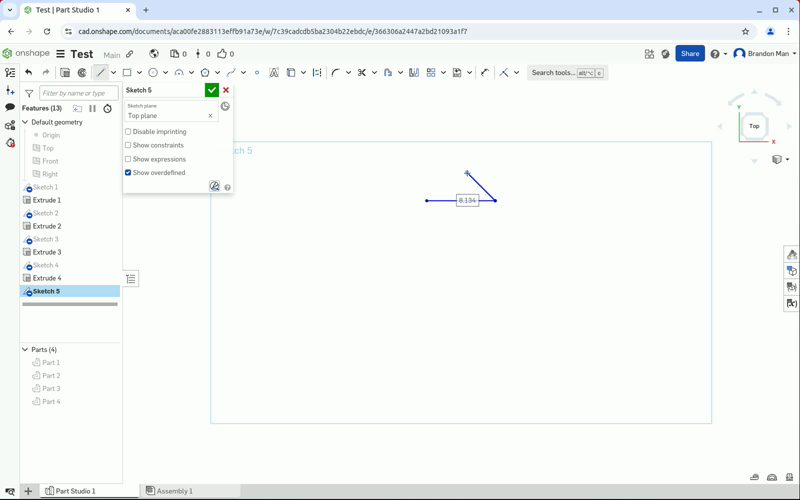
key(a)
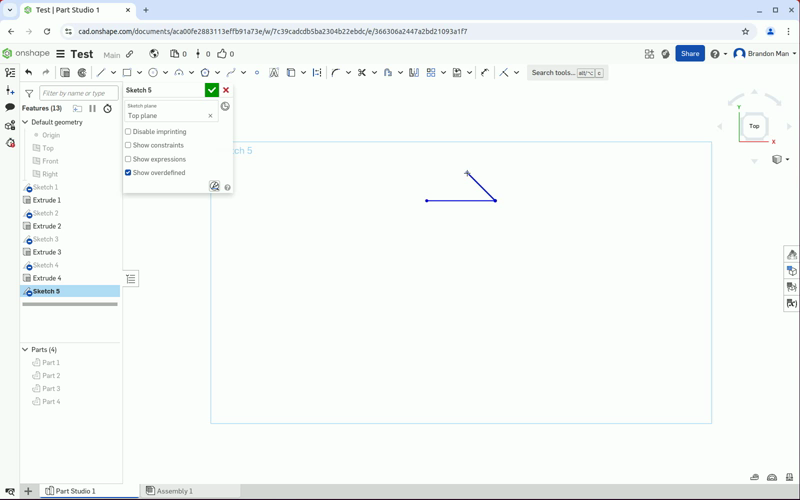
mouse_move(467, 172)
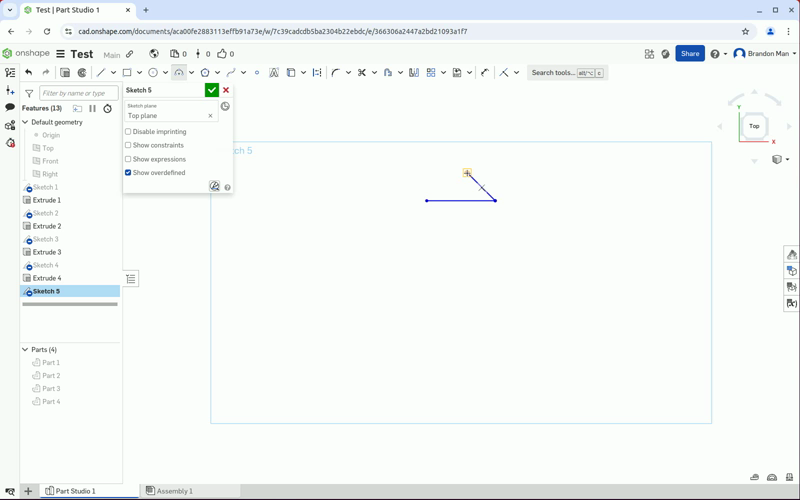
click(467, 172)
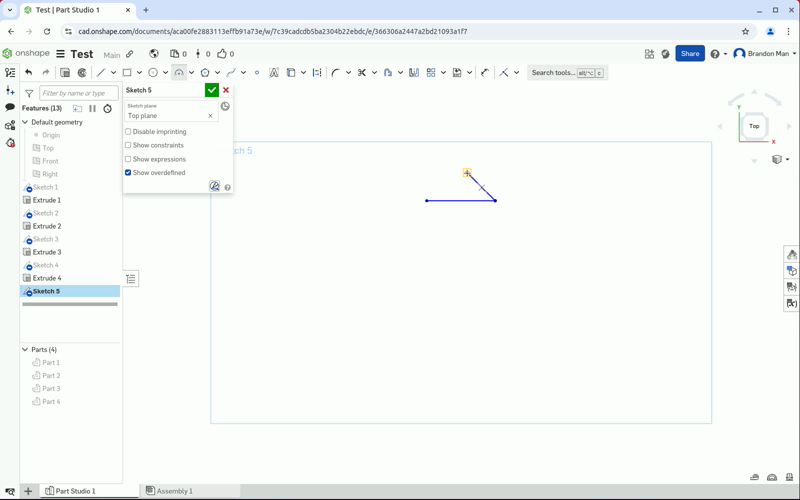
key_down(shift)
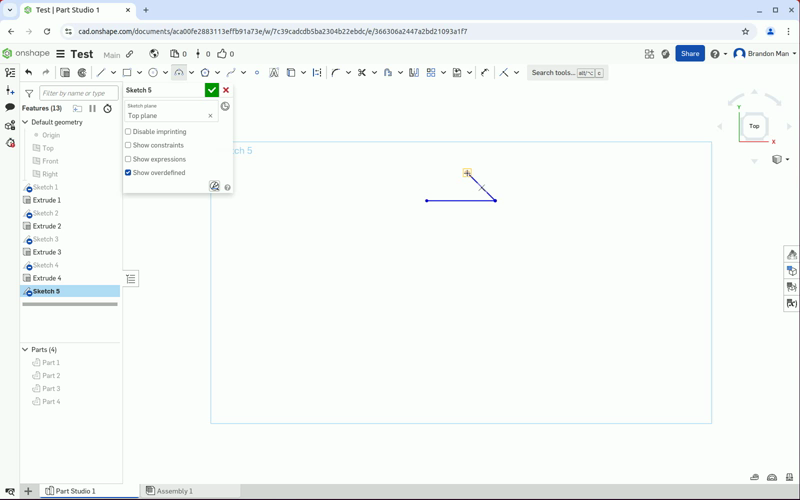
mouse_move(454, 172)
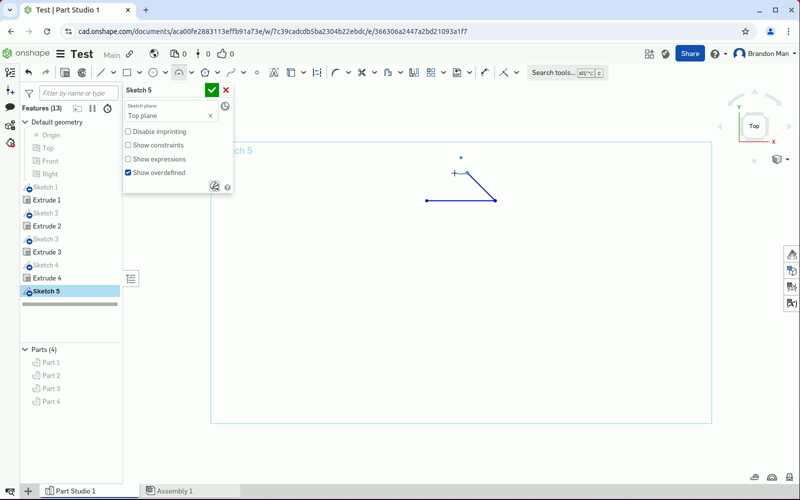
click(454, 172)
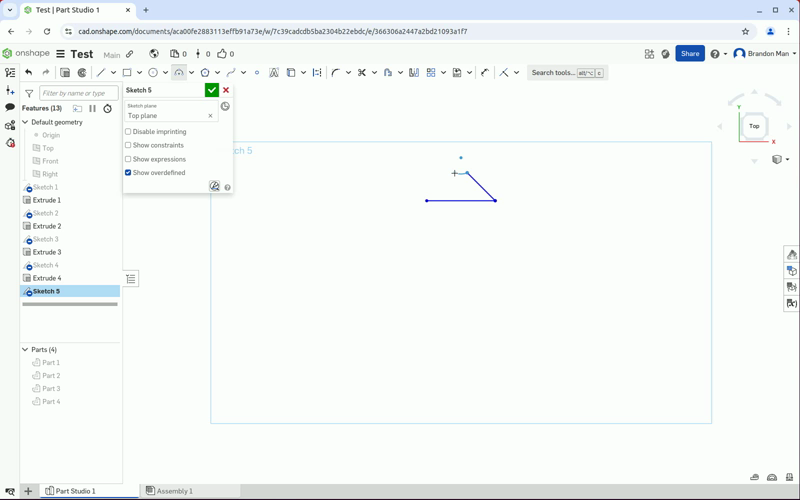
mouse_move(461, 170)
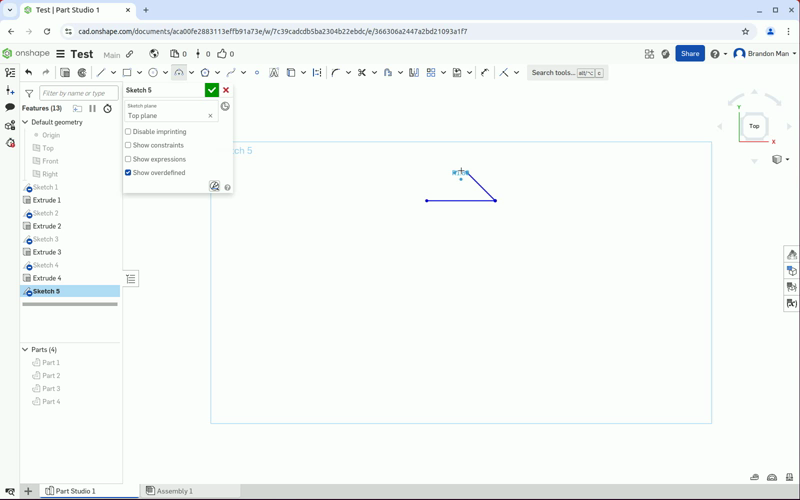
click(461, 170)
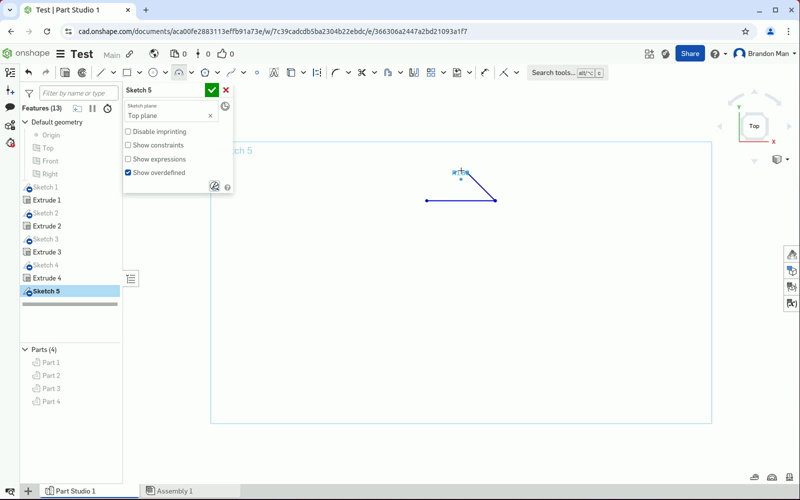
key_up(shift)
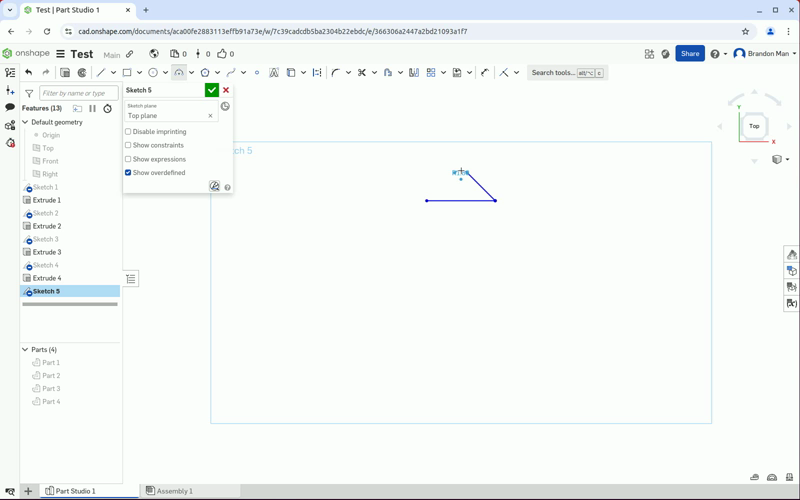
key(esc)
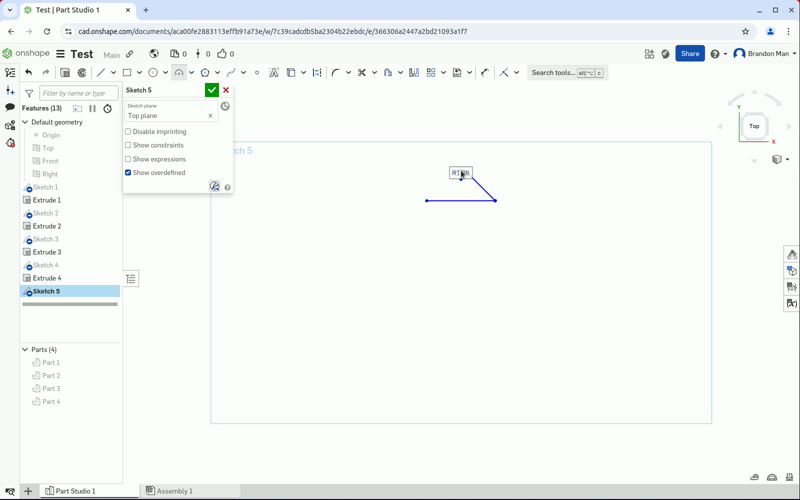
key(l)
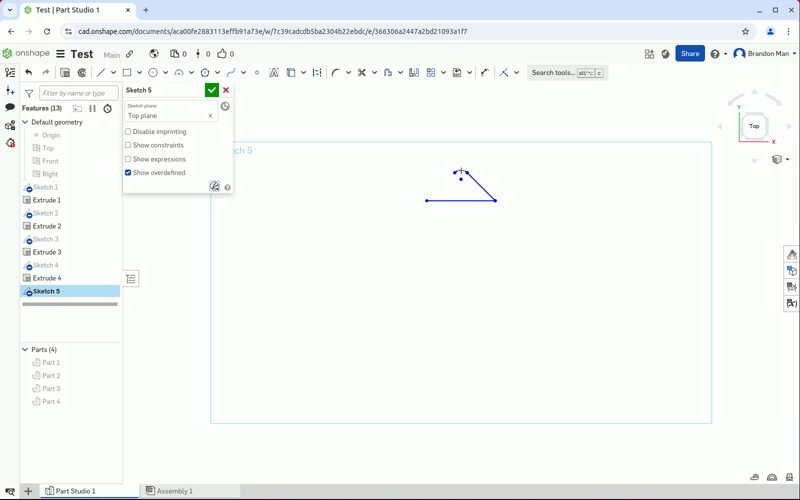
mouse_move(454, 172)
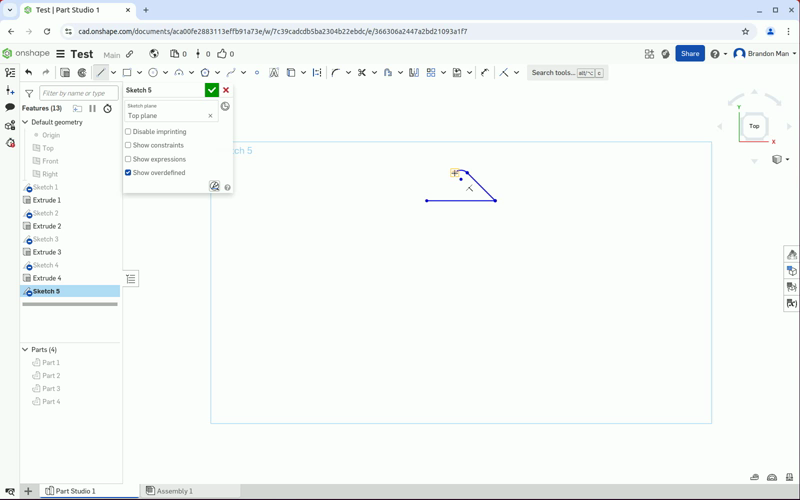
click(454, 172)
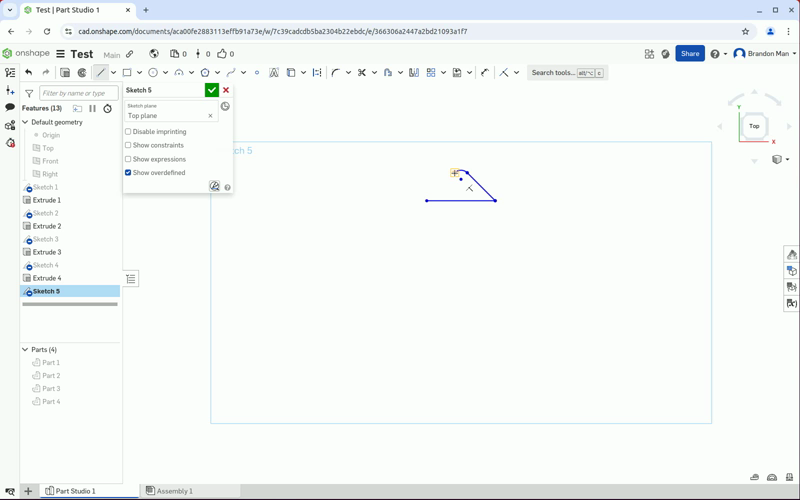
mouse_move(484, 172)
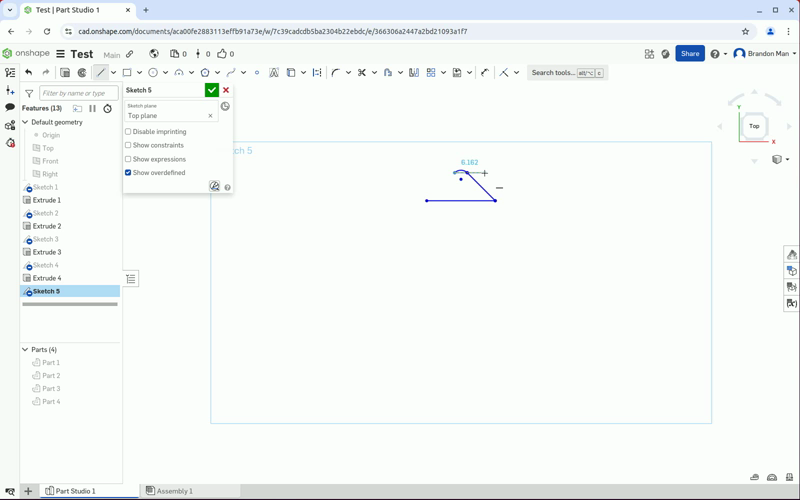
key_down(shift)
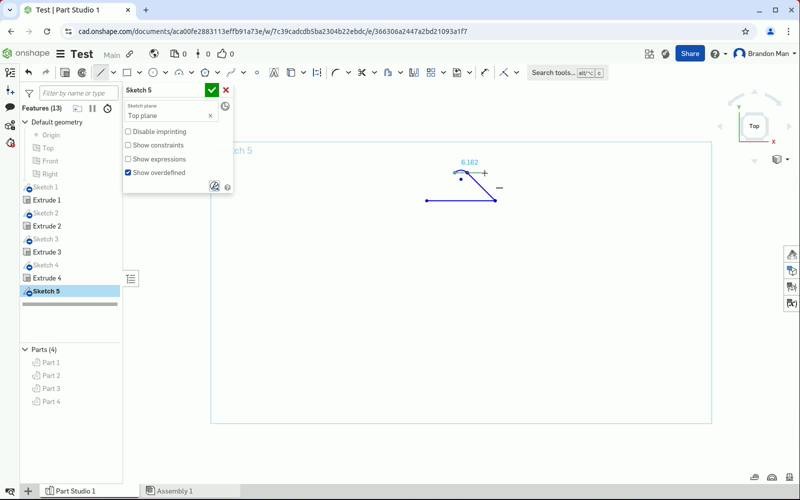
mouse_move(426, 200)
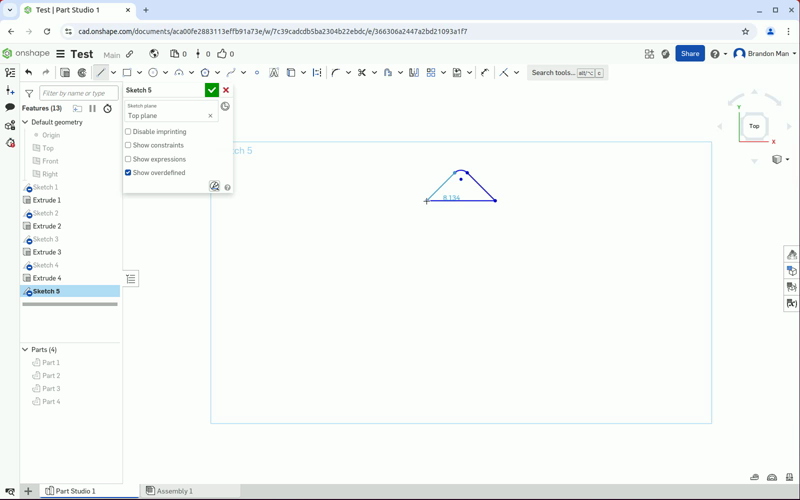
key_up(shift)
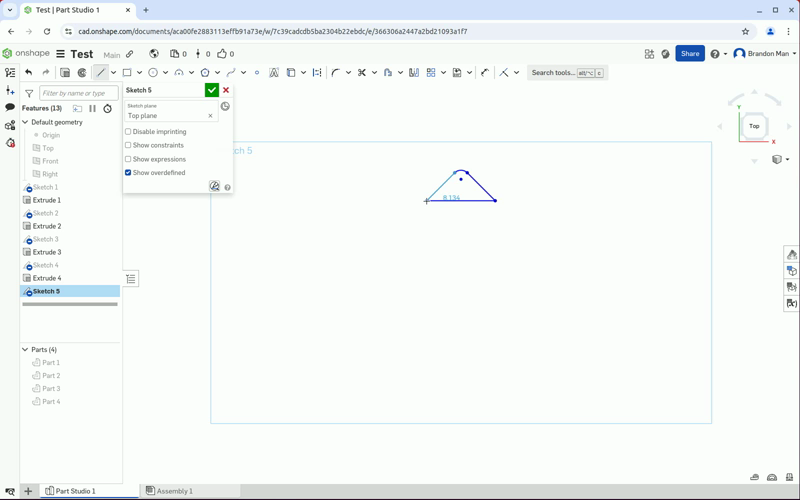
click(426, 200)
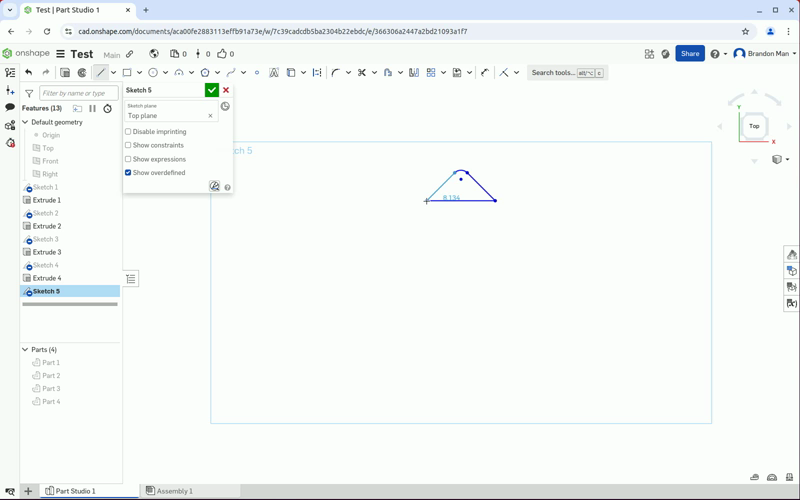
key(esc)
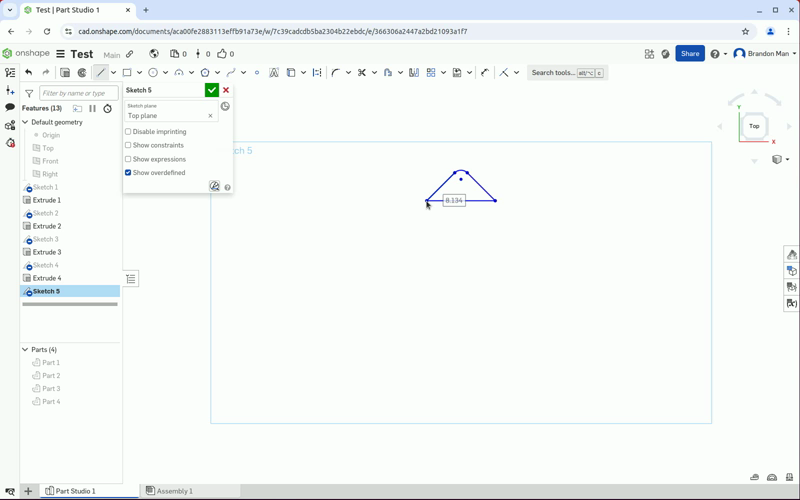
mouse_move(459, 175)
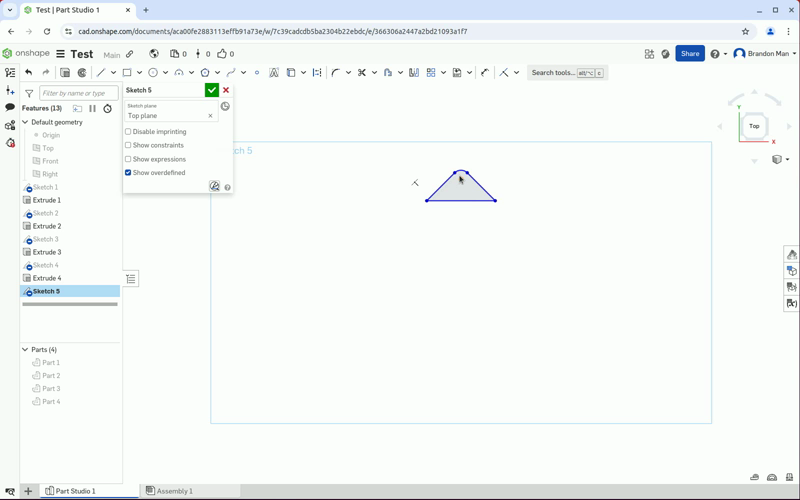
scroll(6)
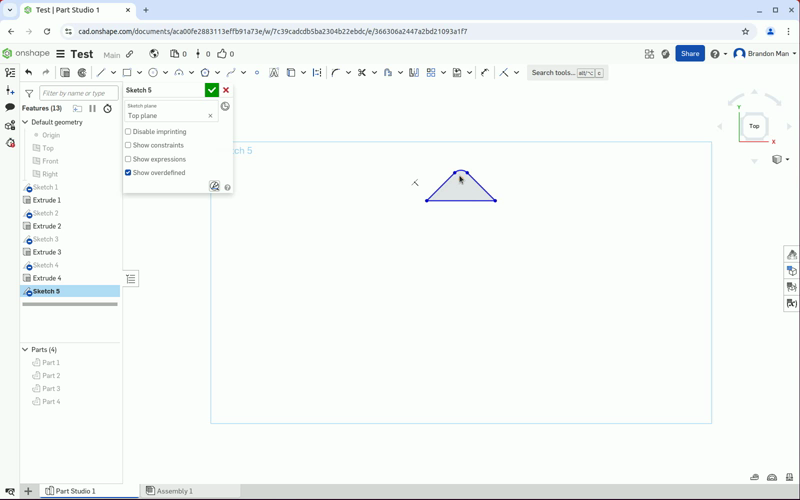
scroll(6)
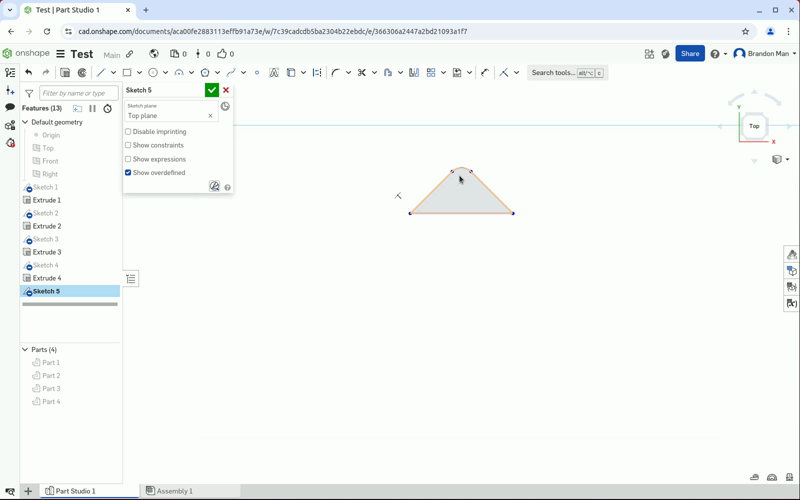
scroll(6)
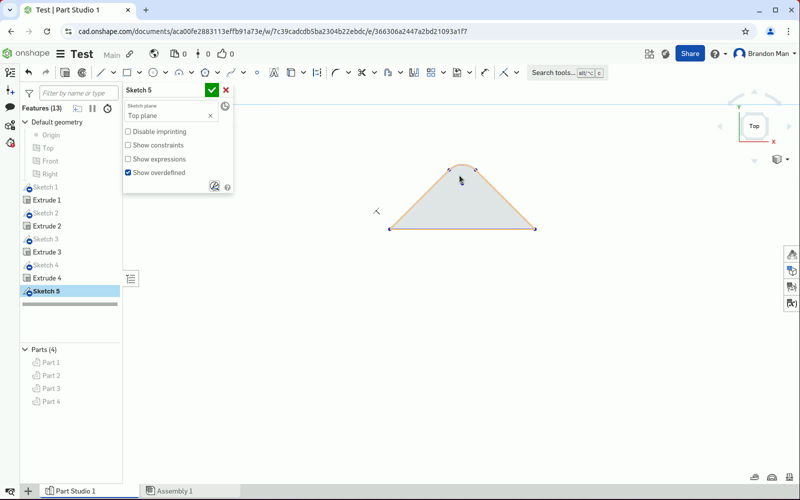
scroll(6)
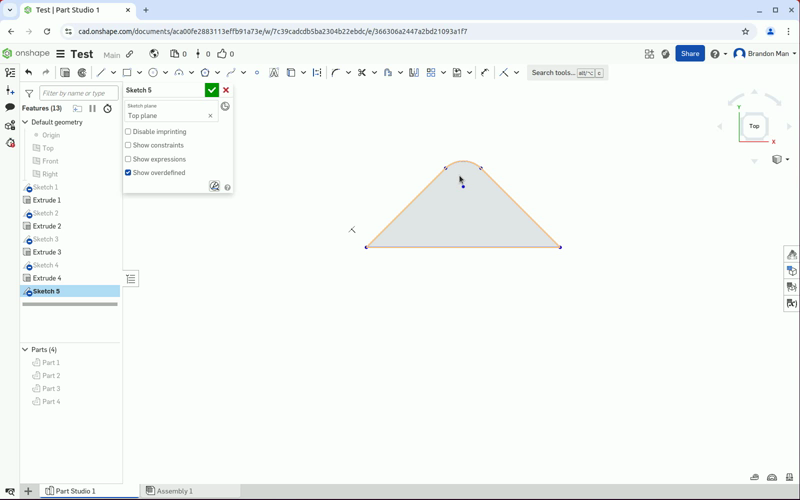
scroll(6)
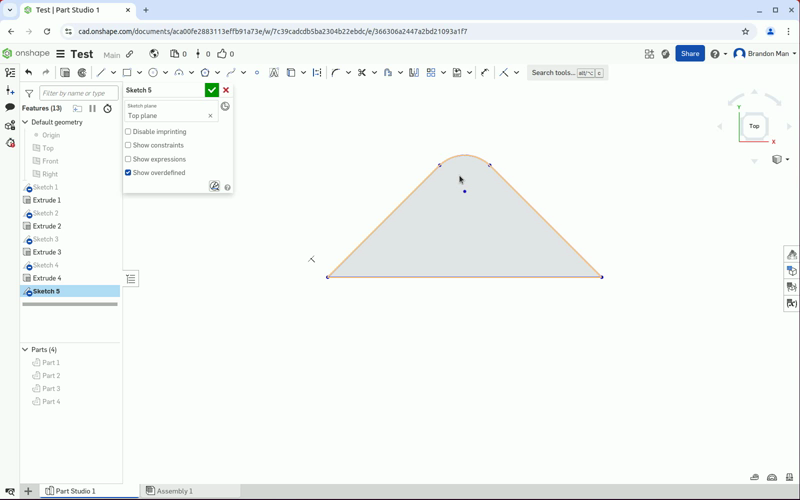
scroll(6)
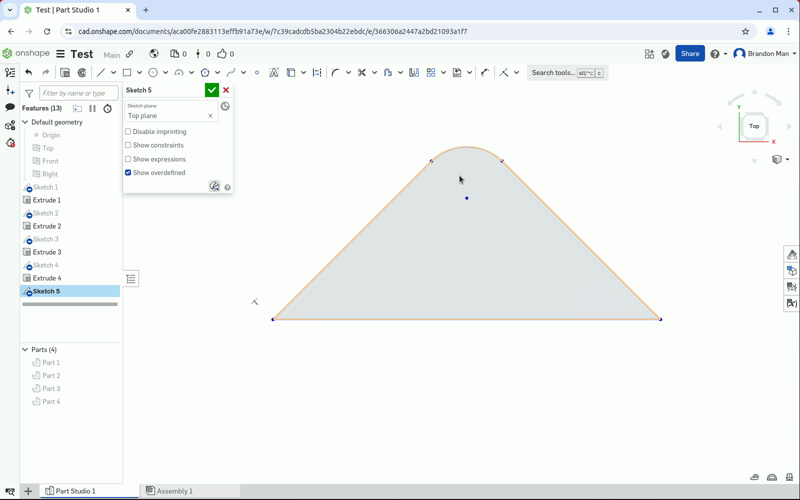
scroll(6)
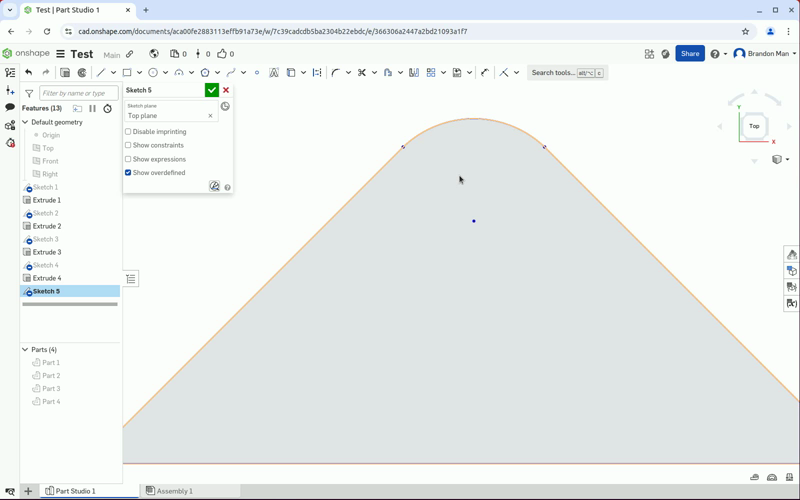
click(459, 175)
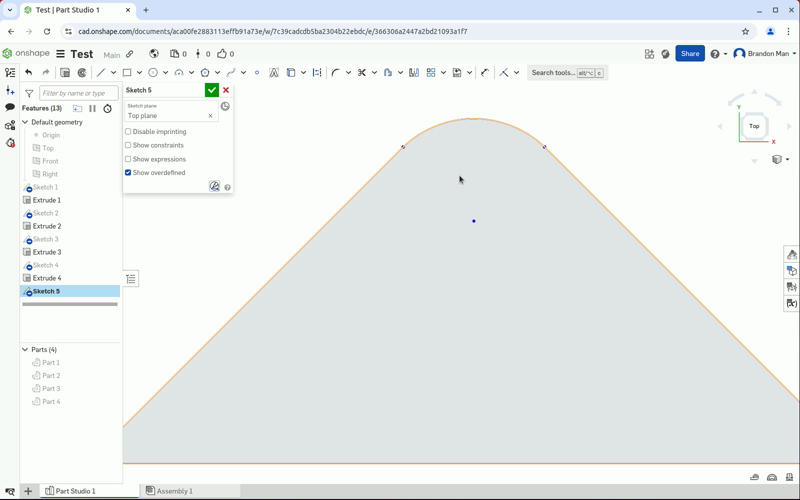
scroll(-6)
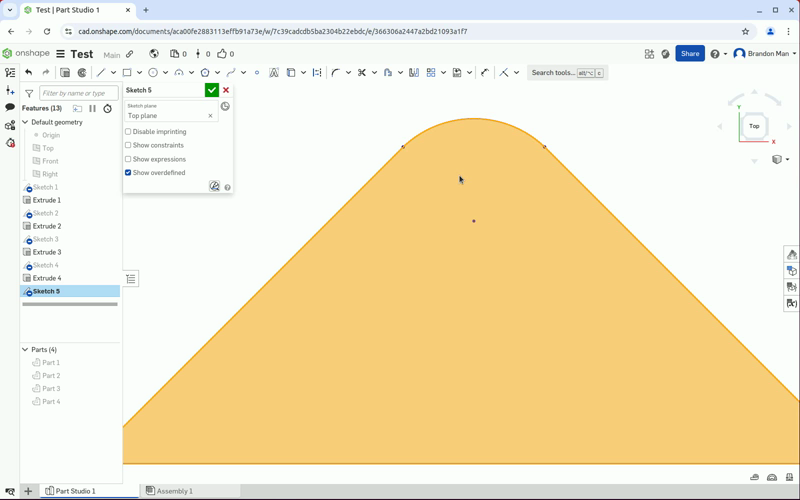
scroll(-6)
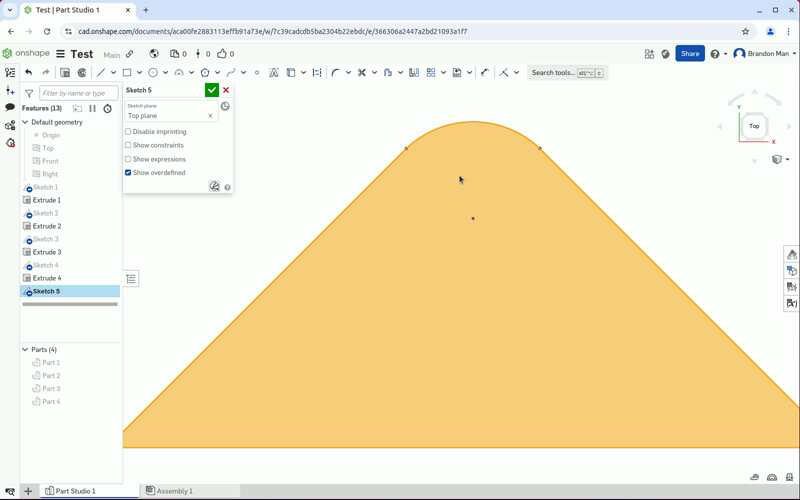
scroll(-6)
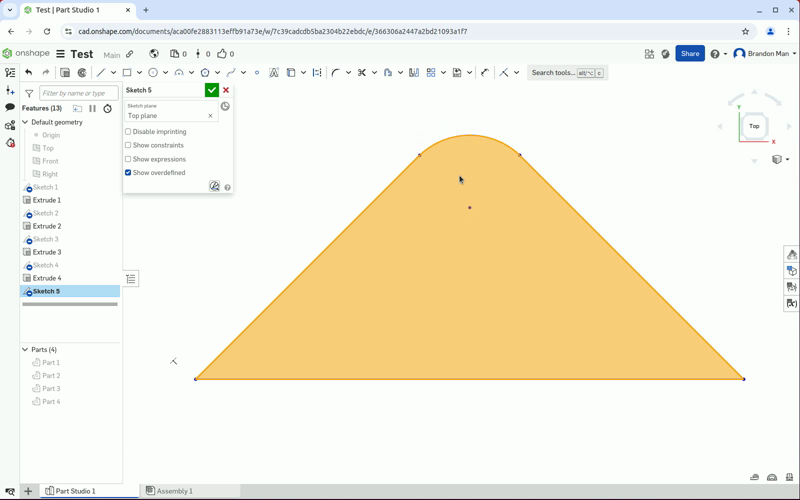
scroll(-6)
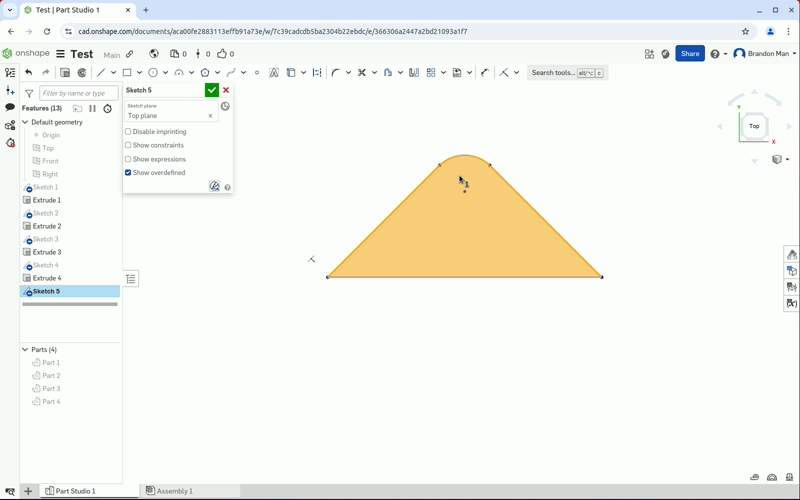
scroll(-6)
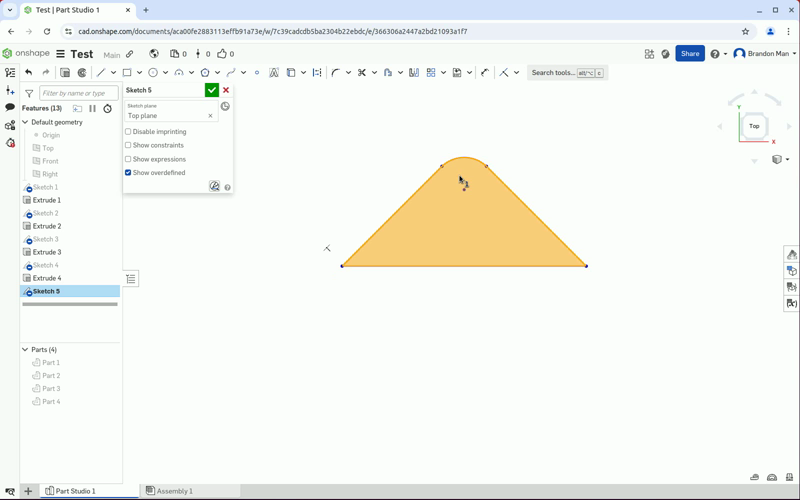
scroll(-6)
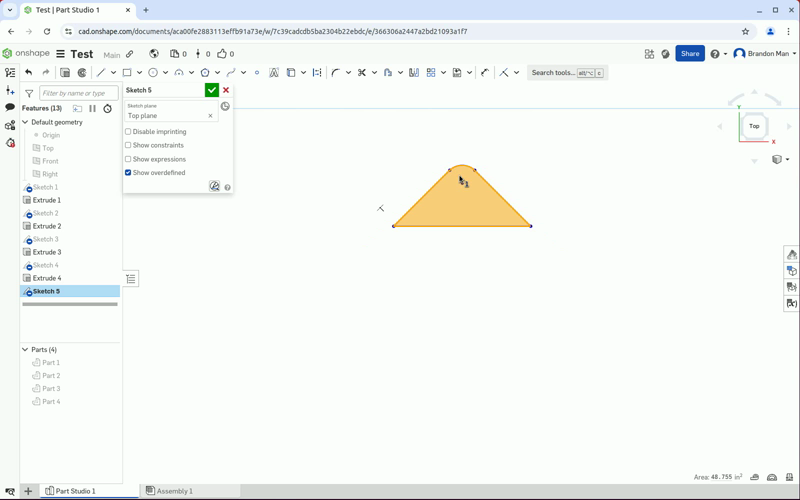
scroll(-6)
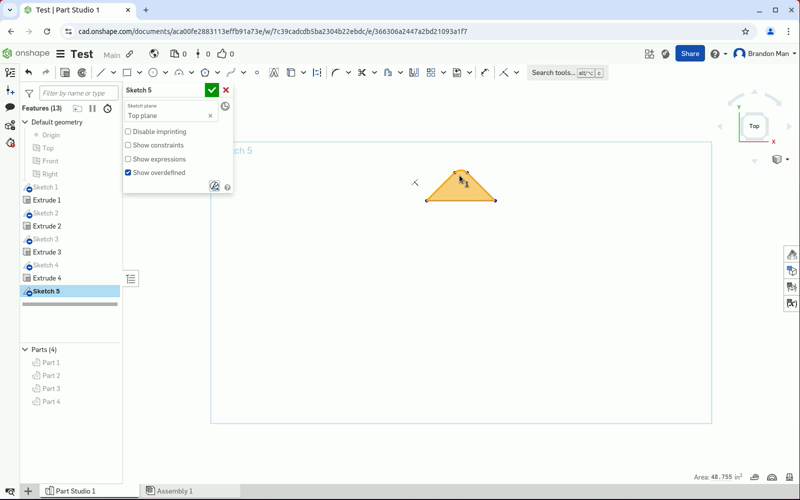
mouse_move(73, 352)
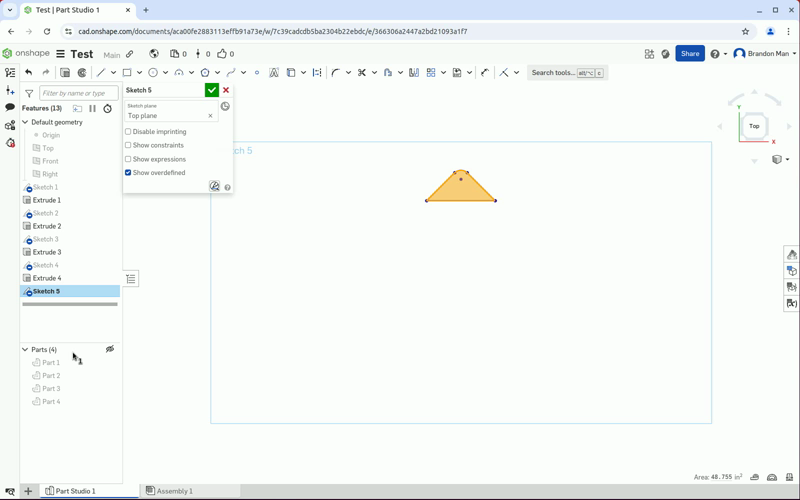
key(shift+y)
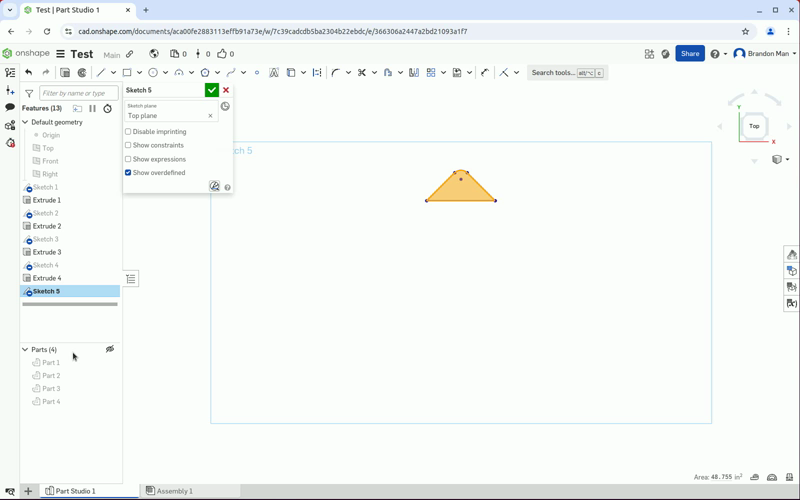
key(shift+e)
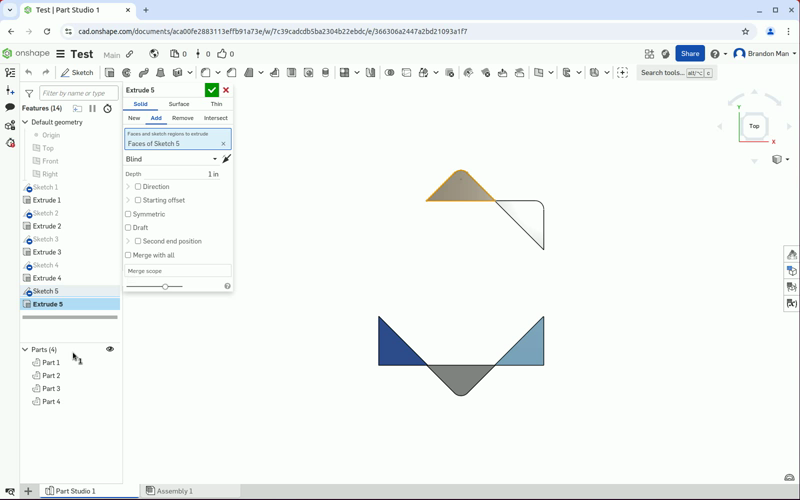
mouse_move(143, 106)
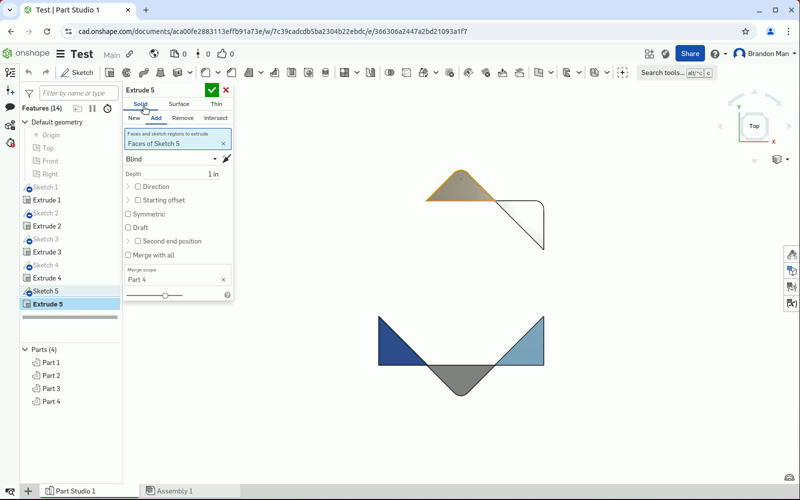
click(143, 106)
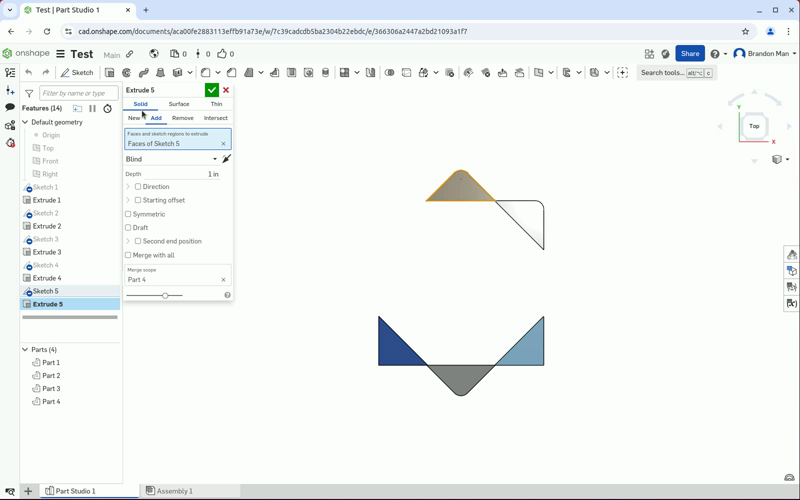
mouse_move(137, 120)
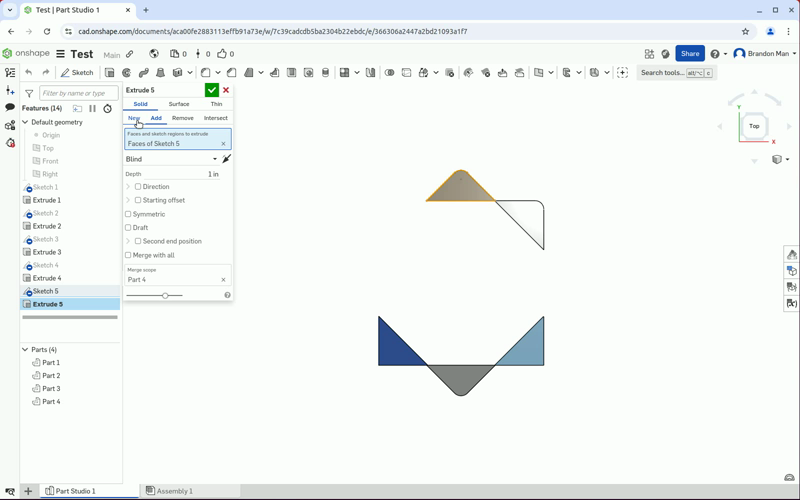
click(137, 120)
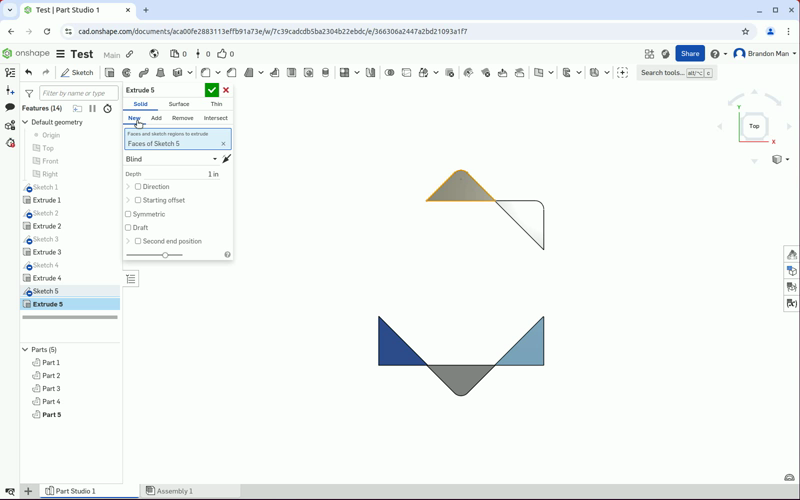
key(tab, 4)
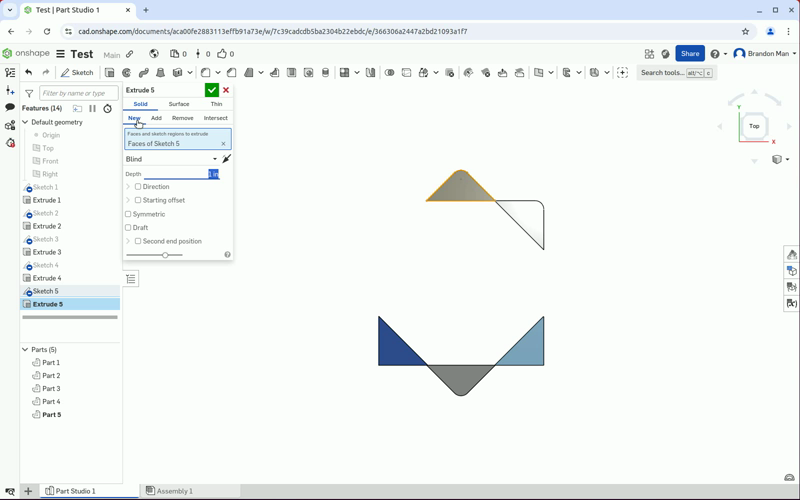
text(2.166)
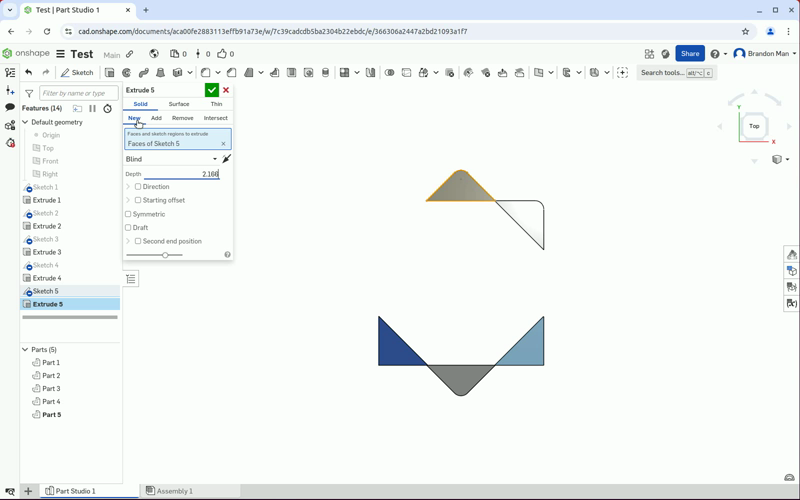
key(enter)
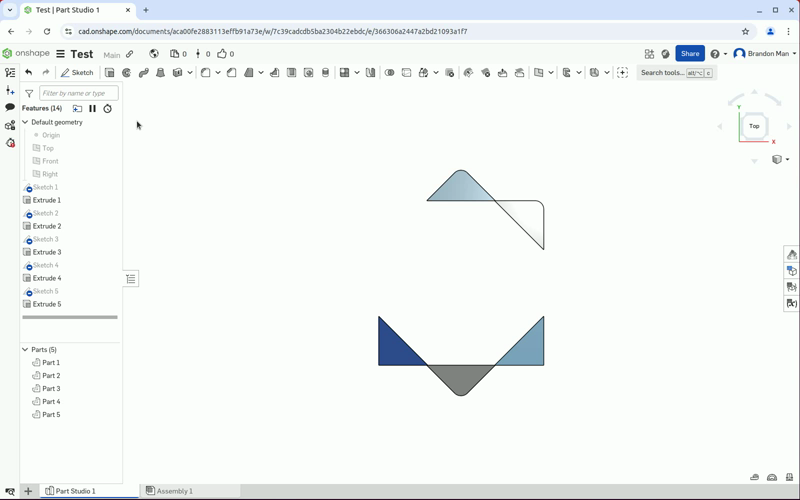
key(shift+h)
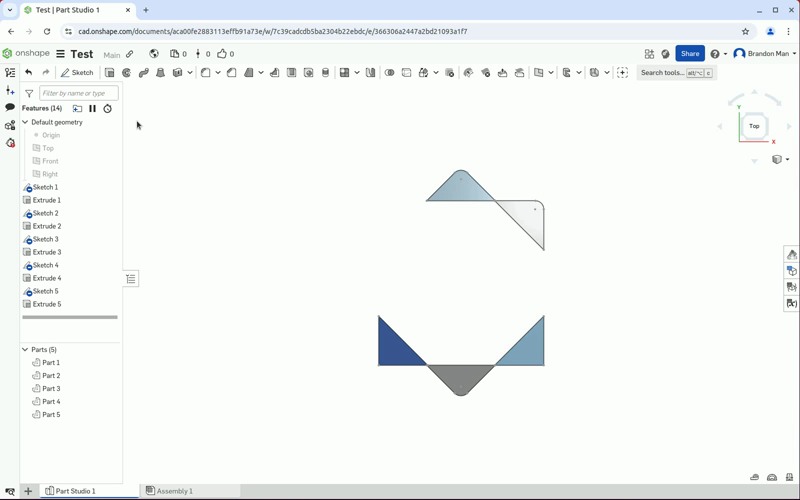
key(shift+h)
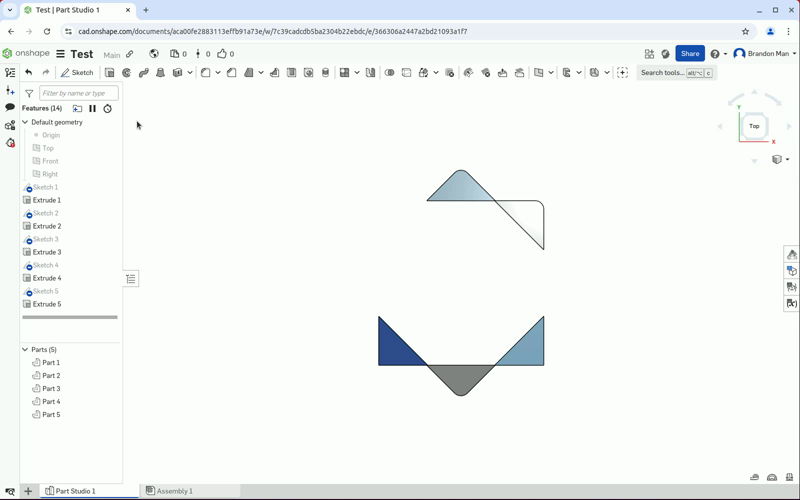
mouse_move(73, 189)
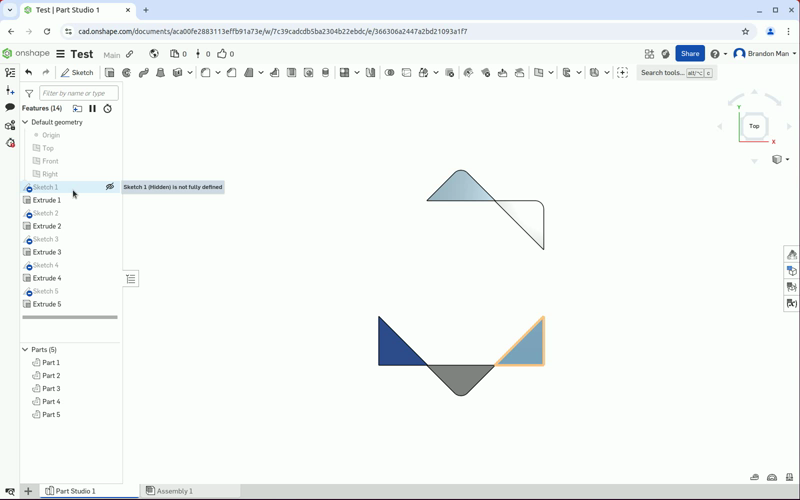
click(73, 189)
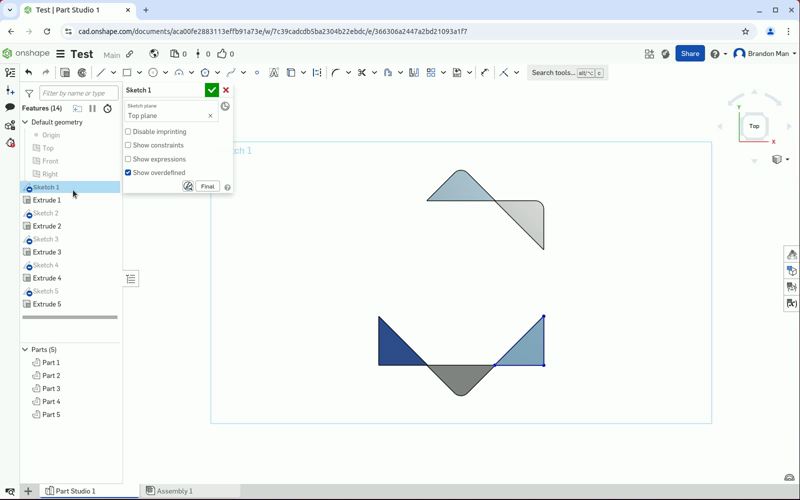
mouse_move(229, 92)
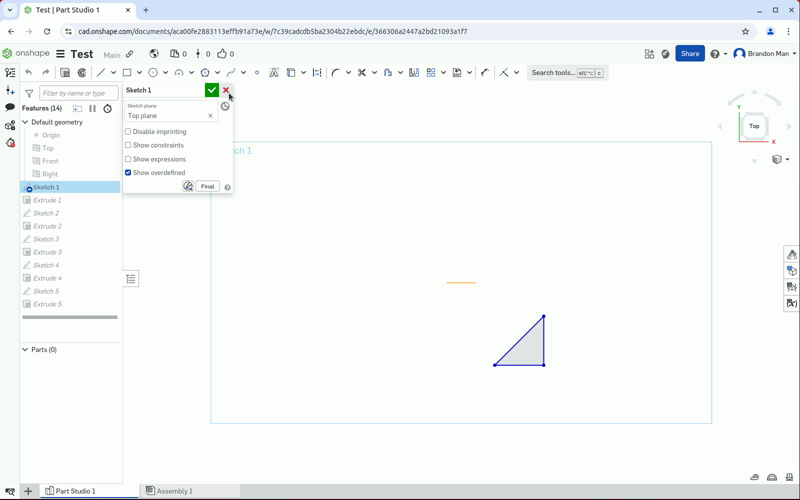
click(229, 92)
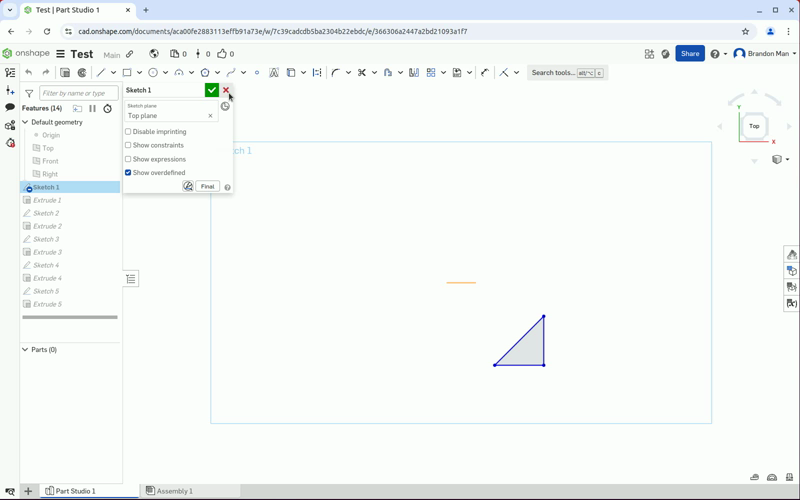
key(shift+s)
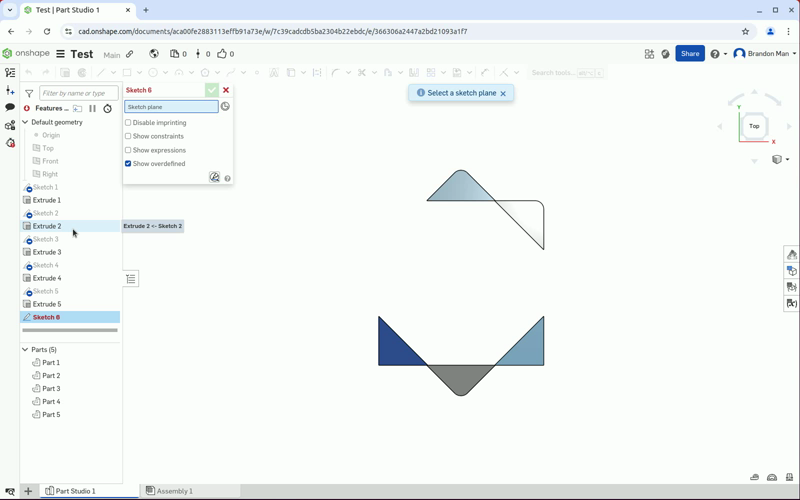
scroll(3)
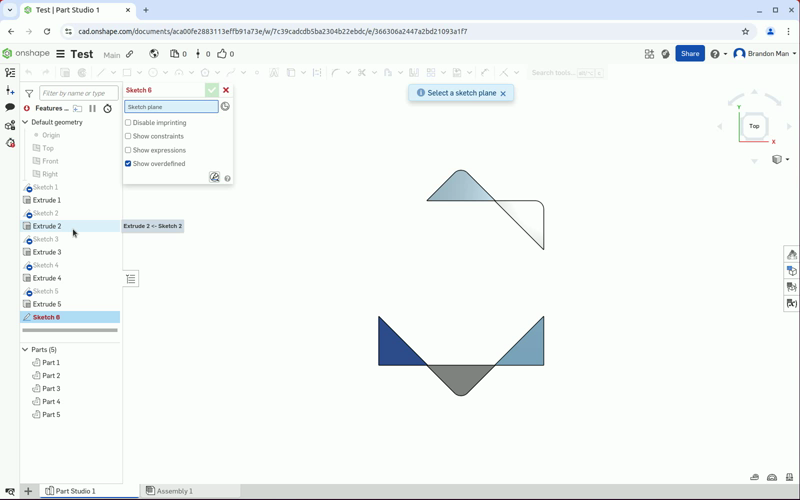
mouse_move(73, 150)
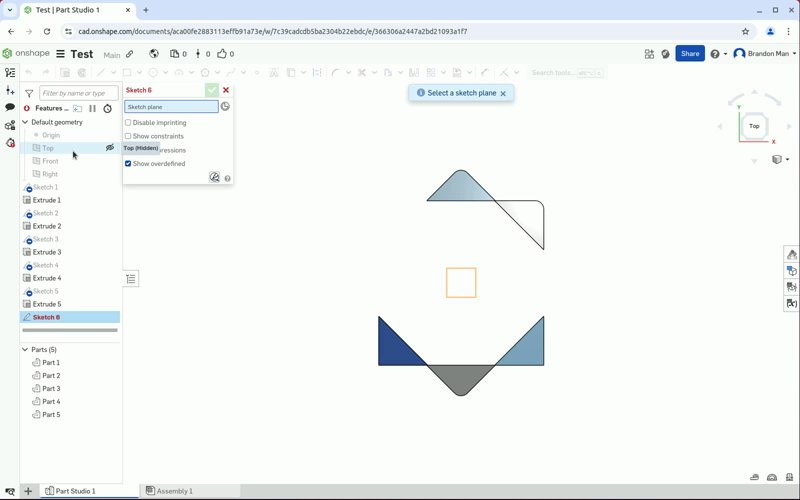
click(73, 150)
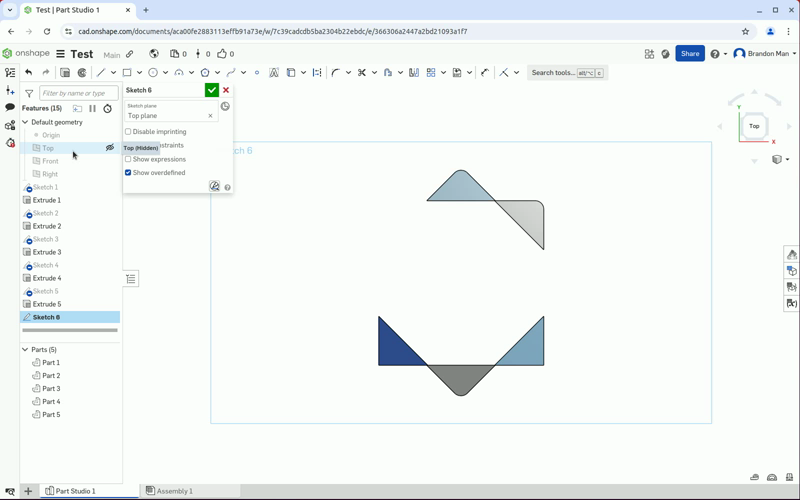
mouse_move(73, 352)
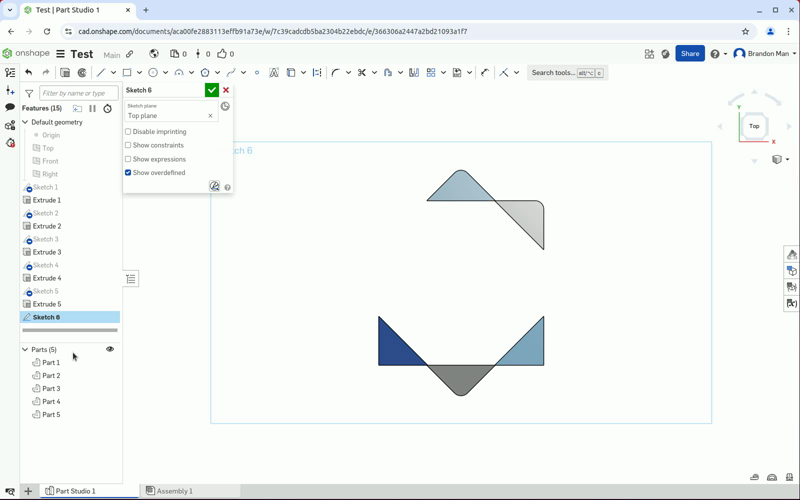
key(y)
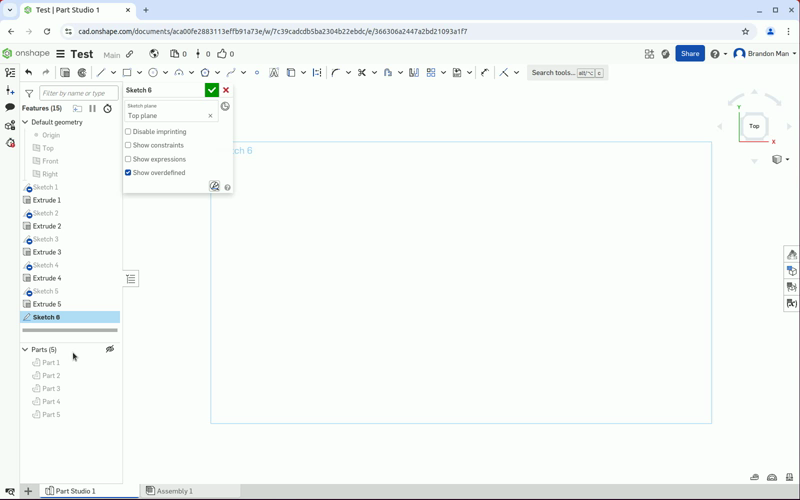
key(l)
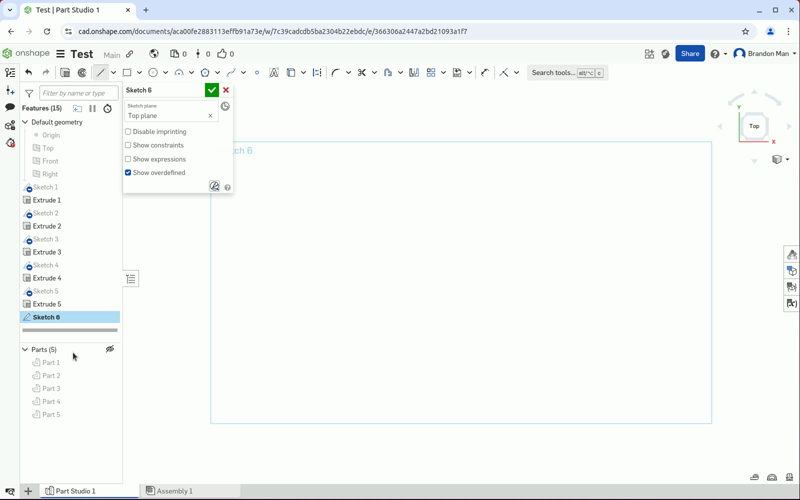
key_down(shift)
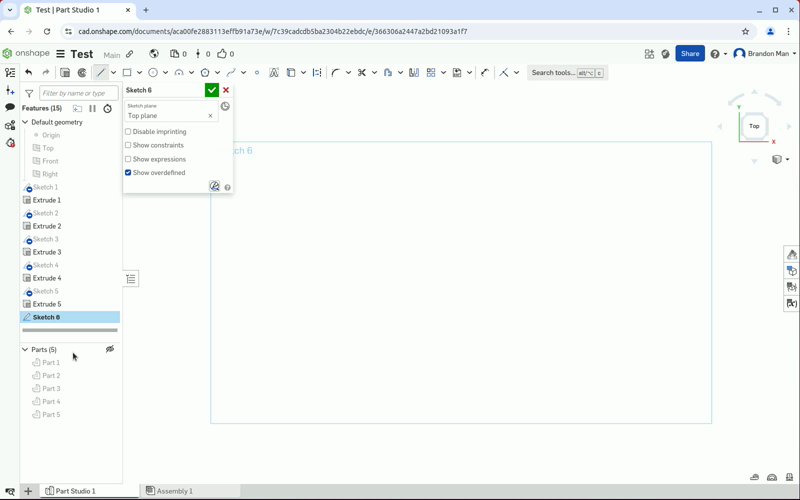
mouse_move(378, 249)
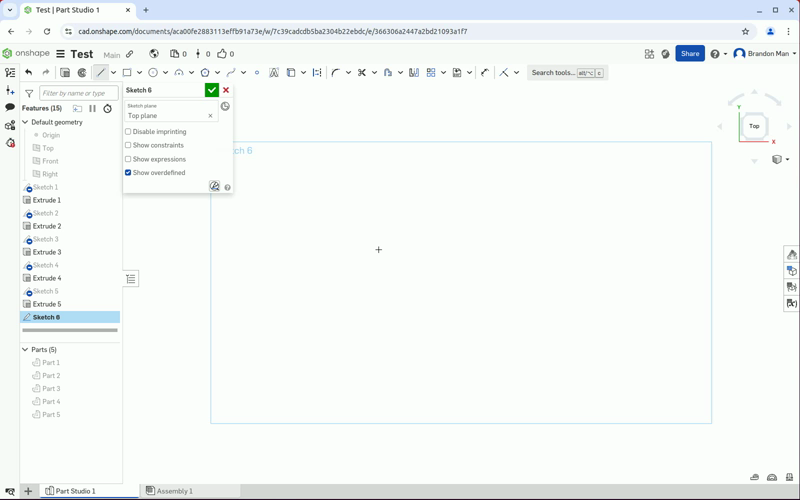
click(378, 249)
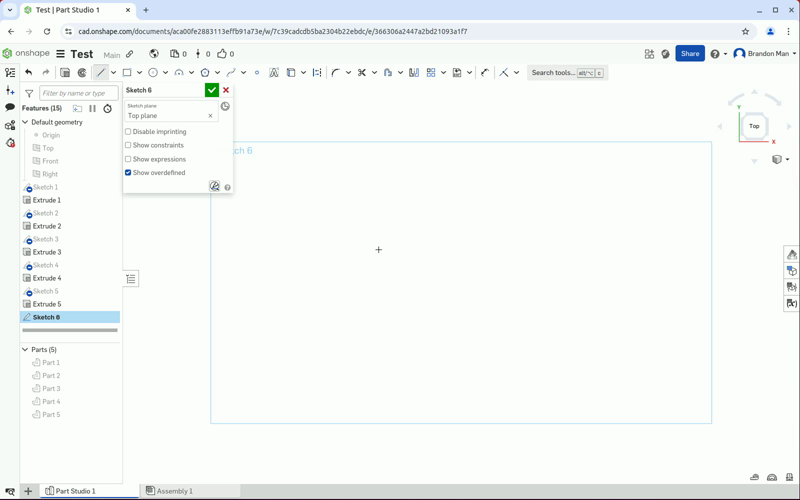
key_up(shift)
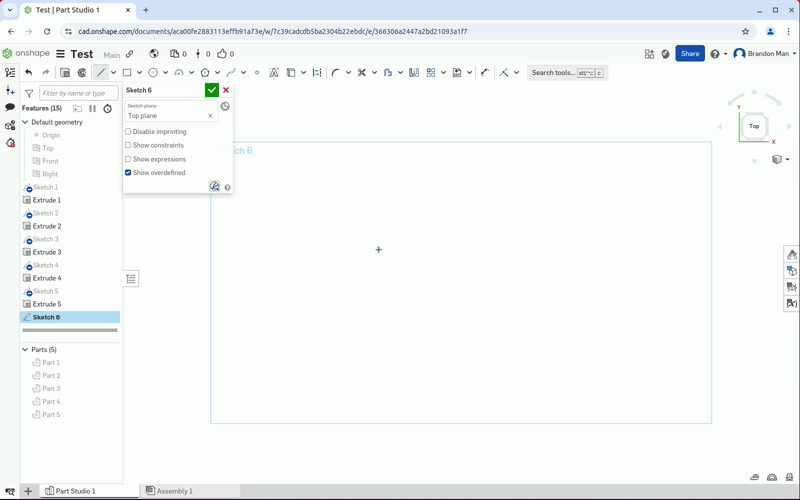
key_down(shift)
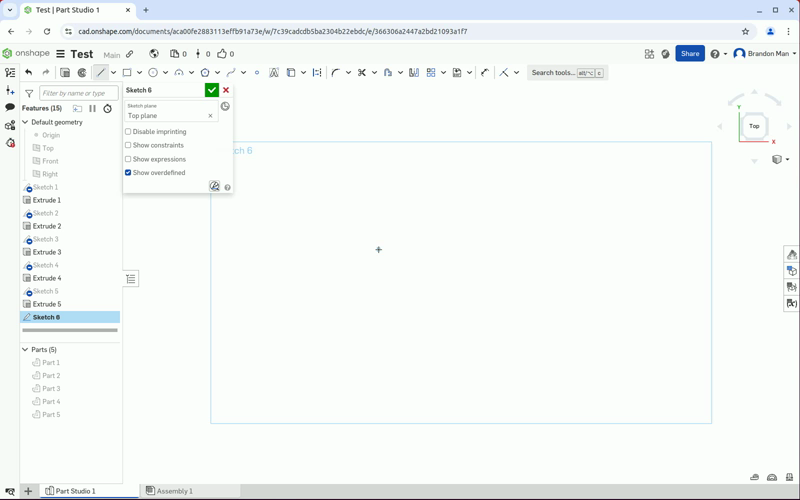
mouse_move(427, 200)
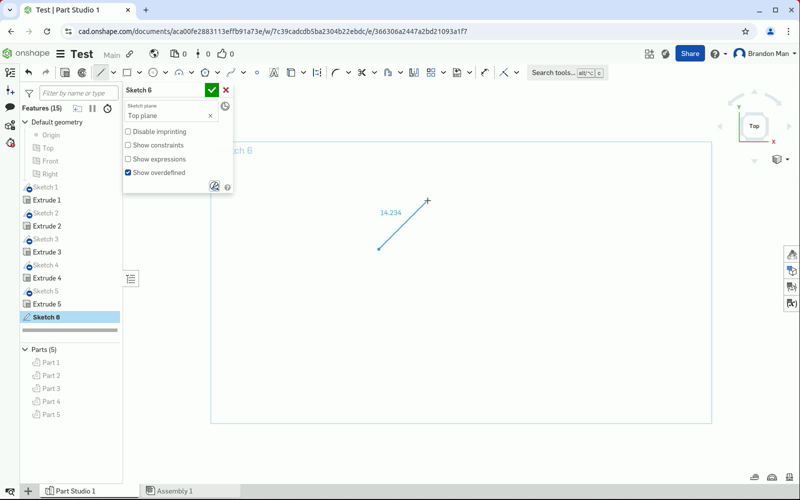
click(427, 200)
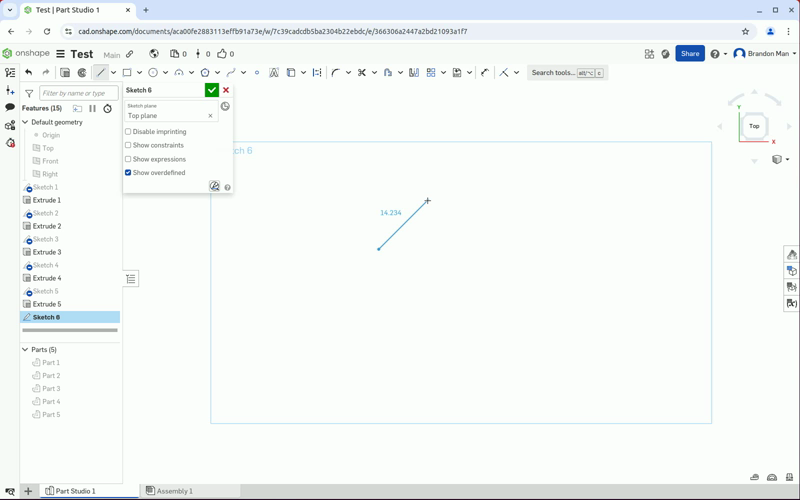
key_up(shift)
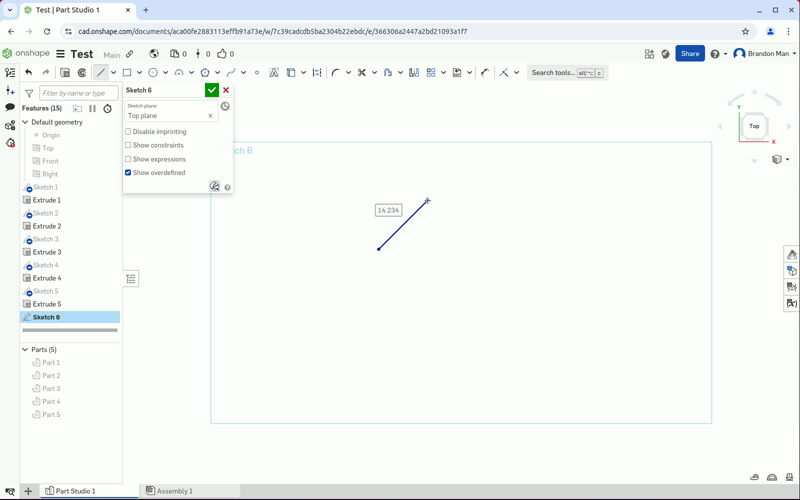
key_down(shift)
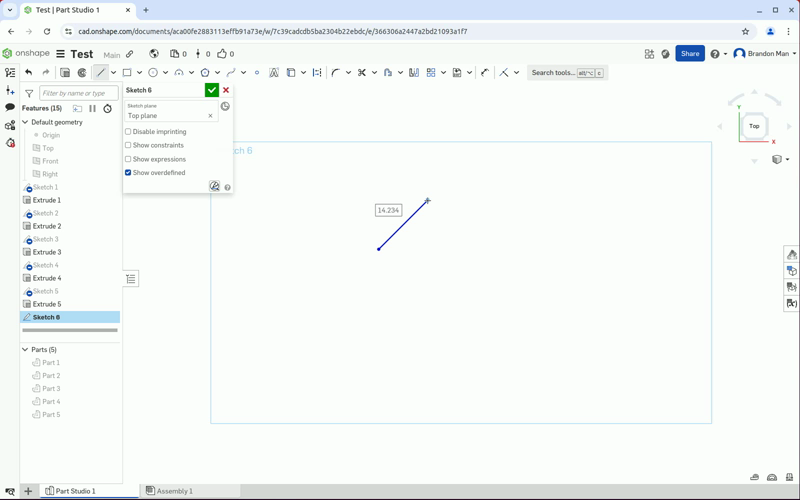
mouse_move(457, 200)
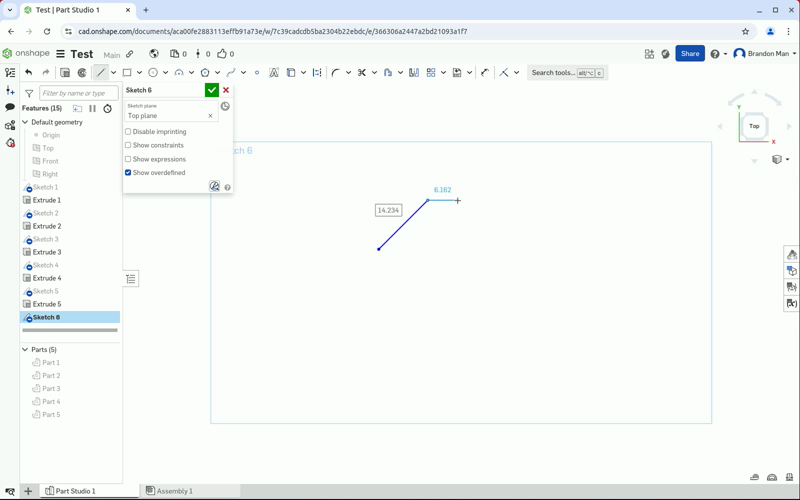
mouse_move(386, 200)
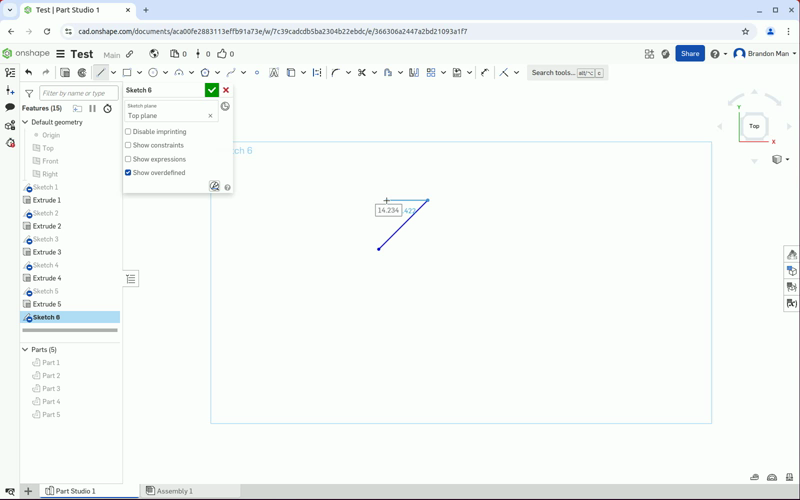
click(386, 200)
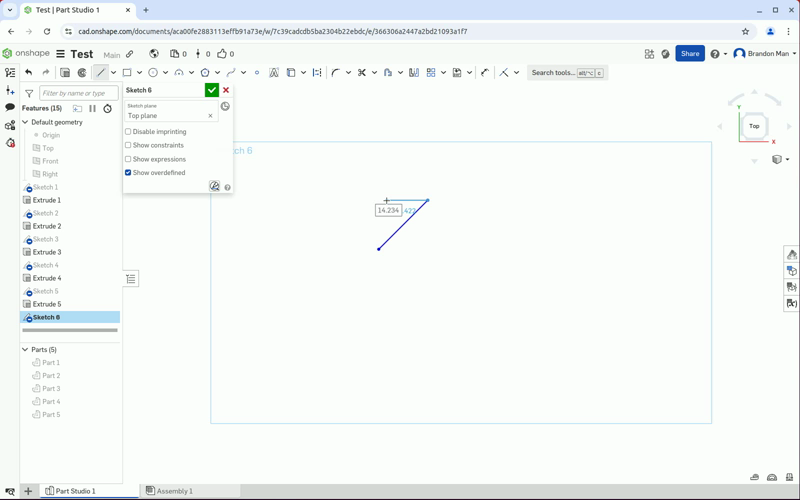
key_up(shift)
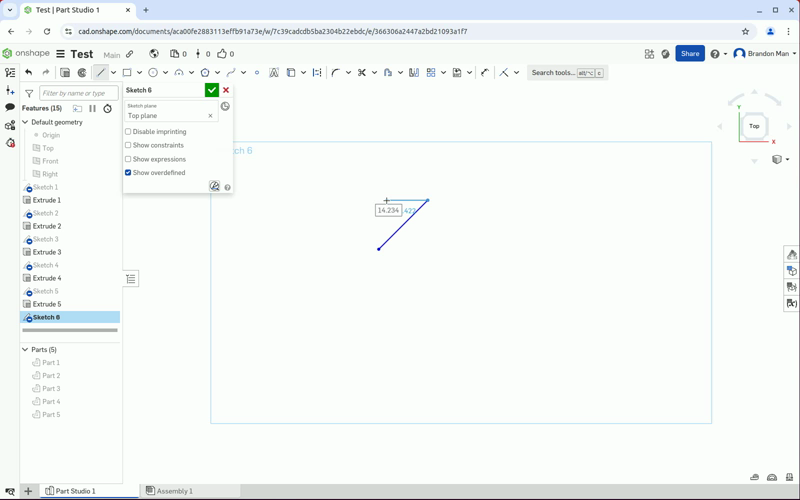
key(esc)
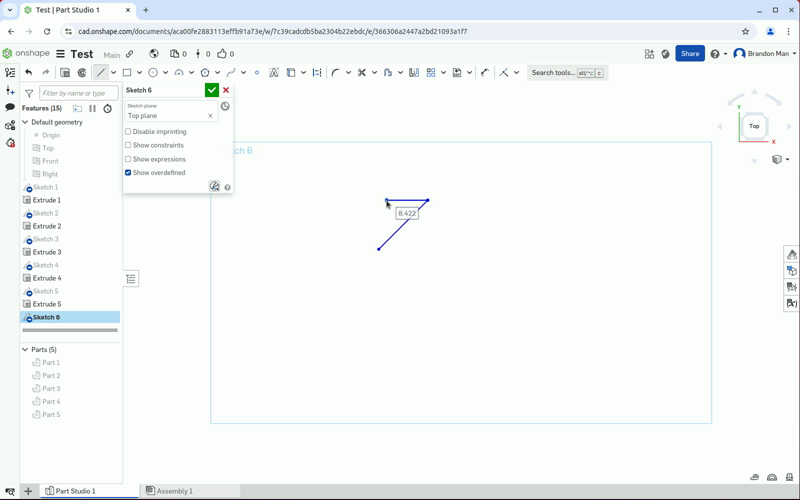
key(a)
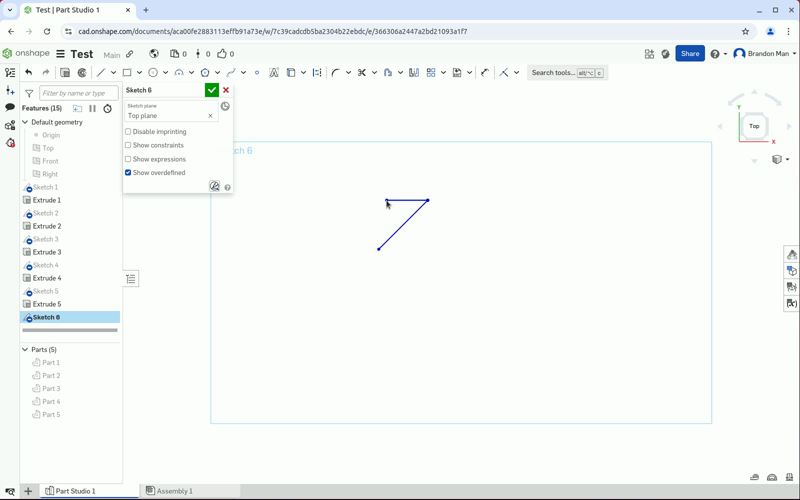
mouse_move(386, 200)
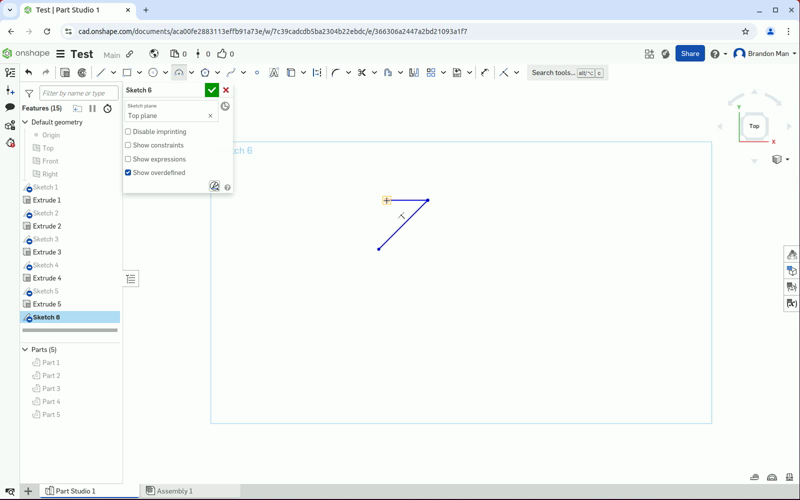
click(386, 200)
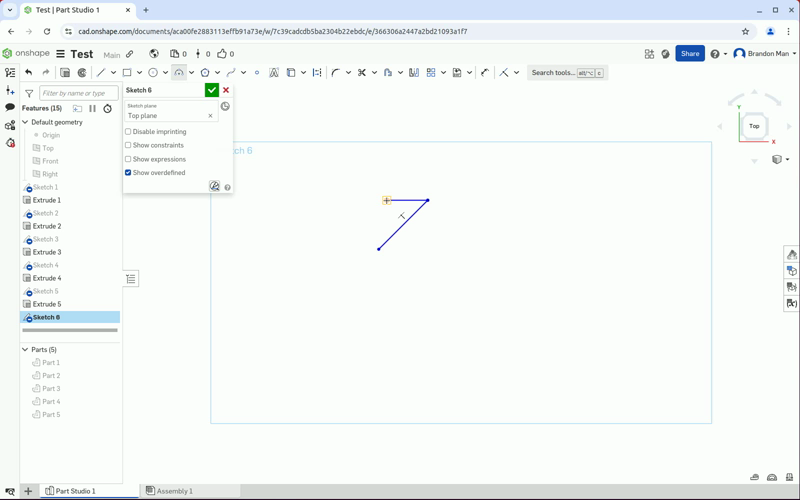
key_down(shift)
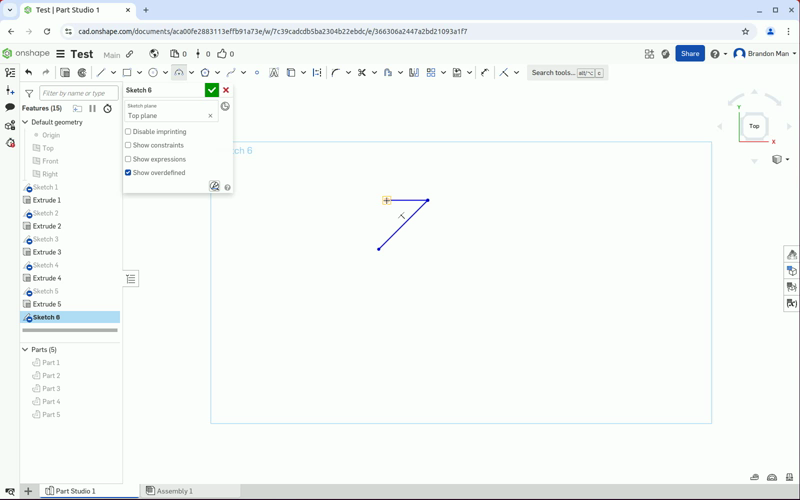
mouse_move(378, 208)
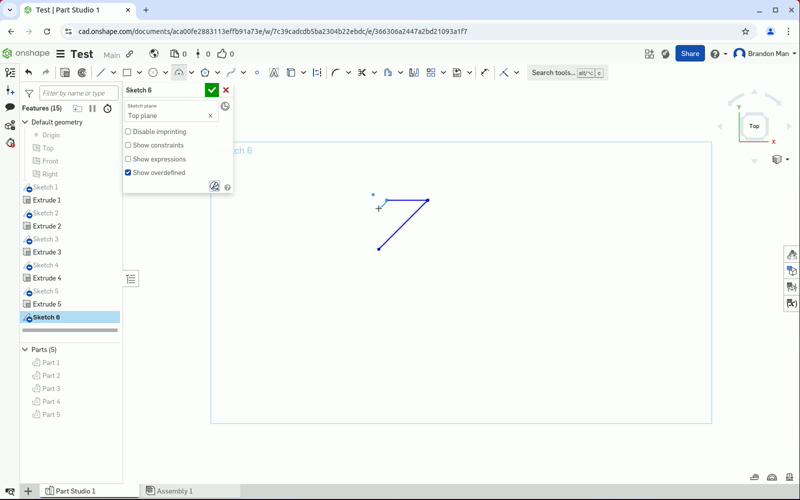
click(378, 208)
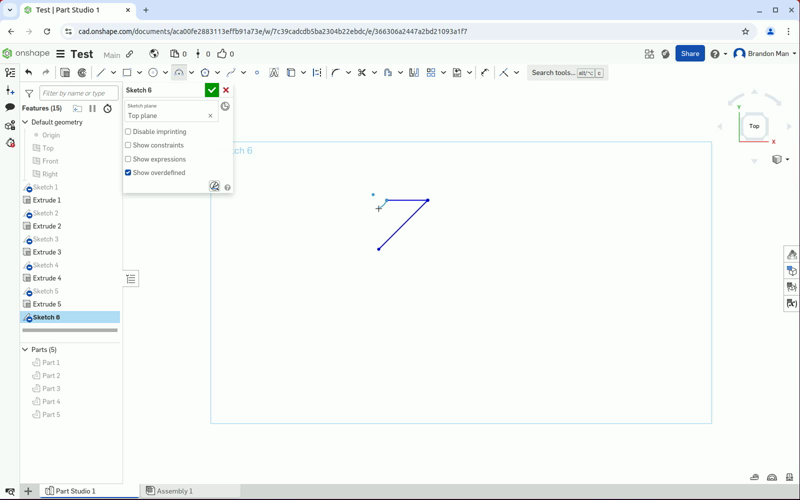
mouse_move(381, 202)
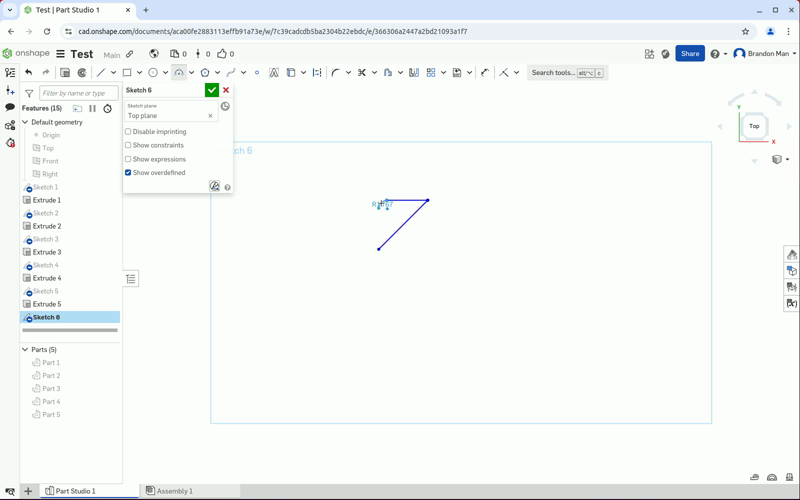
click(381, 202)
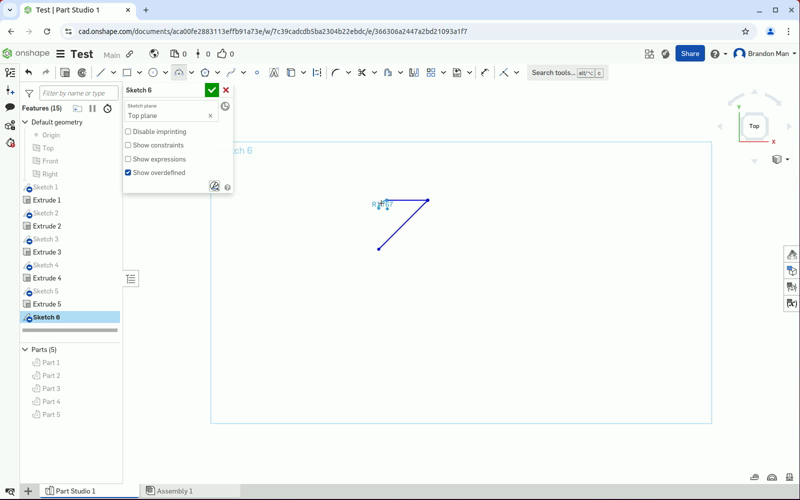
key_up(shift)
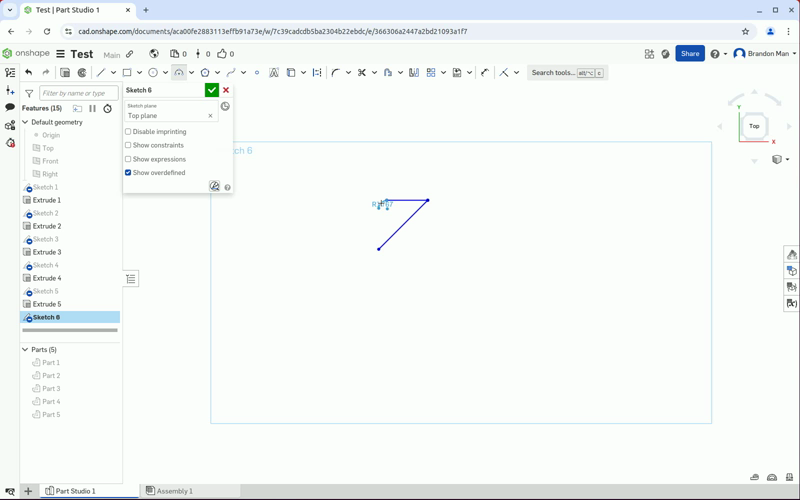
key(esc)
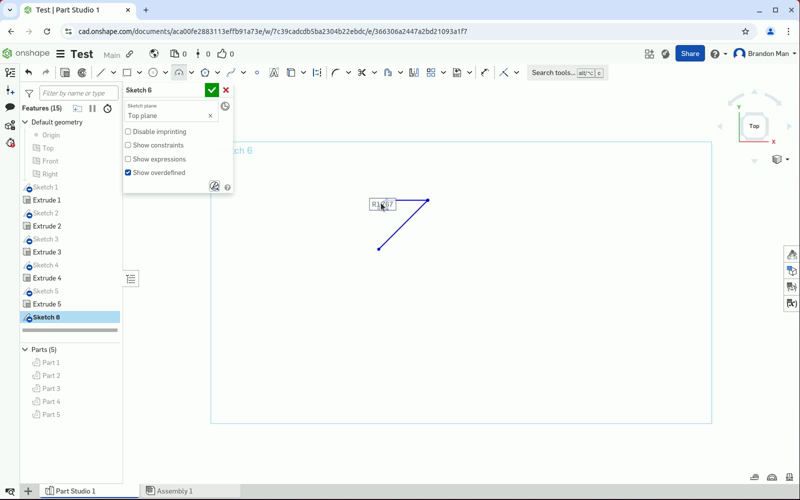
key(l)
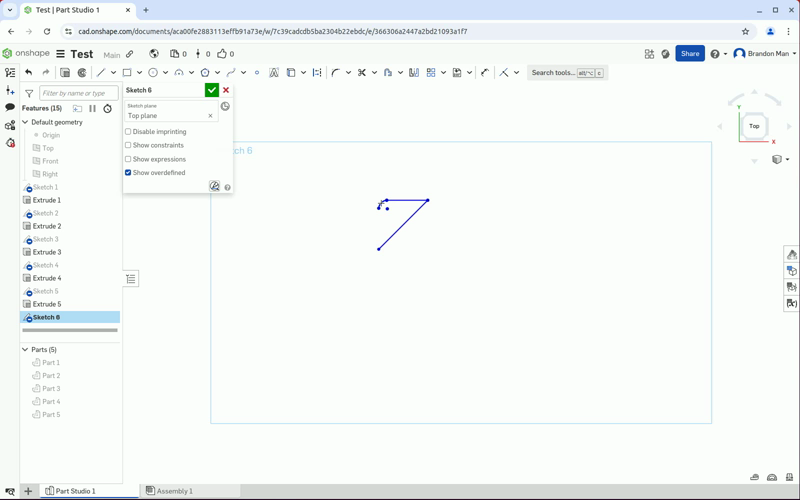
mouse_move(378, 208)
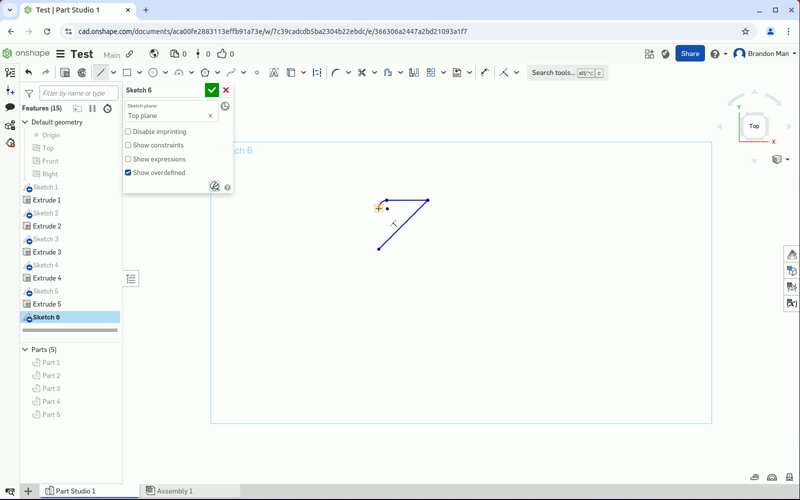
click(378, 208)
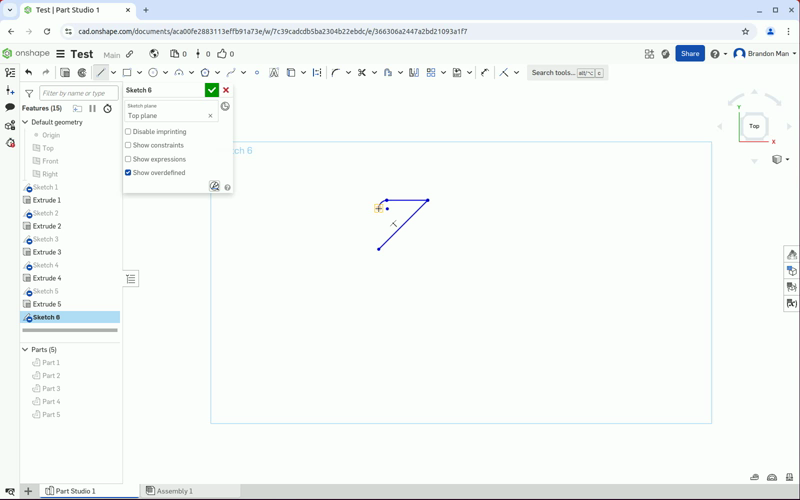
mouse_move(408, 208)
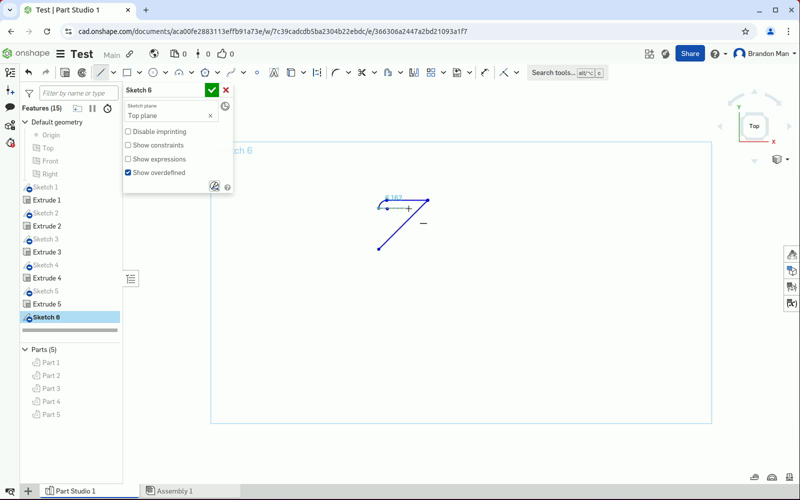
key_down(shift)
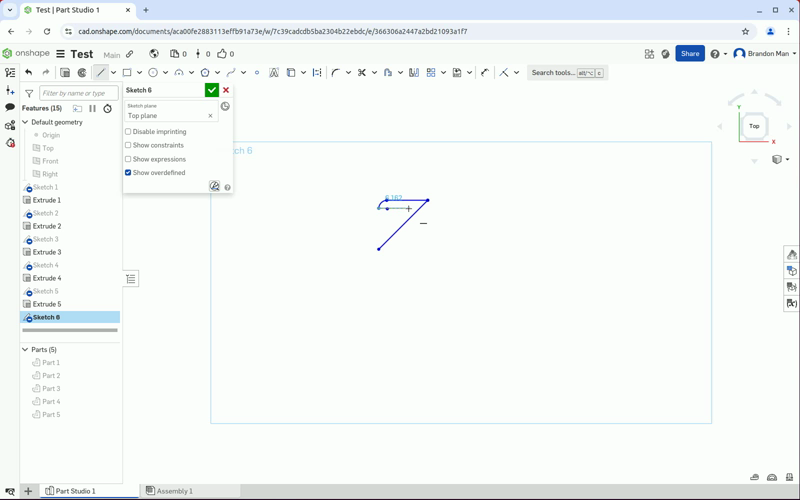
mouse_move(378, 249)
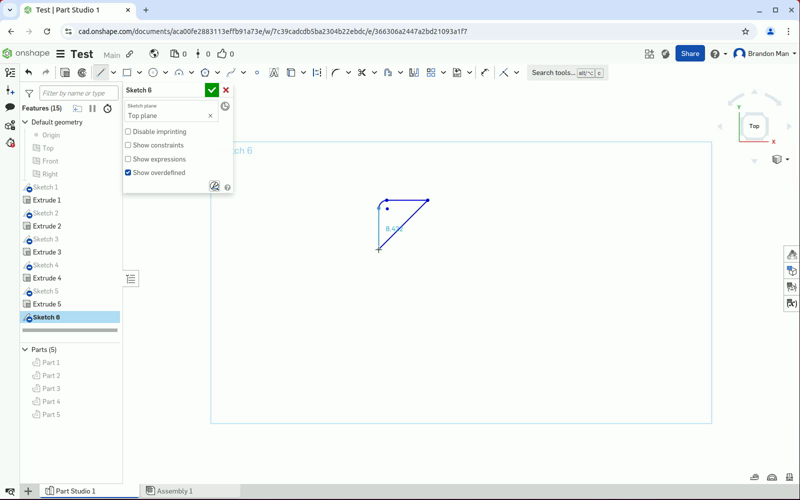
key_up(shift)
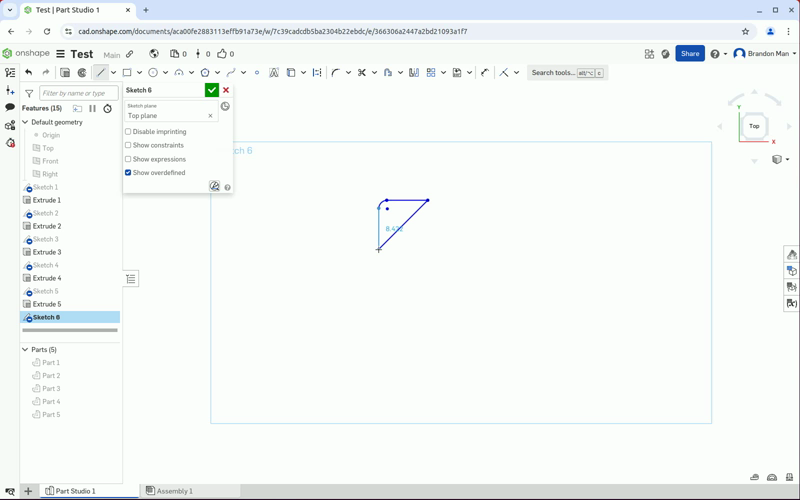
click(378, 249)
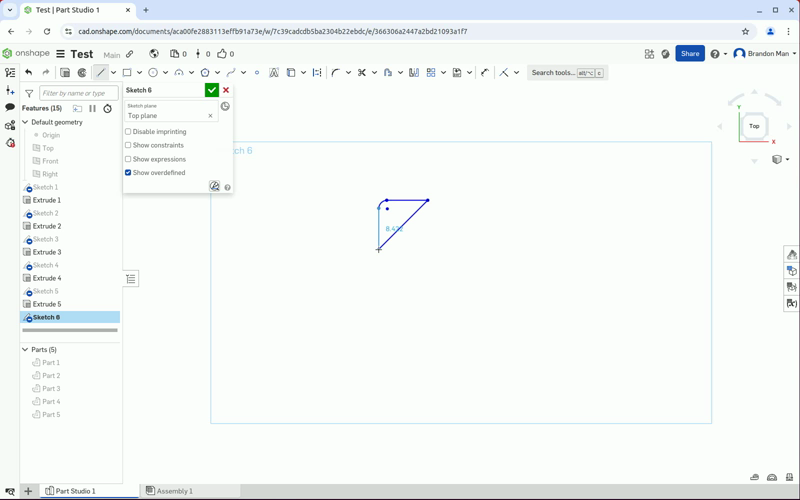
key(esc)
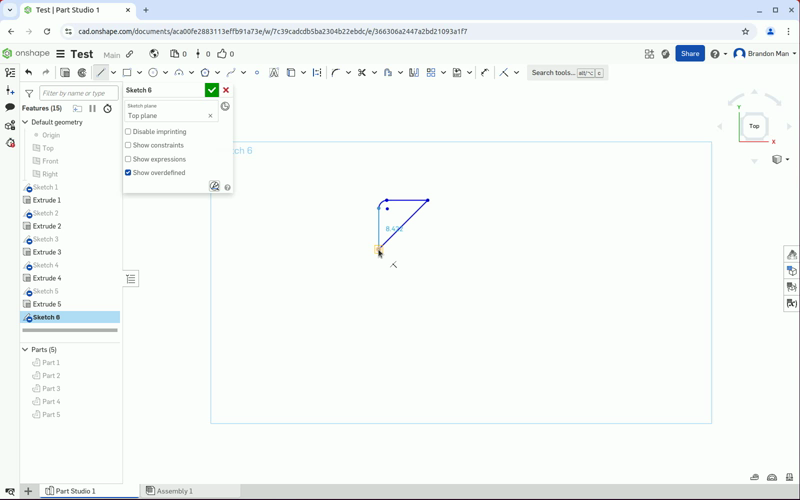
mouse_move(387, 223)
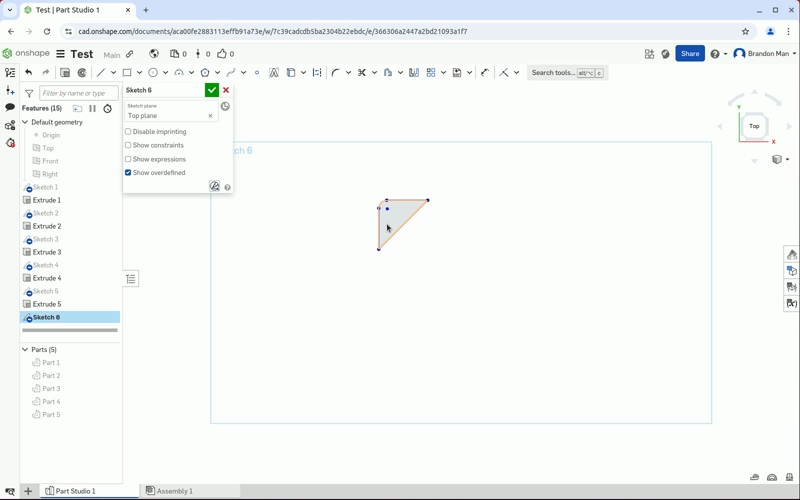
scroll(6)
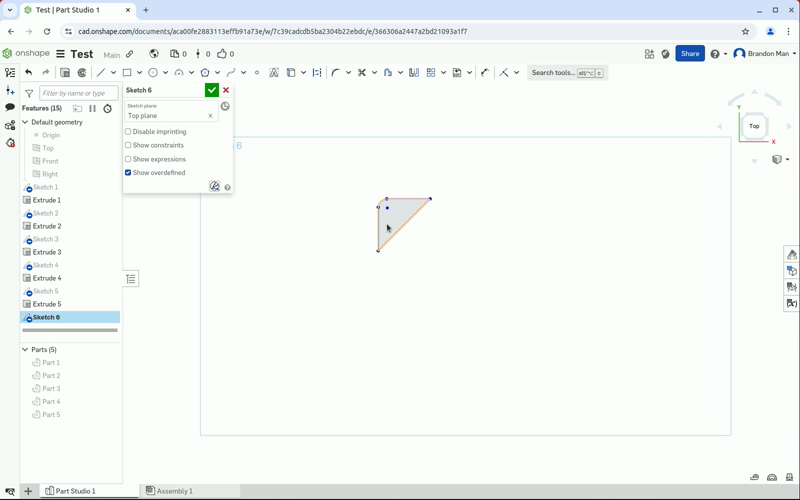
scroll(6)
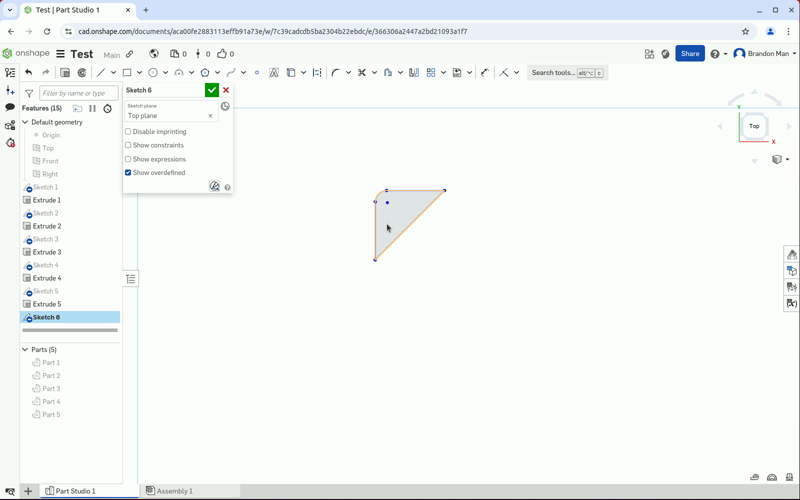
scroll(6)
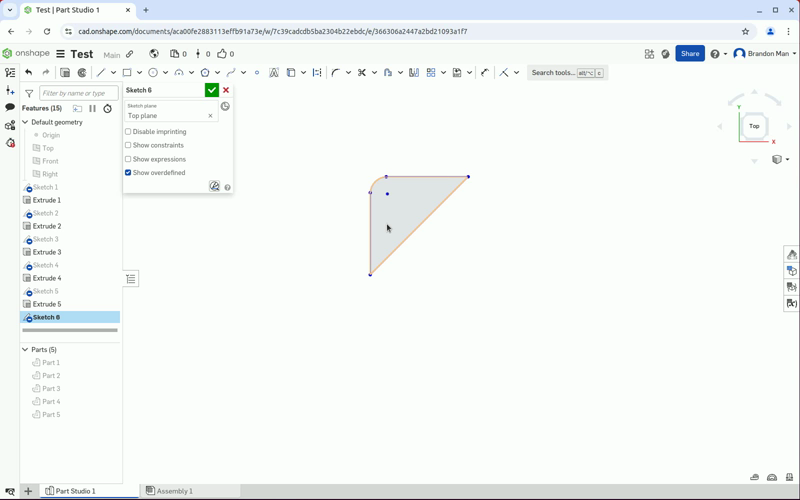
scroll(6)
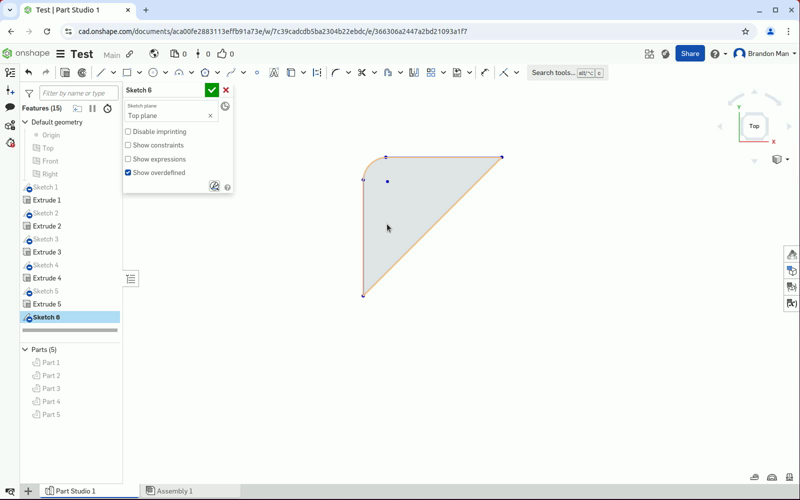
scroll(6)
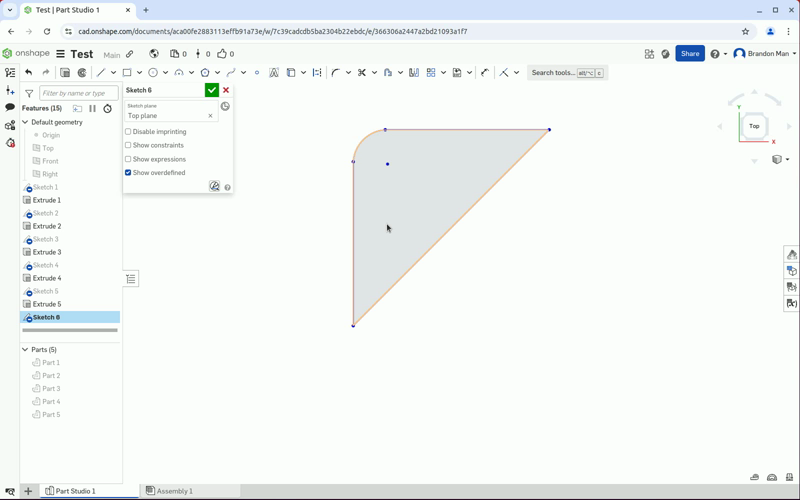
scroll(6)
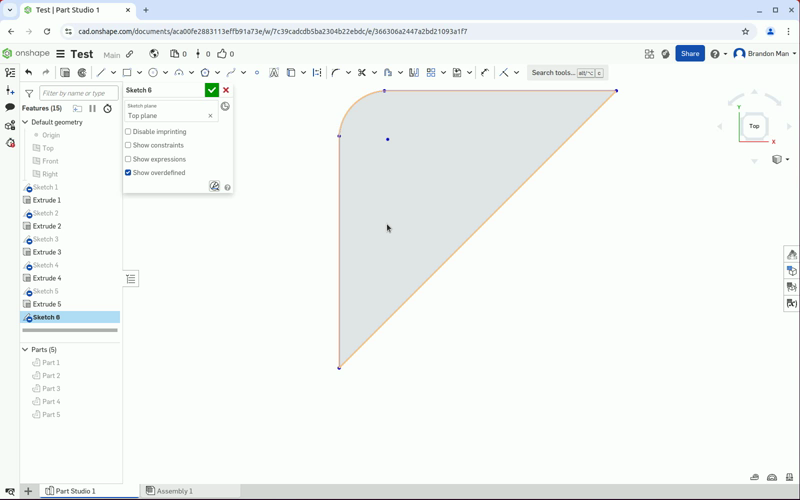
scroll(6)
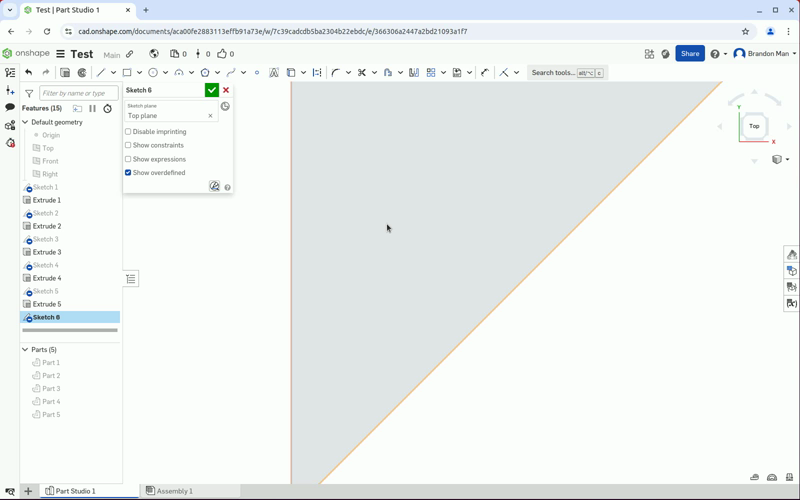
click(387, 223)
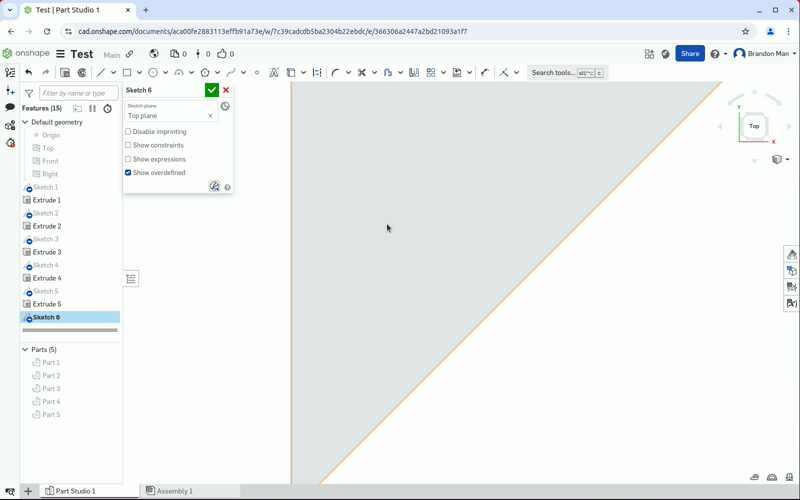
scroll(-6)
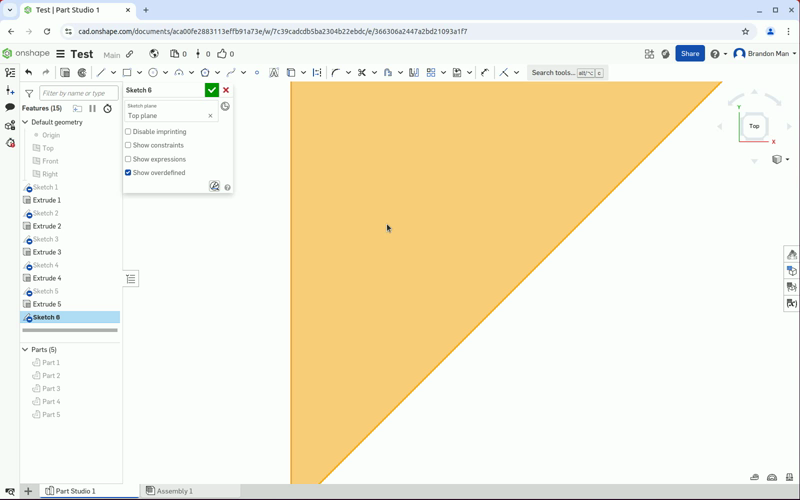
scroll(-6)
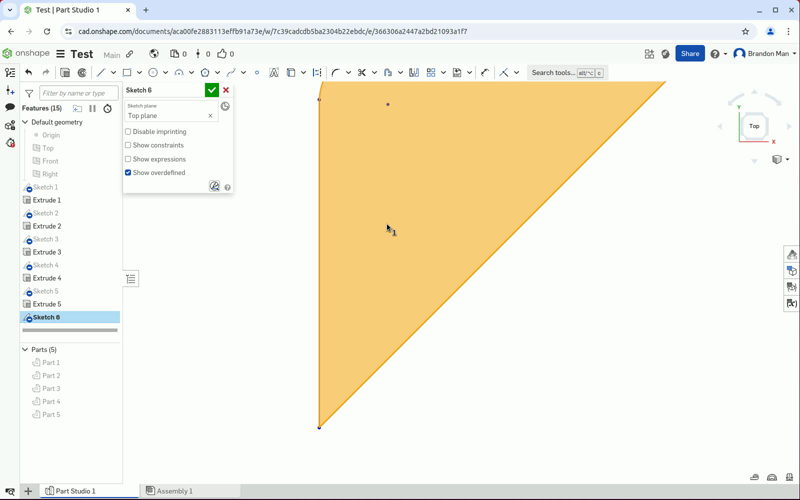
scroll(-6)
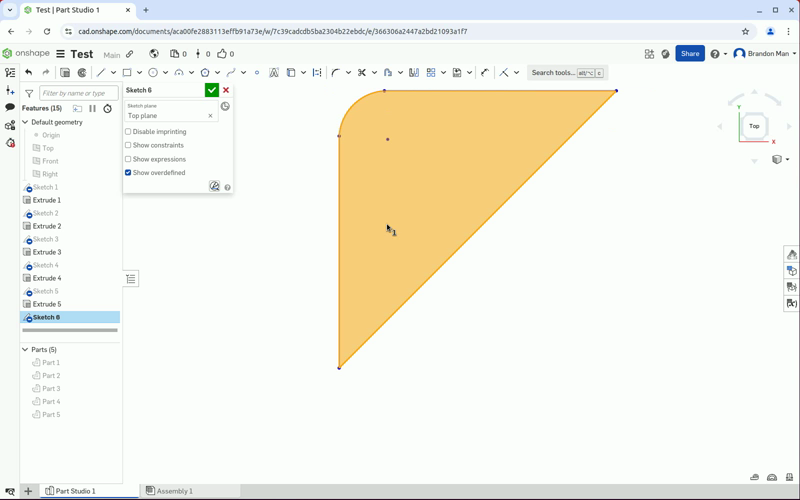
scroll(-6)
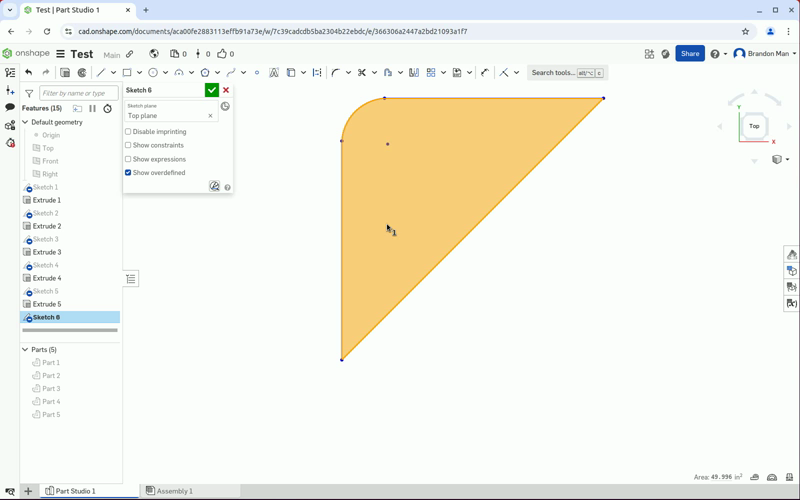
scroll(-6)
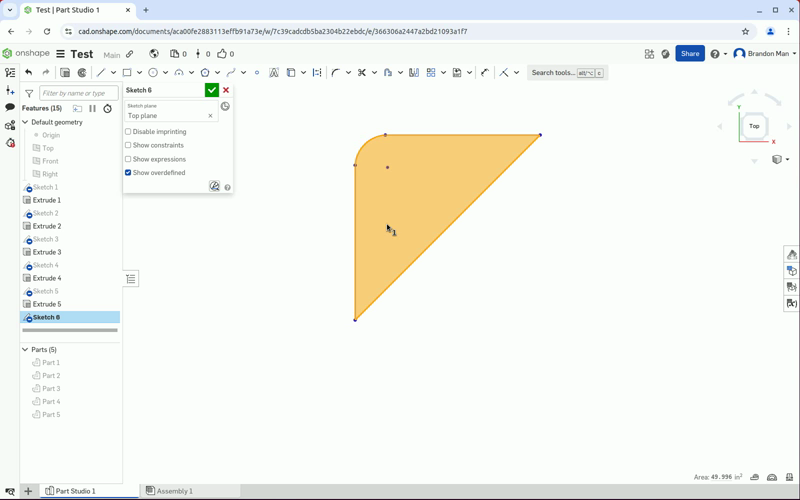
scroll(-6)
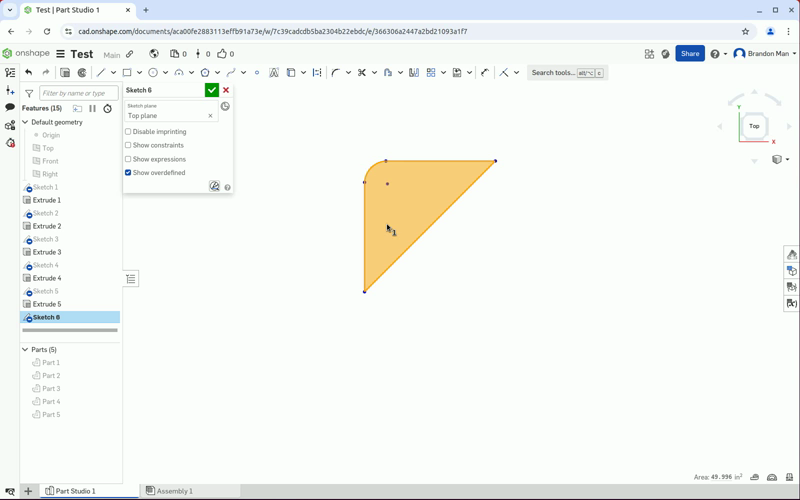
scroll(-6)
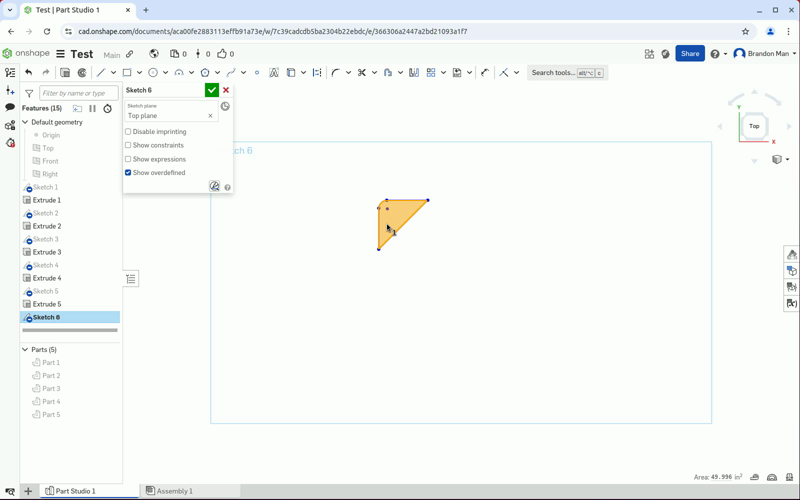
mouse_move(73, 352)
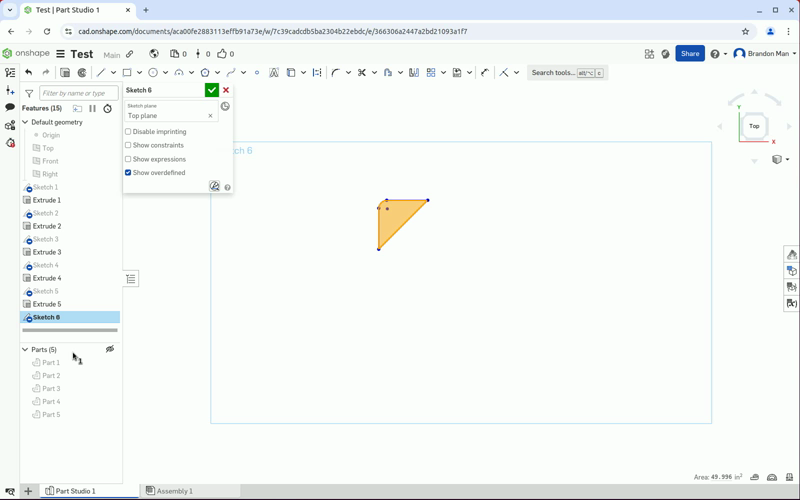
key(shift+y)
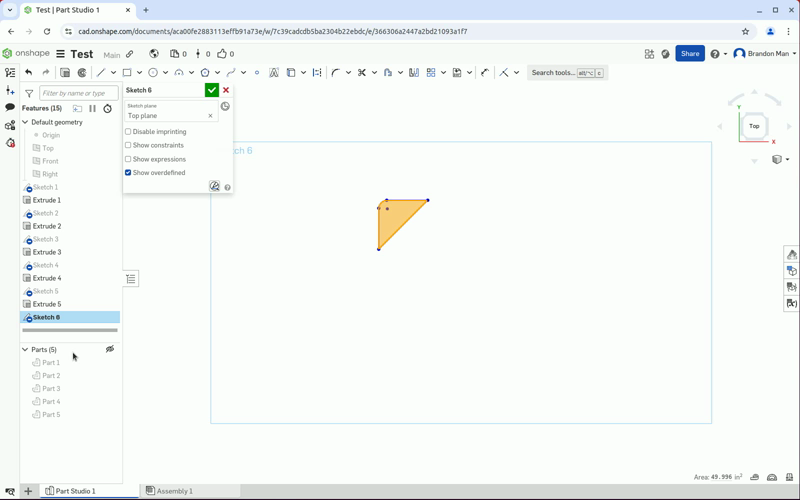
key(shift+e)
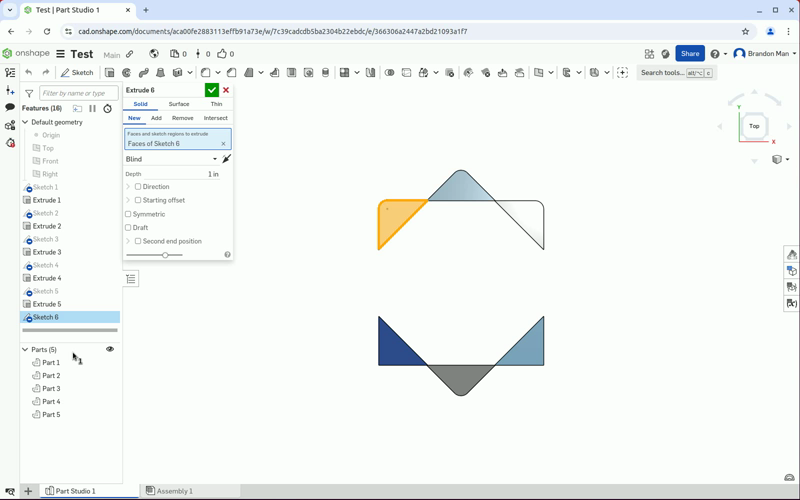
mouse_move(143, 106)
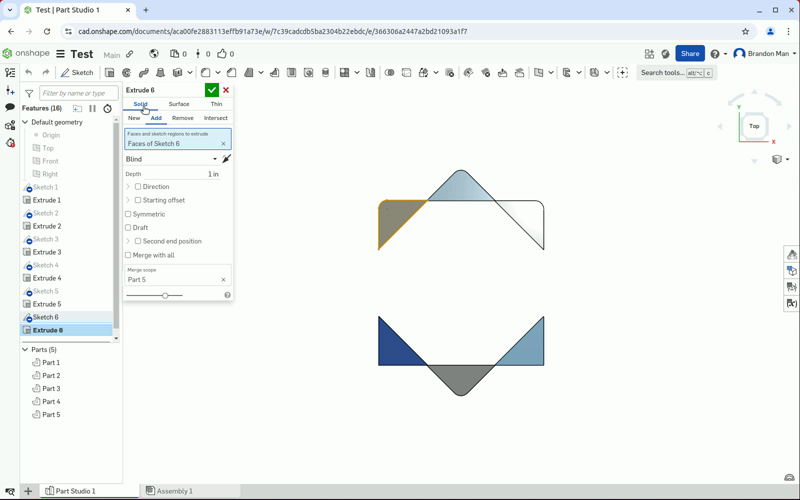
click(143, 106)
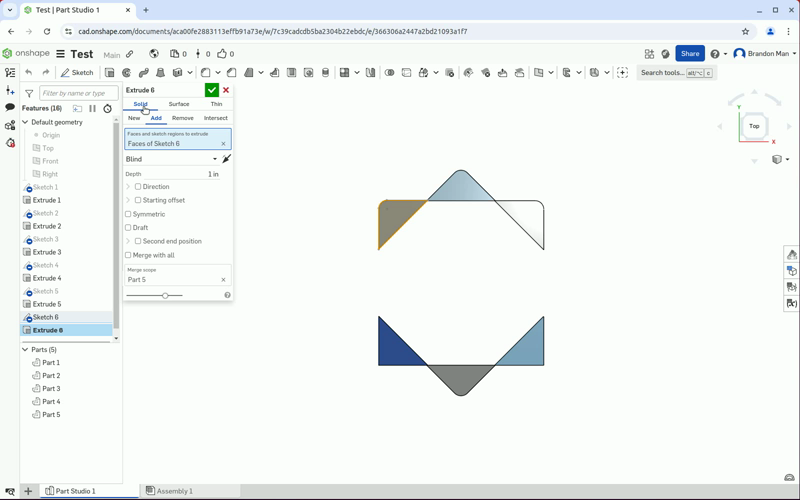
mouse_move(137, 120)
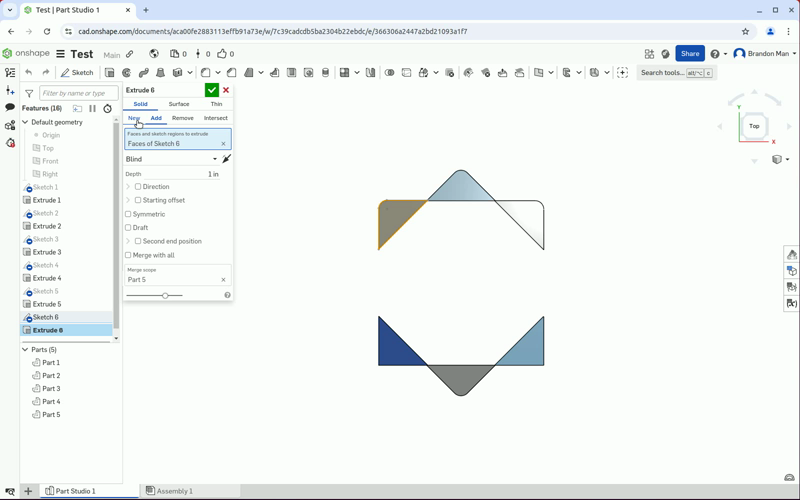
click(137, 120)
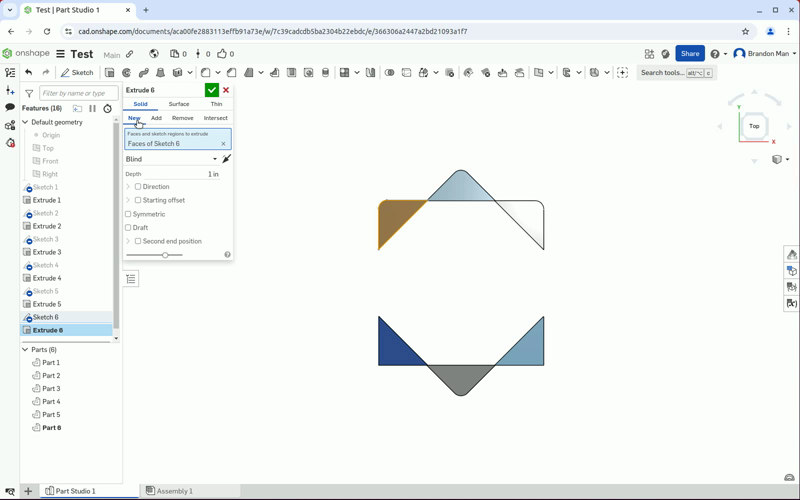
key(tab, 4)
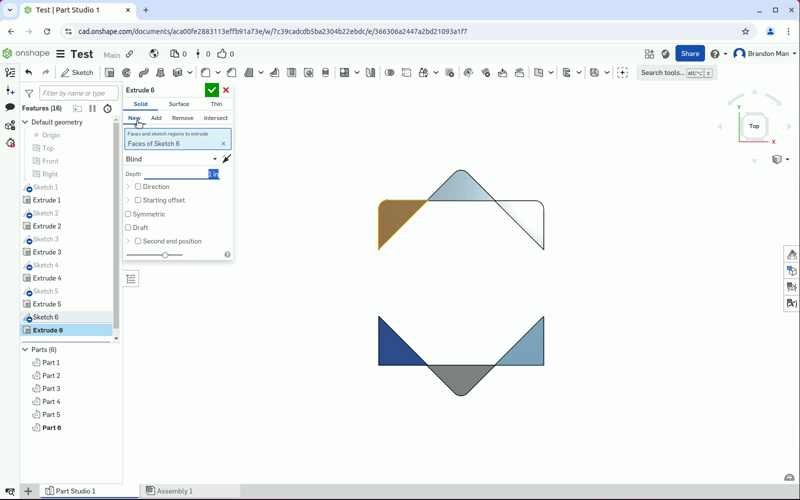
text(2.166)
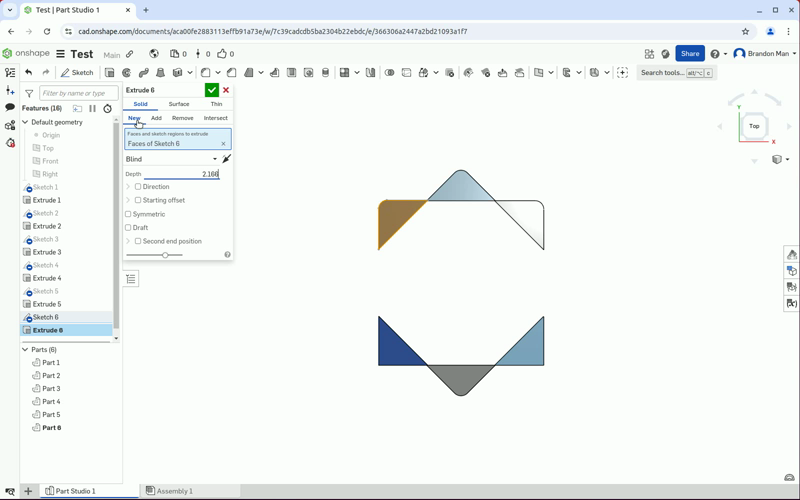
key(enter)
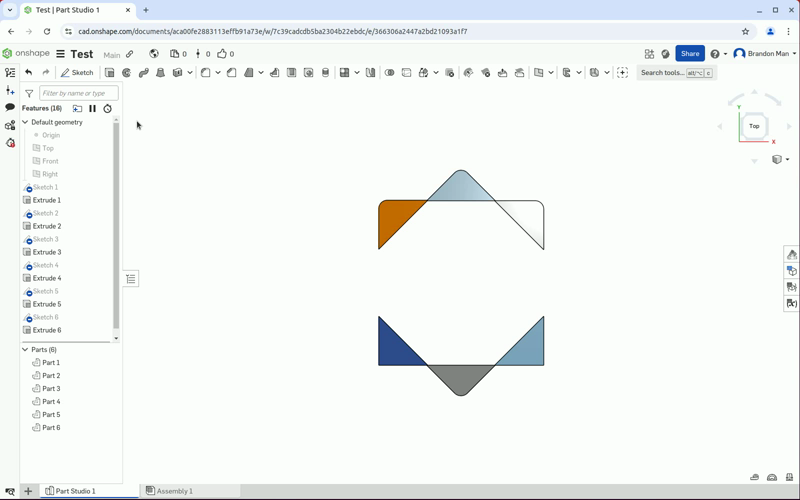
key(shift+h)
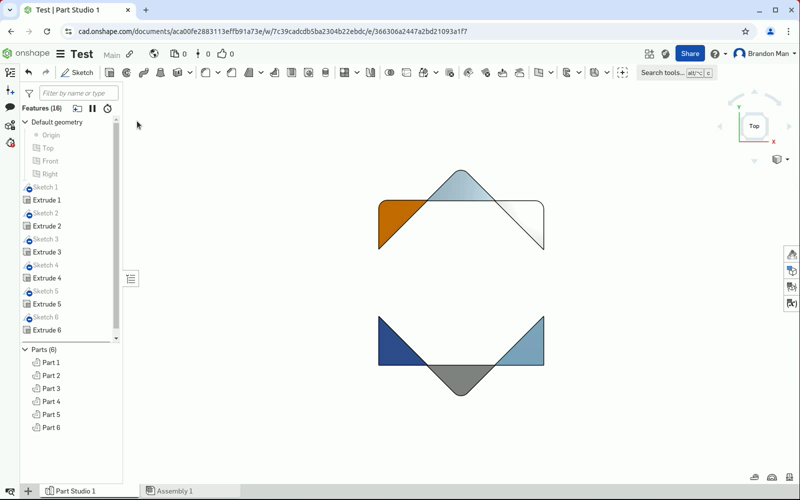
key(shift+h)
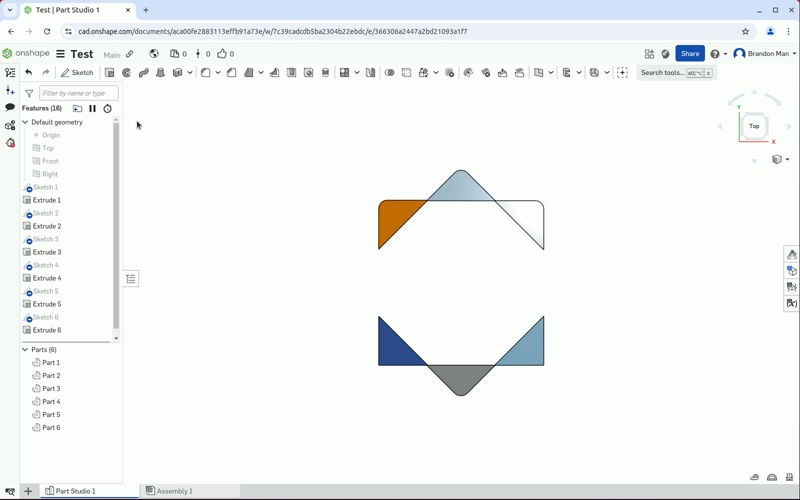
mouse_move(69, 189)
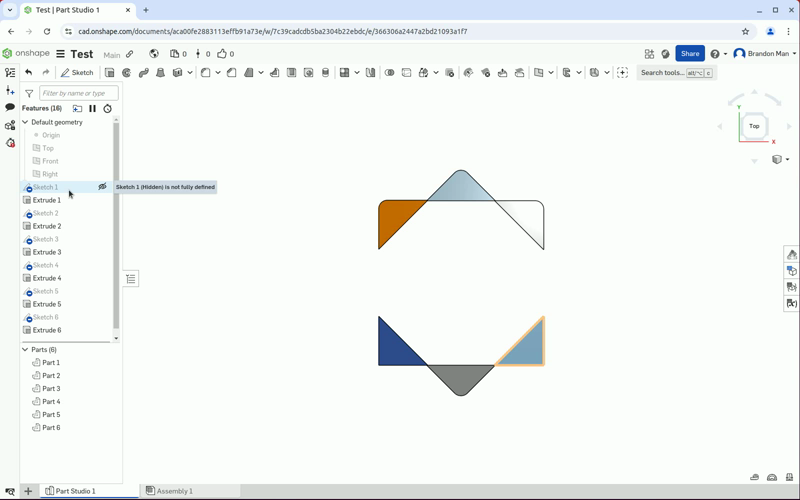
click(69, 189)
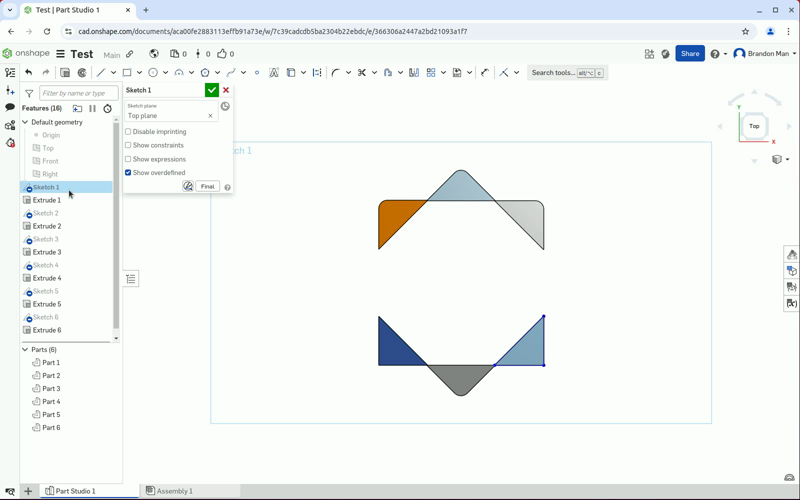
mouse_move(229, 92)
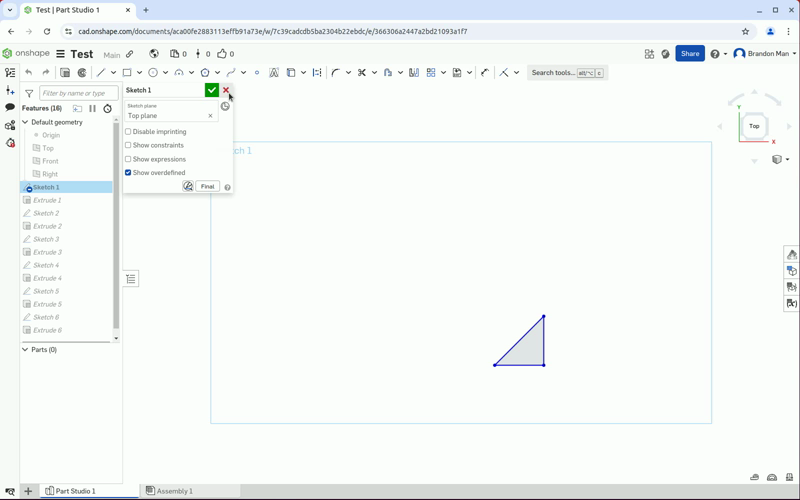
click(229, 92)
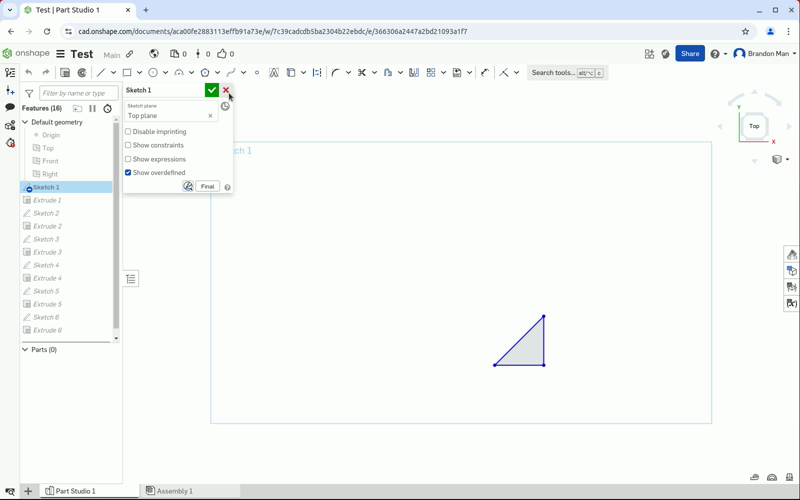
key(shift+s)
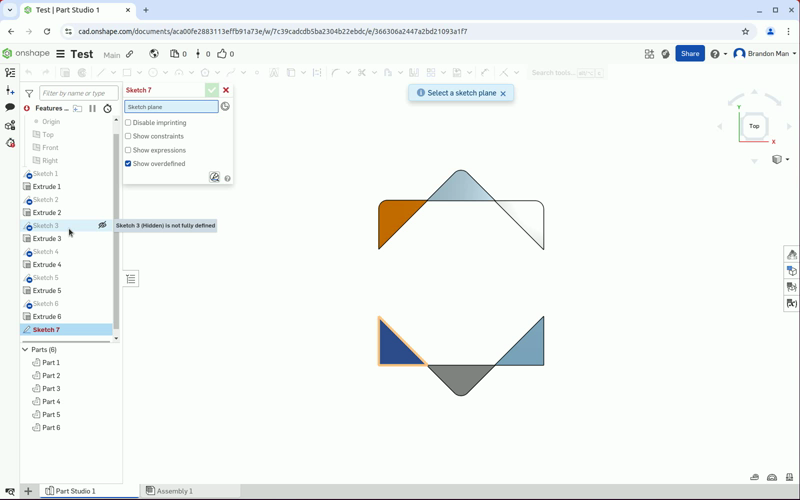
scroll(3)
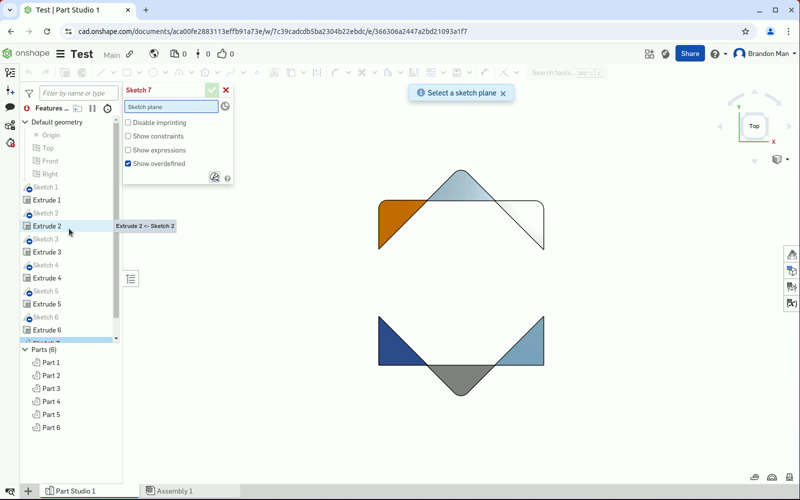
mouse_move(69, 150)
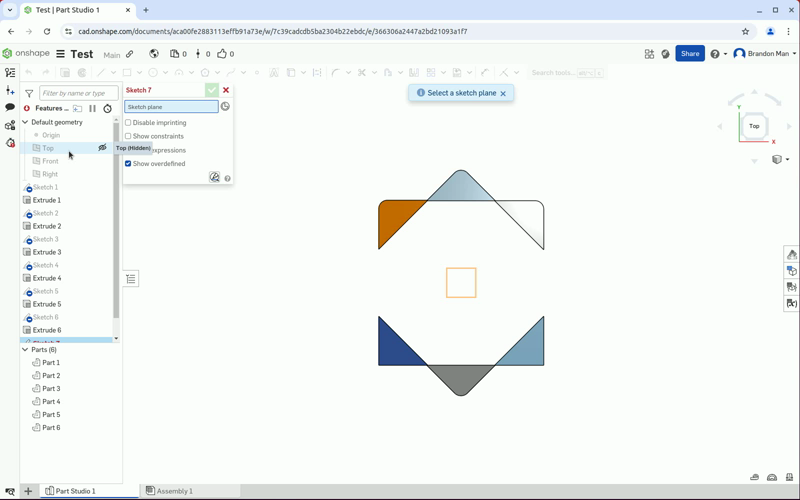
click(69, 150)
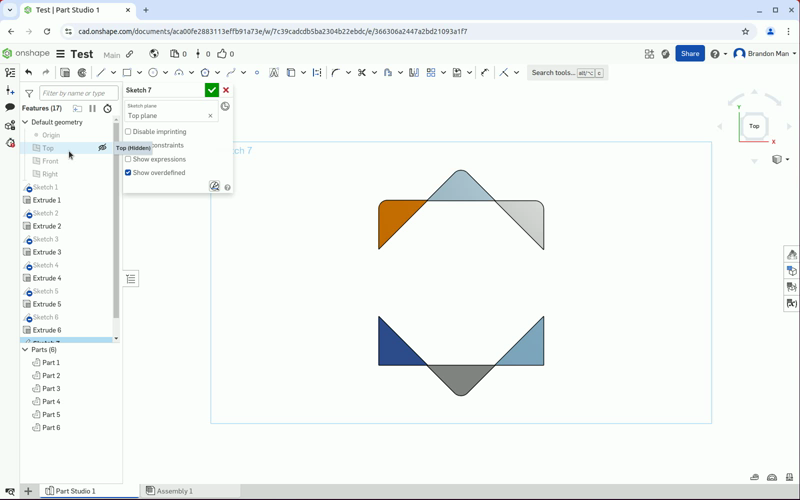
mouse_move(73, 352)
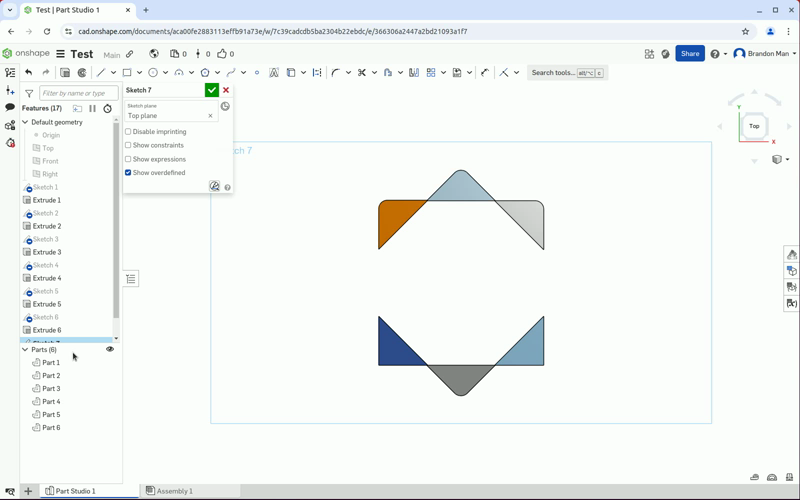
key(y)
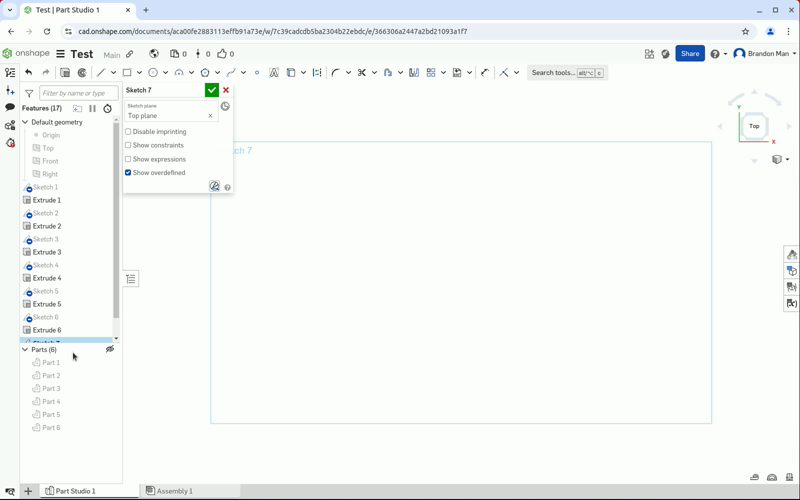
key(l)
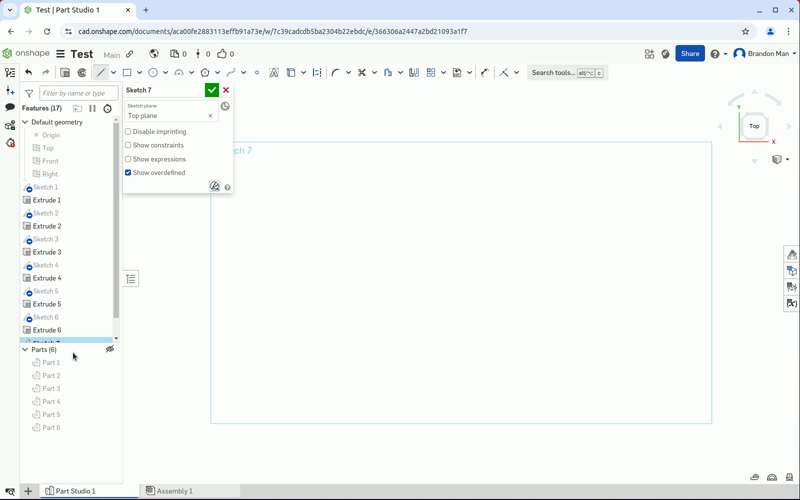
key_down(shift)
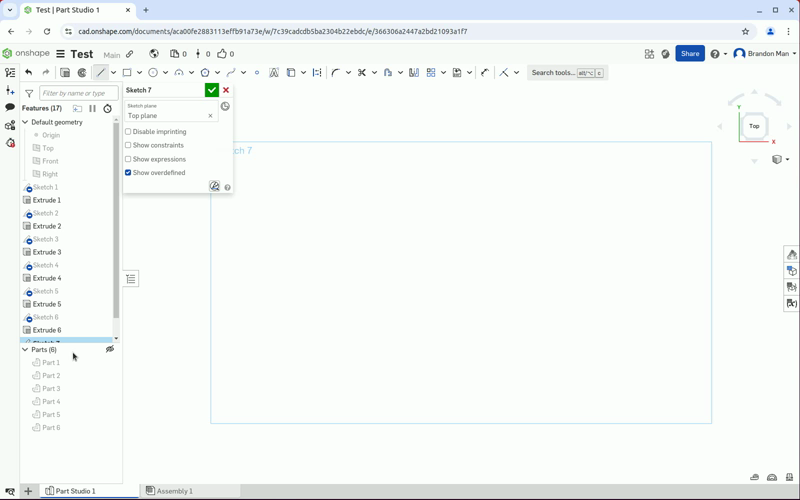
mouse_move(542, 316)
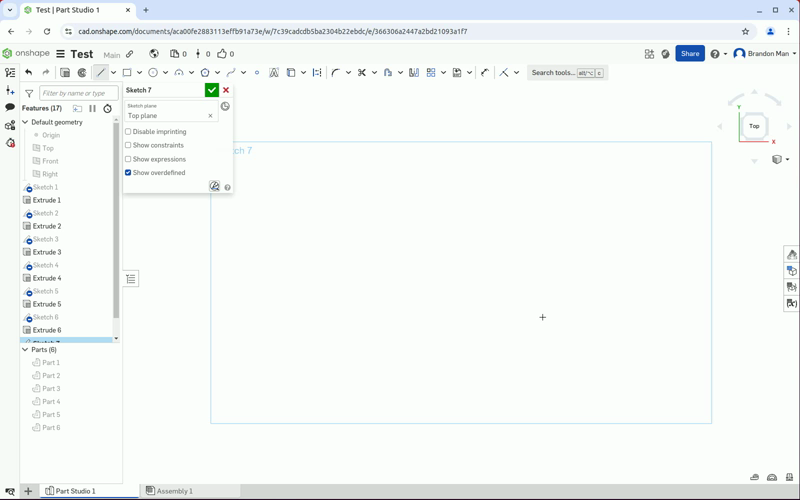
click(542, 316)
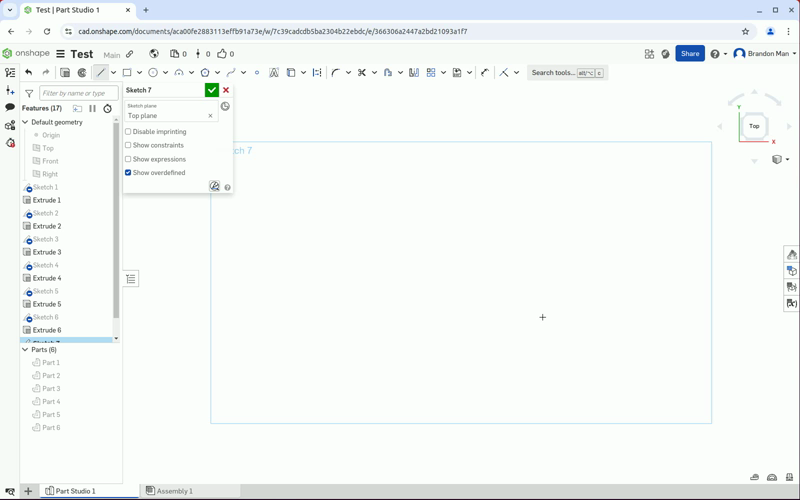
key_up(shift)
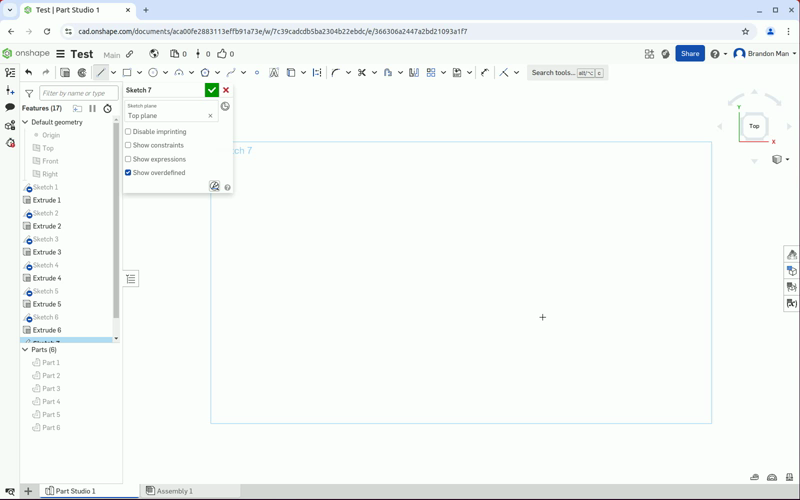
key_down(shift)
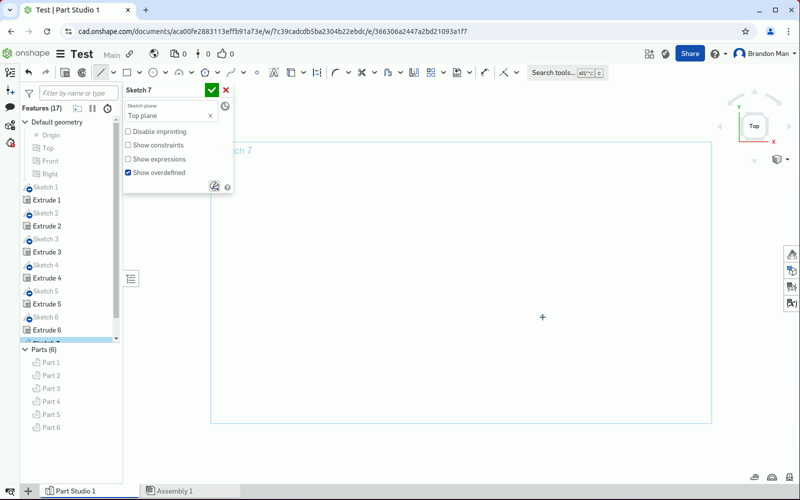
mouse_move(572, 316)
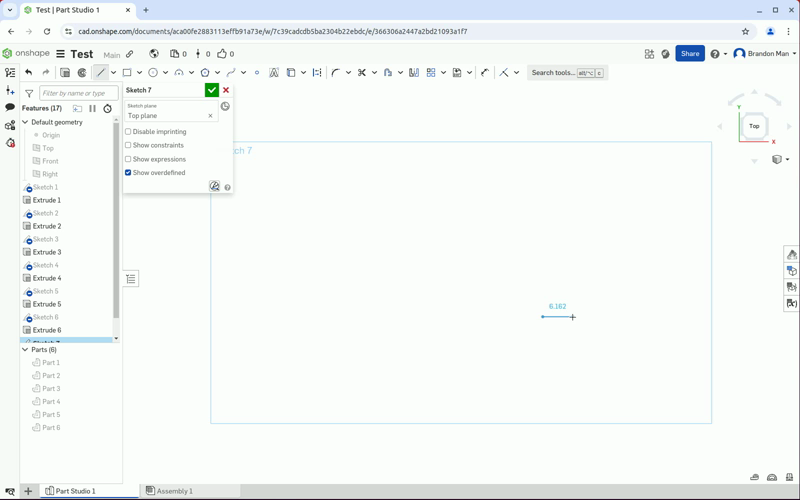
mouse_move(570, 288)
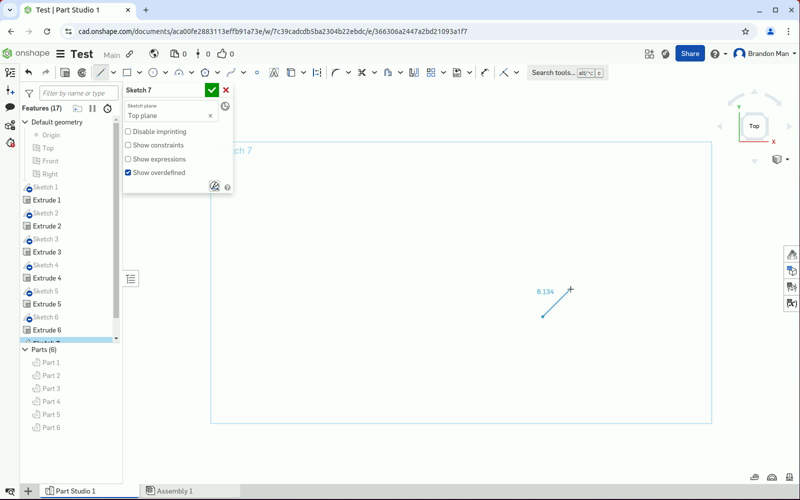
click(570, 288)
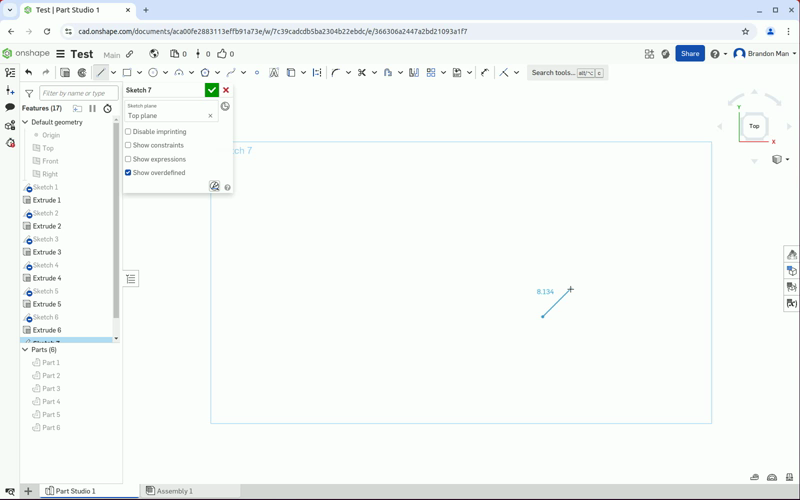
key_up(shift)
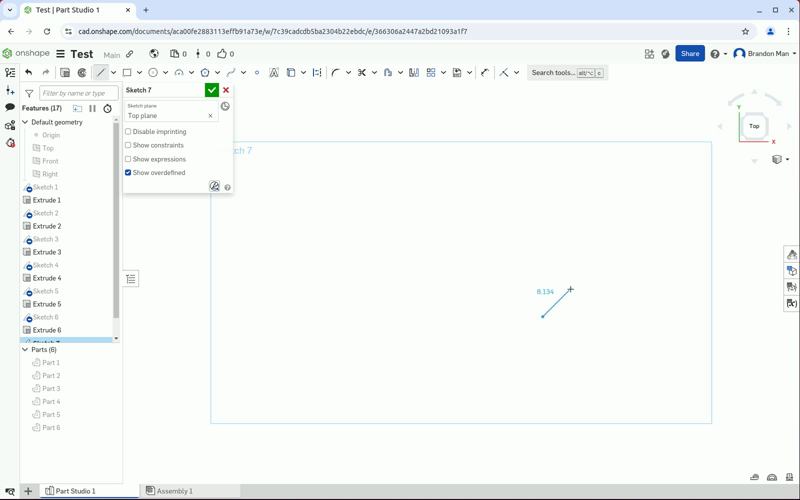
key(esc)
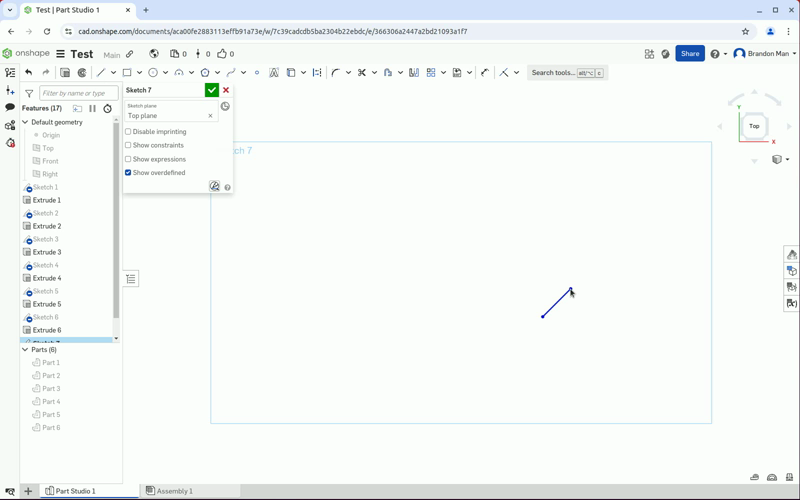
key(a)
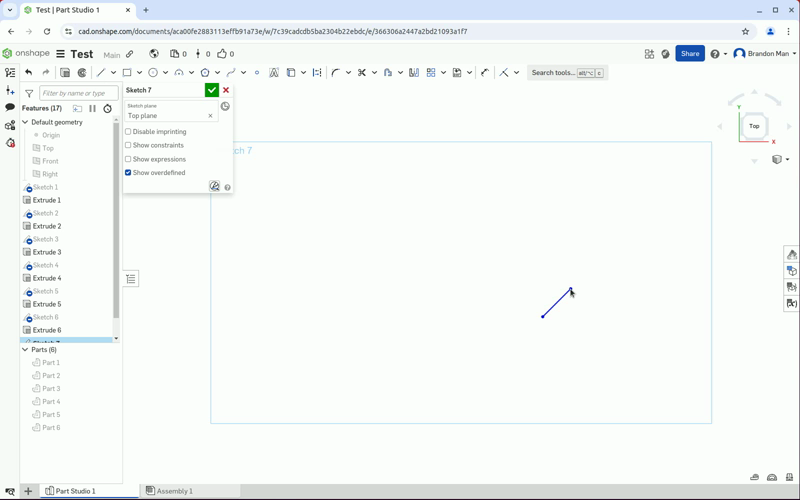
mouse_move(570, 288)
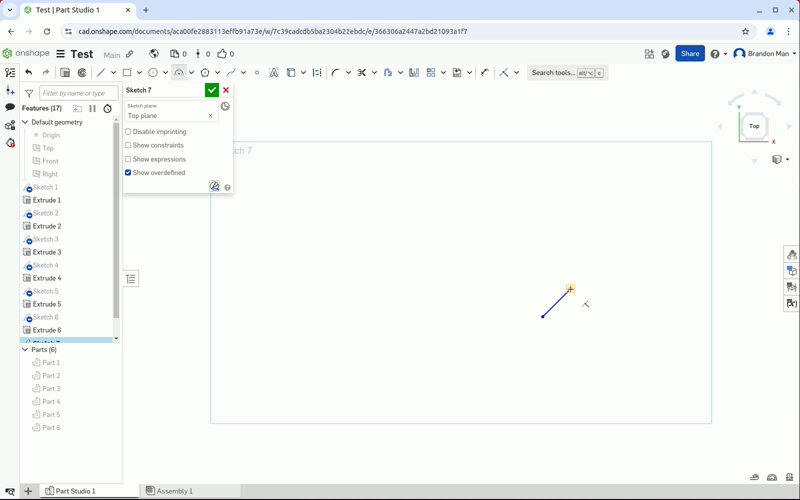
click(570, 288)
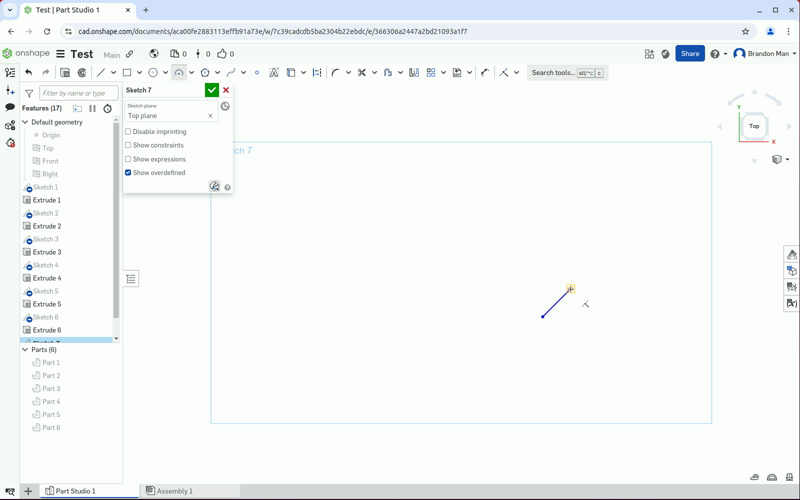
key_down(shift)
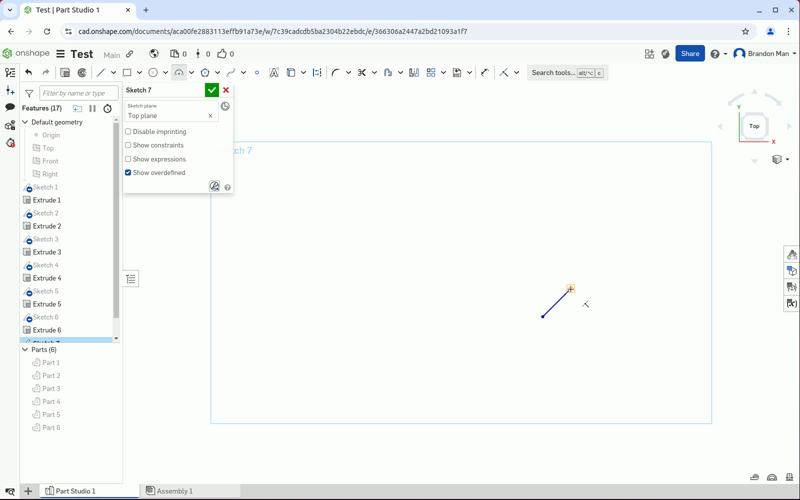
mouse_move(570, 276)
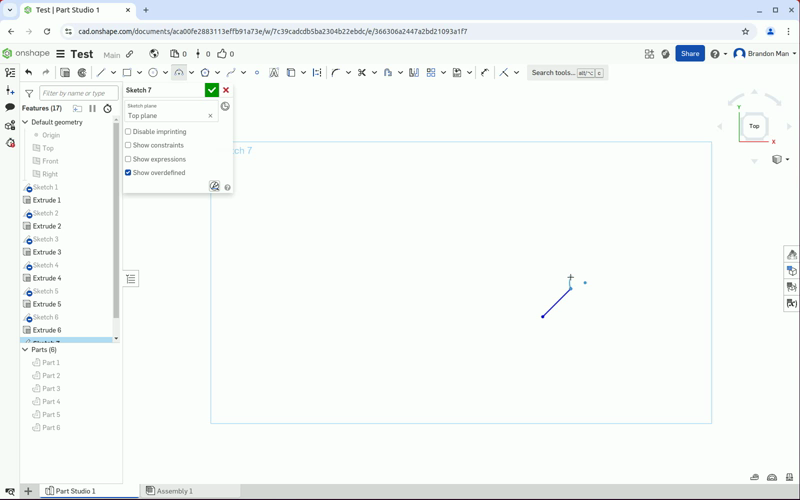
click(570, 276)
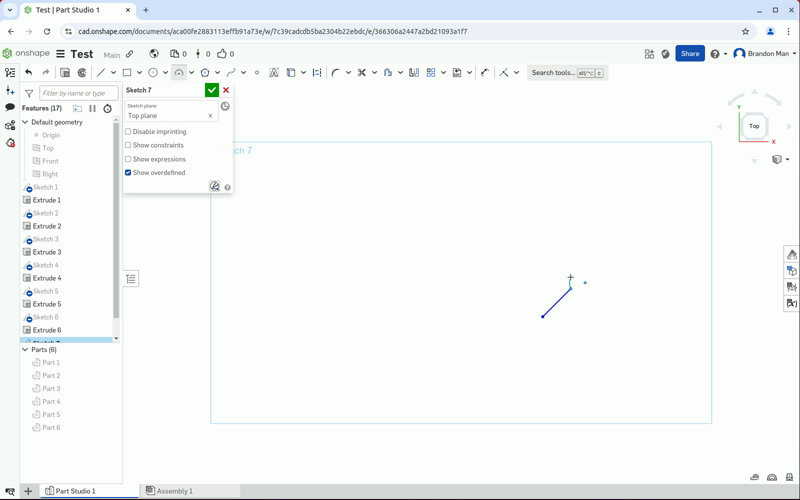
mouse_move(573, 282)
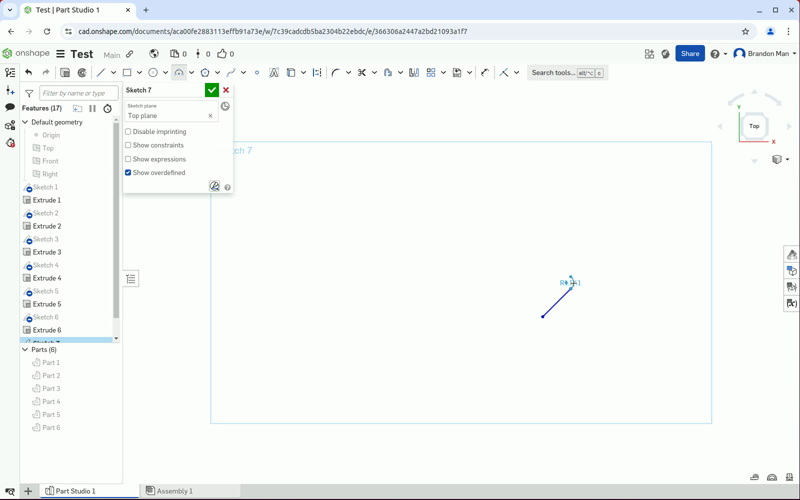
click(573, 282)
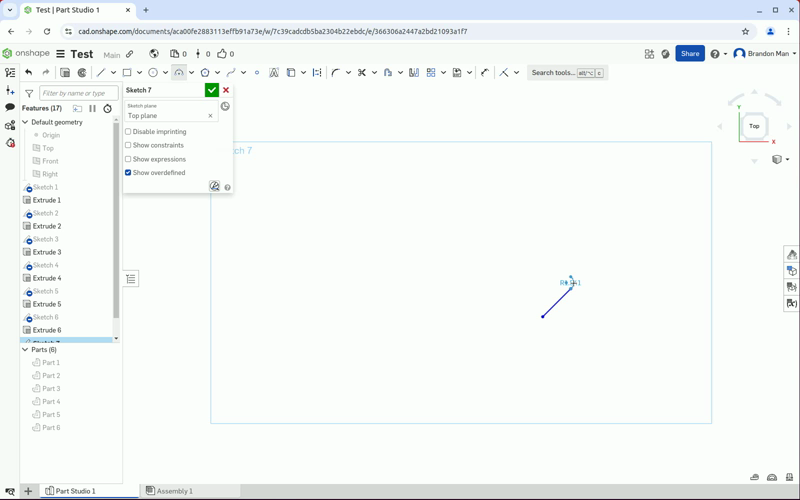
key_up(shift)
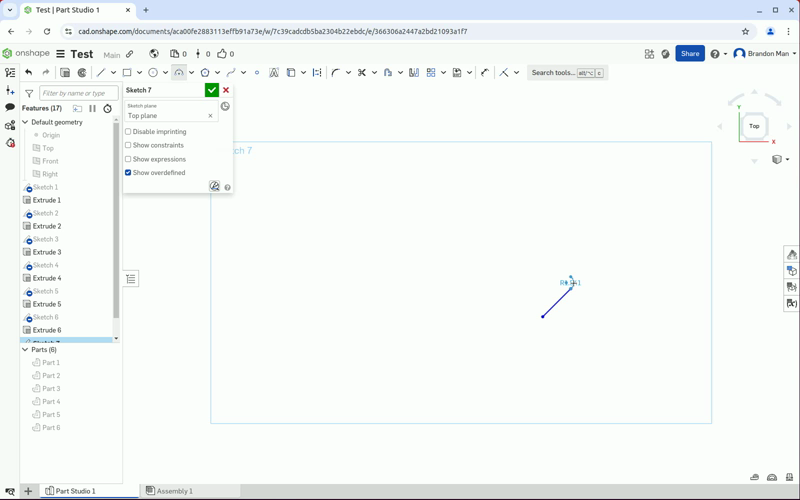
key(esc)
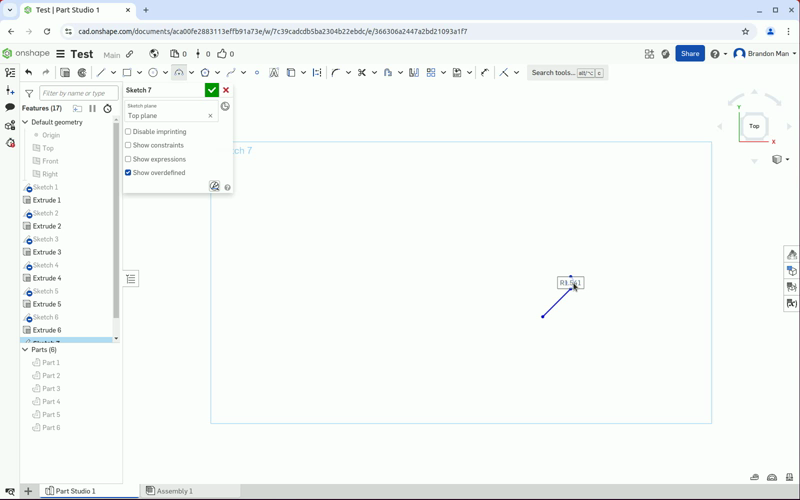
key(l)
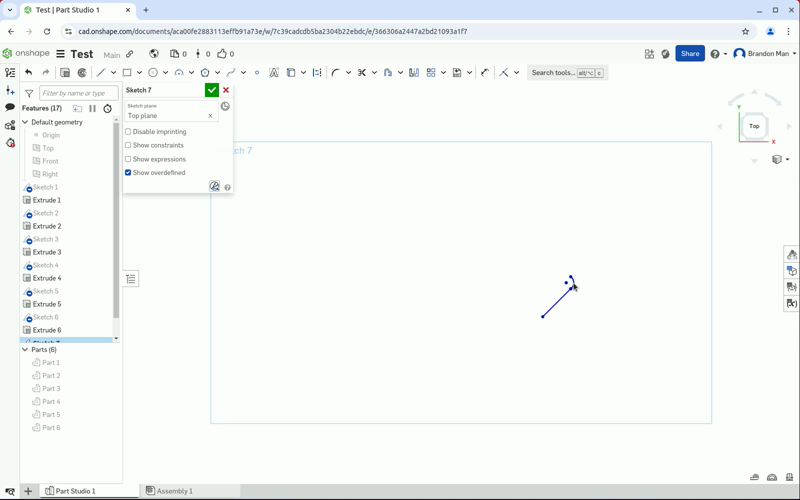
mouse_move(570, 276)
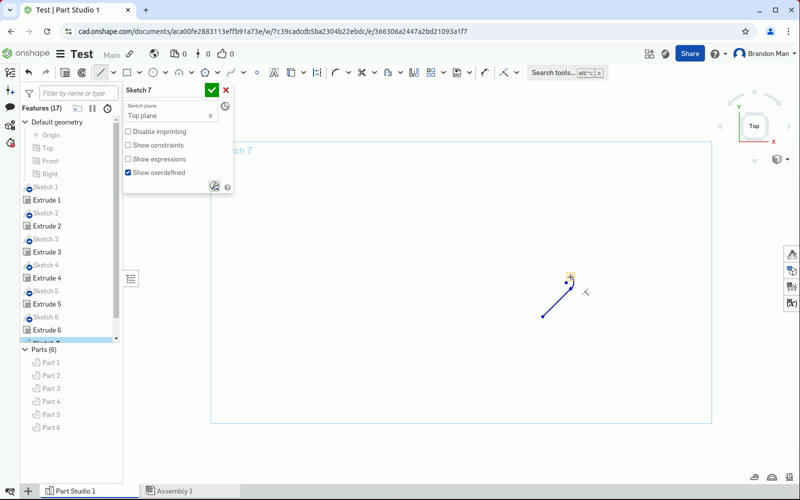
click(570, 276)
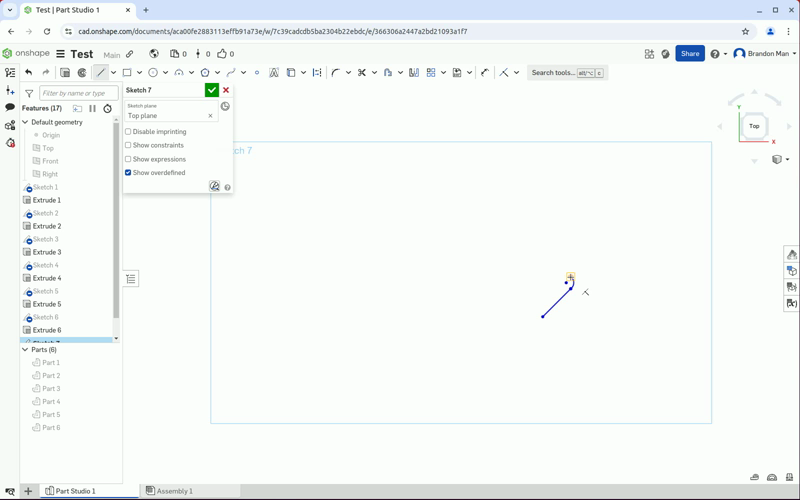
key_down(shift)
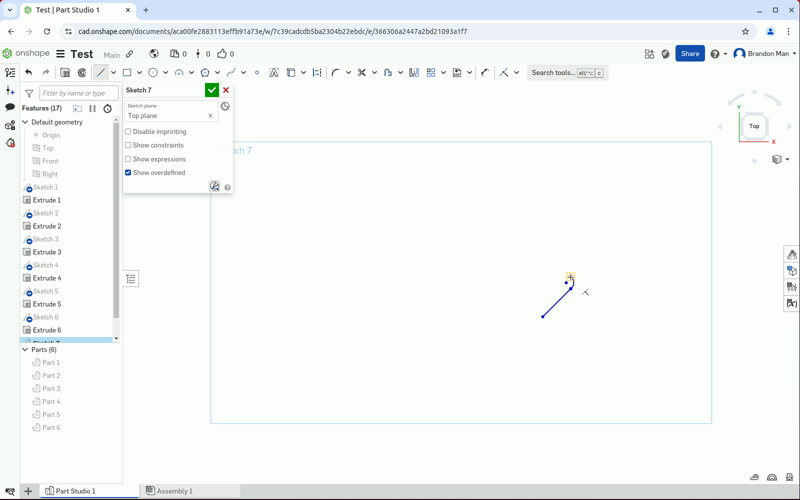
mouse_move(589, 276)
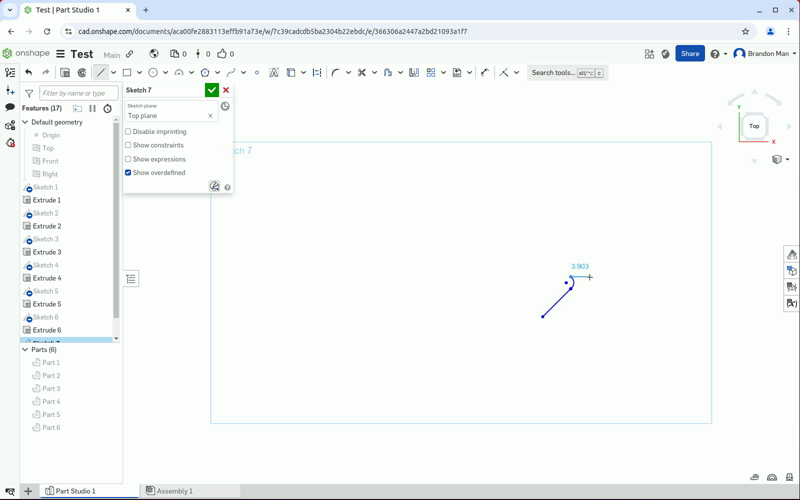
mouse_move(542, 248)
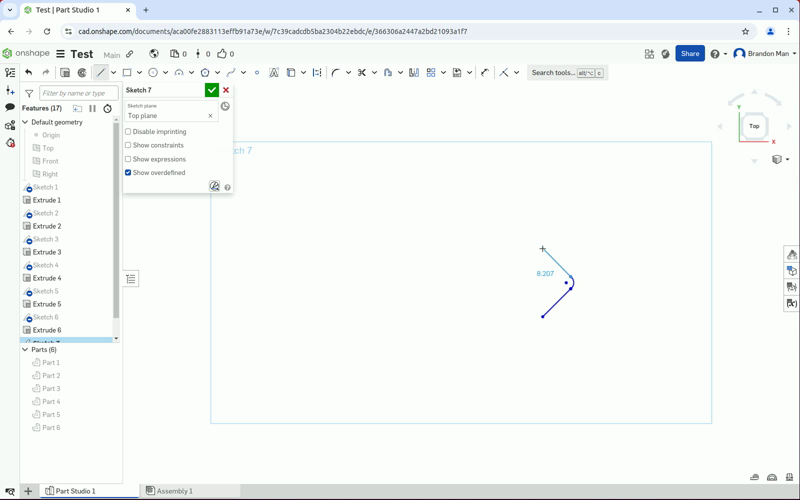
click(542, 248)
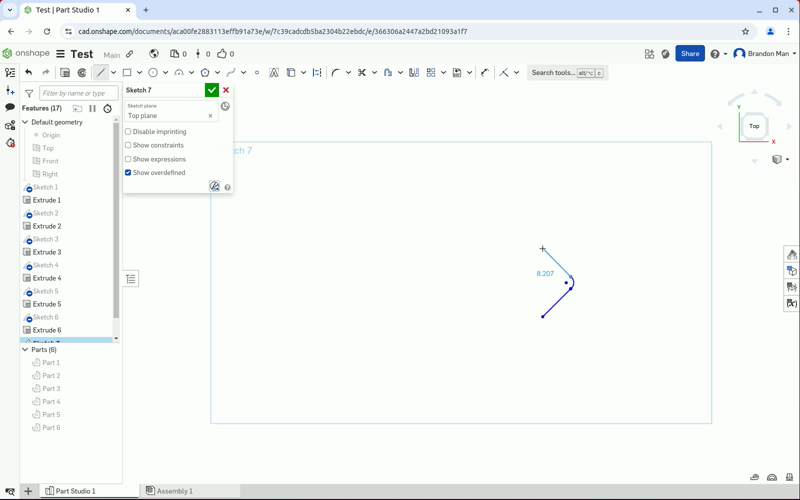
key_up(shift)
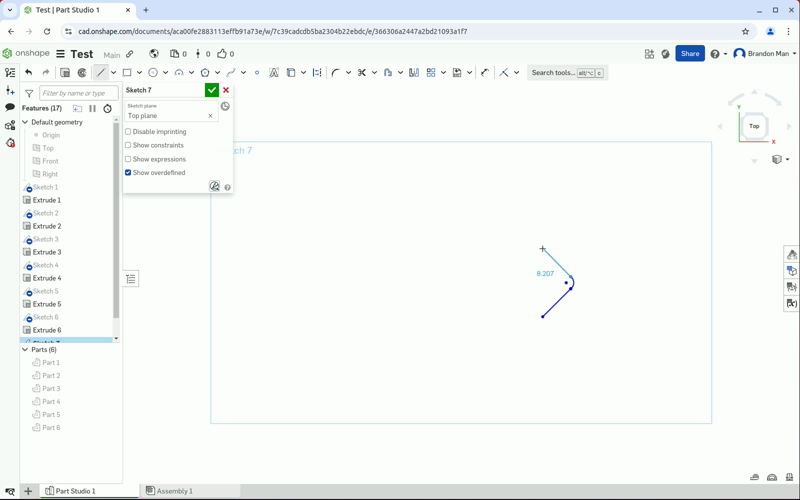
key_down(shift)
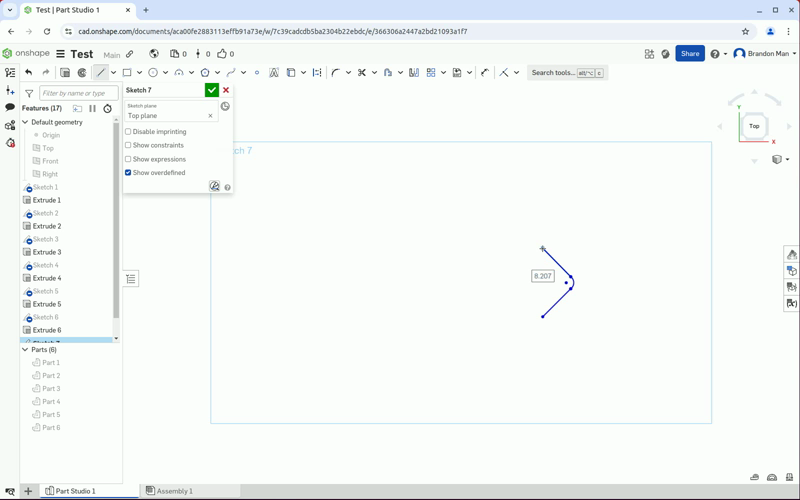
mouse_move(542, 316)
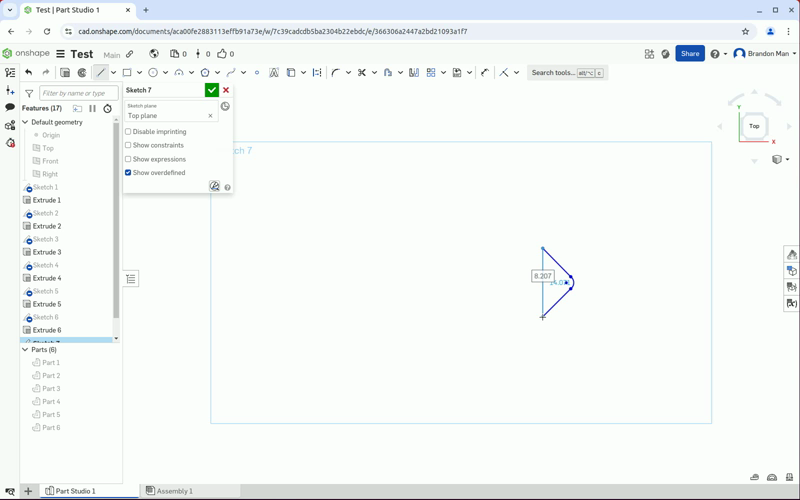
key_up(shift)
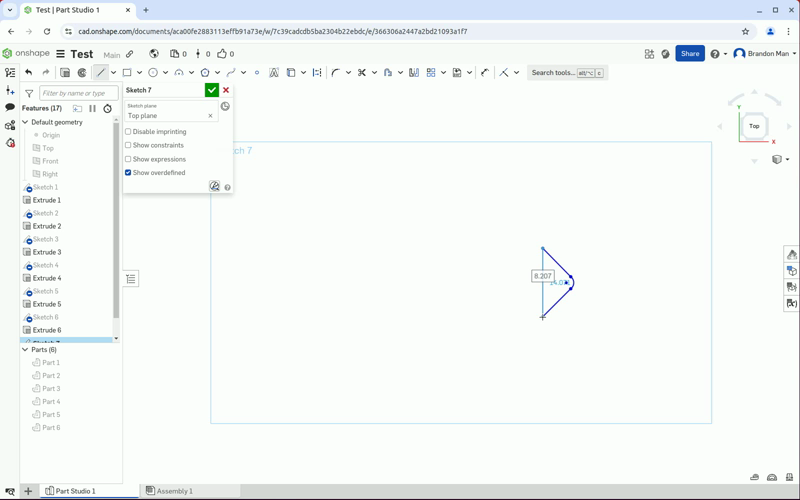
click(542, 316)
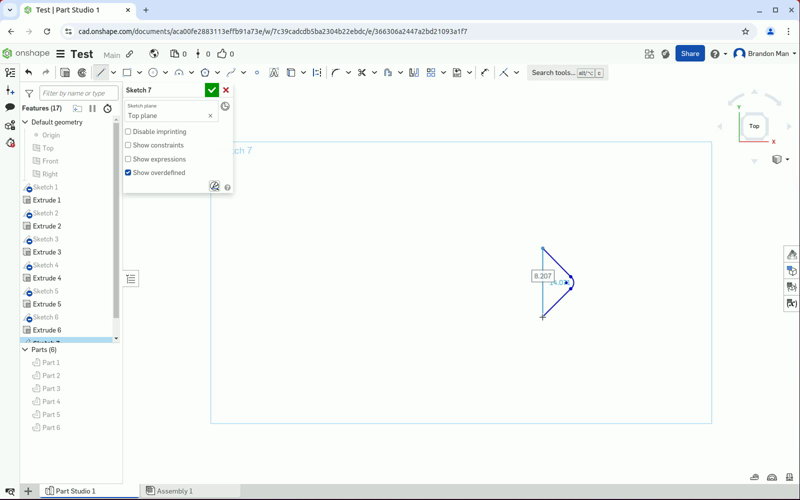
key(esc)
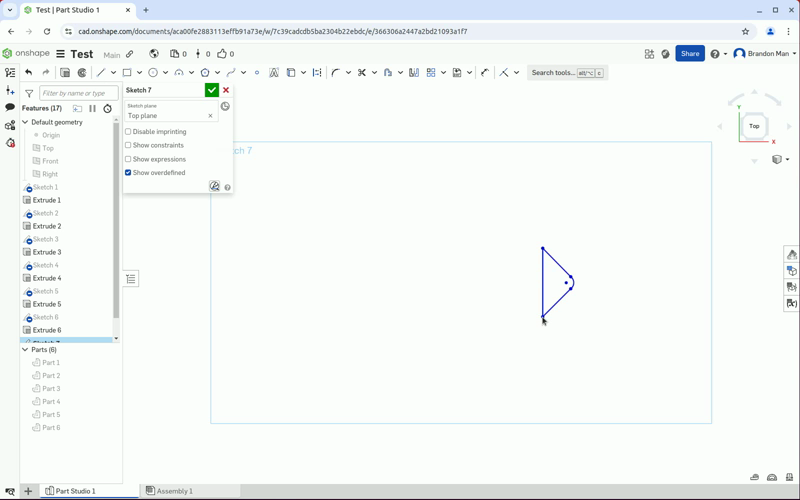
mouse_move(560, 286)
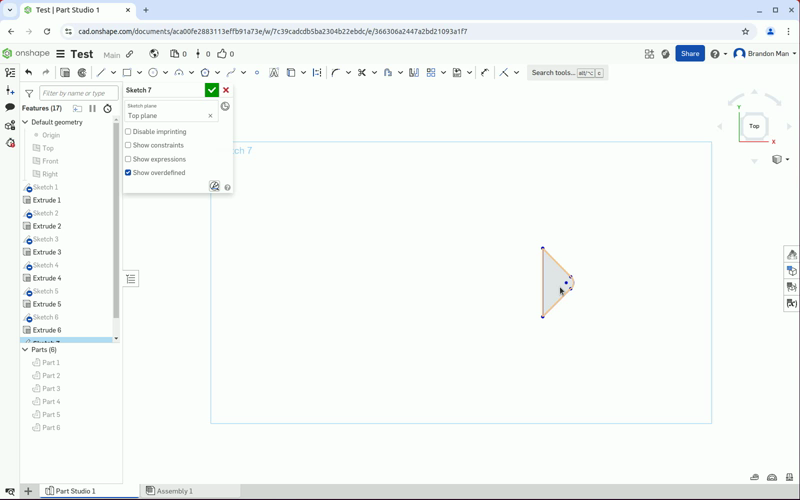
scroll(6)
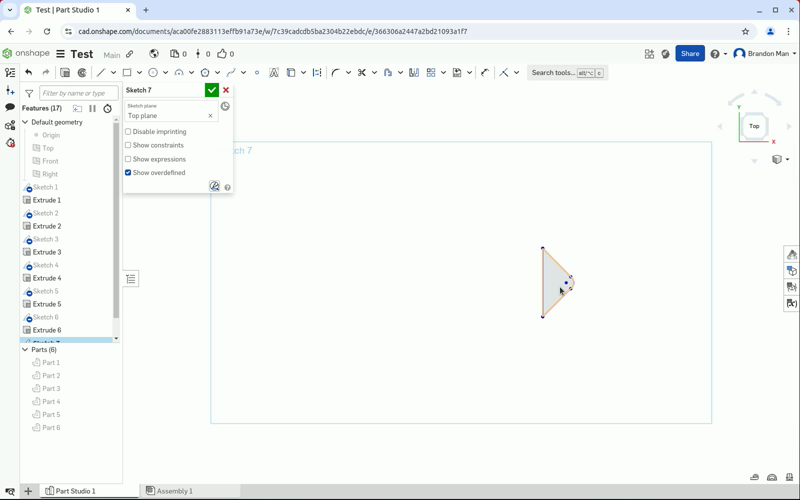
scroll(6)
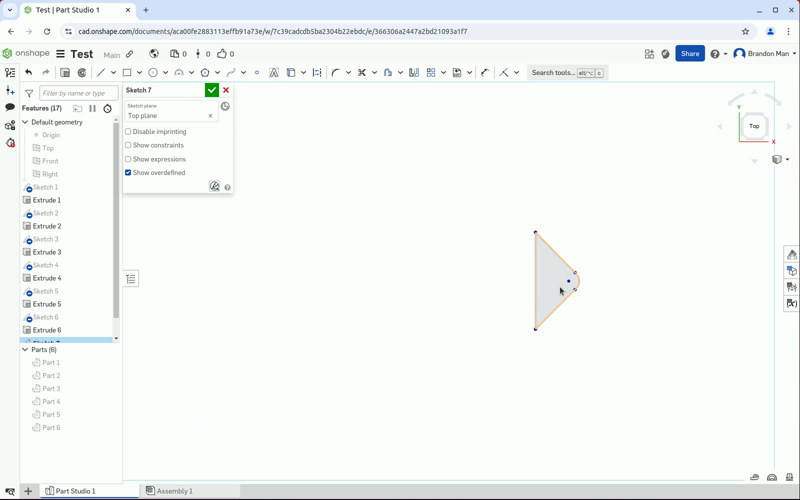
scroll(6)
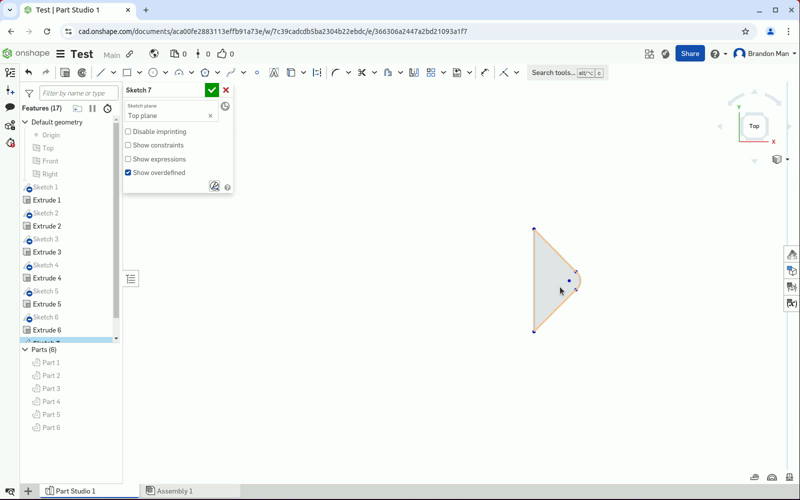
scroll(6)
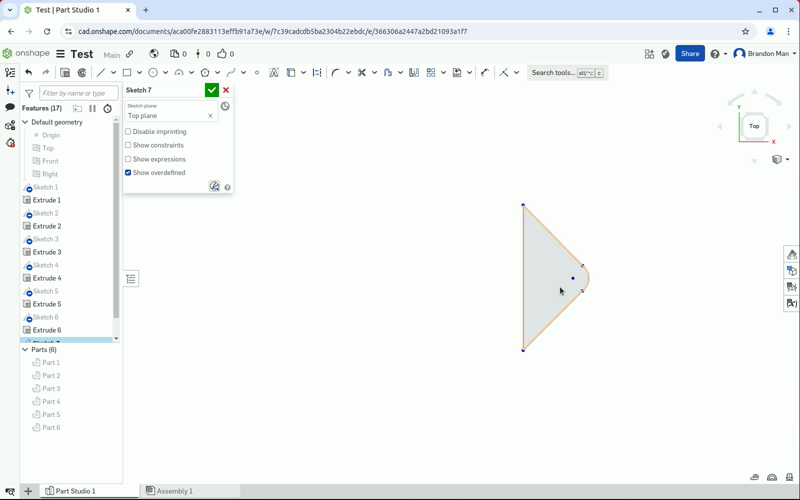
scroll(6)
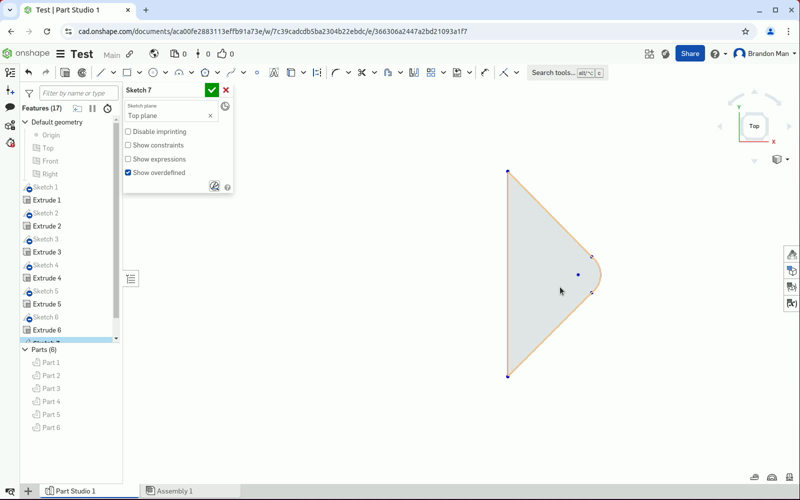
scroll(6)
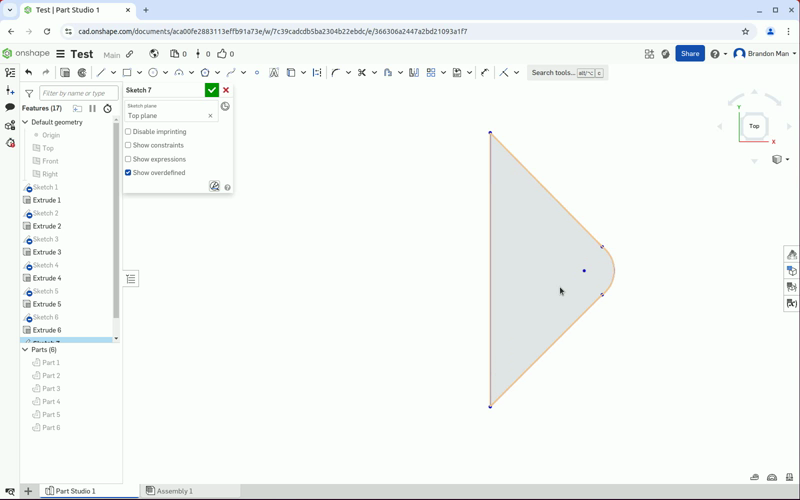
scroll(6)
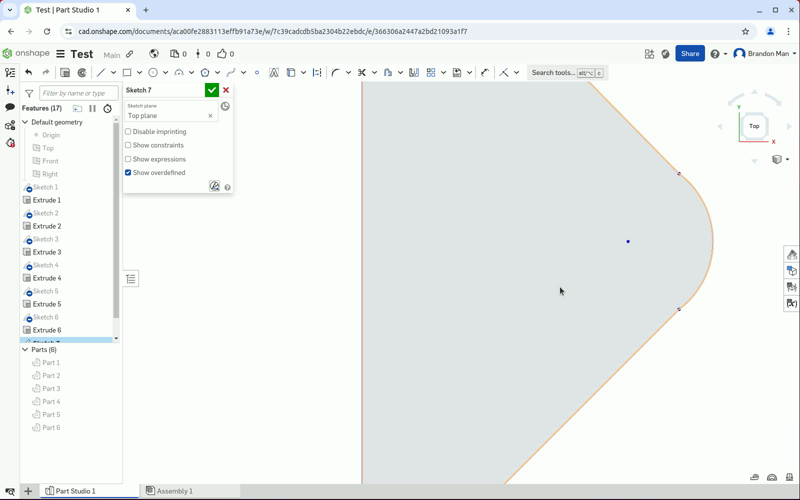
click(560, 286)
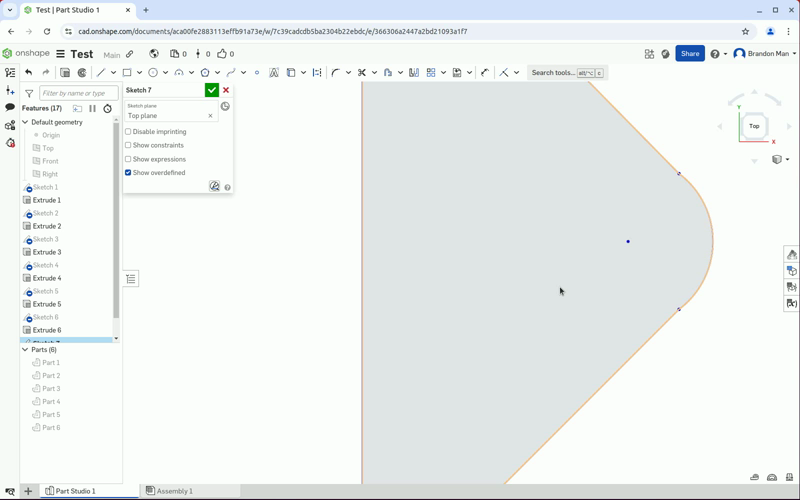
scroll(-6)
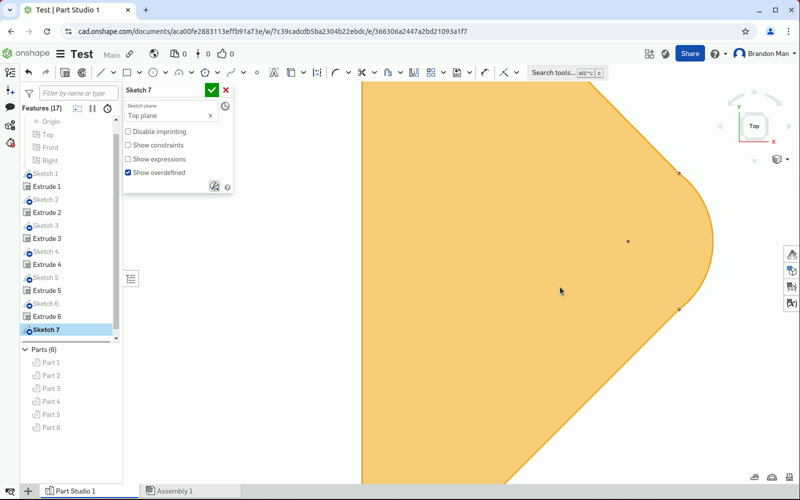
scroll(-6)
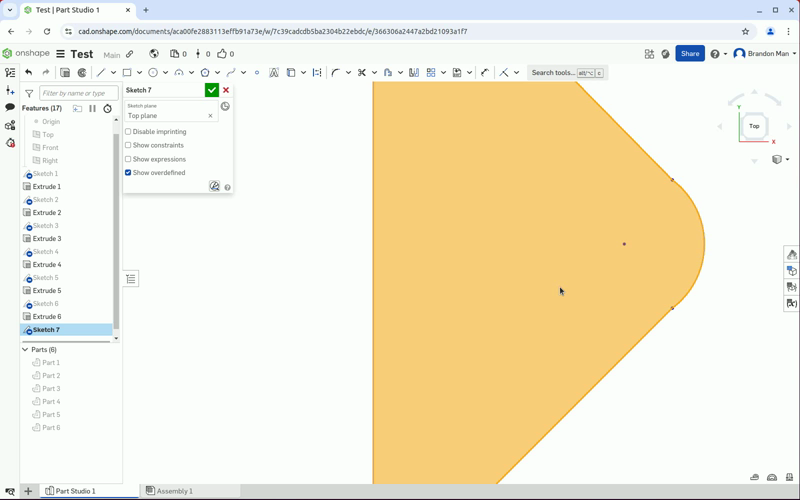
scroll(-6)
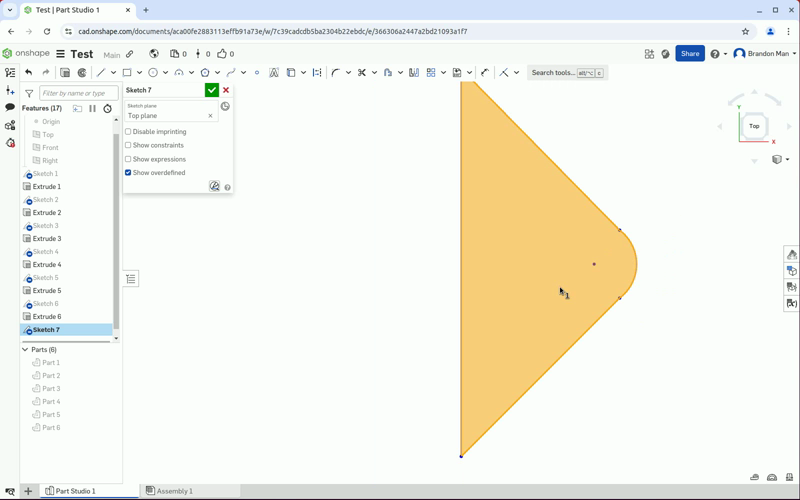
scroll(-6)
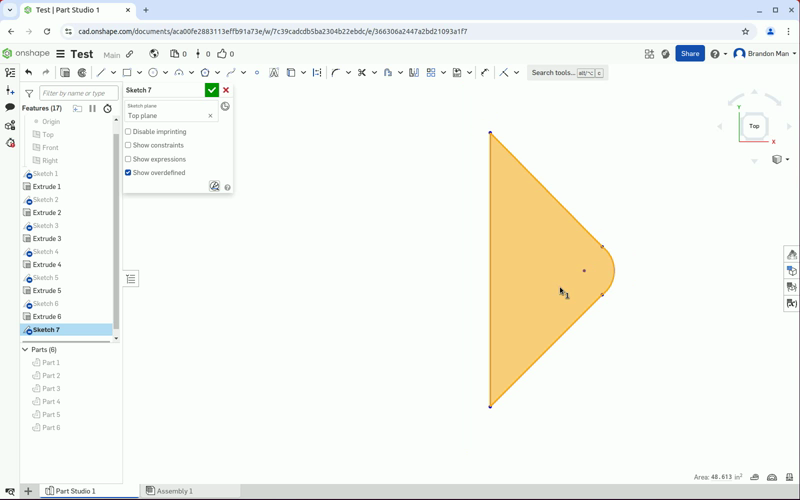
scroll(-6)
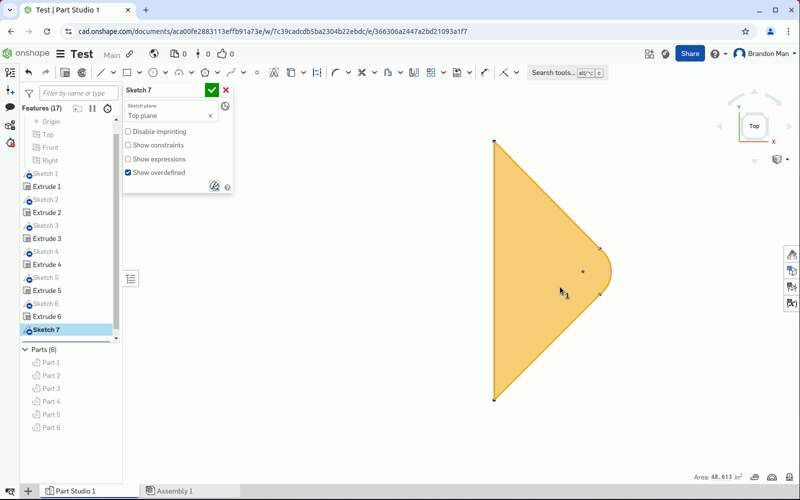
scroll(-6)
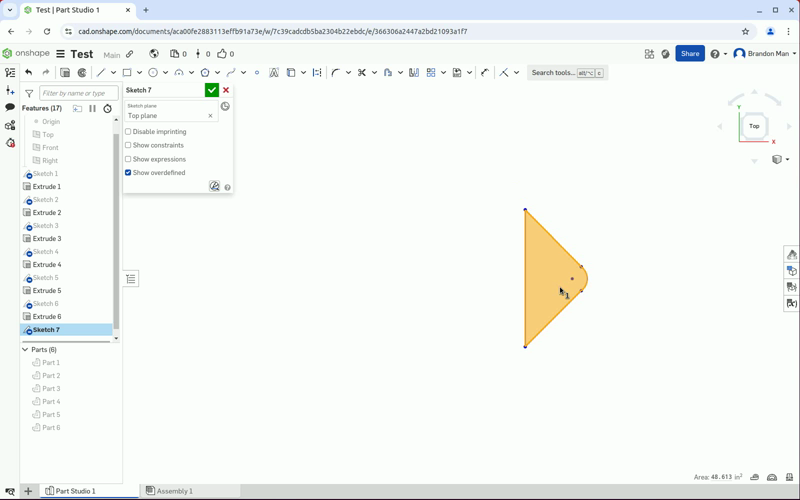
scroll(-6)
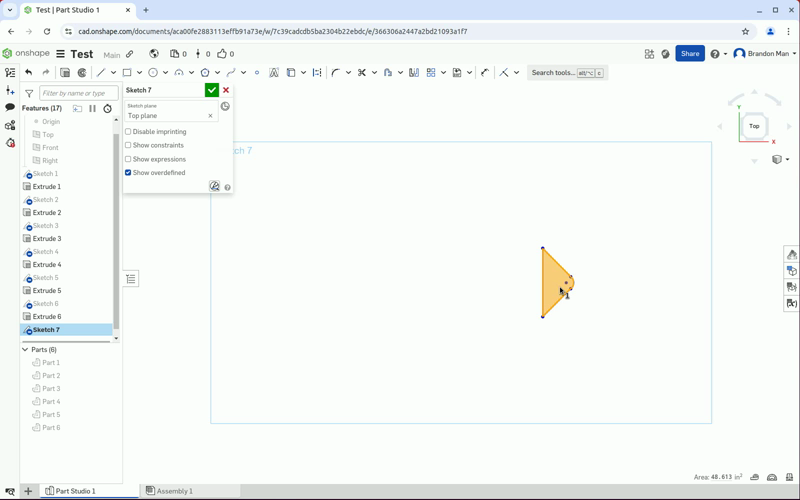
mouse_move(73, 352)
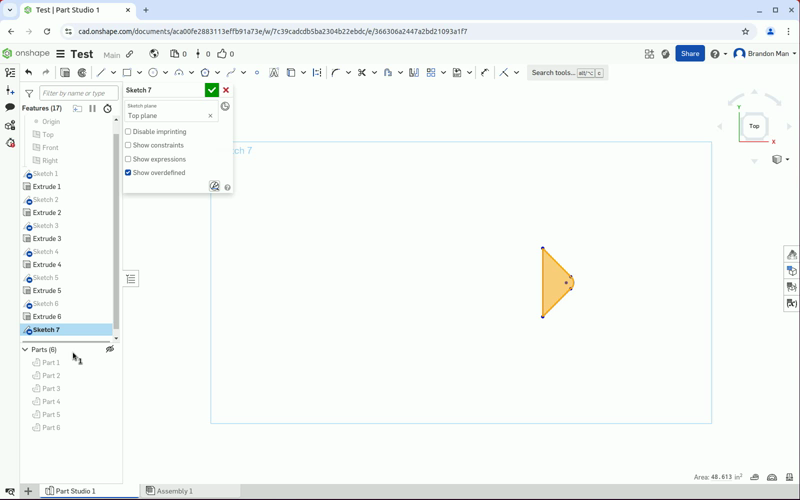
key(shift+y)
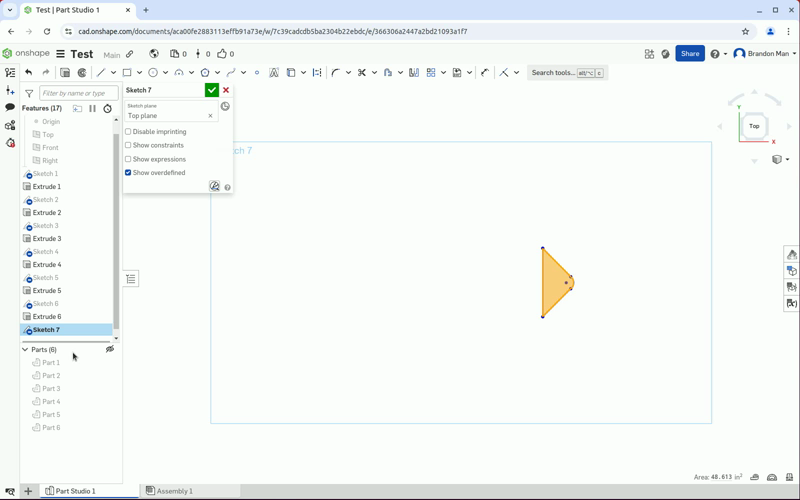
key(shift+e)
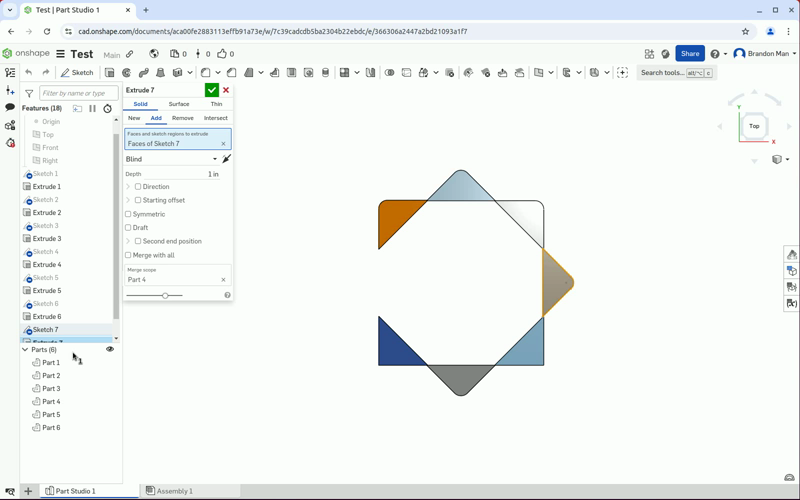
mouse_move(143, 106)
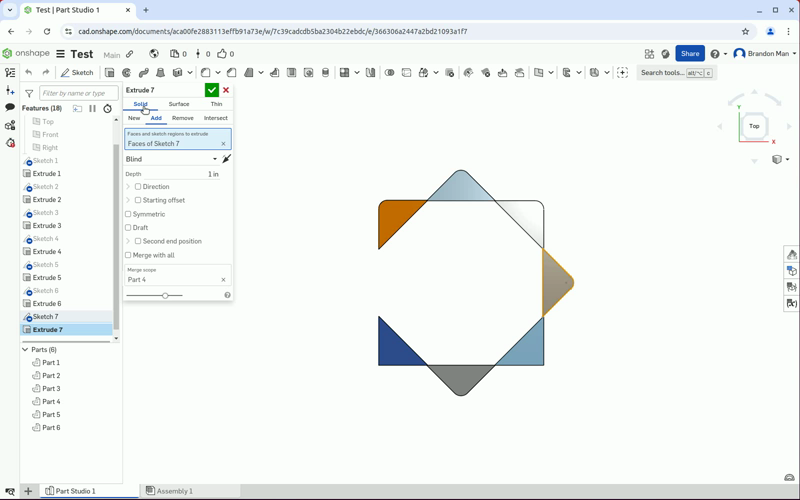
click(143, 106)
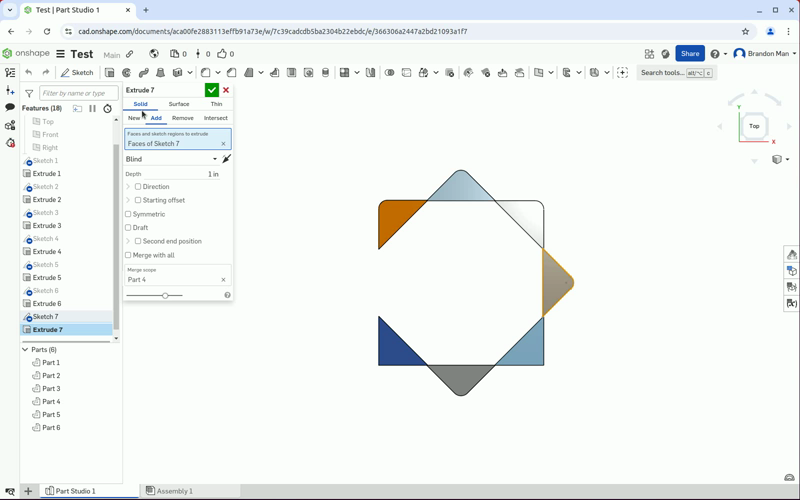
mouse_move(137, 120)
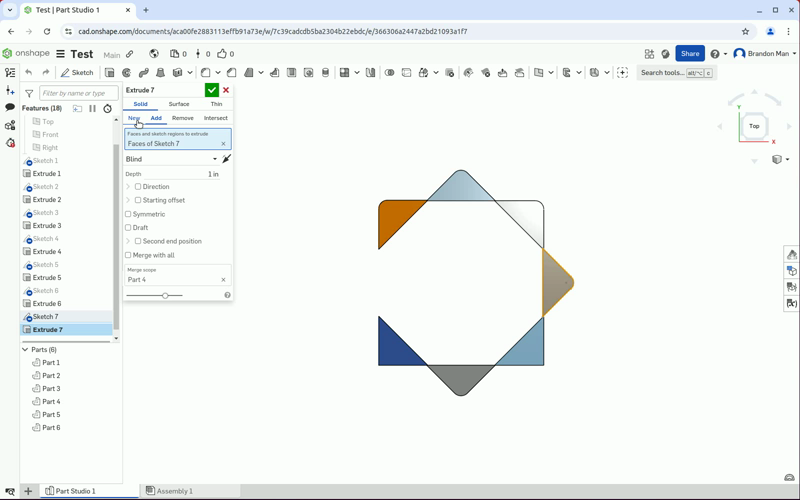
click(137, 120)
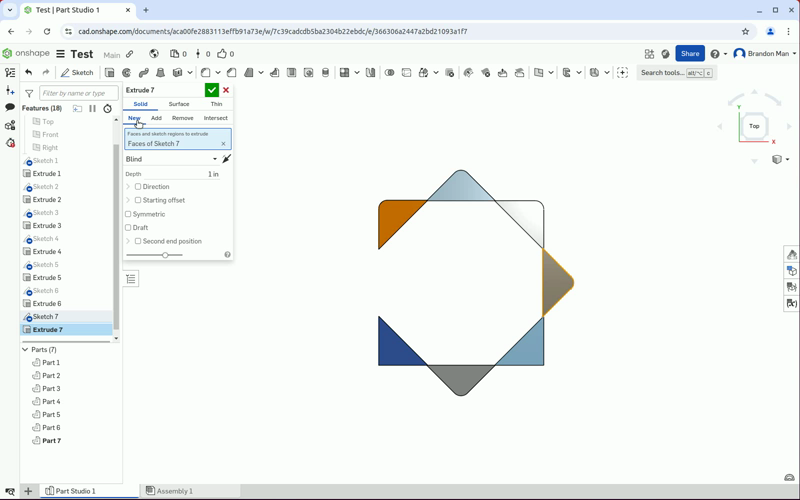
key(tab, 4)
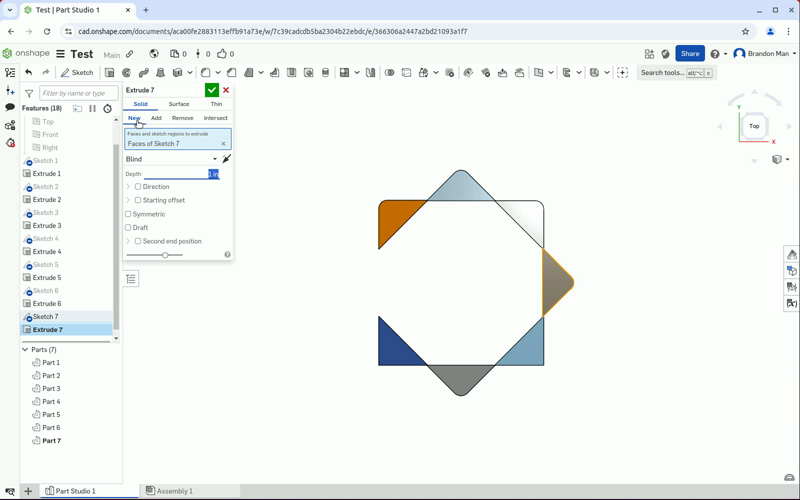
text(2.166)
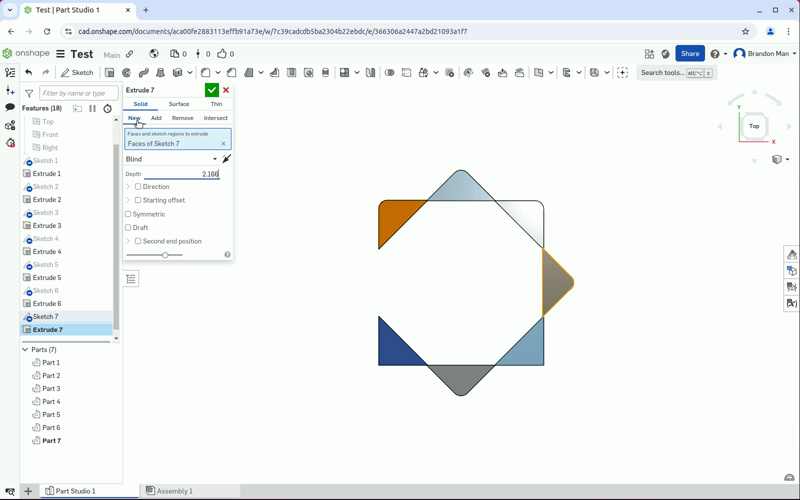
key(enter)
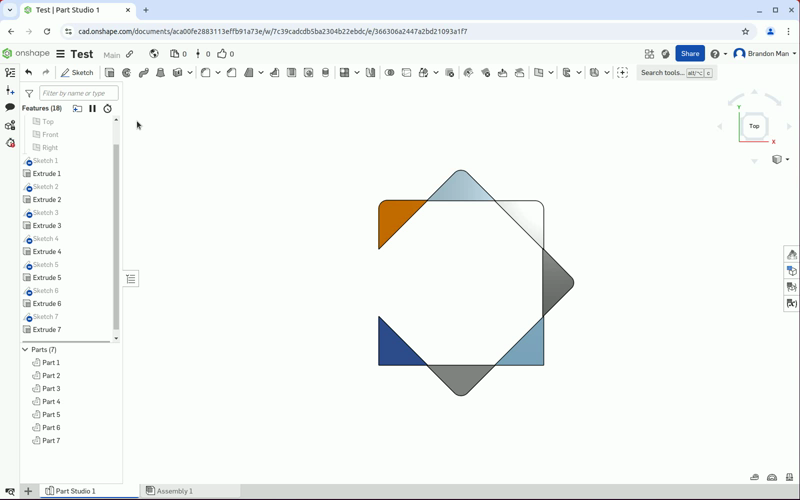
key(shift+h)
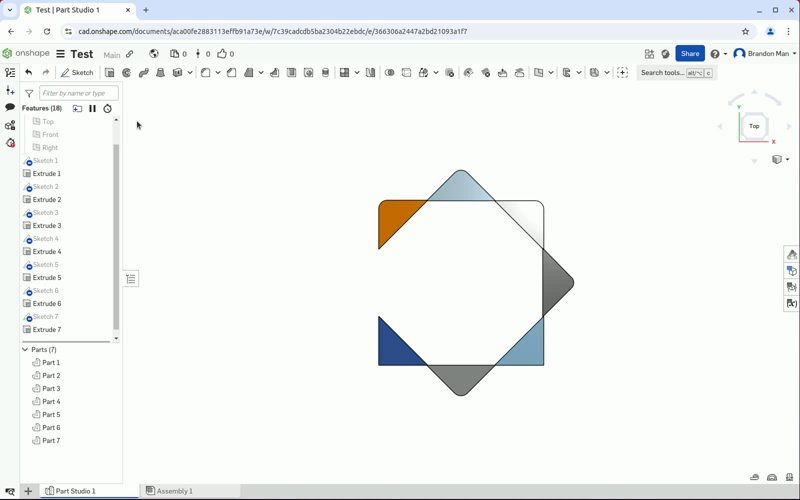
key(shift+h)
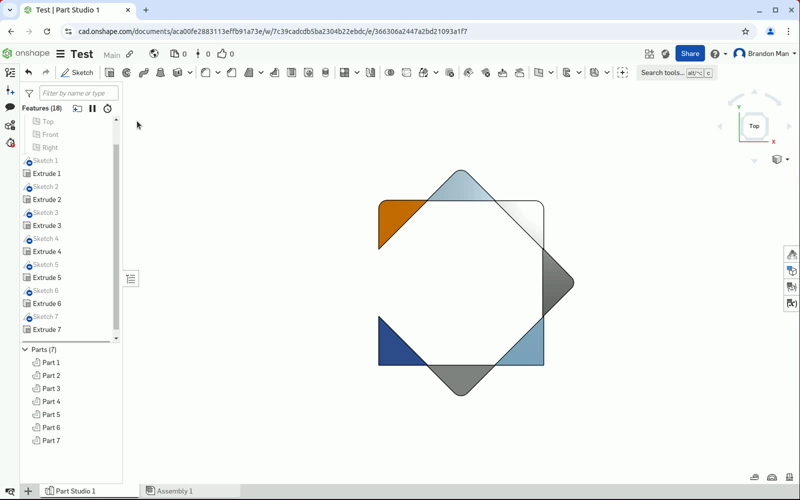
mouse_move(69, 163)
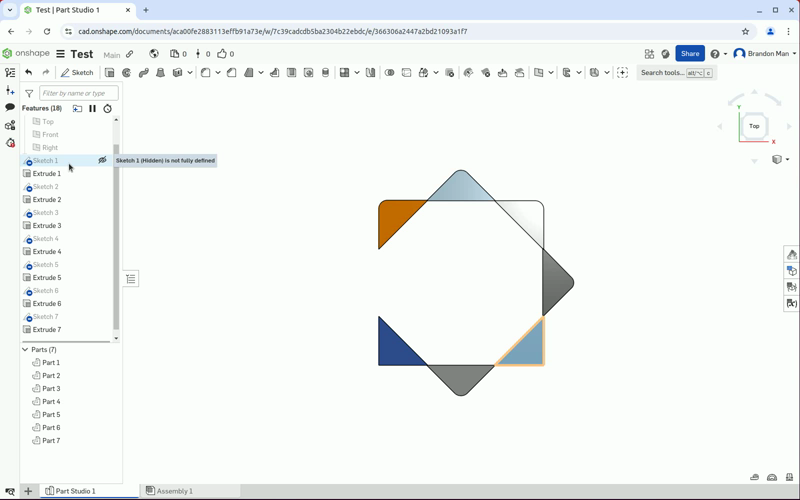
click(69, 163)
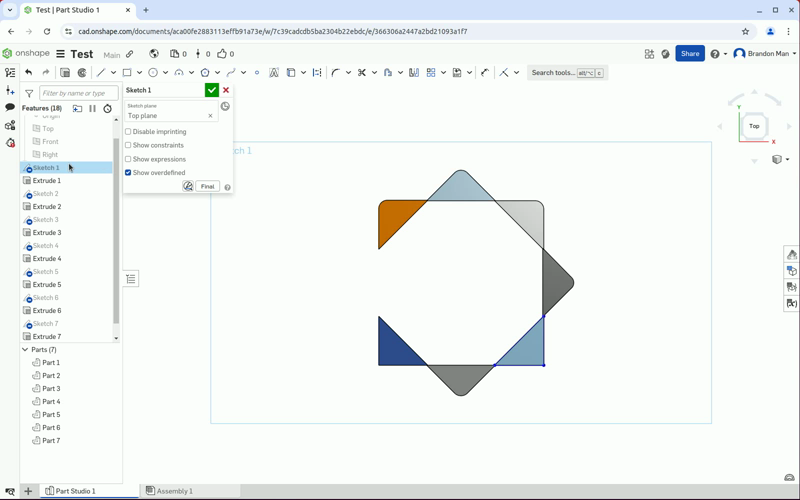
mouse_move(229, 92)
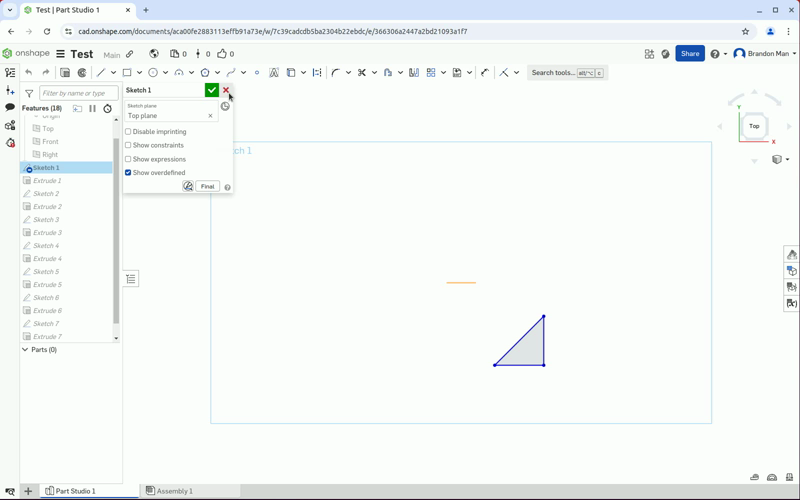
click(229, 92)
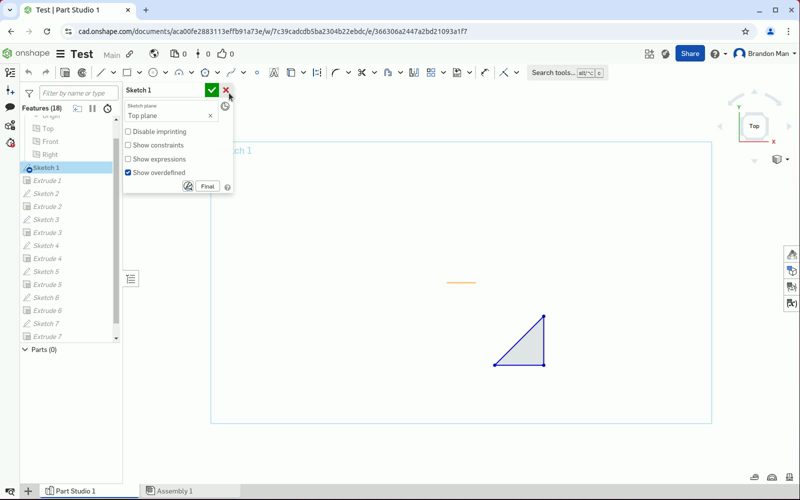
key(shift+s)
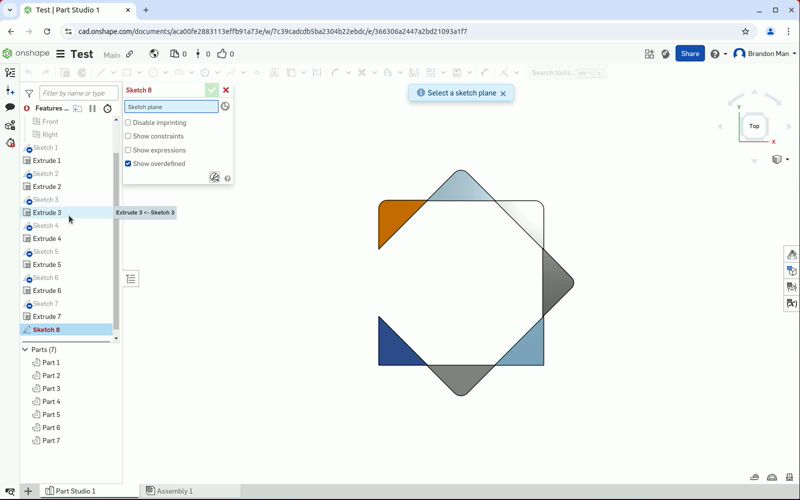
scroll(3)
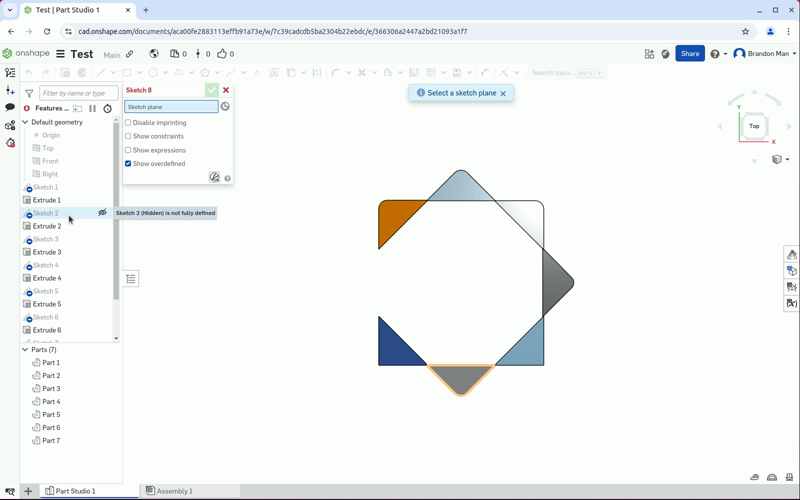
mouse_move(69, 150)
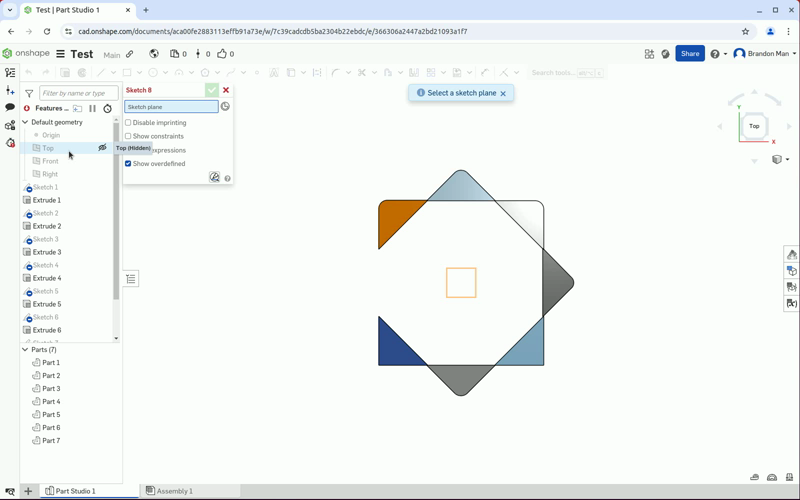
click(69, 150)
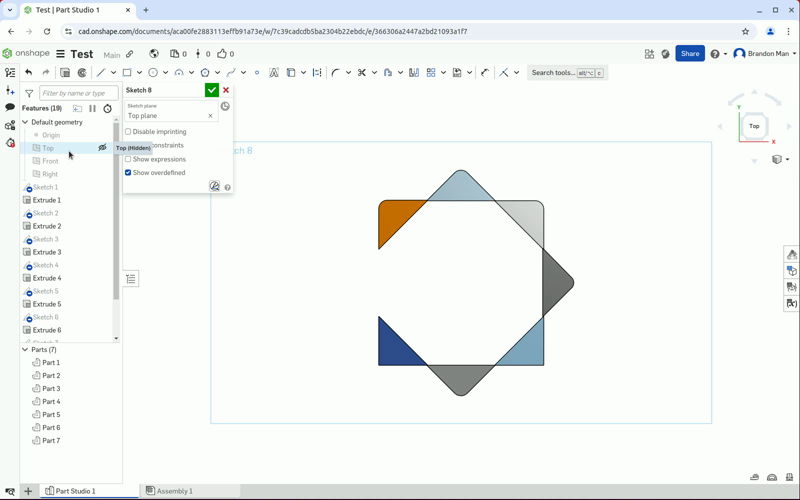
mouse_move(73, 352)
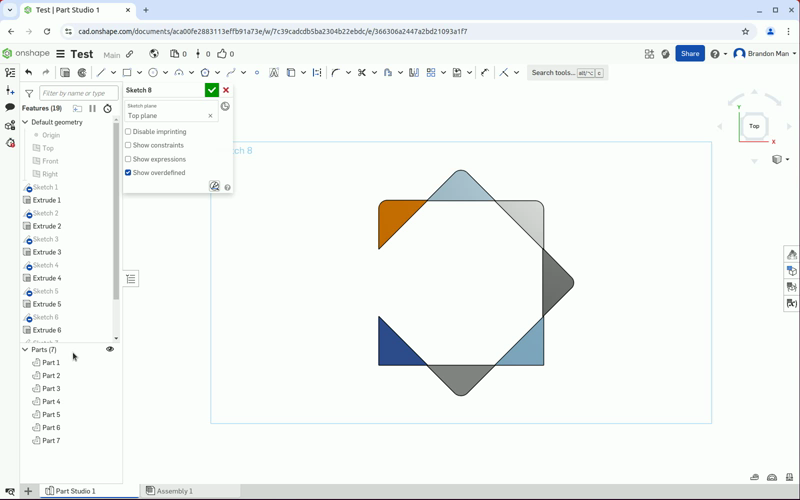
key(y)
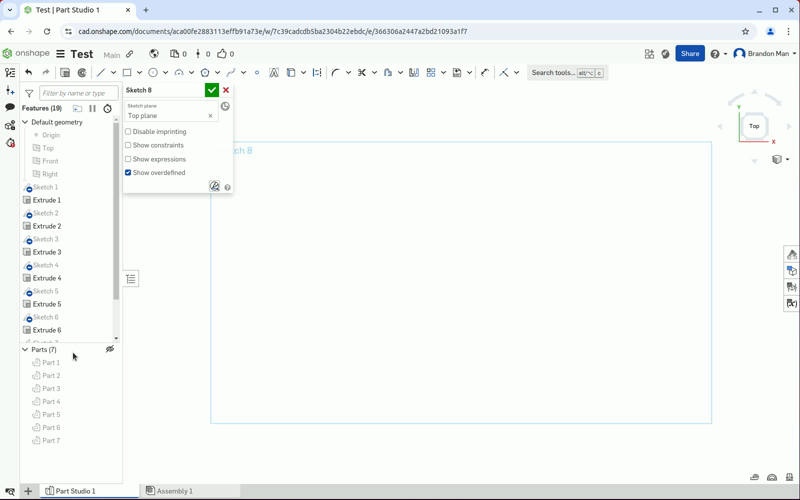
key(l)
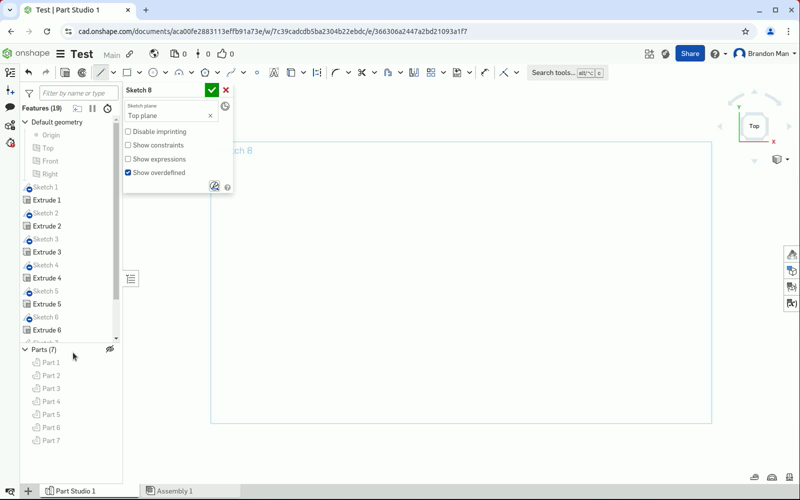
key_down(shift)
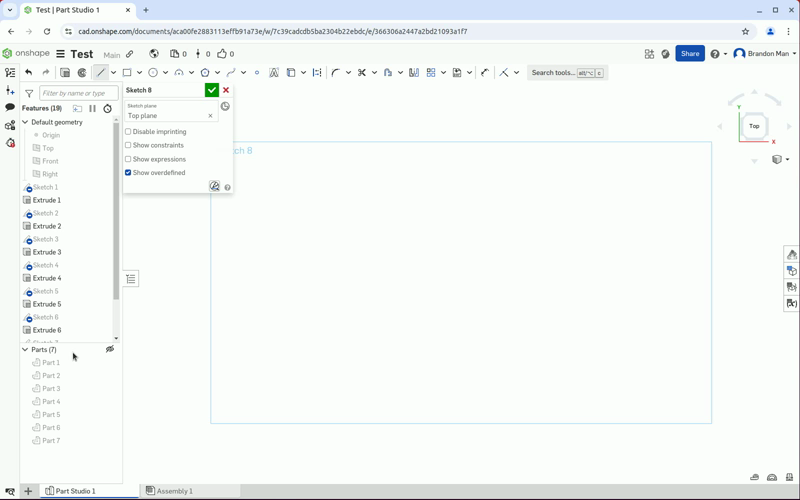
mouse_move(350, 288)
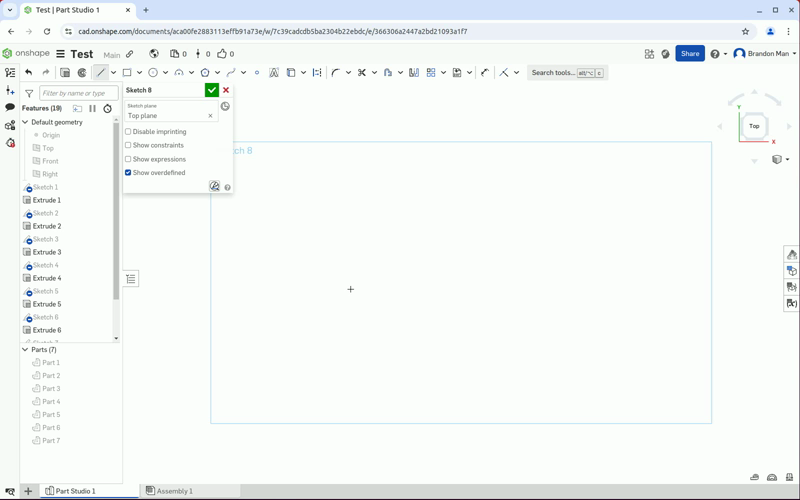
click(350, 288)
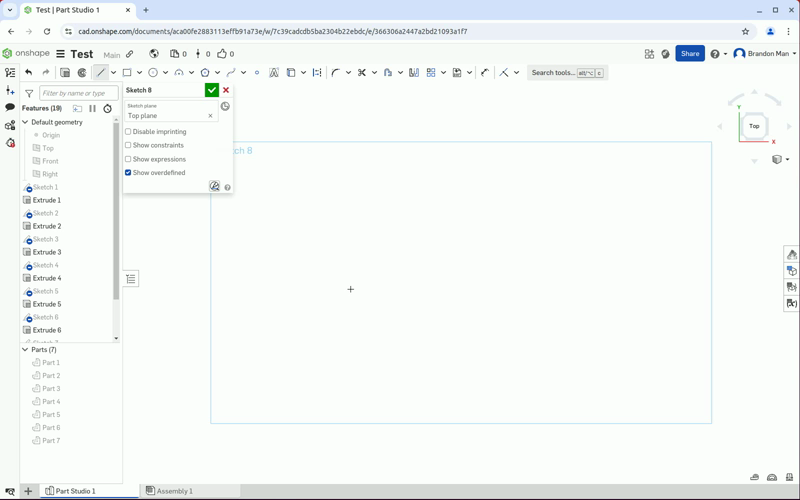
key_up(shift)
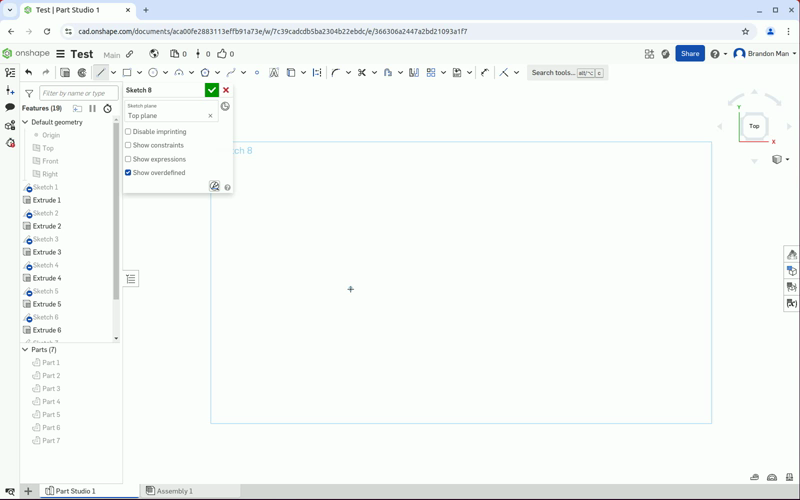
key_down(shift)
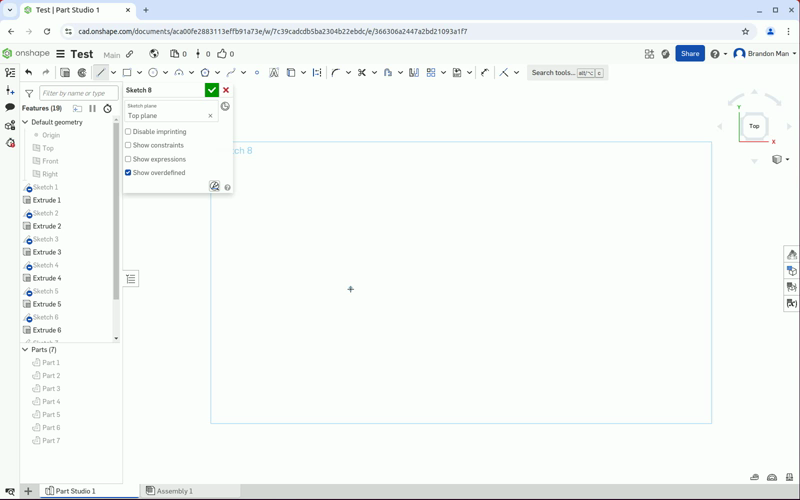
mouse_move(380, 288)
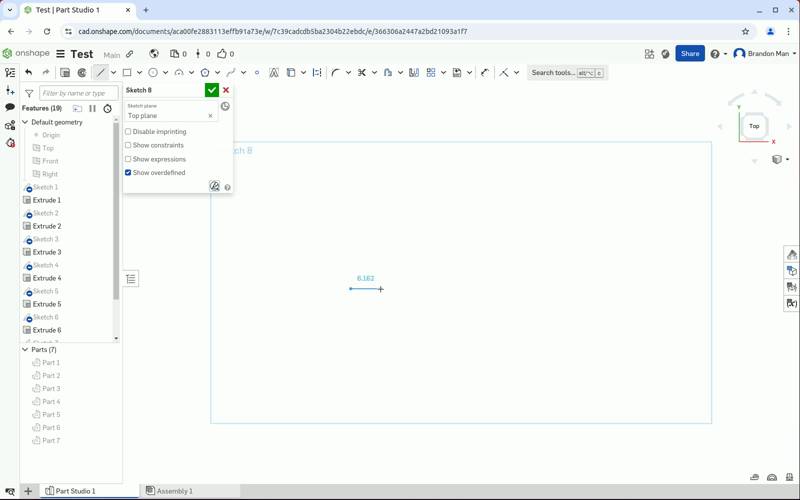
mouse_move(379, 317)
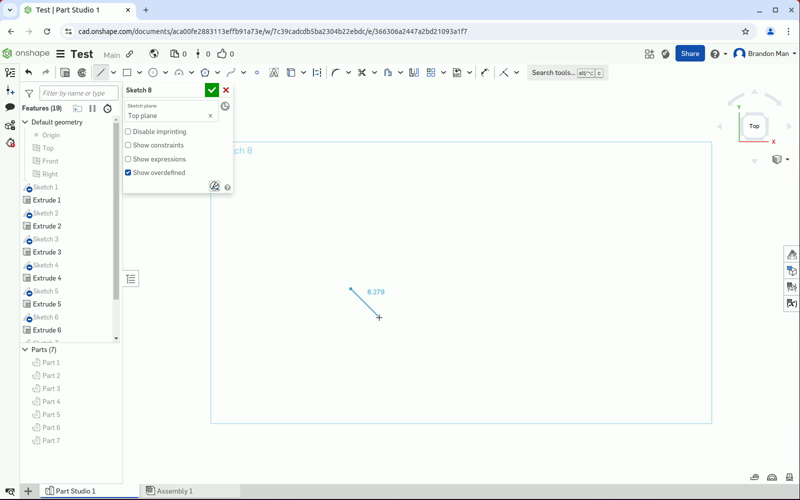
click(379, 317)
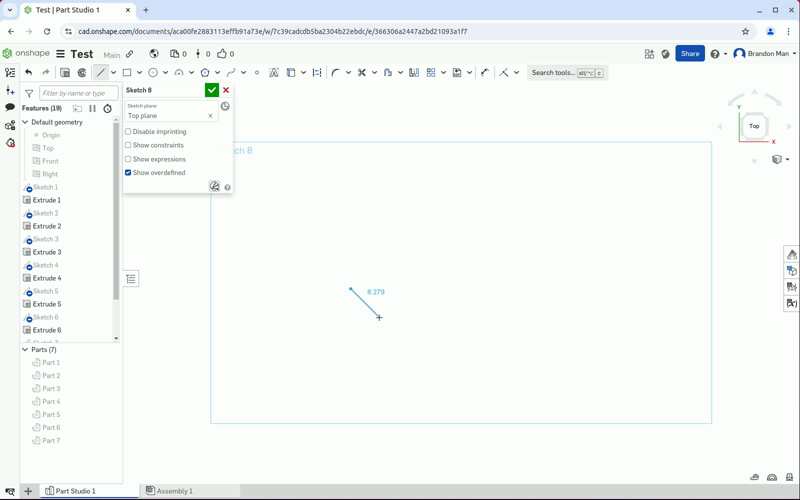
key_up(shift)
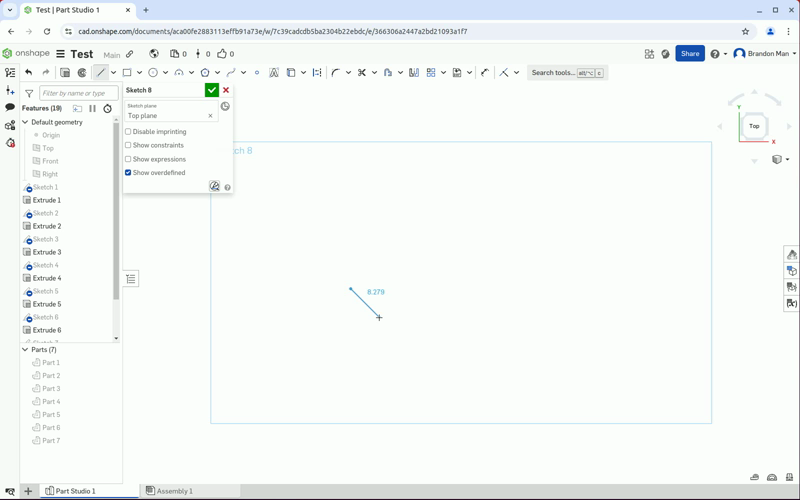
key_down(shift)
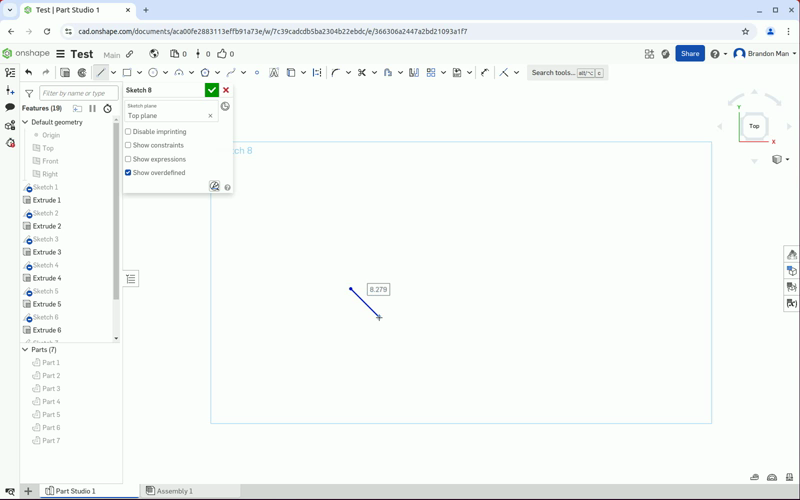
mouse_move(379, 248)
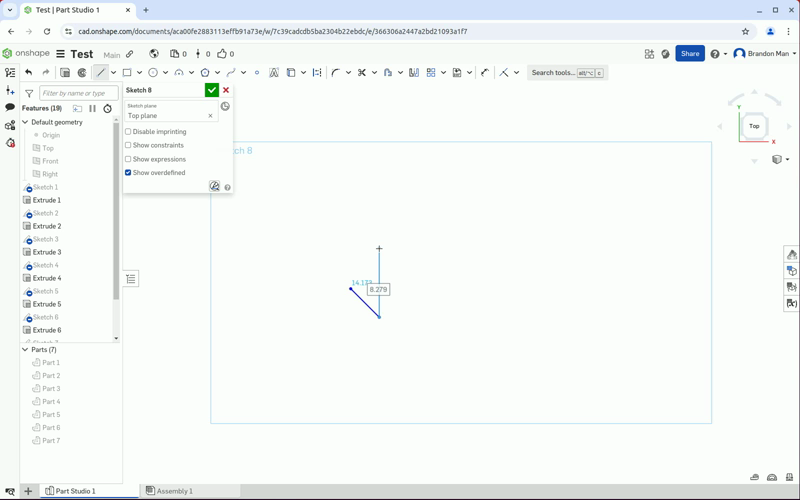
click(379, 248)
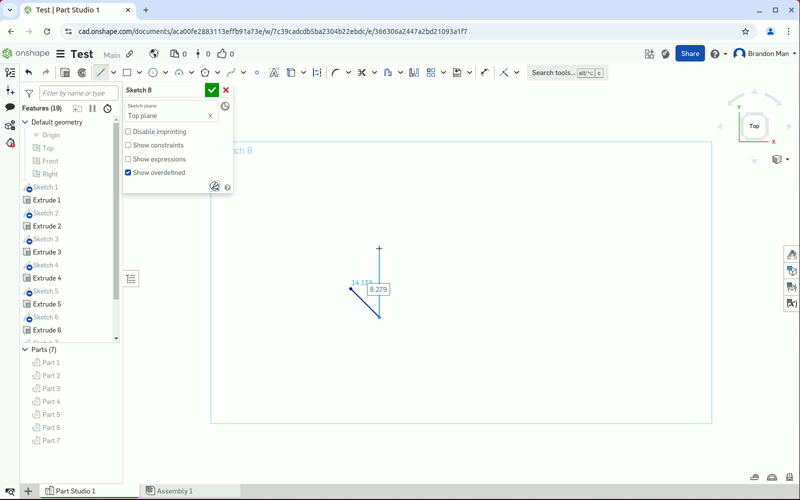
key_up(shift)
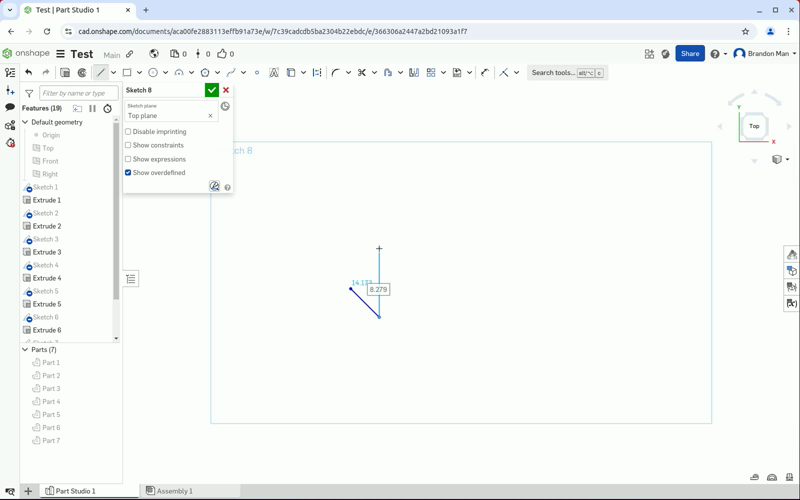
key_down(shift)
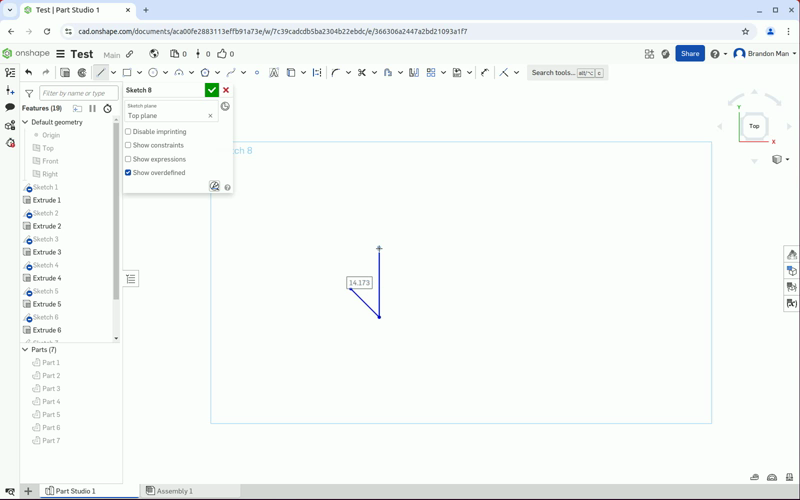
mouse_move(409, 248)
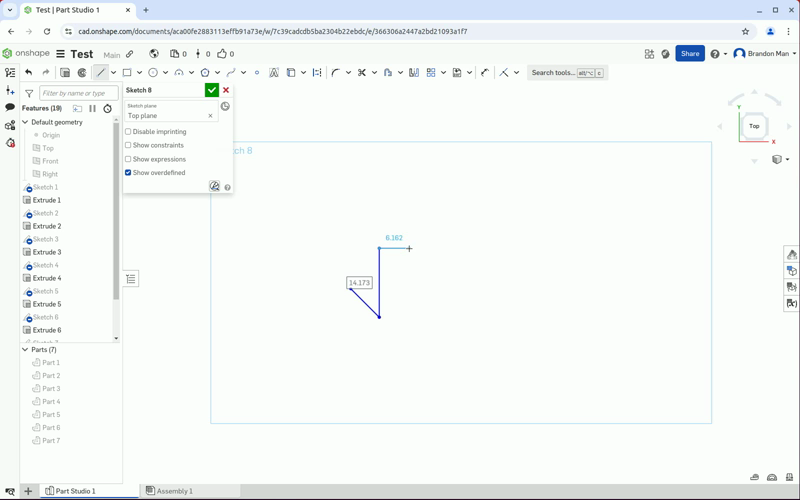
mouse_move(350, 276)
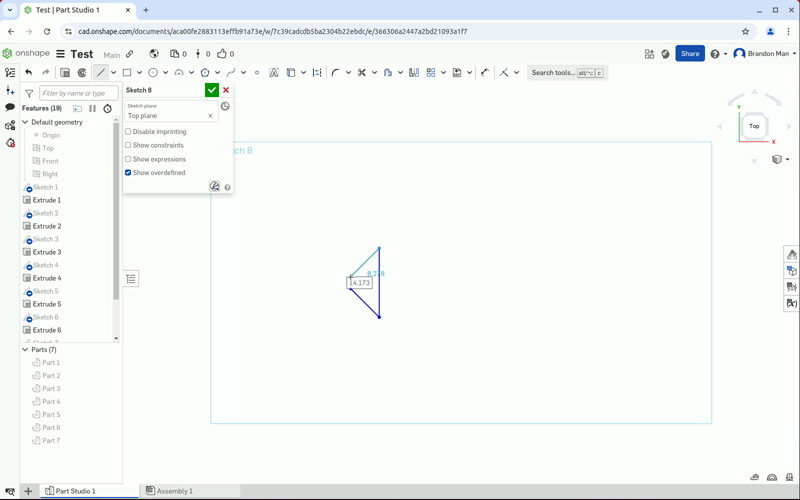
click(350, 276)
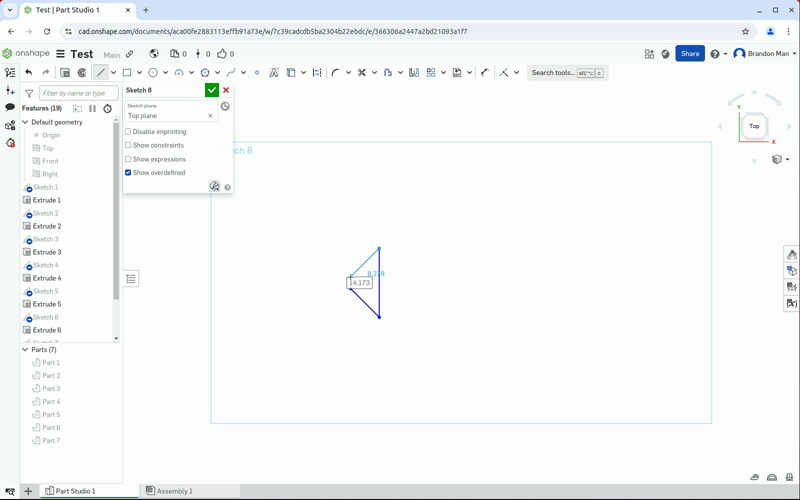
key_up(shift)
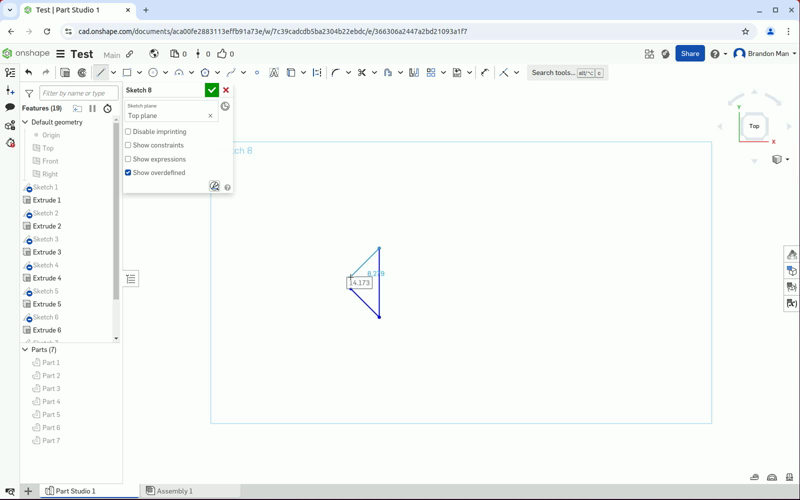
key(esc)
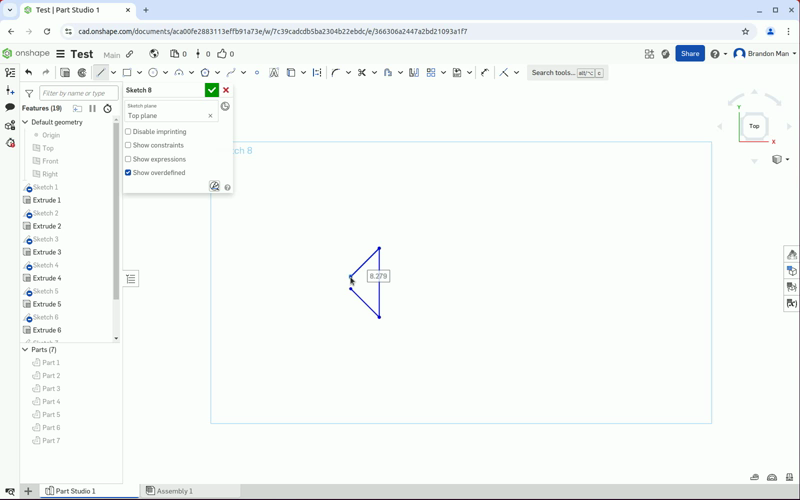
key(a)
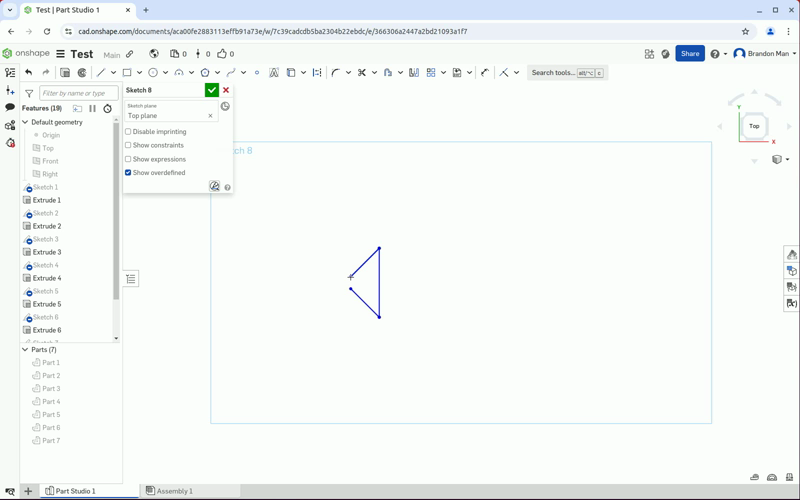
mouse_move(350, 276)
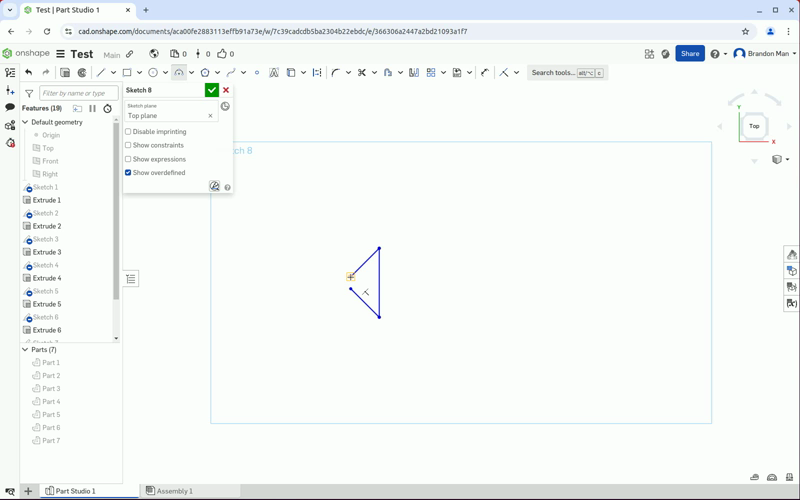
click(350, 276)
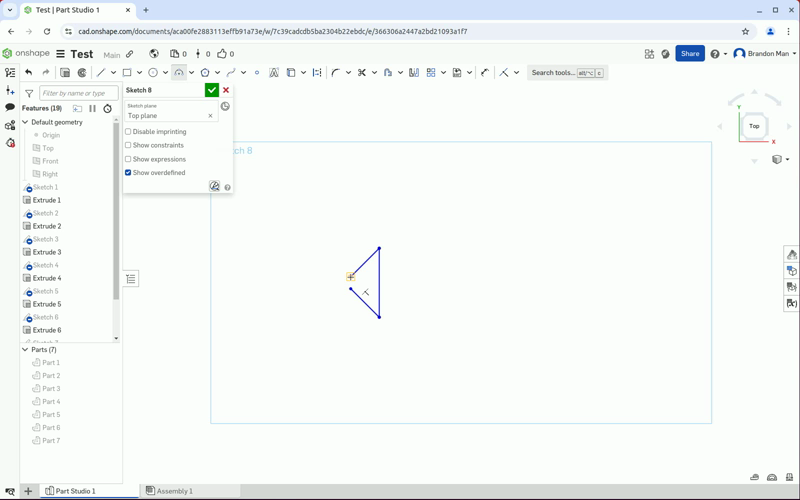
mouse_move(350, 288)
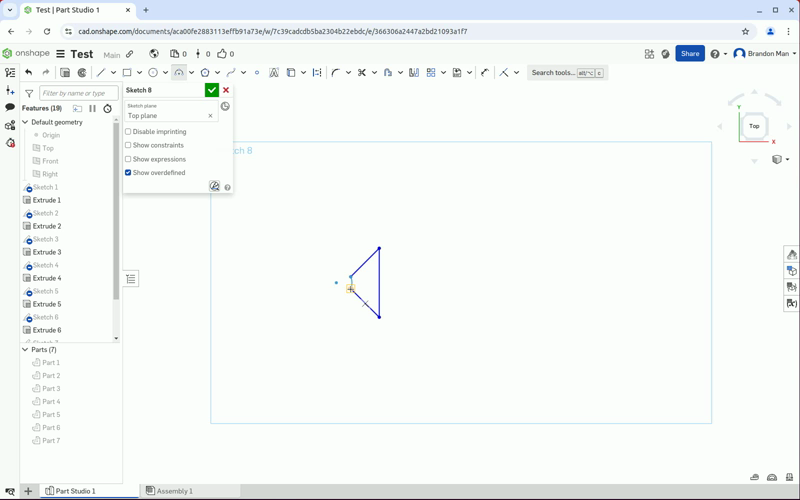
click(350, 288)
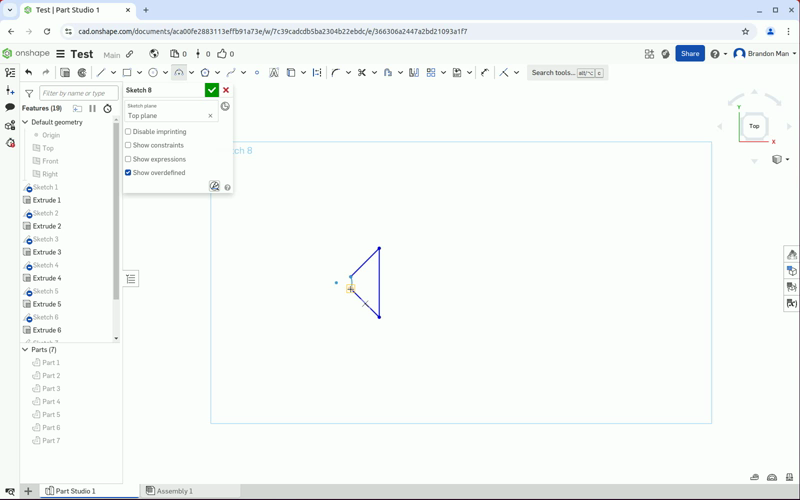
key_down(shift)
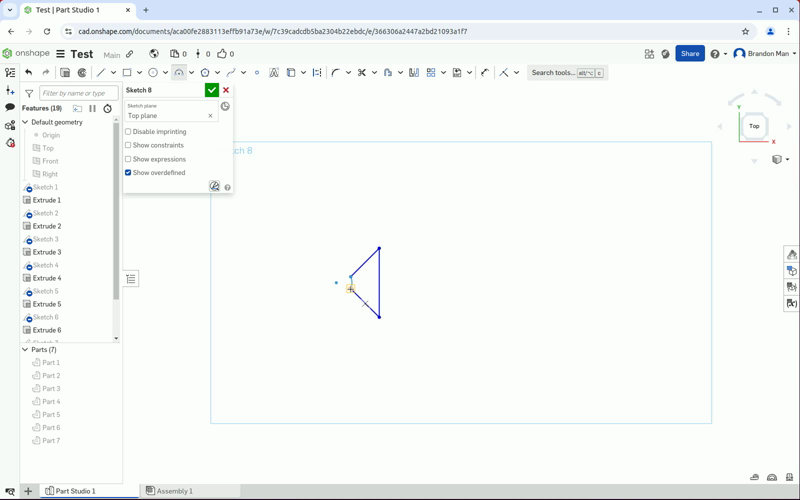
mouse_move(348, 282)
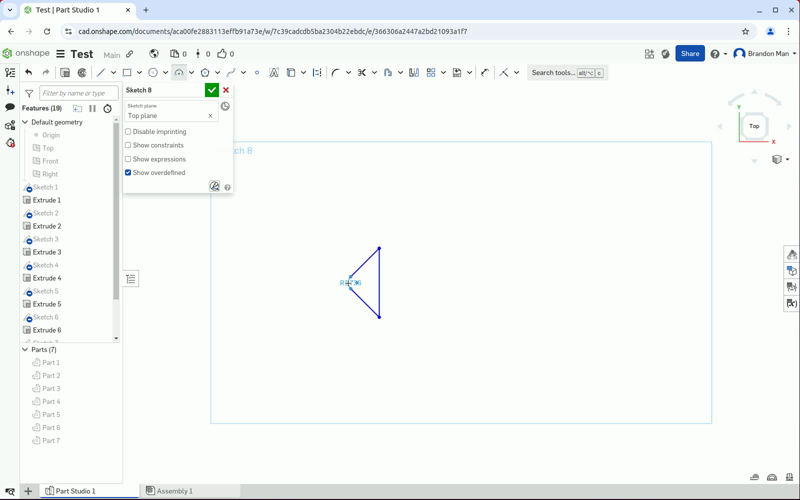
click(348, 282)
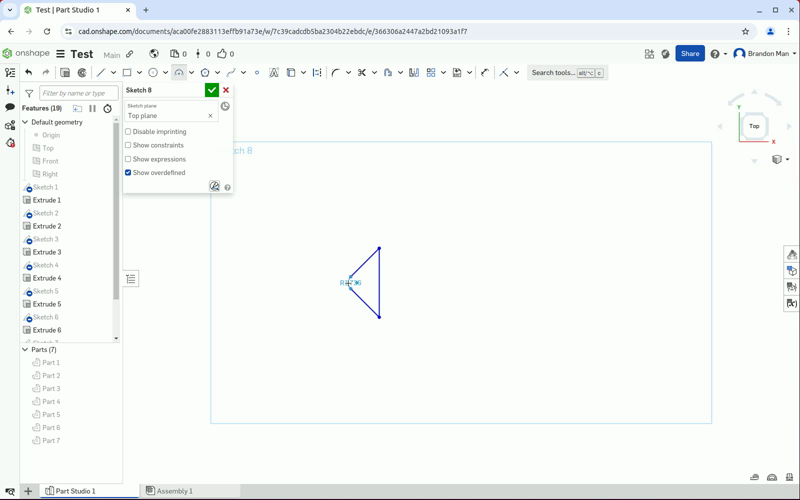
key_up(shift)
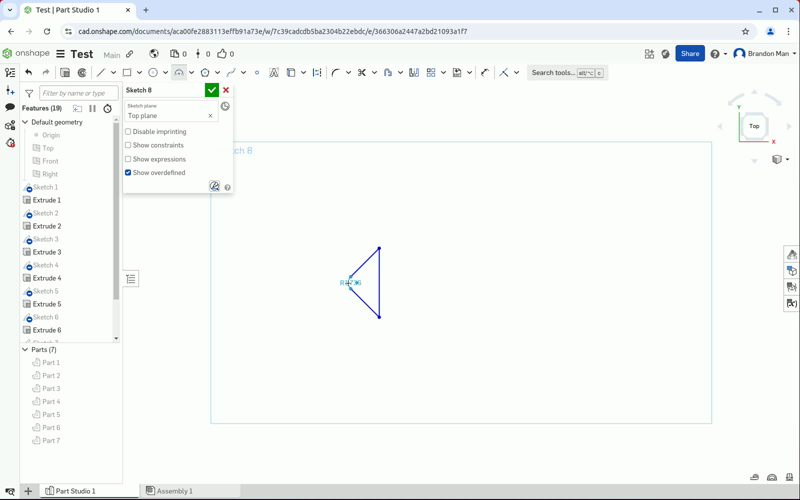
key(esc)
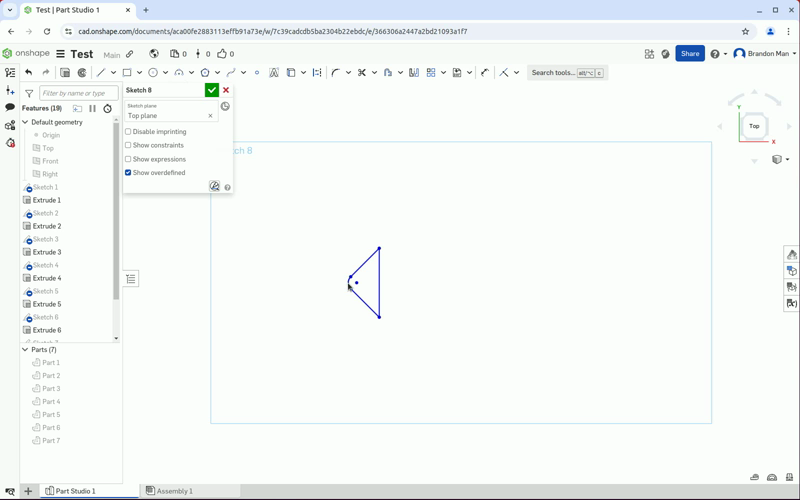
mouse_move(357, 274)
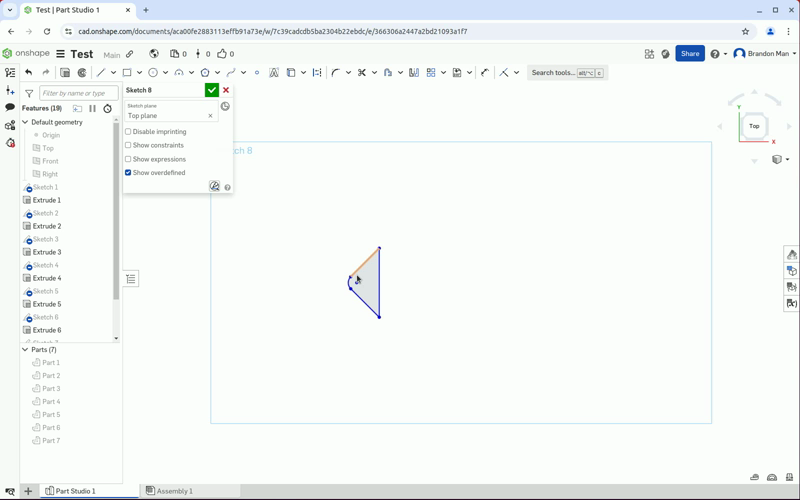
scroll(6)
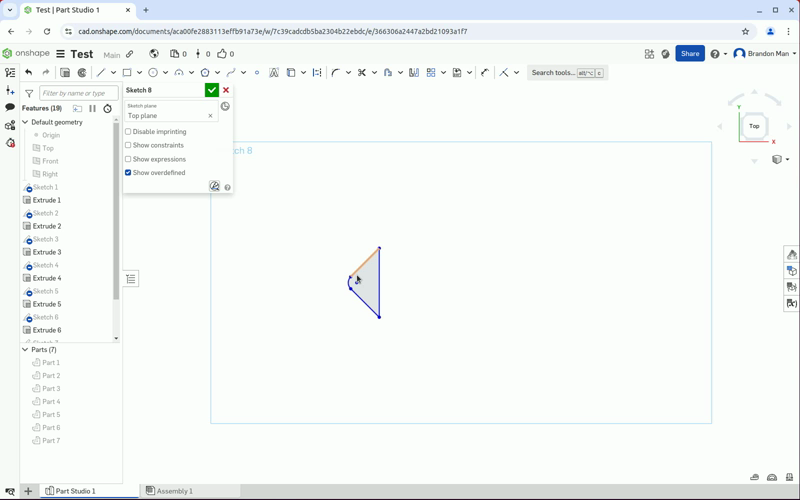
scroll(6)
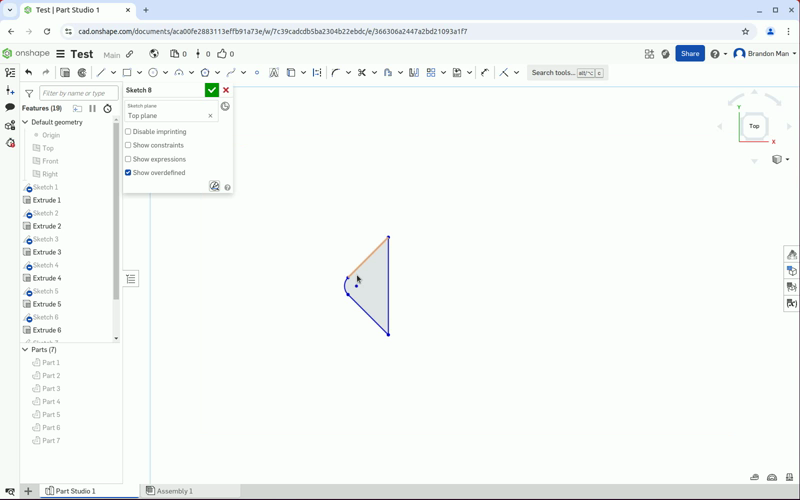
scroll(6)
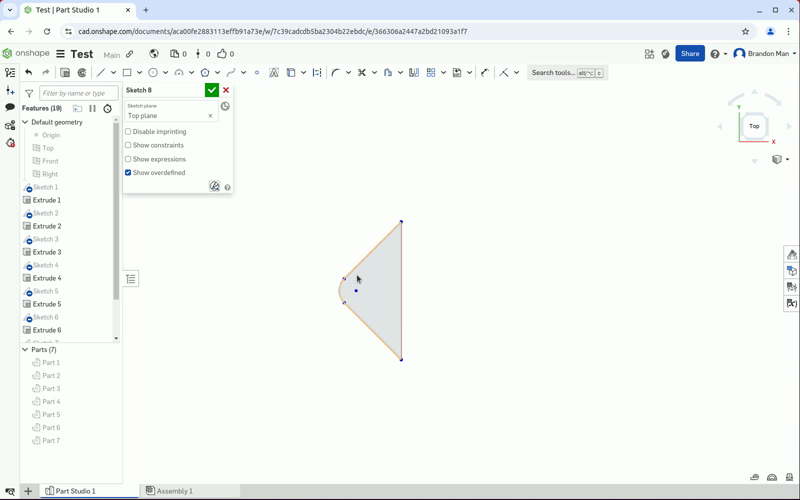
scroll(6)
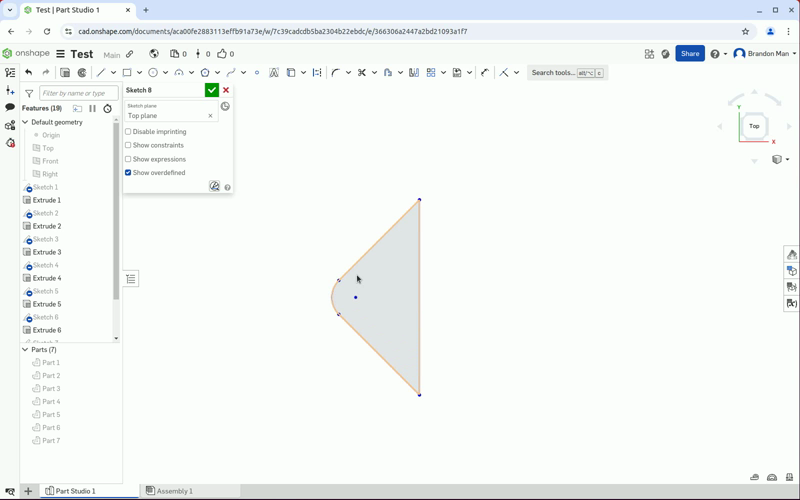
scroll(6)
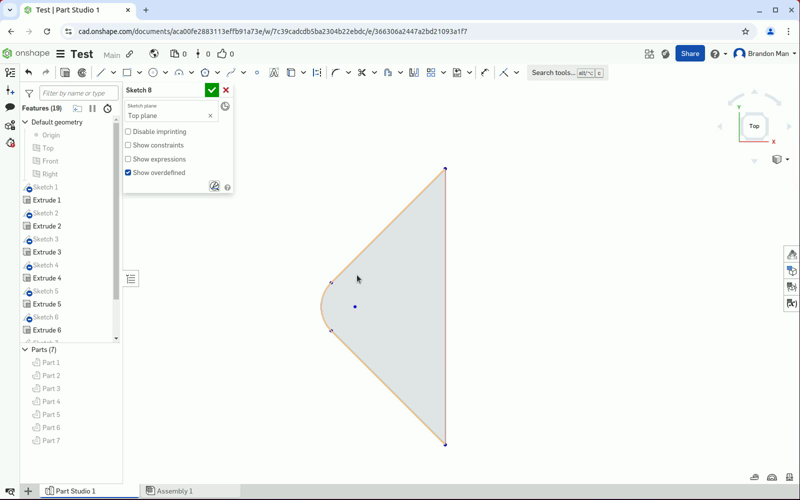
scroll(6)
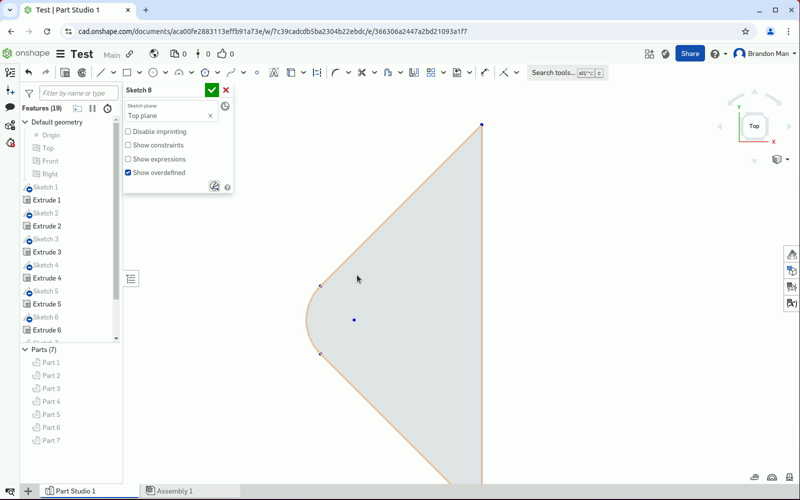
scroll(6)
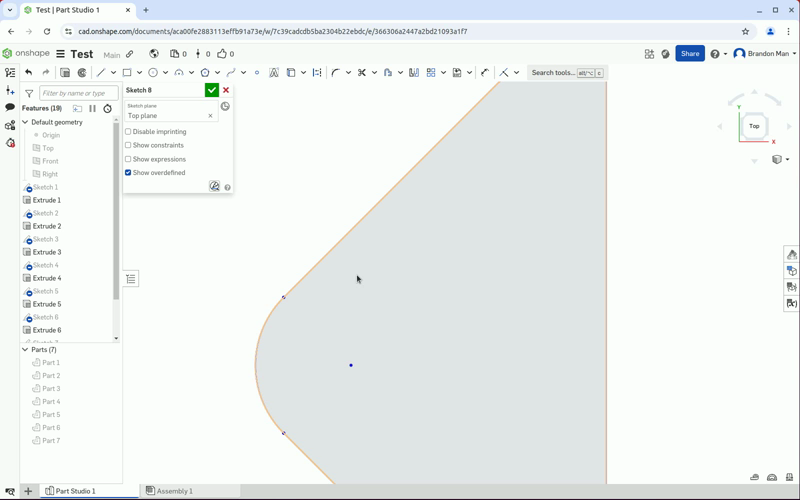
click(357, 274)
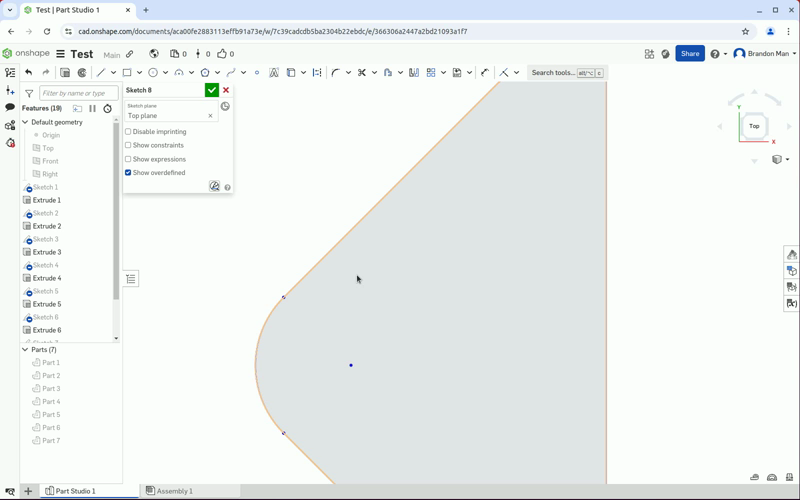
scroll(-6)
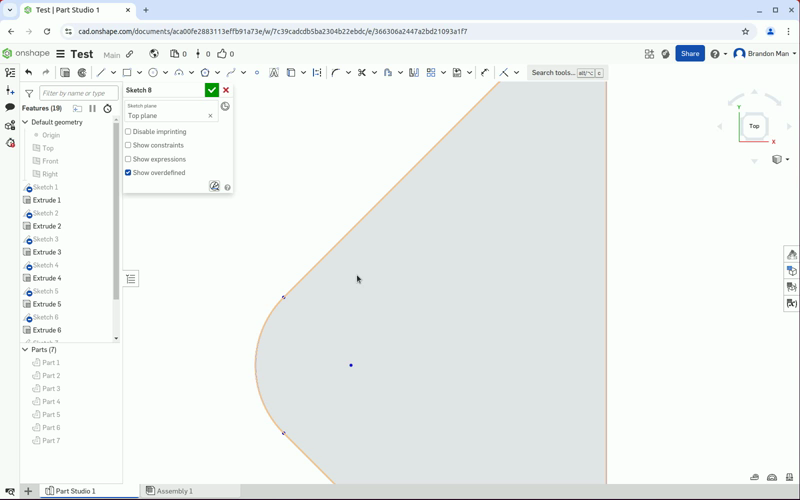
scroll(-6)
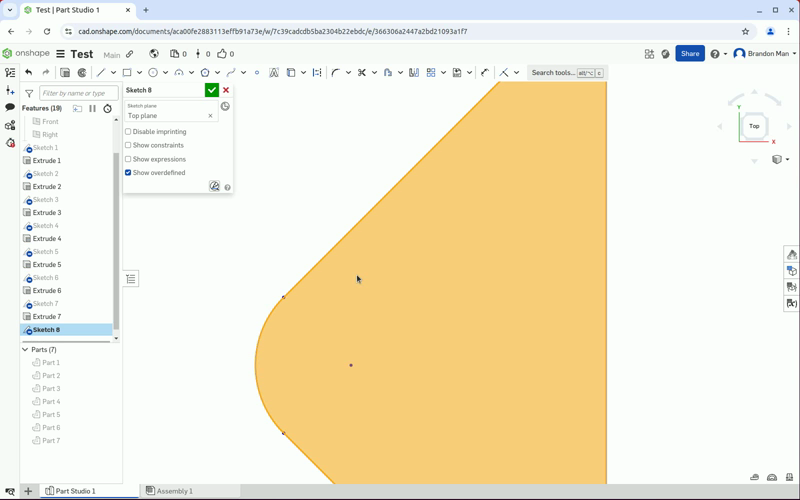
scroll(-6)
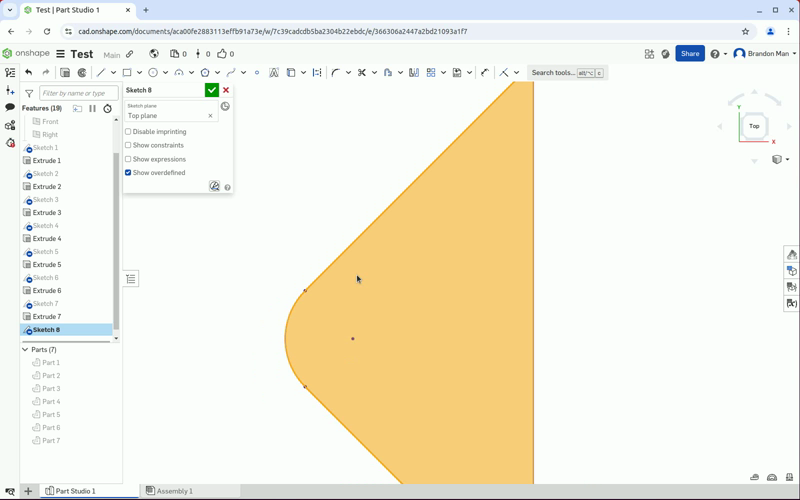
scroll(-6)
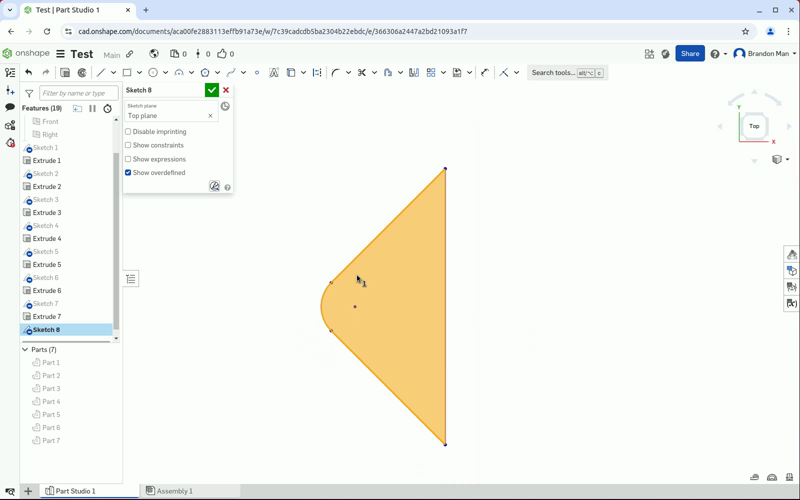
scroll(-6)
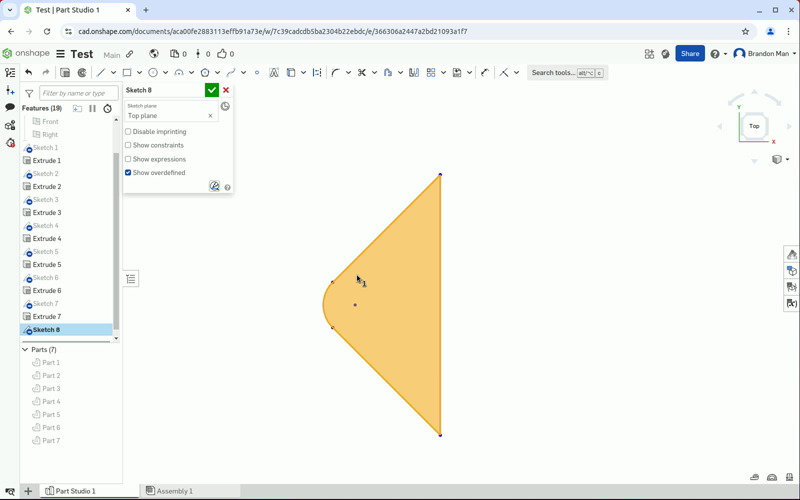
scroll(-6)
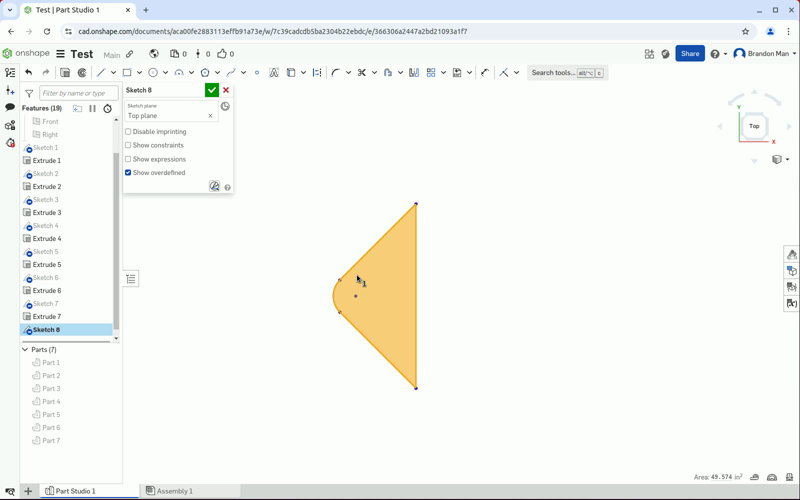
scroll(-6)
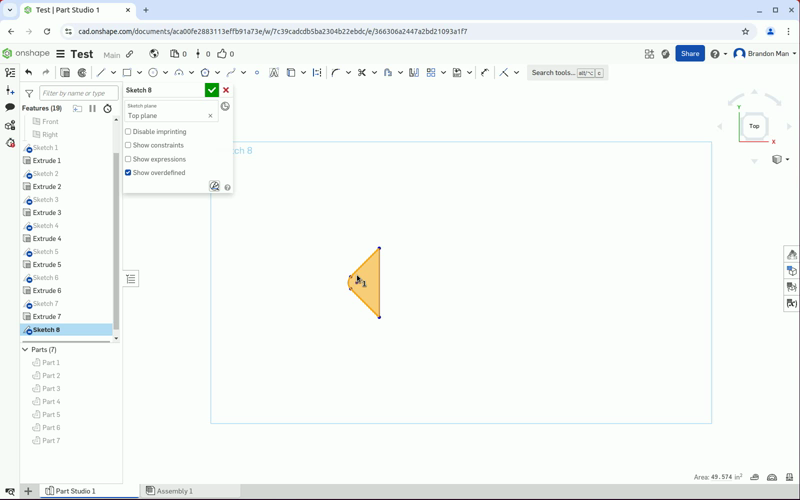
mouse_move(73, 352)
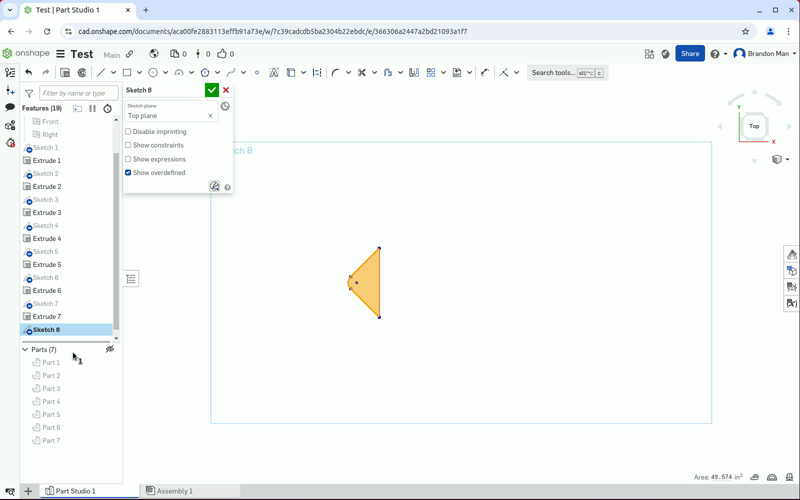
key(shift+y)
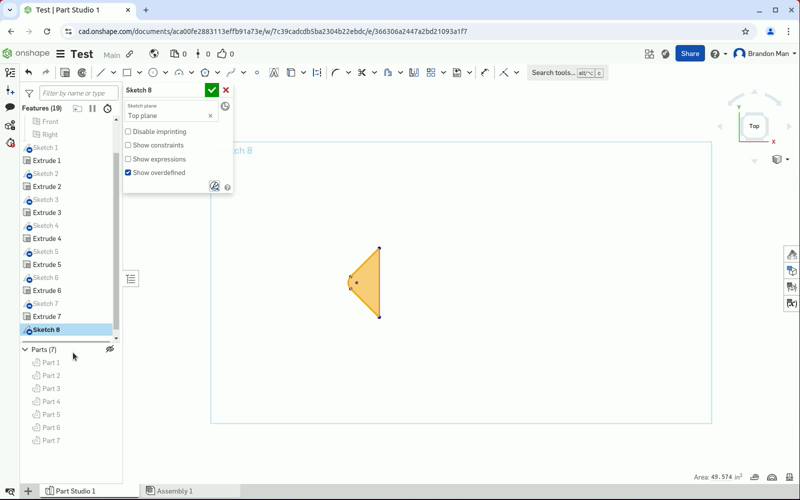
key(shift+e)
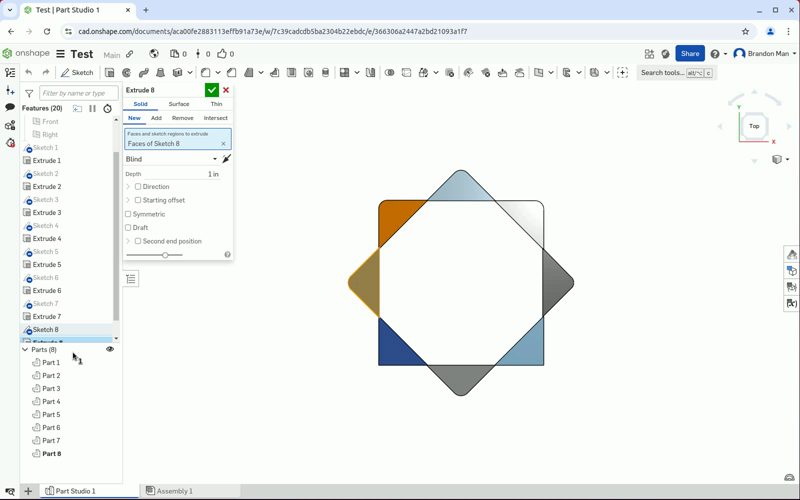
mouse_move(143, 106)
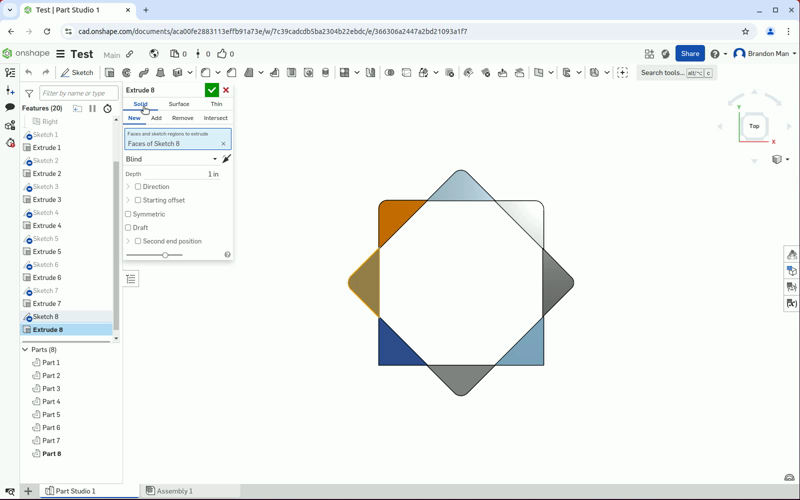
click(143, 106)
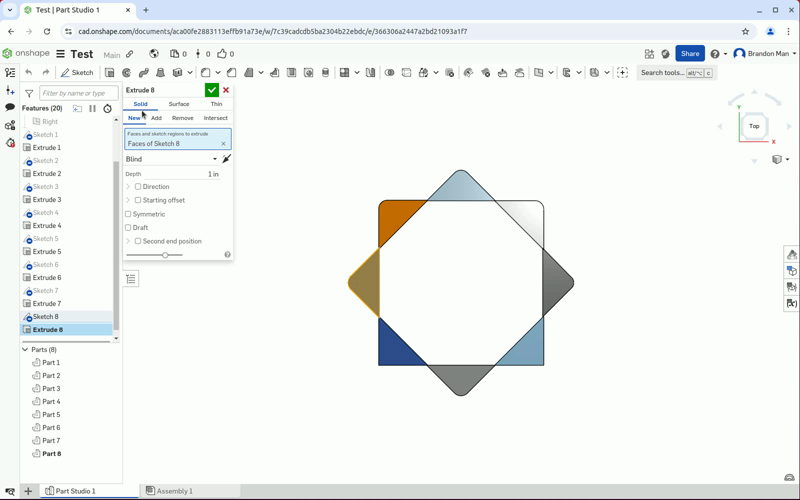
mouse_move(137, 120)
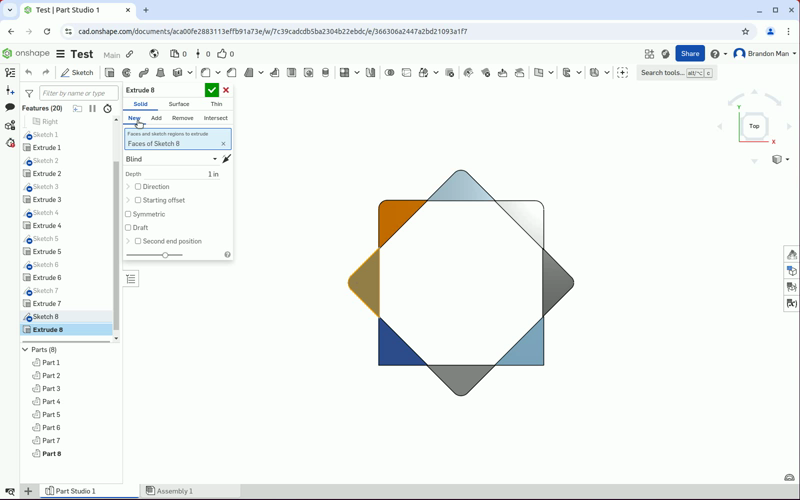
click(137, 120)
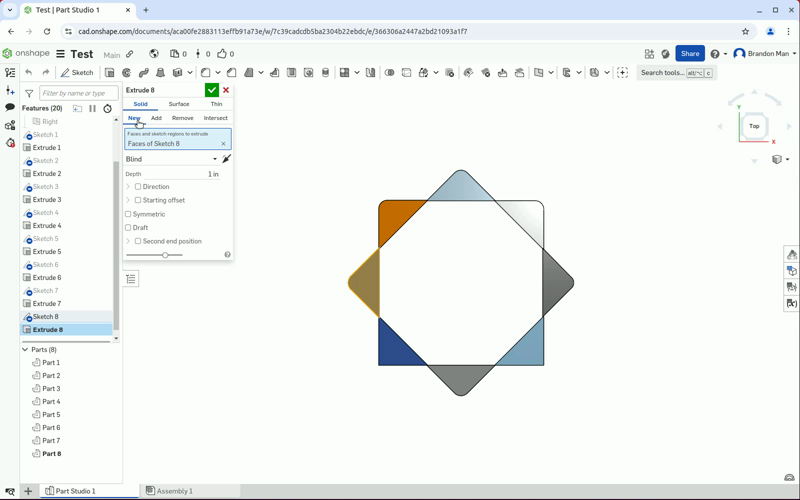
key(tab, 4)
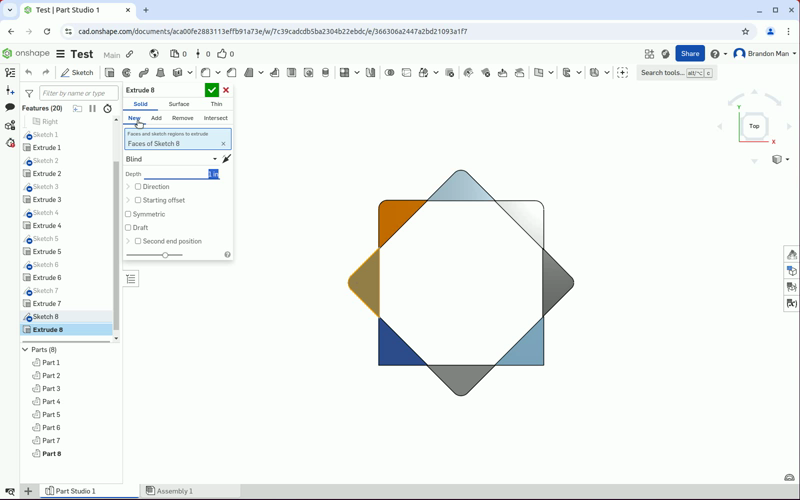
text(2.166)
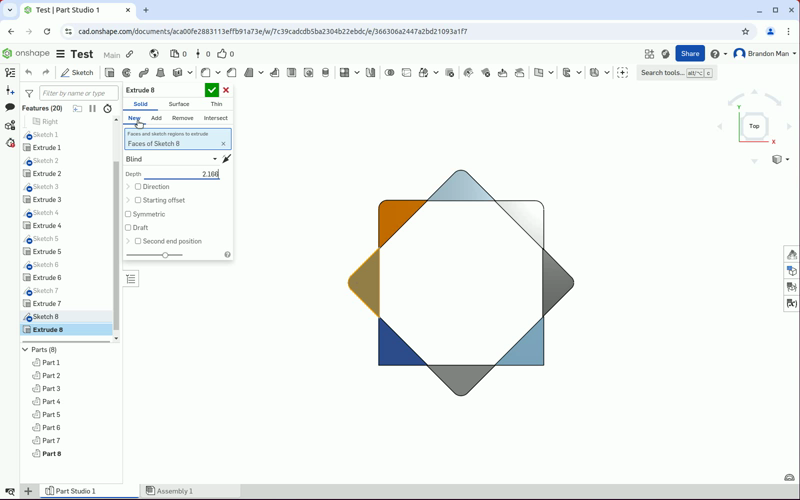
key(enter)
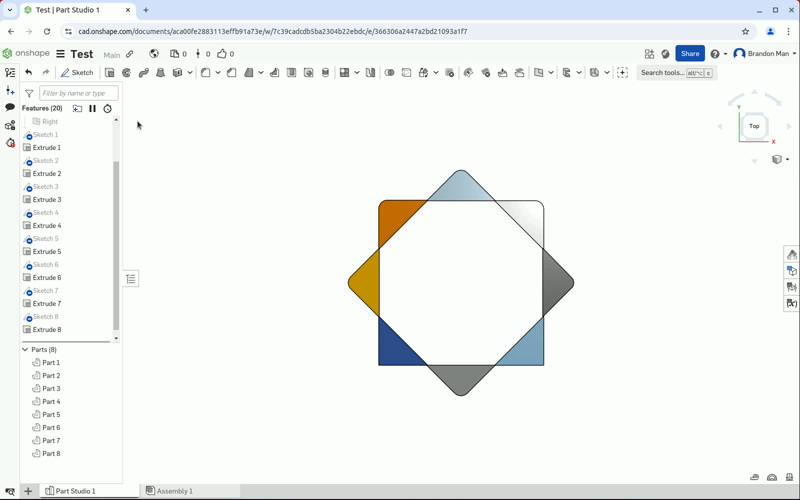
key(shift+h)
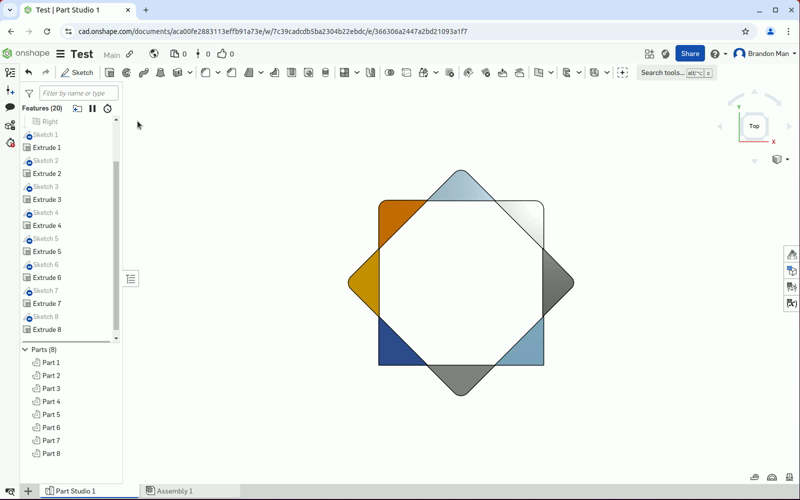
key(shift+h)
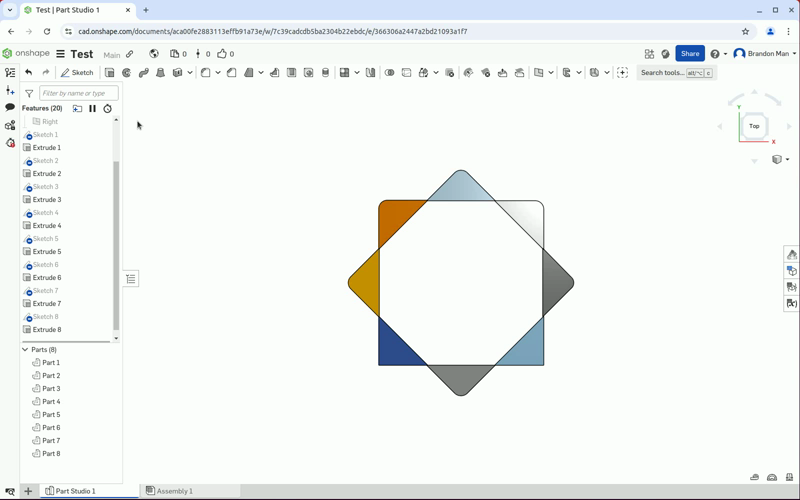
mouse_move(69, 137)
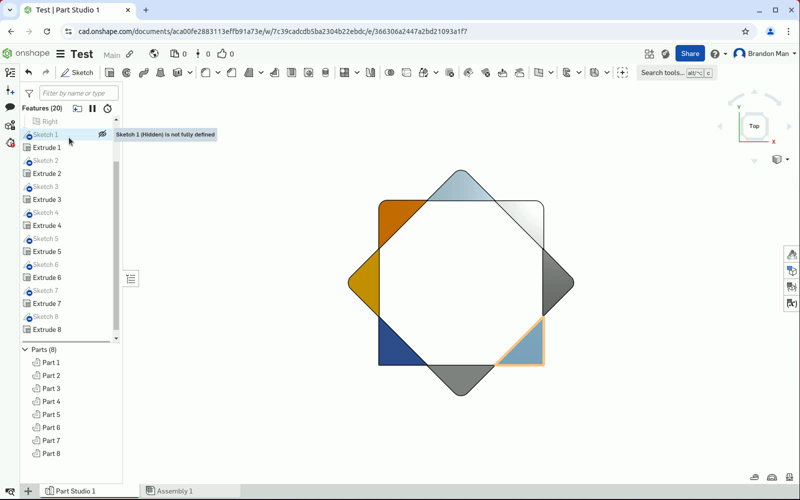
click(69, 137)
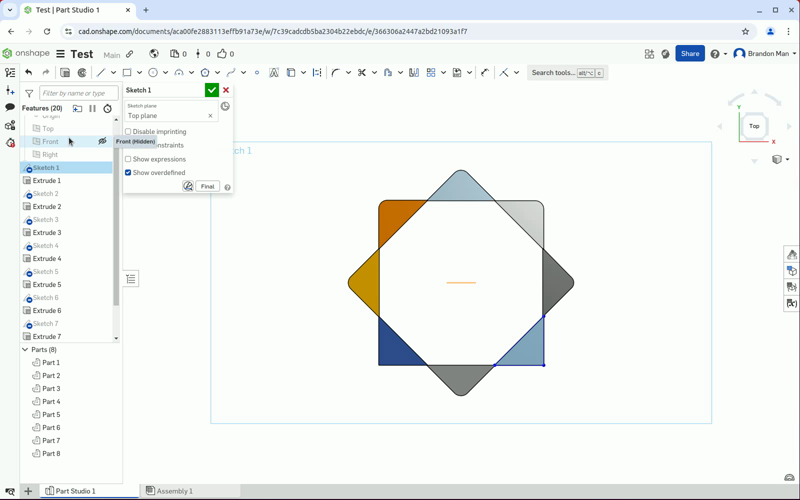
mouse_move(229, 92)
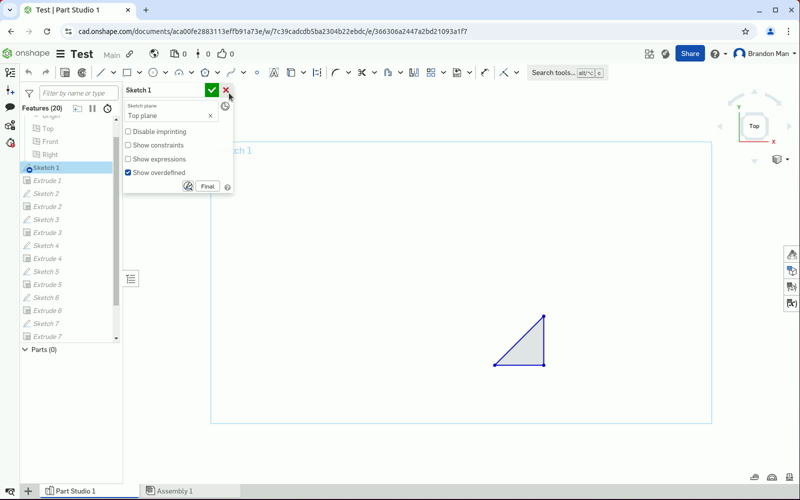
click(229, 92)
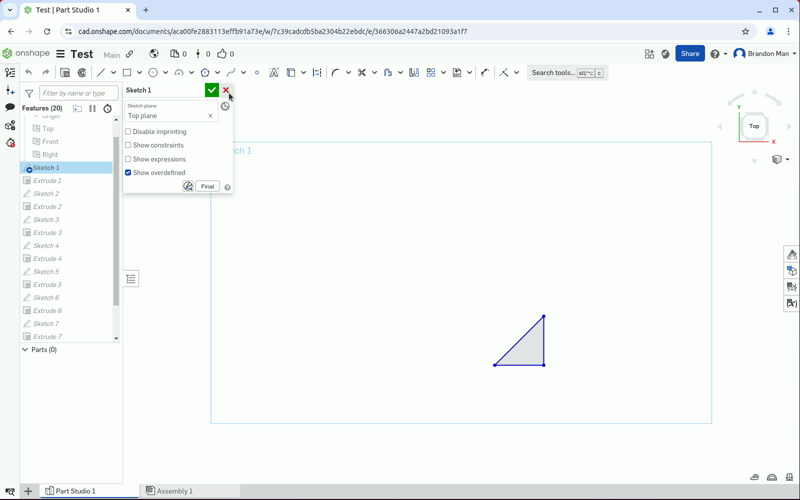
key(shift+s)
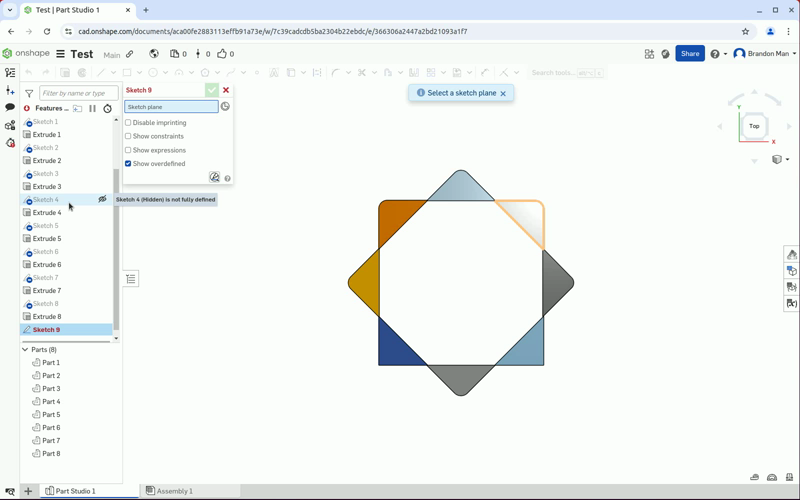
scroll(3)
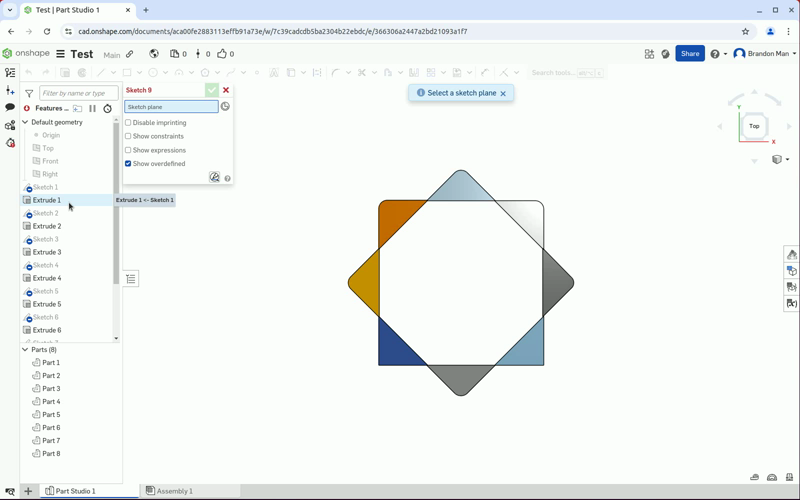
mouse_move(69, 150)
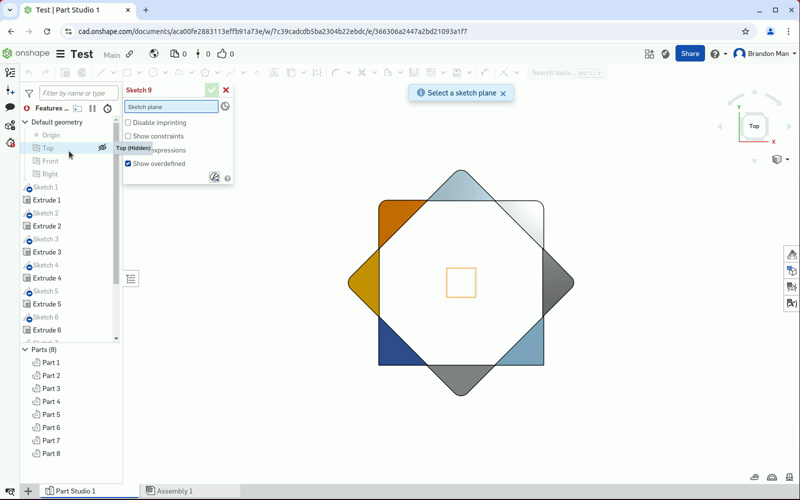
click(69, 150)
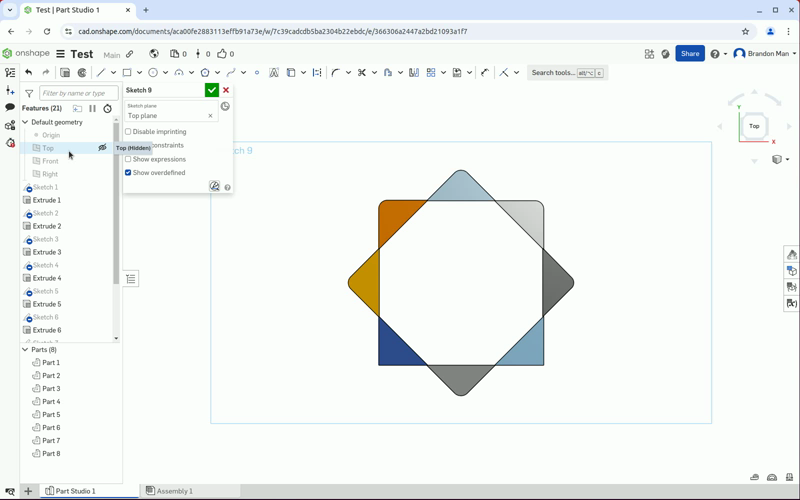
mouse_move(73, 352)
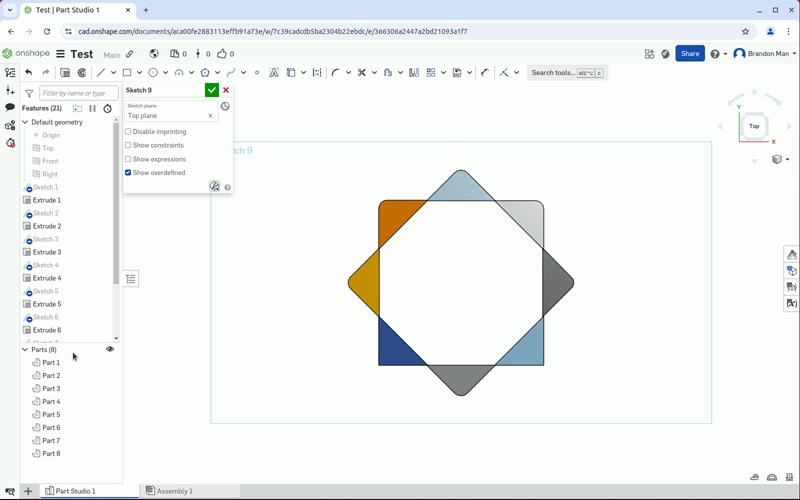
key(y)
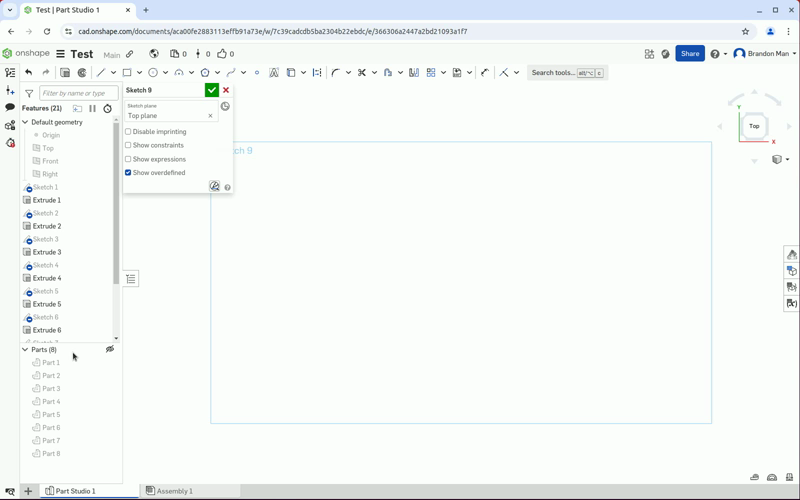
key(l)
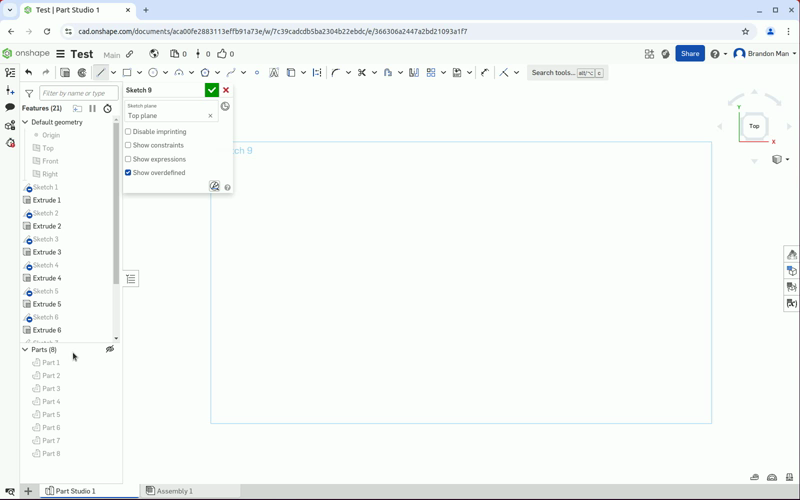
key_down(shift)
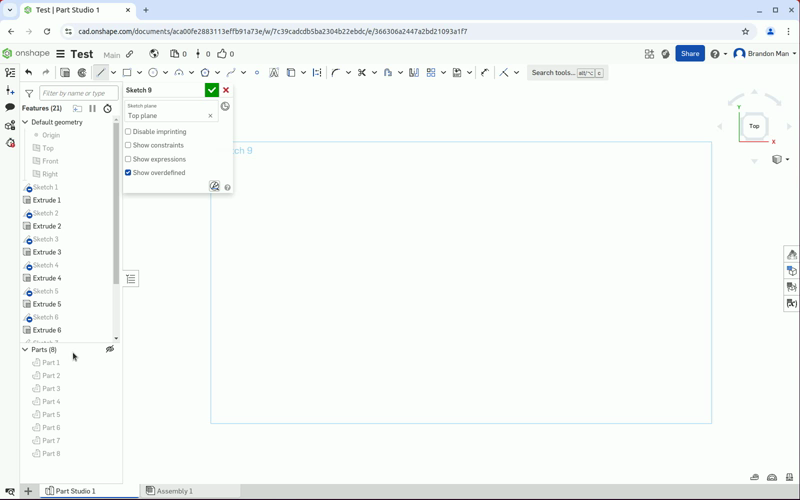
mouse_move(378, 316)
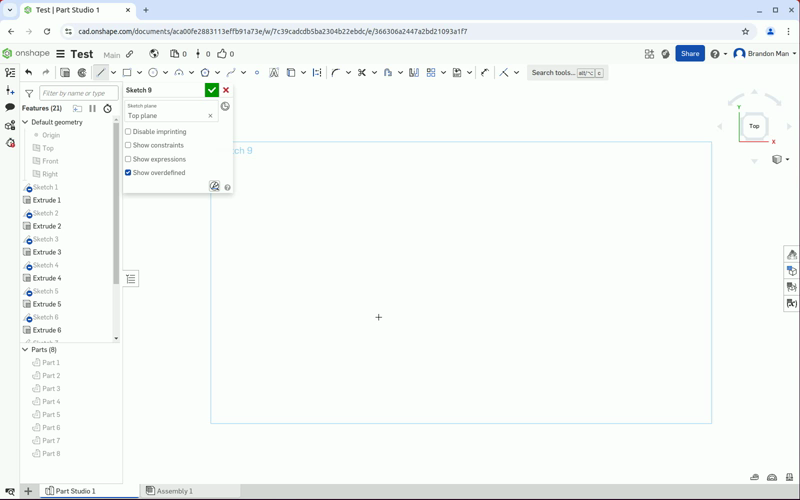
click(378, 316)
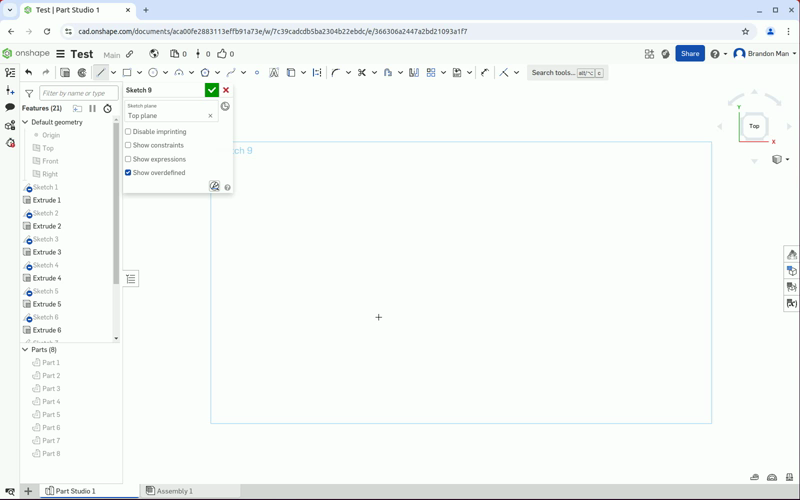
key_up(shift)
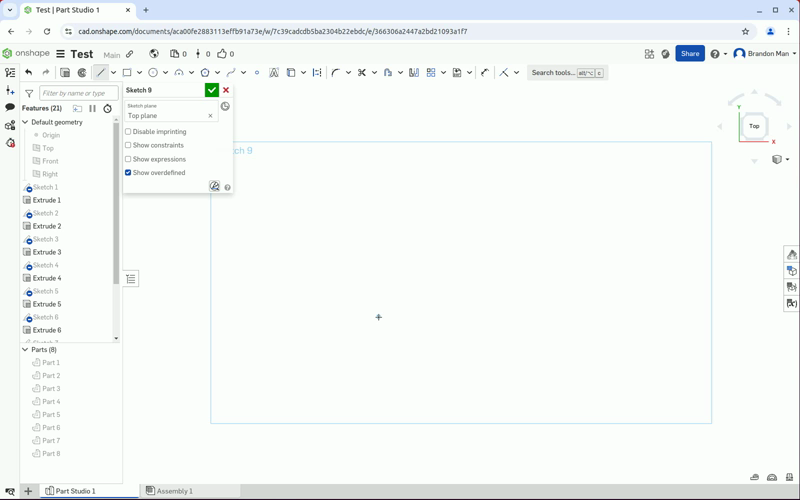
key_down(shift)
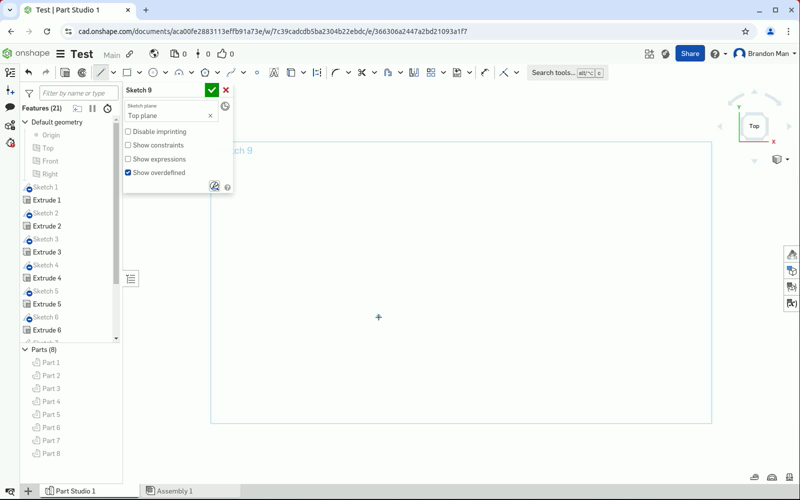
mouse_move(426, 365)
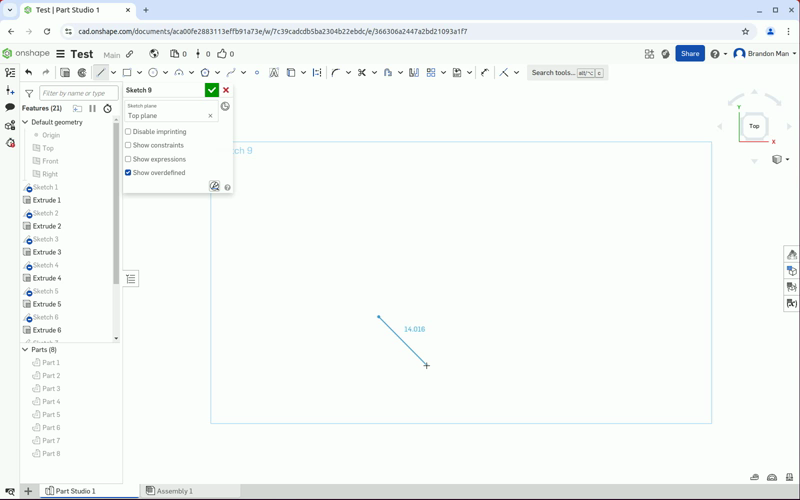
click(426, 365)
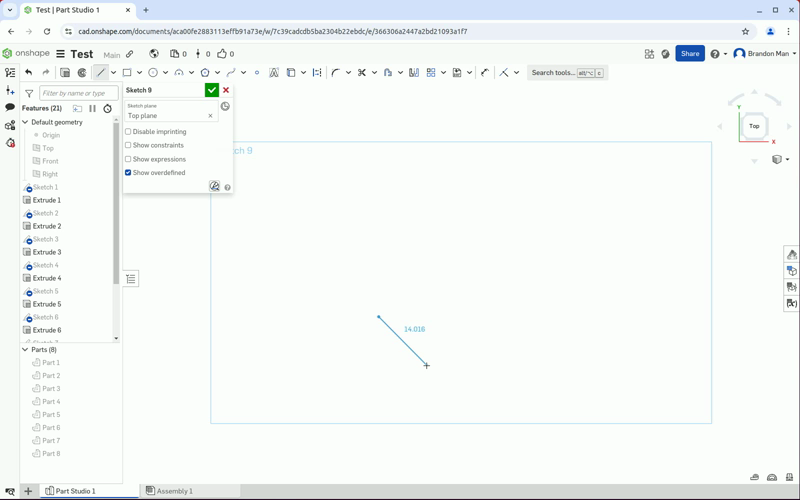
key_up(shift)
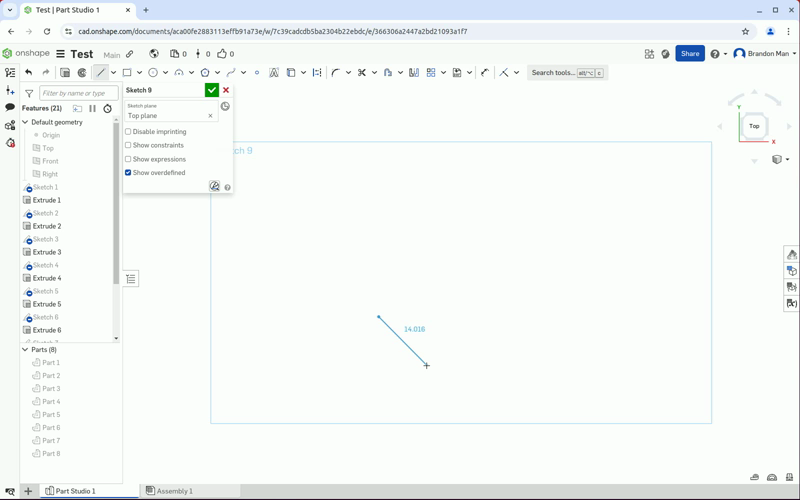
key_down(shift)
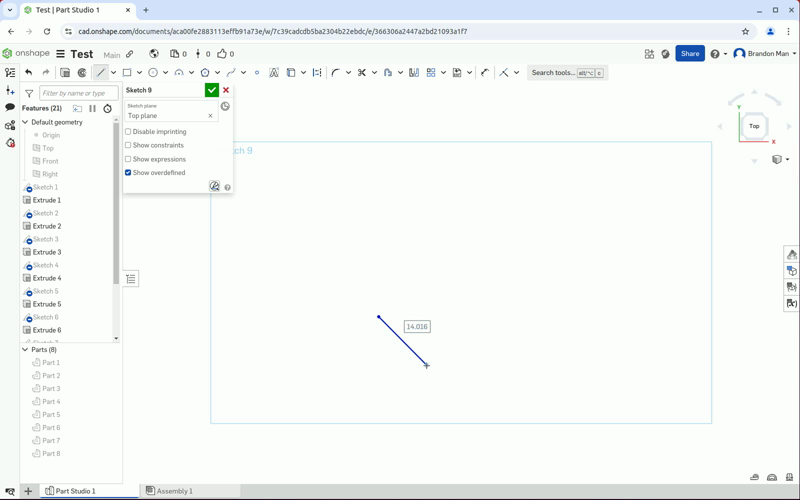
mouse_move(494, 365)
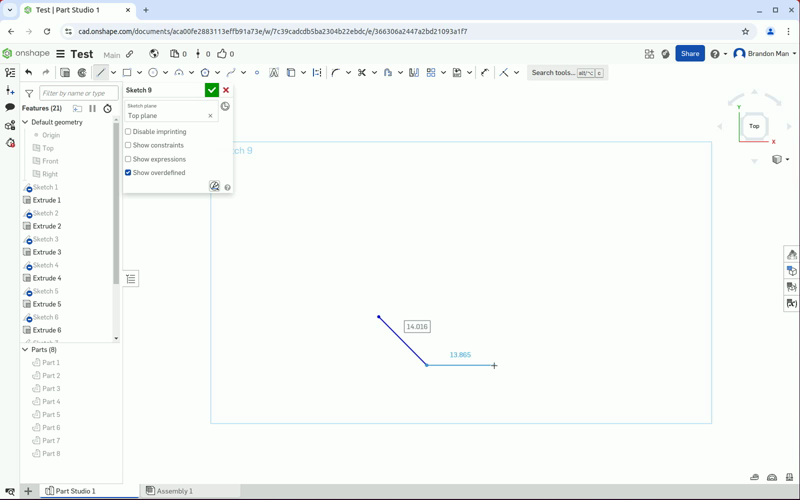
click(494, 365)
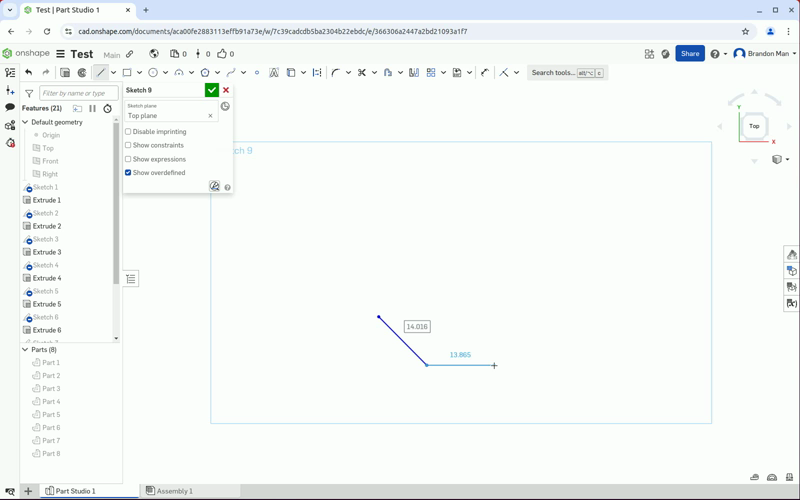
key_up(shift)
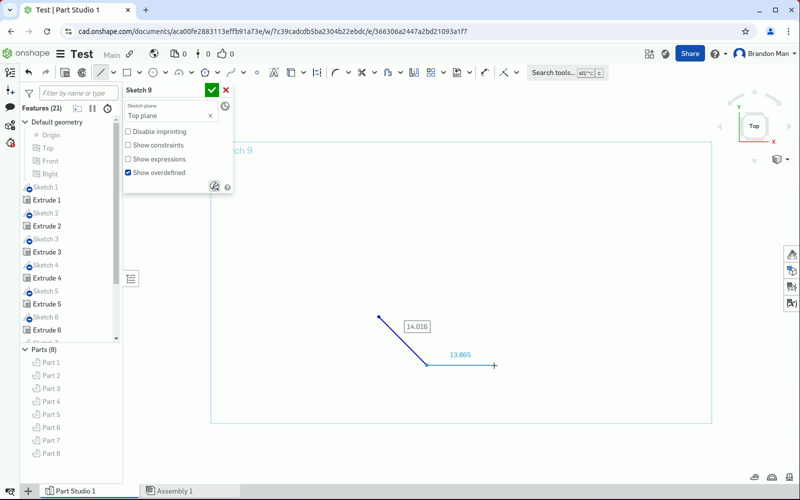
key_down(shift)
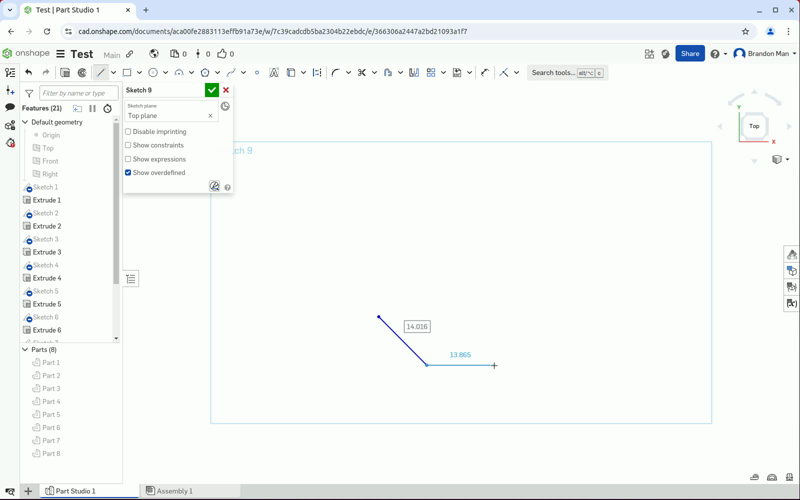
mouse_move(542, 316)
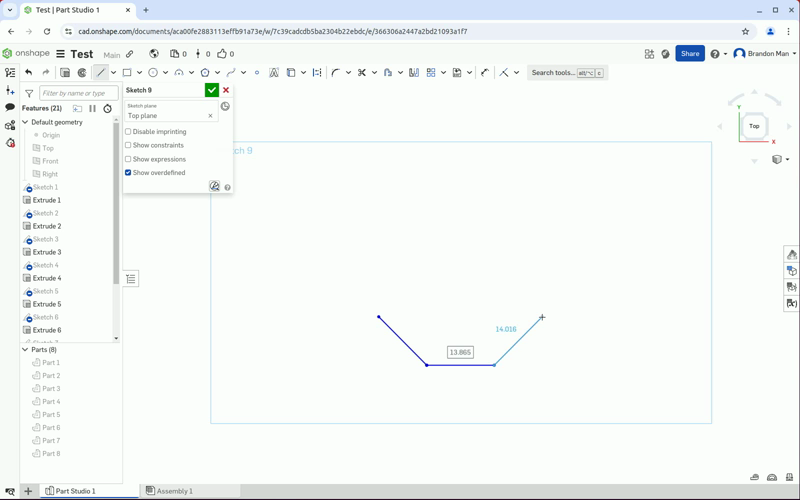
click(542, 316)
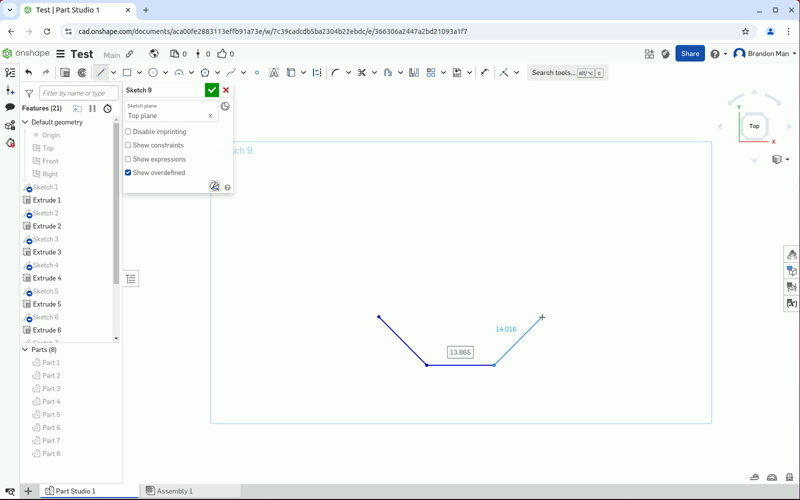
key_up(shift)
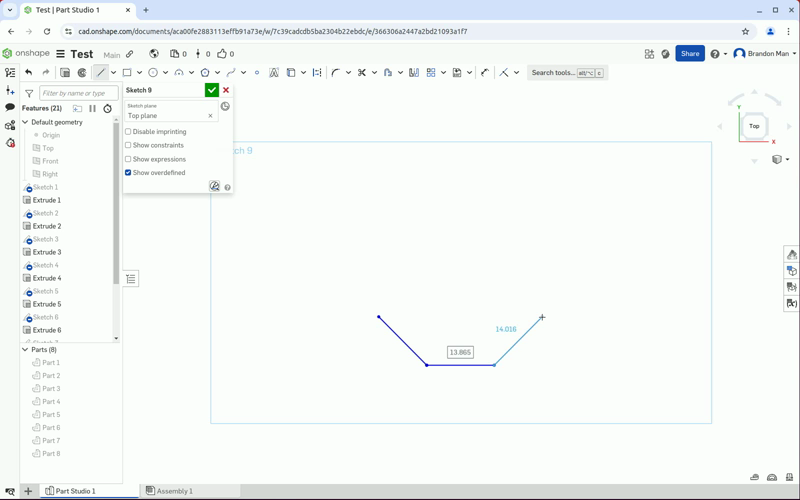
key_down(shift)
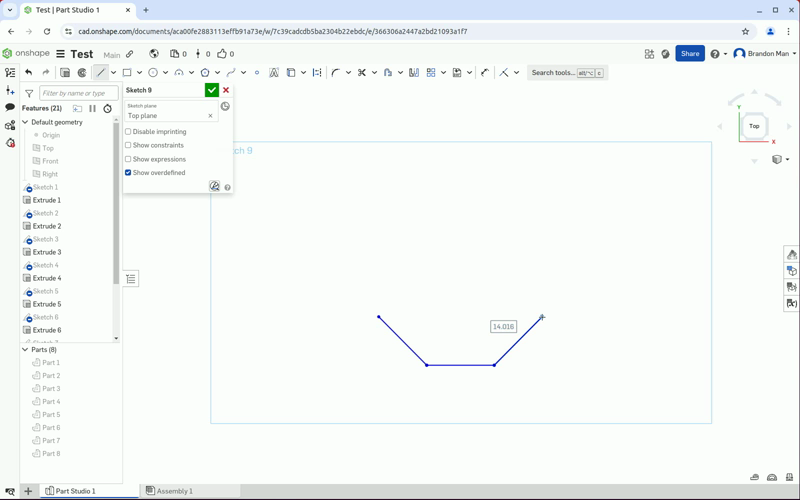
mouse_move(542, 249)
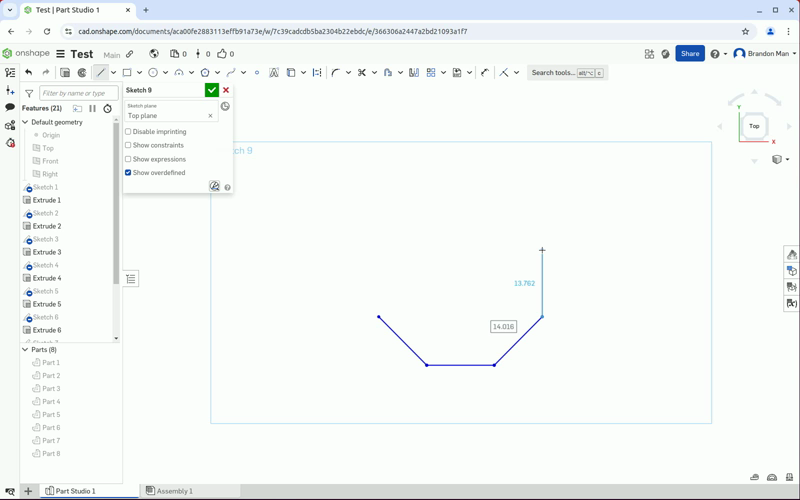
click(542, 249)
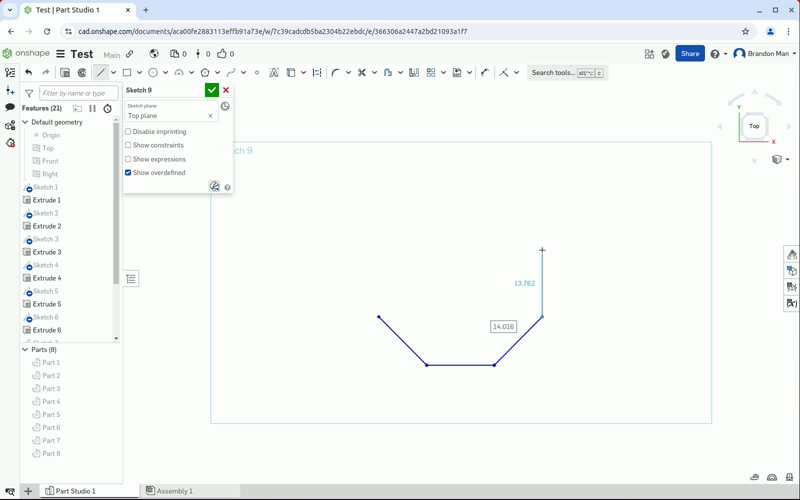
key_up(shift)
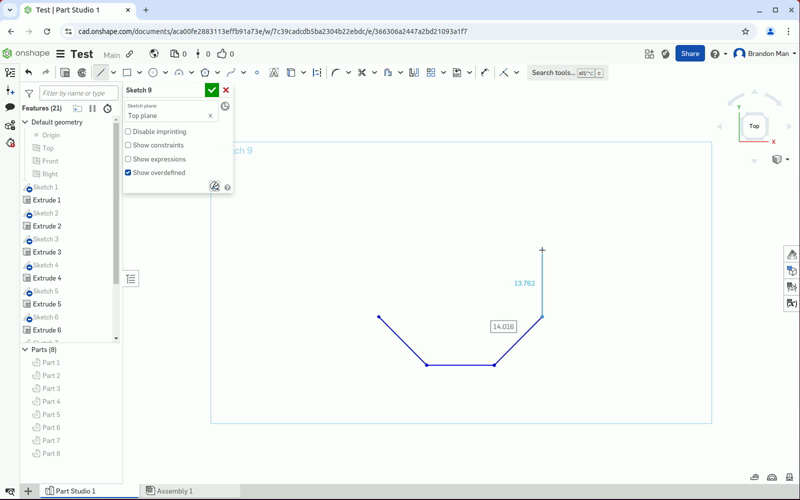
key_down(shift)
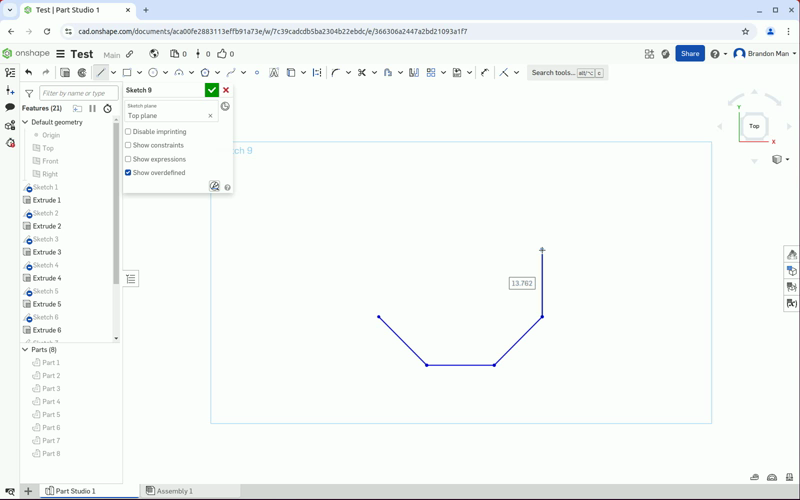
mouse_move(494, 201)
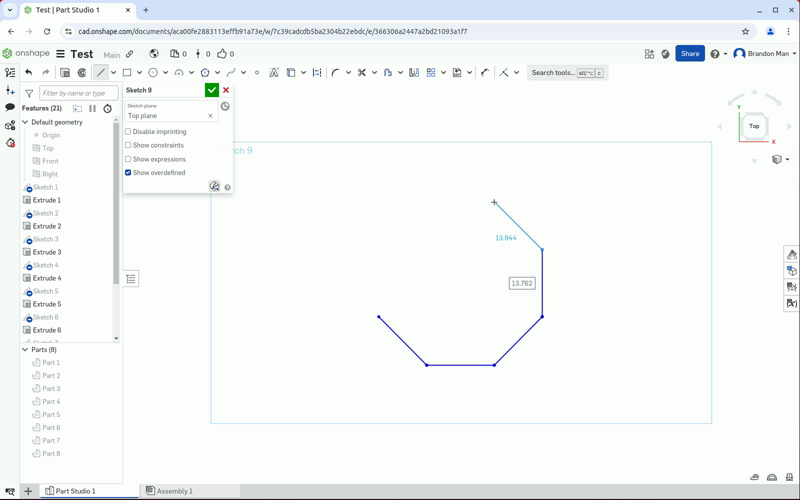
click(494, 201)
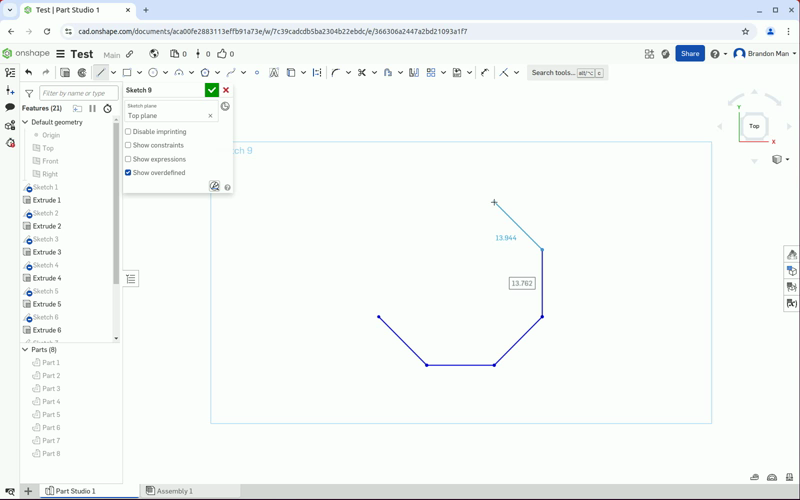
key_up(shift)
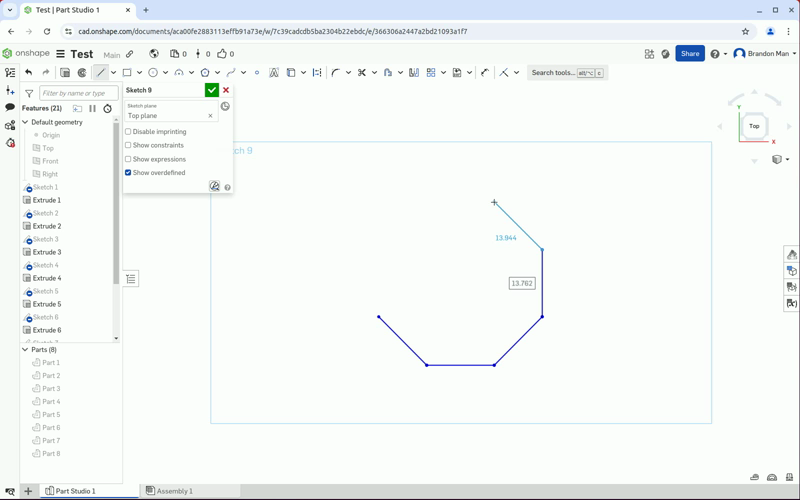
key_down(shift)
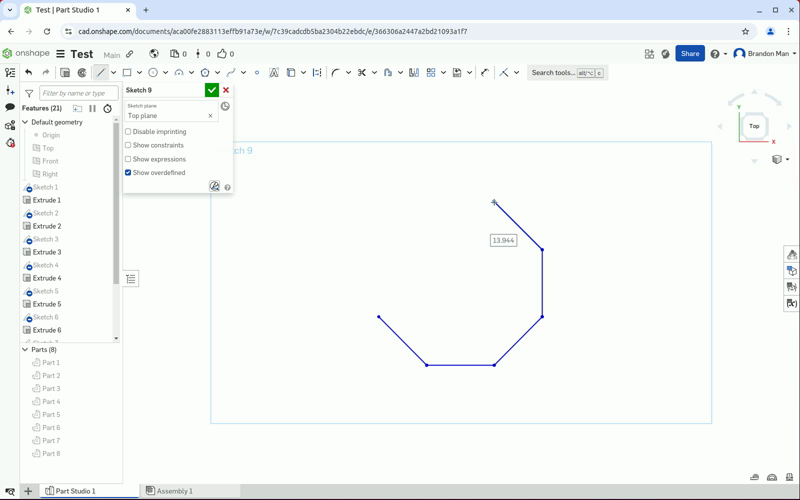
mouse_move(426, 201)
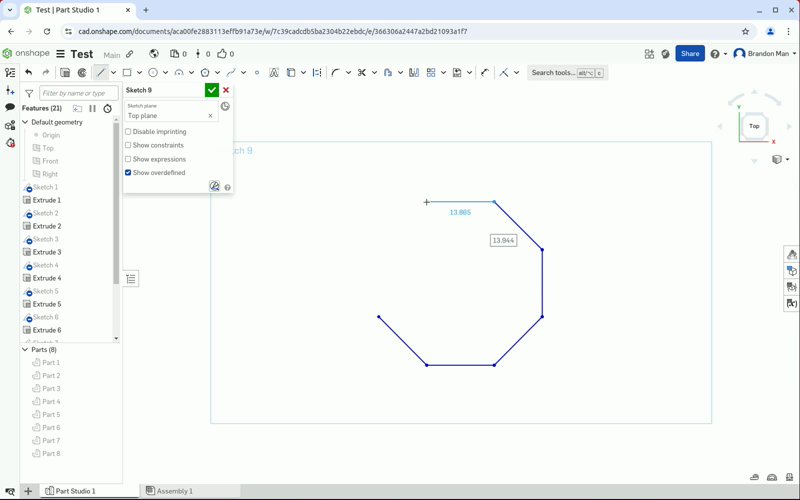
click(426, 201)
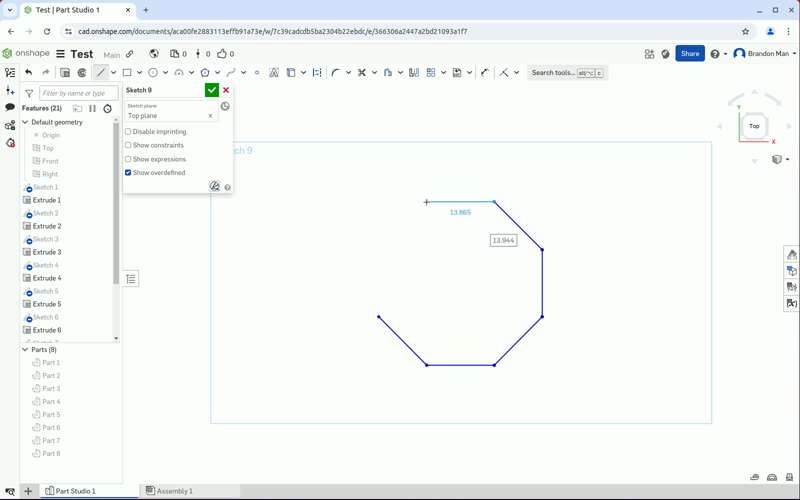
key_up(shift)
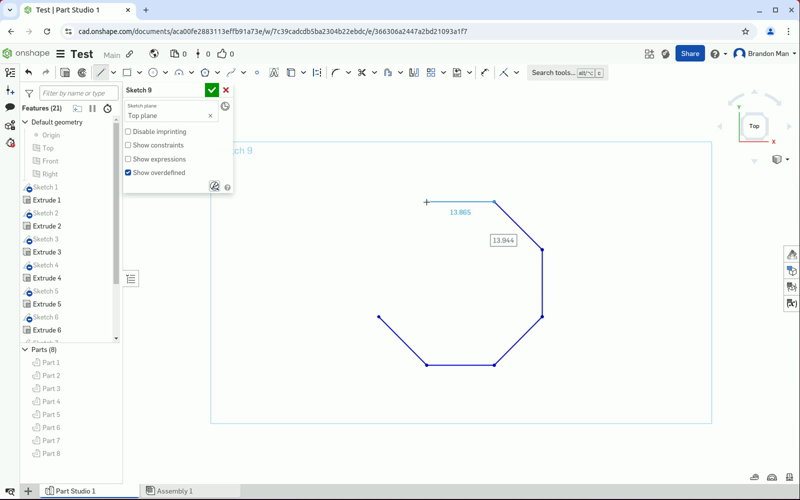
key_down(shift)
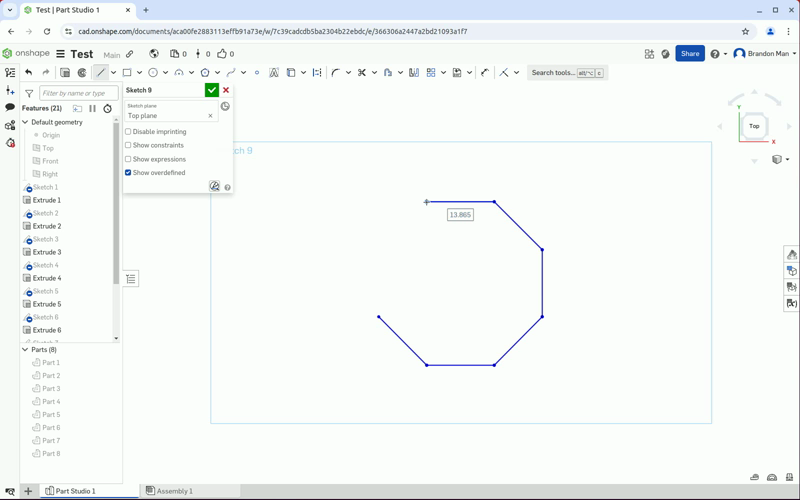
mouse_move(378, 249)
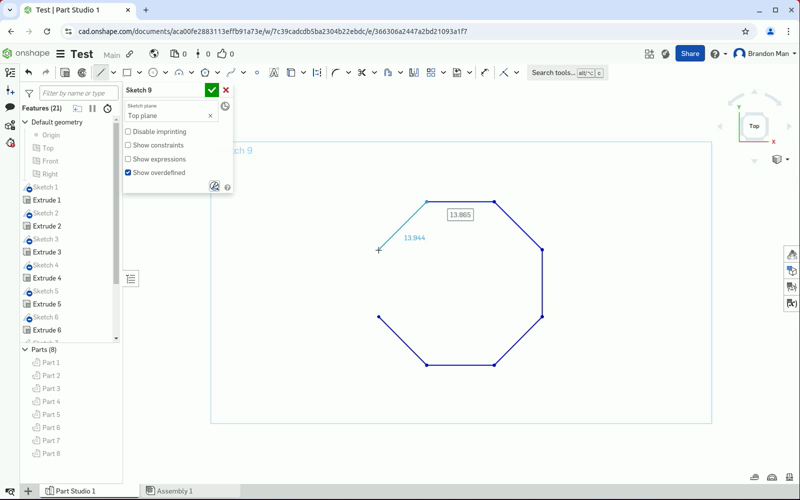
click(378, 249)
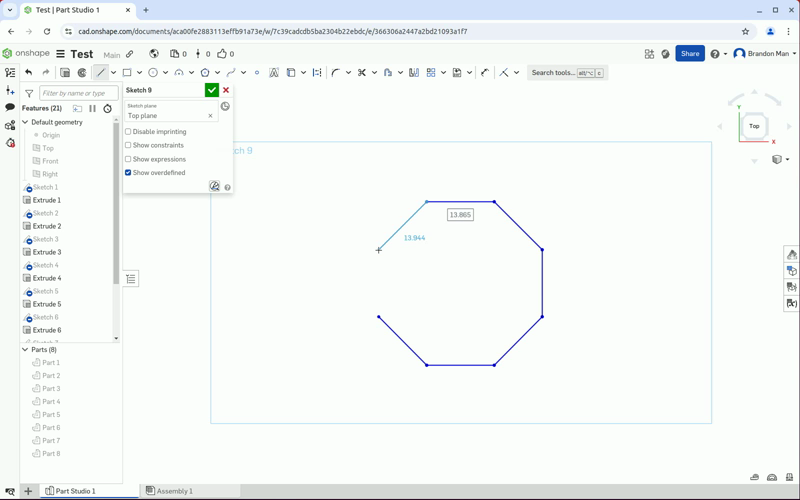
key_up(shift)
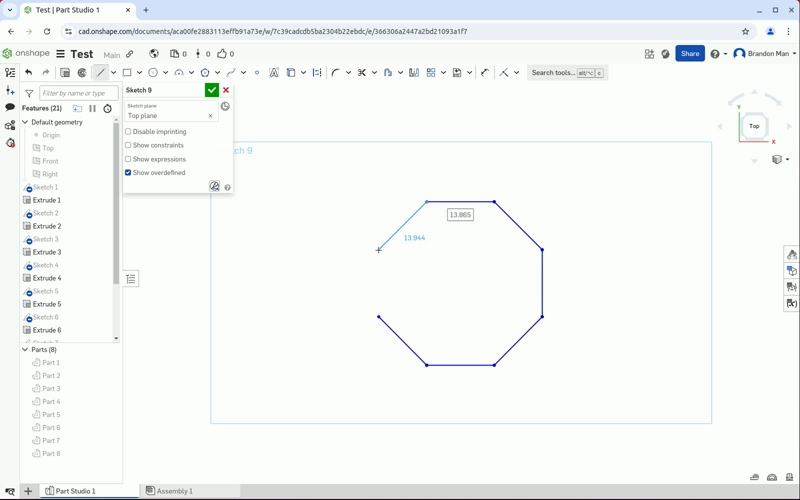
key_down(shift)
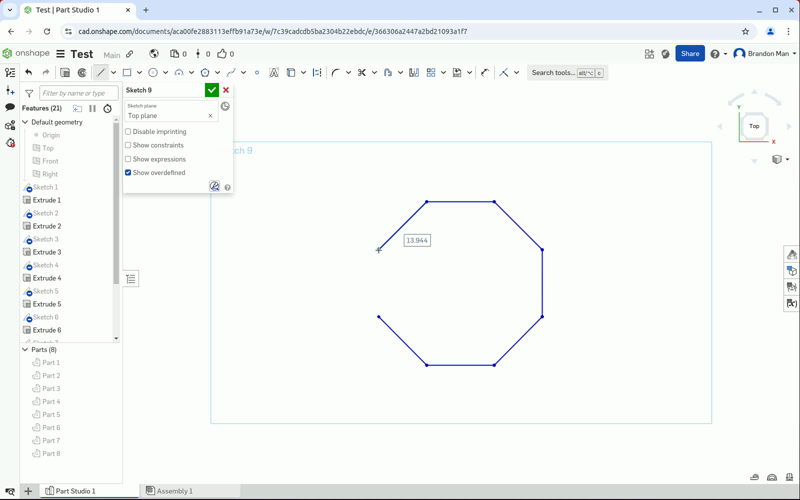
mouse_move(378, 316)
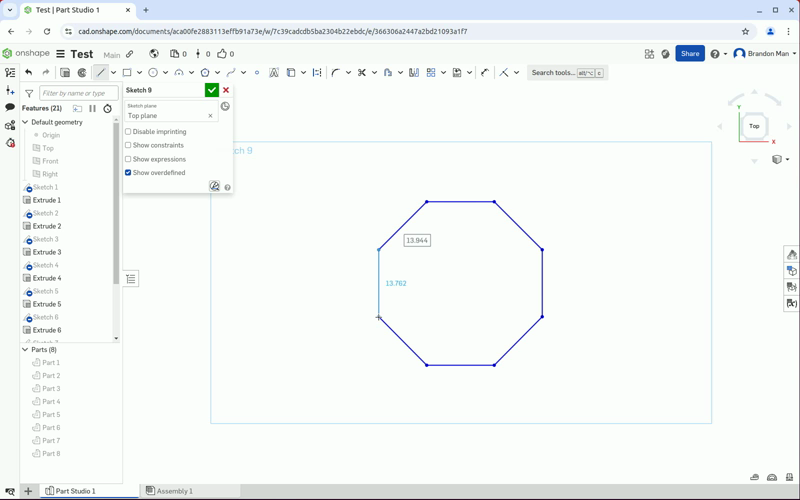
key_up(shift)
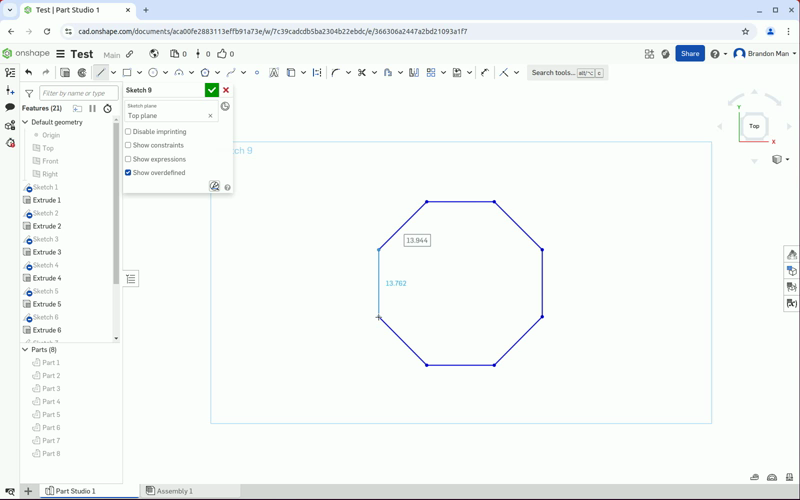
click(378, 316)
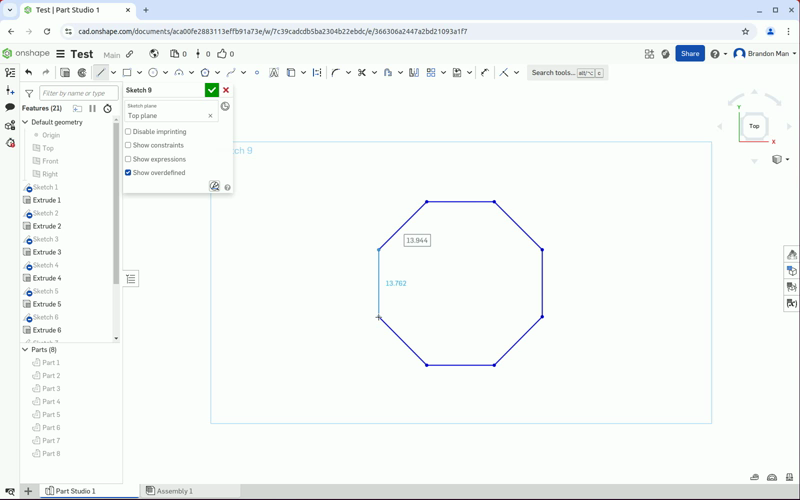
key(esc)
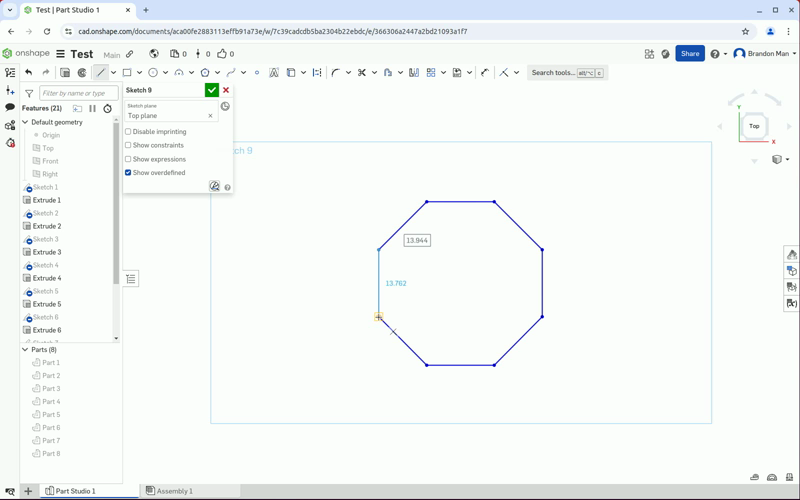
mouse_move(431, 308)
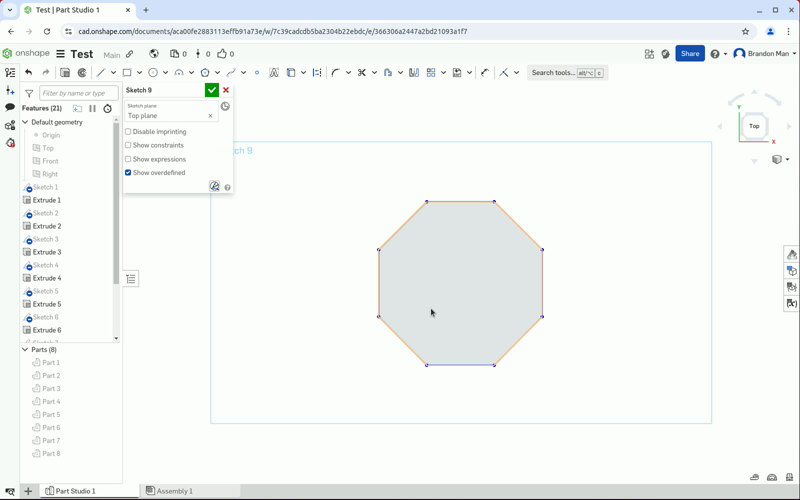
click(431, 308)
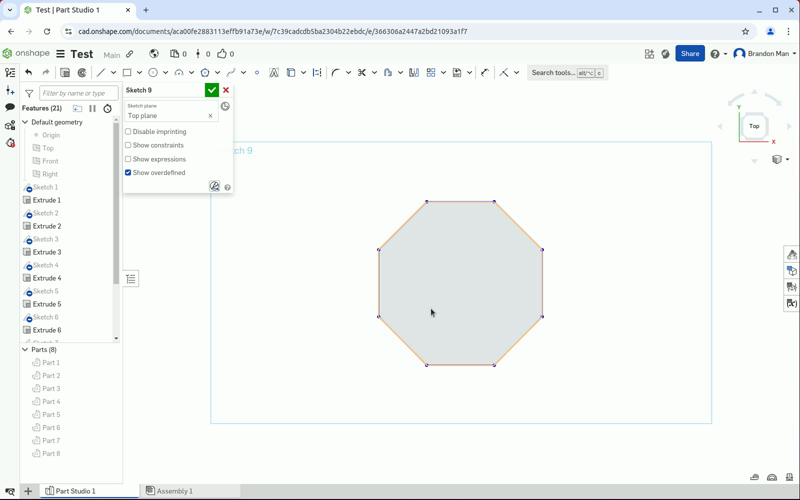
mouse_move(73, 352)
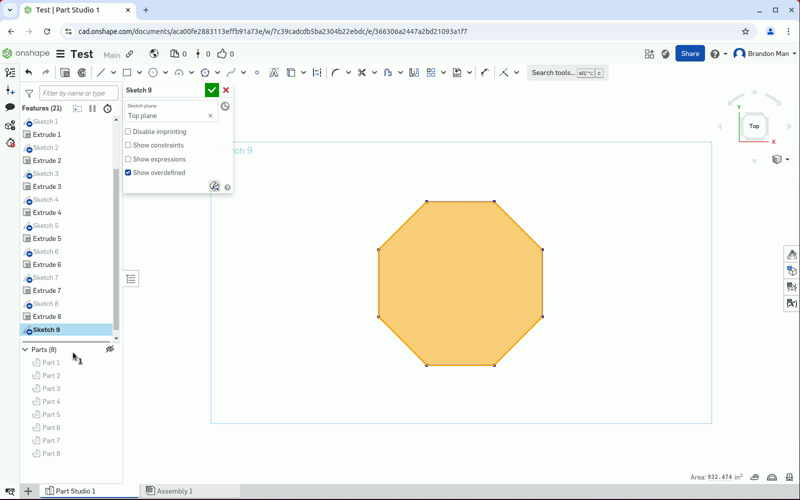
key(shift+y)
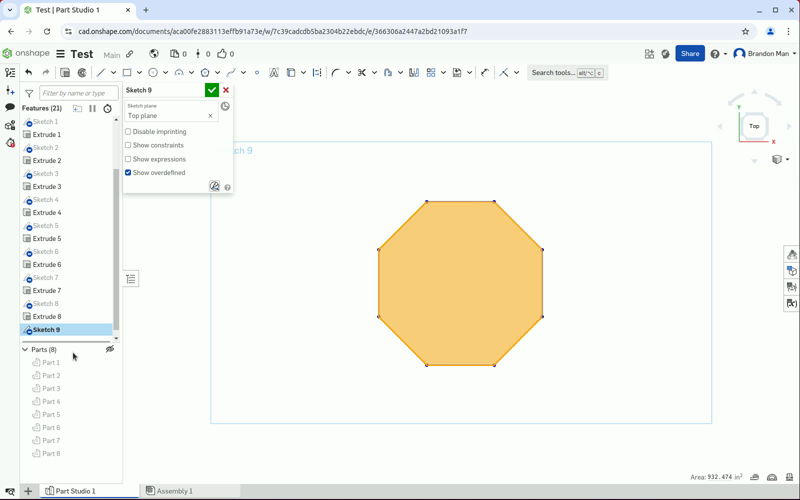
key(shift+e)
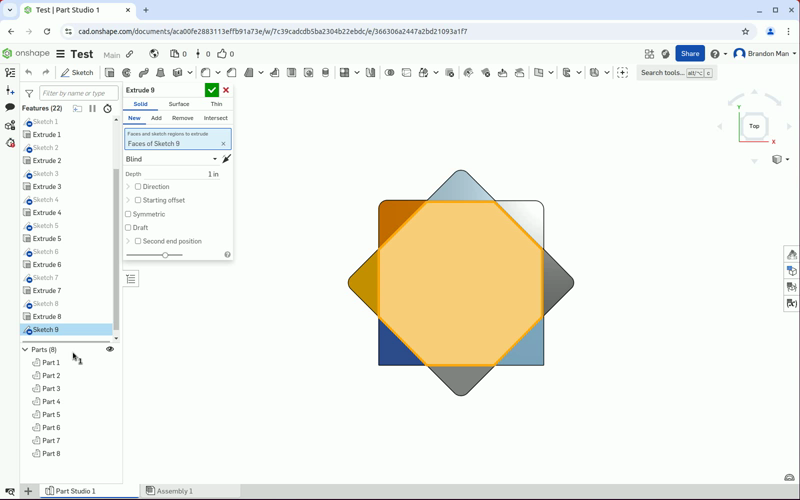
mouse_move(143, 106)
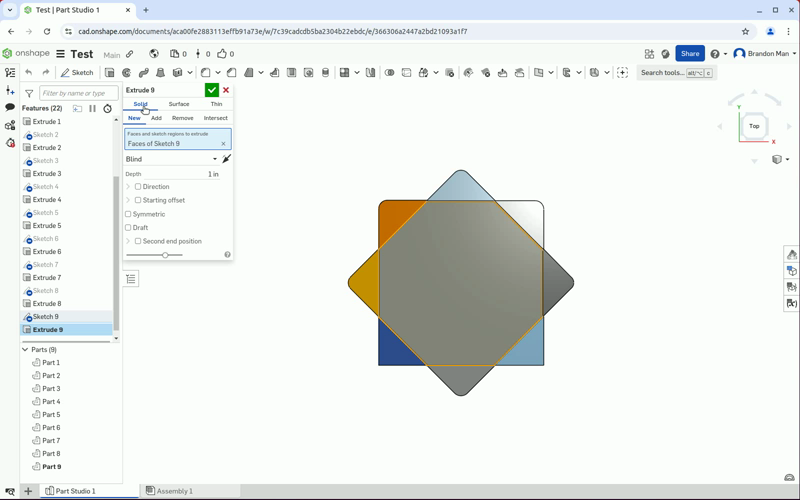
click(143, 106)
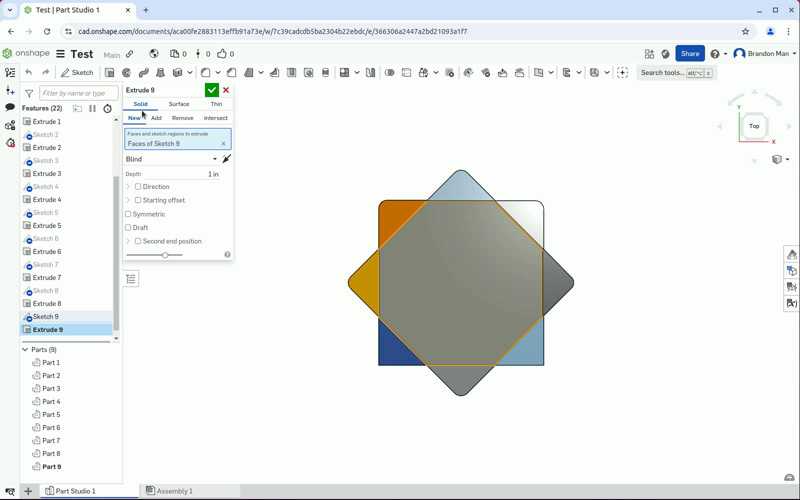
mouse_move(137, 120)
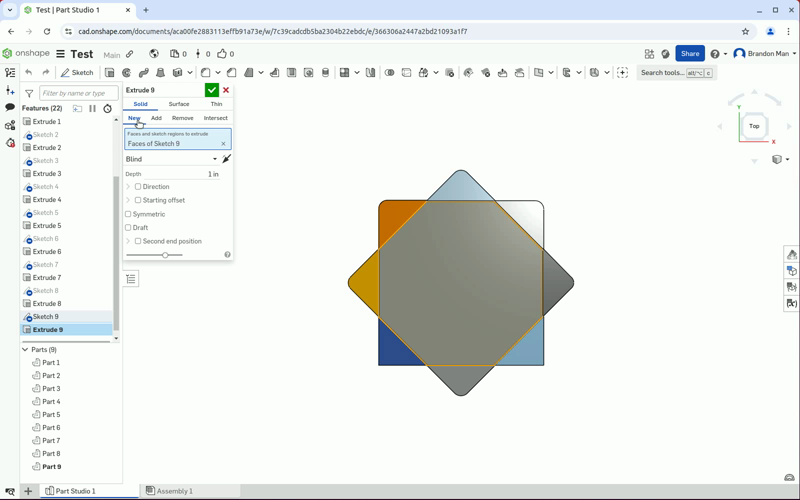
click(137, 120)
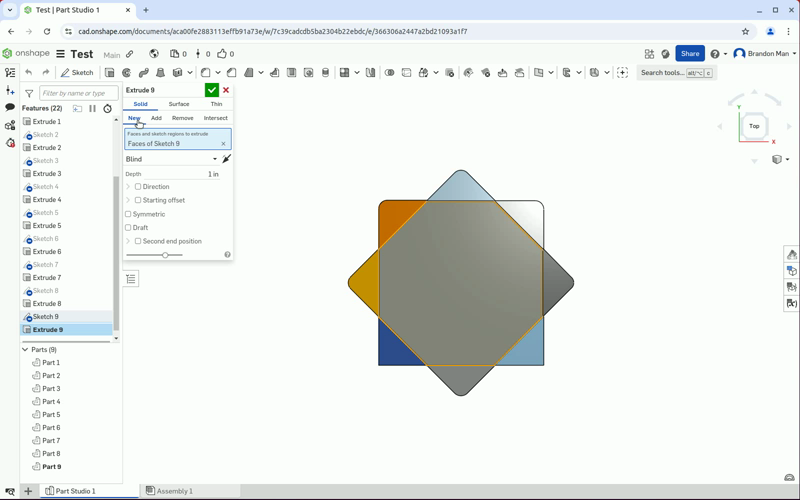
key(tab, 4)
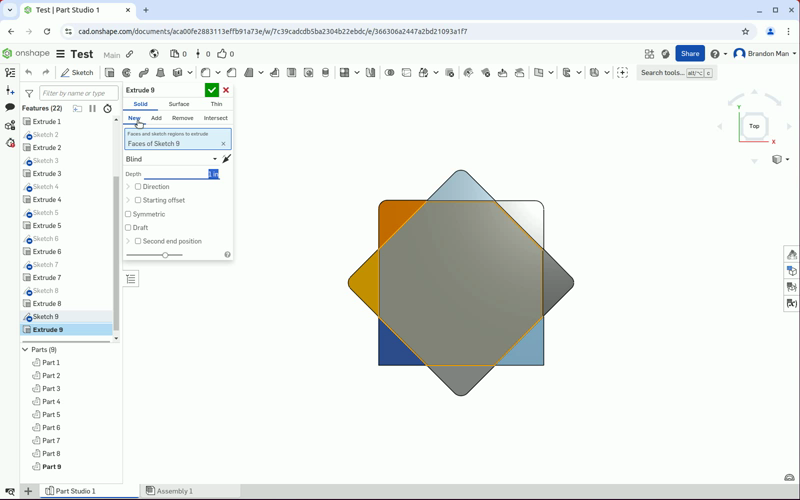
text(2.166)
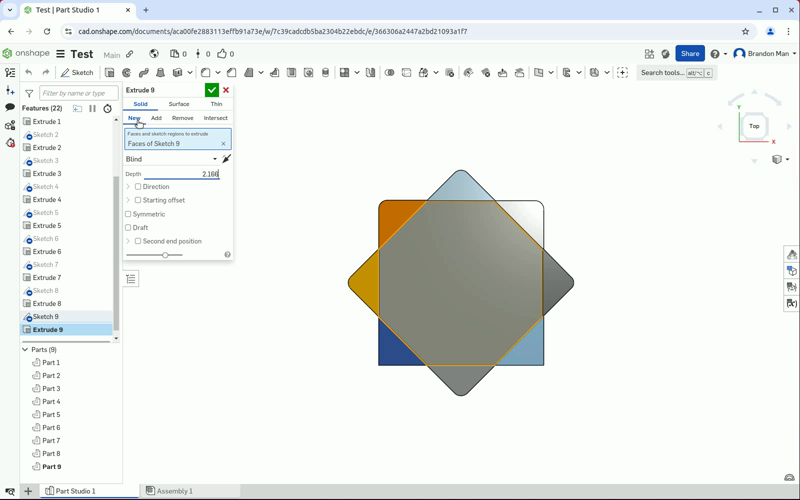
key(enter)
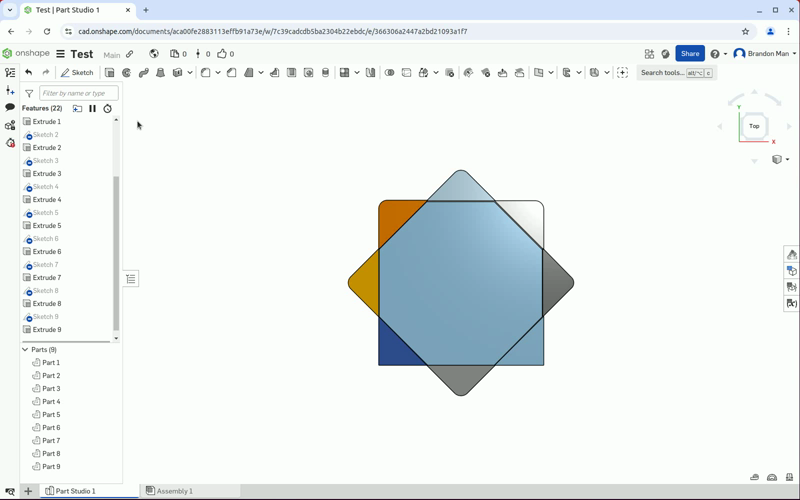
key(shift+h)
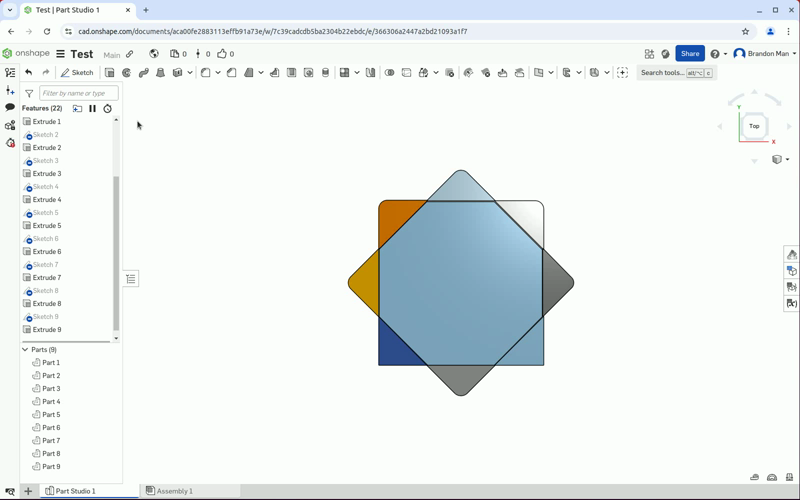
key(shift+h)
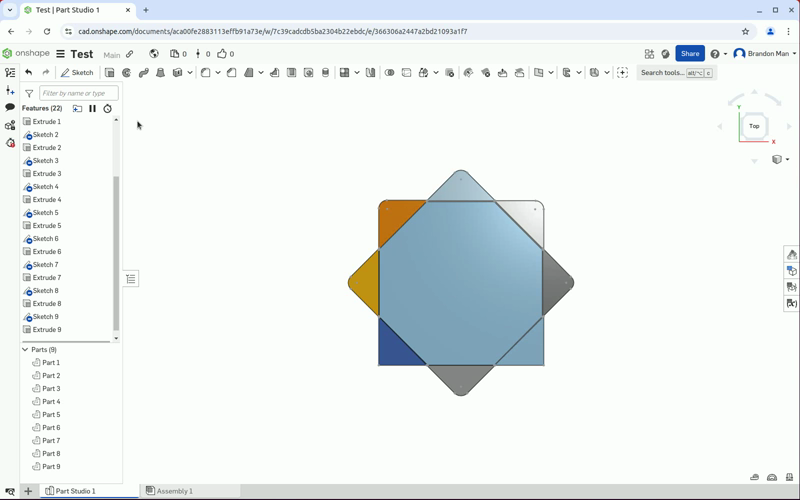
key(shift+7)
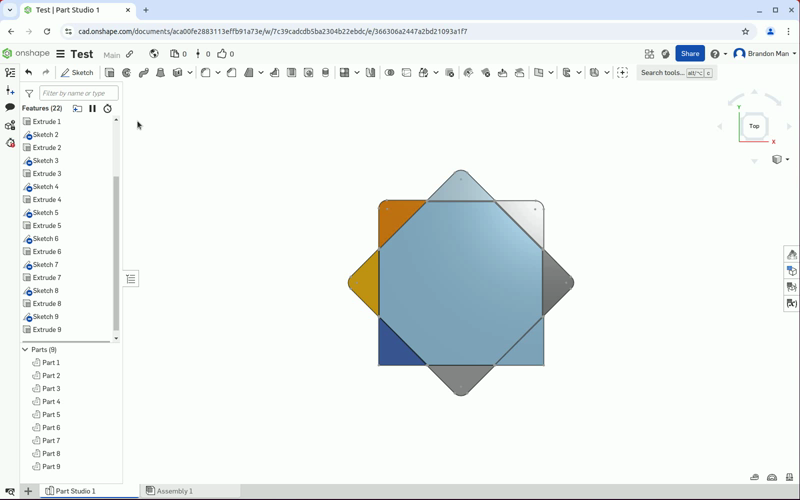
key(up, 3)
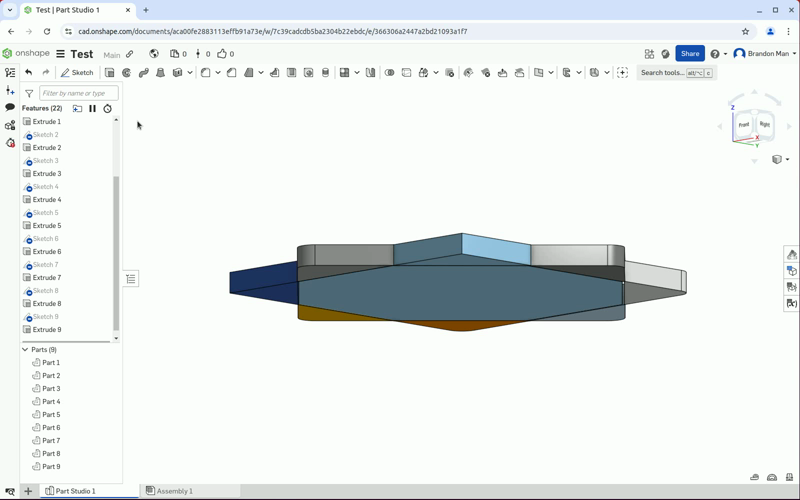
key(left, 3)
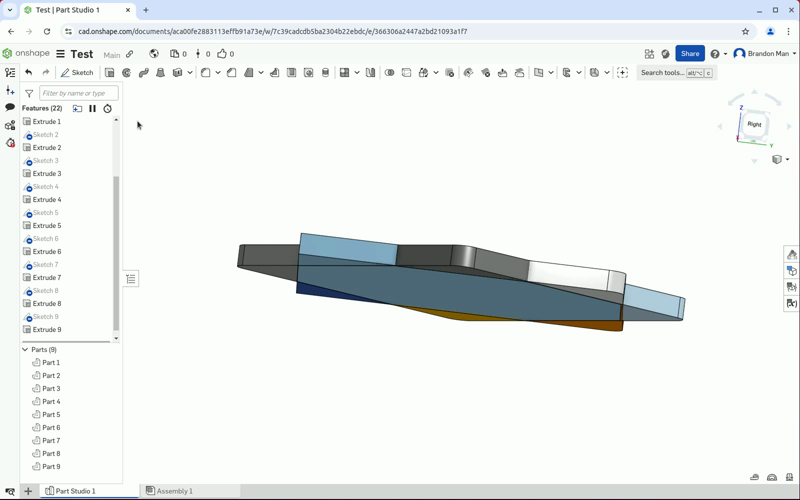
key(right, 3)
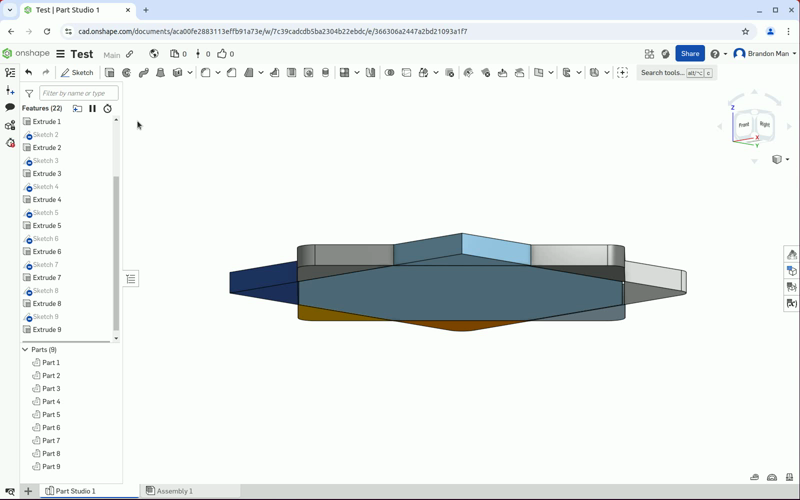
key(down, 3)
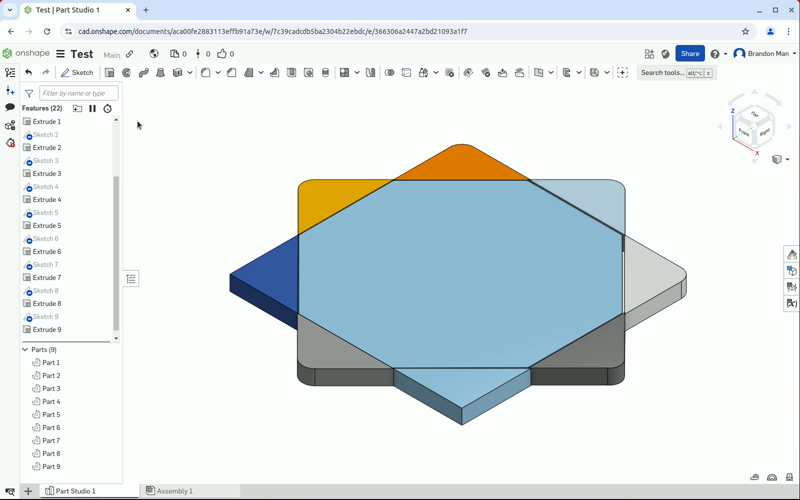
mouse_move(69, 111)
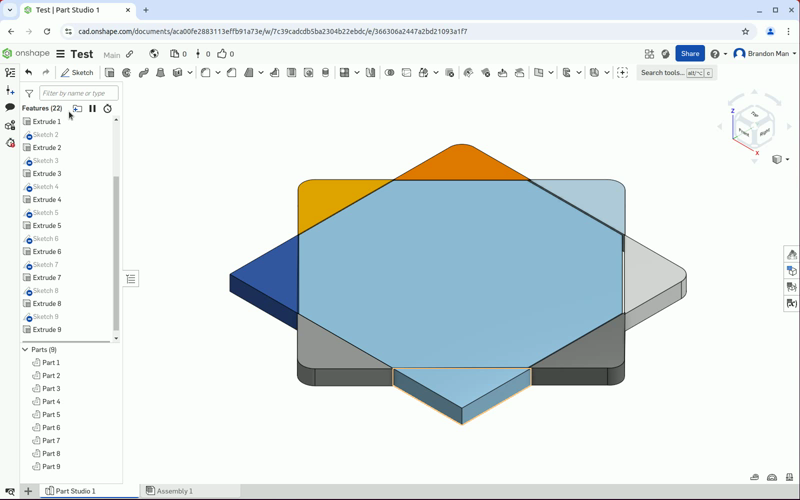
click(69, 111)